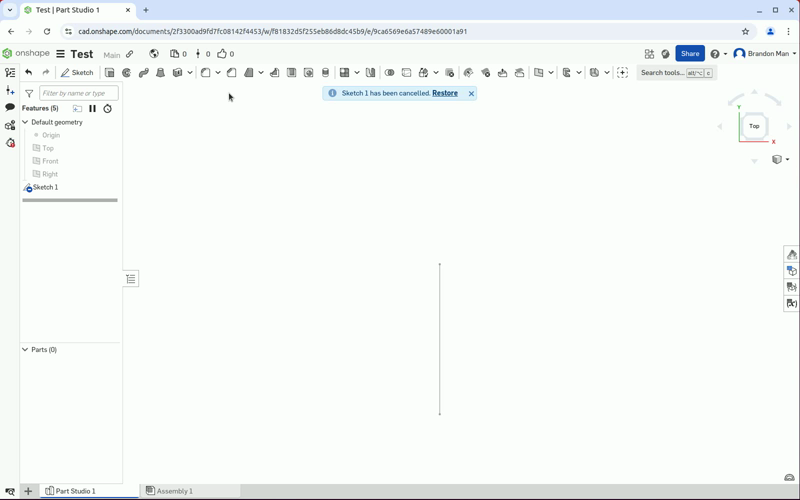
key(shift+h)
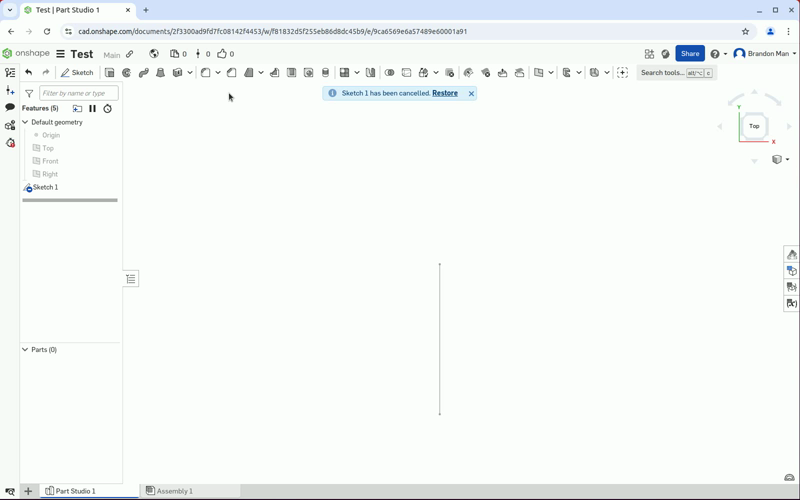
key(shift+s)
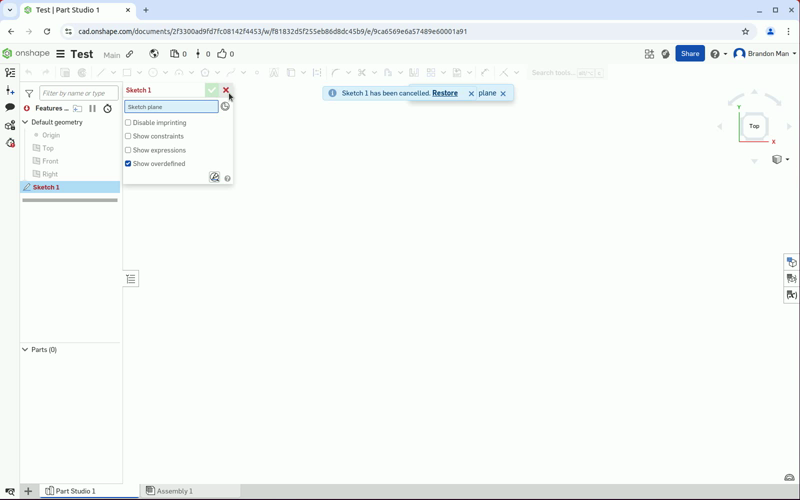
mouse_move(73, 150)
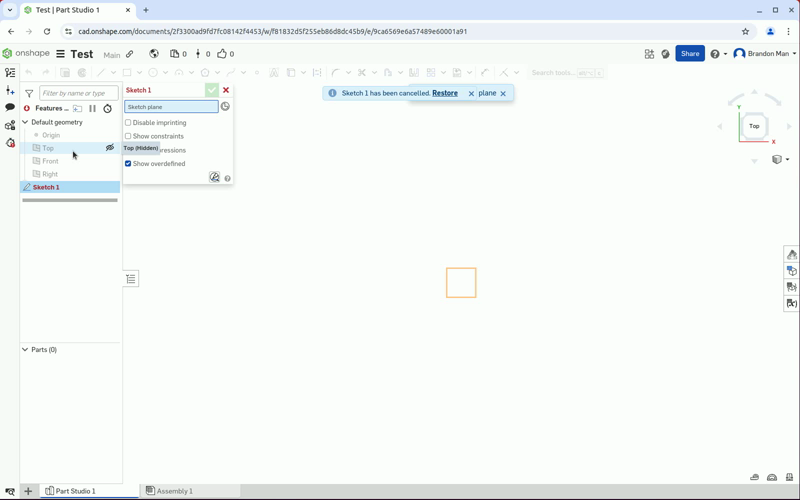
click(73, 150)
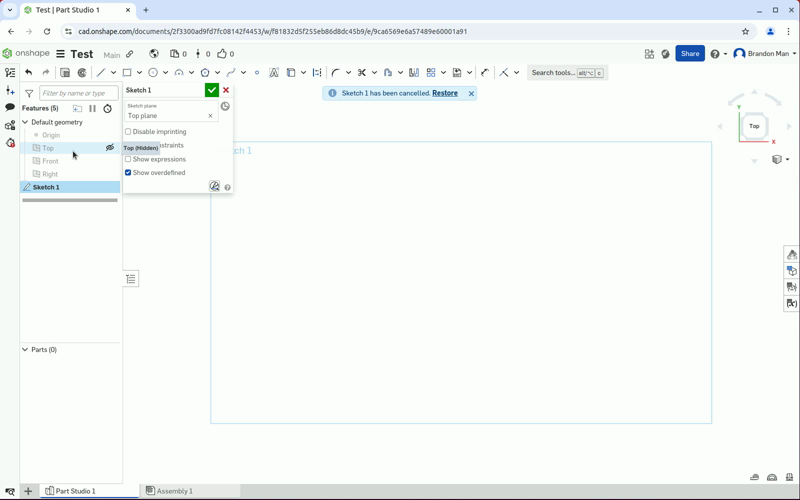
mouse_move(73, 352)
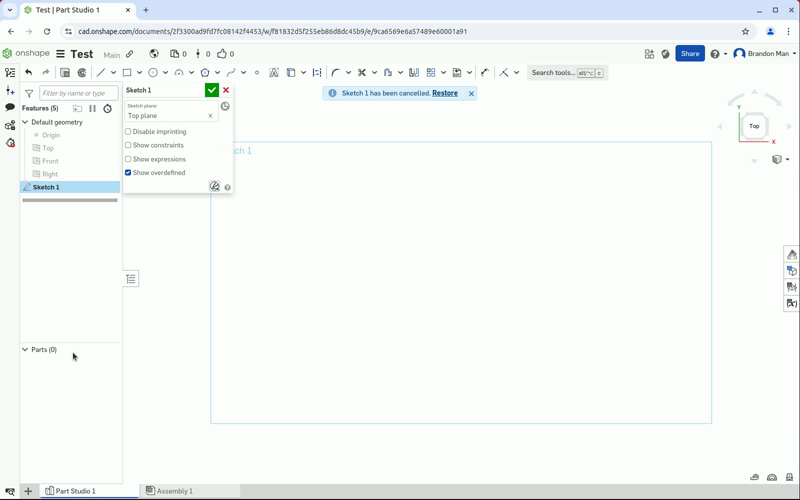
key(y)
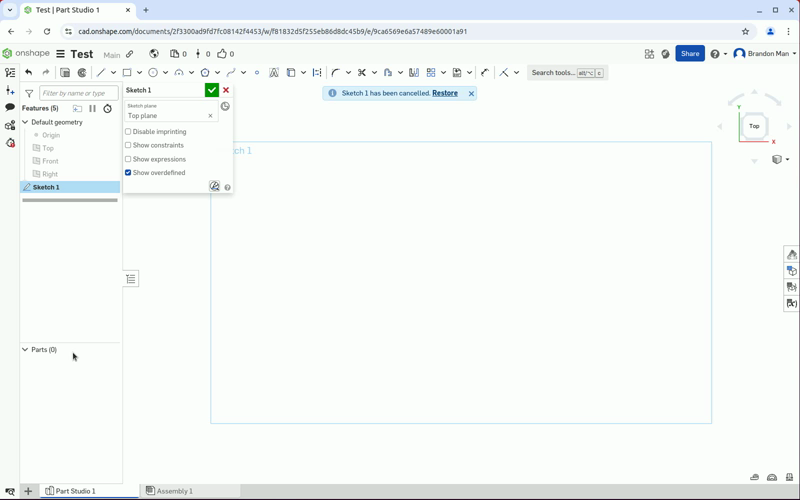
key(l)
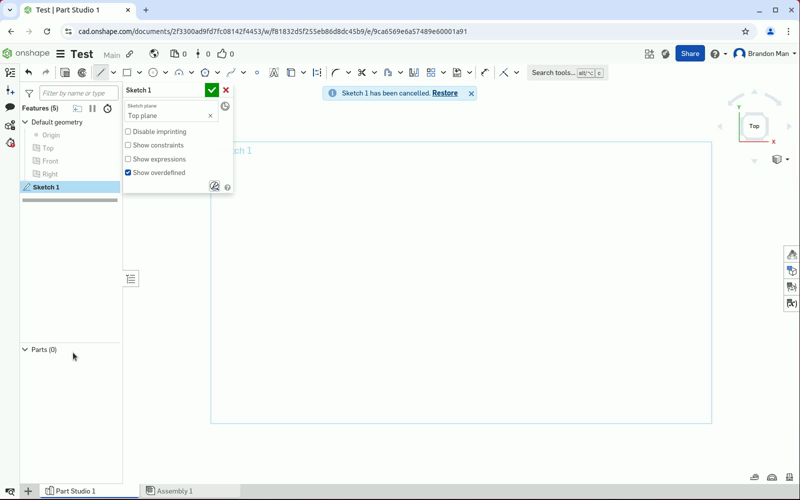
key_down(shift)
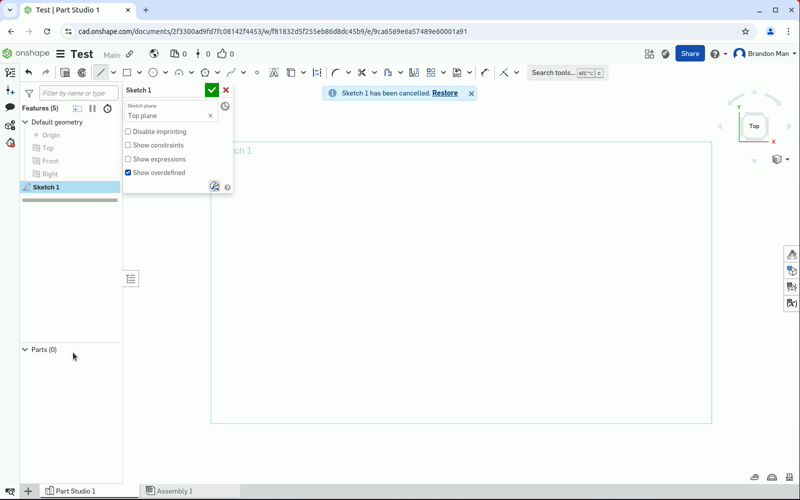
mouse_move(456, 287)
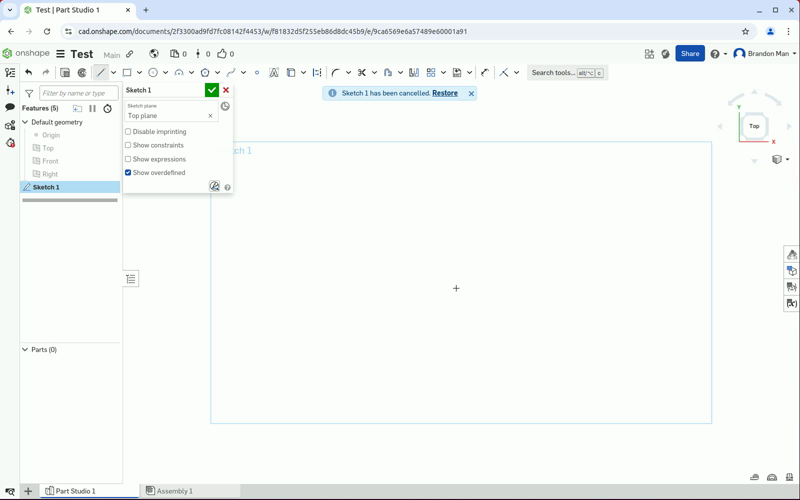
click(456, 287)
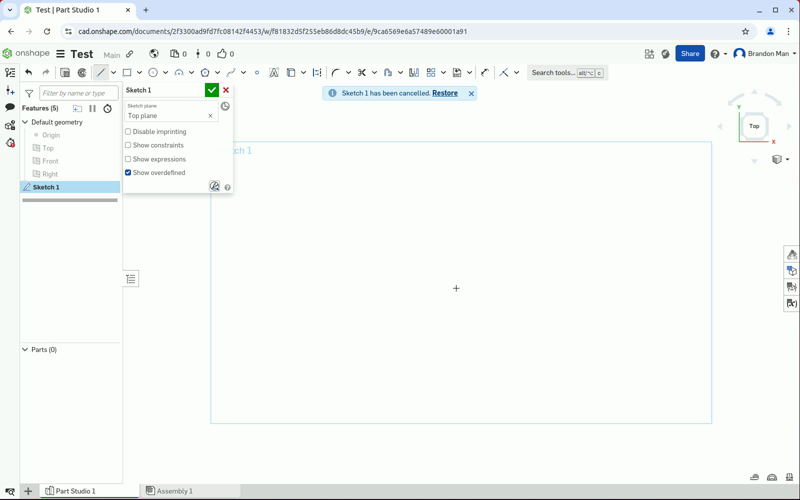
key_up(shift)
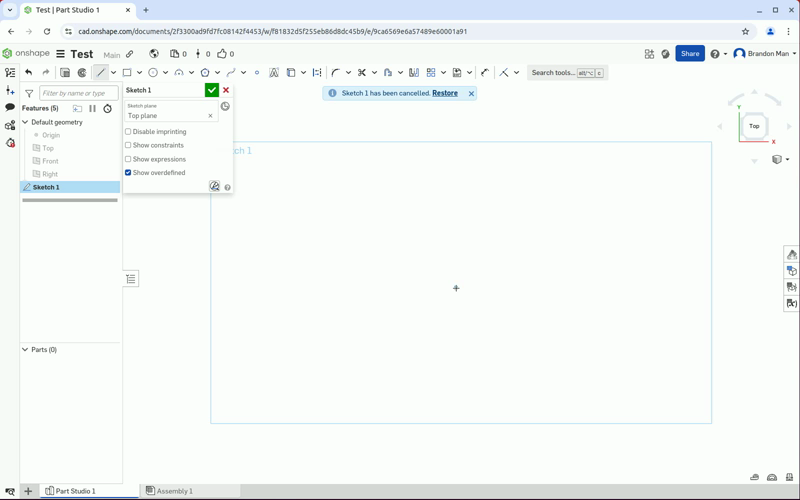
key_down(shift)
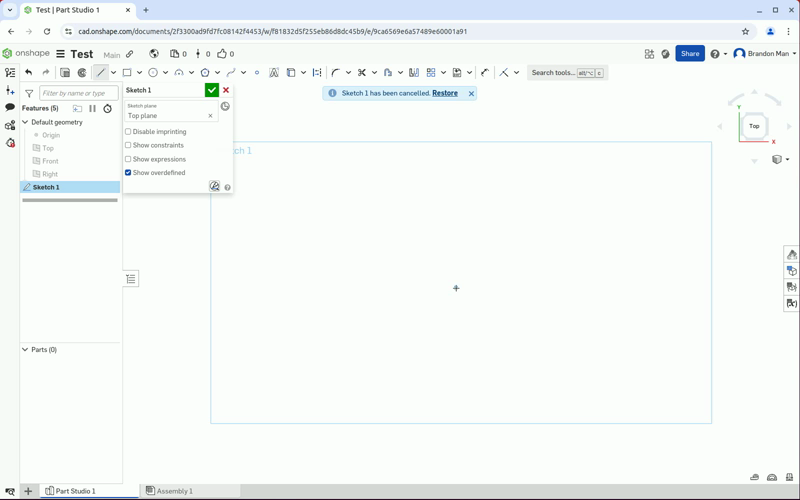
mouse_move(486, 287)
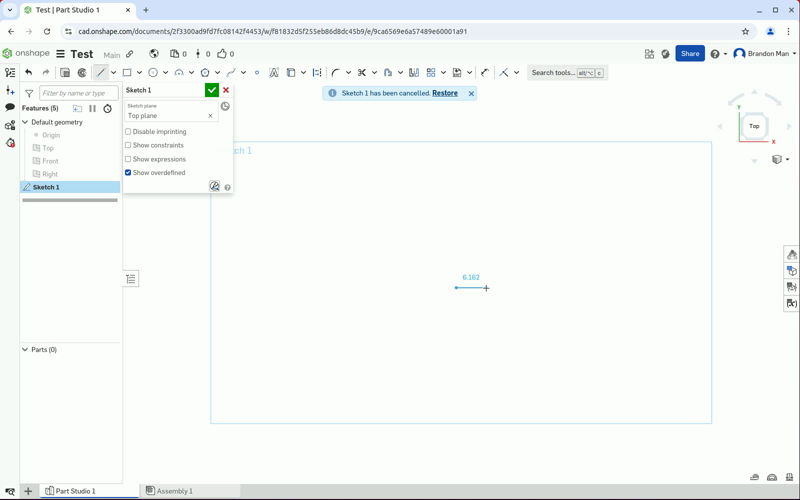
mouse_move(466, 287)
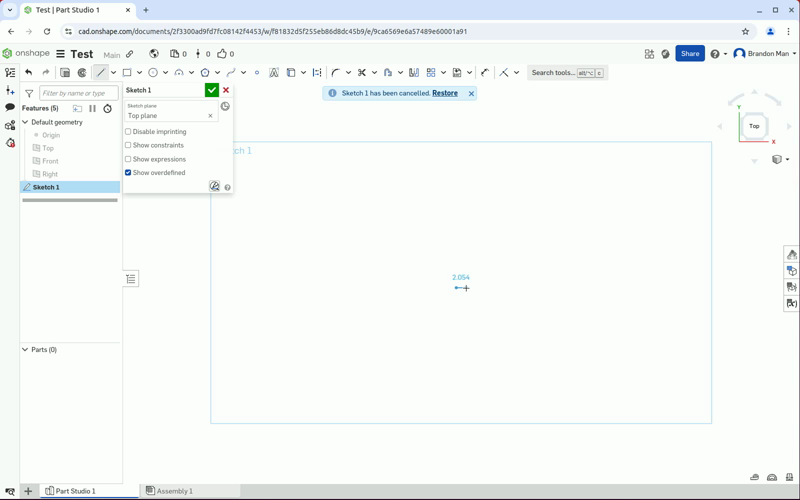
click(466, 287)
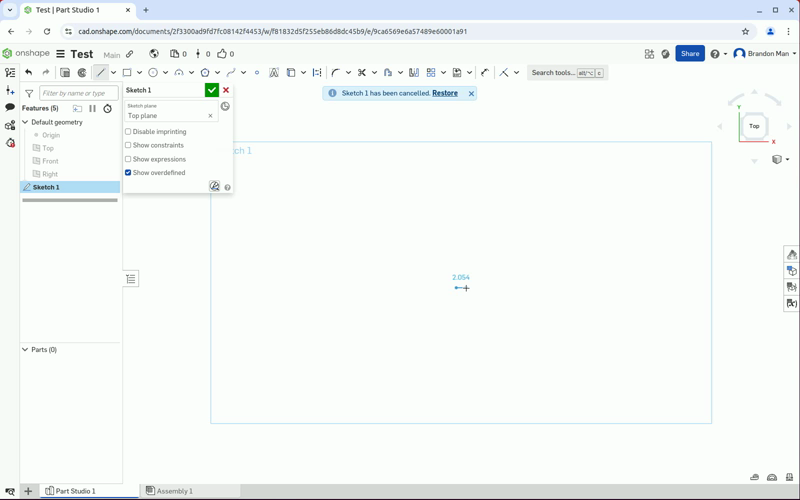
key_up(shift)
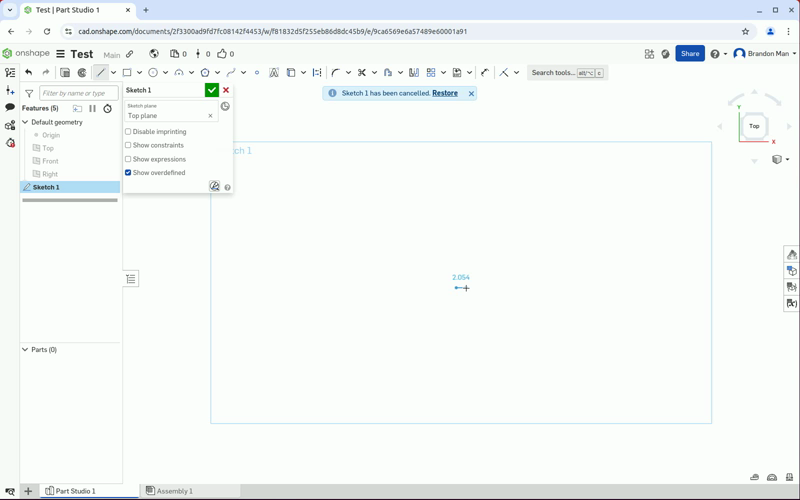
key_down(shift)
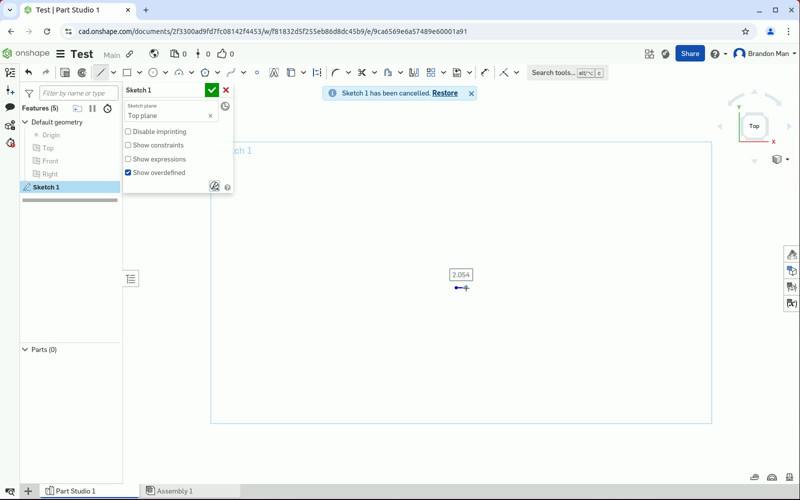
mouse_move(496, 287)
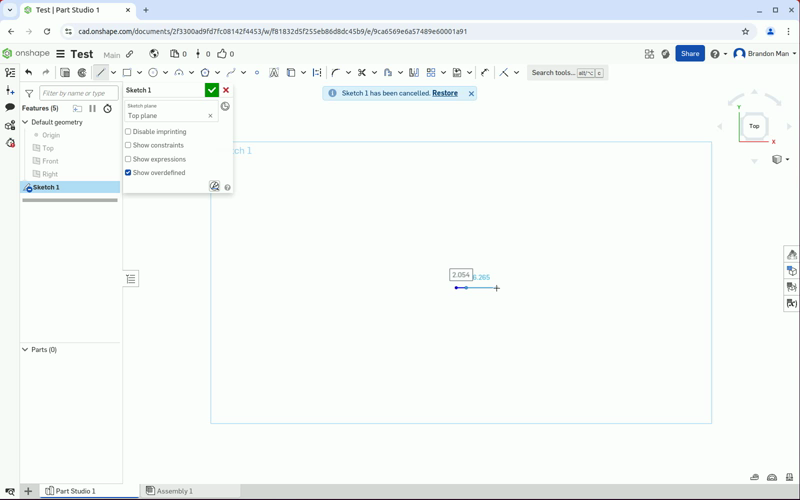
mouse_move(466, 277)
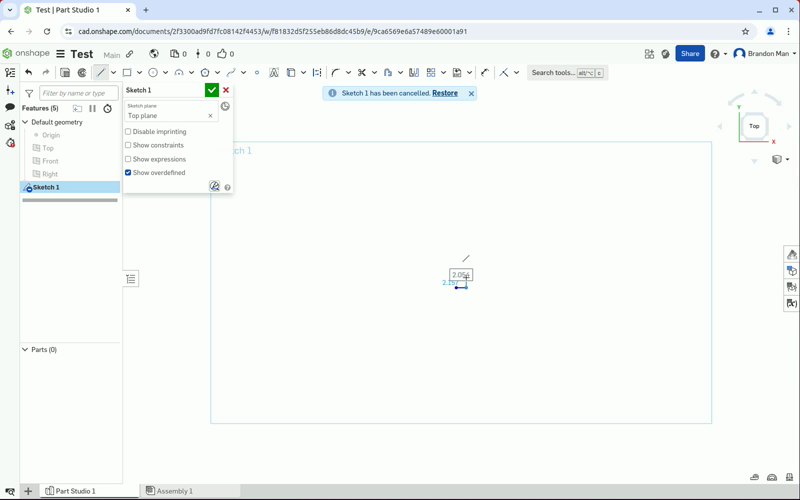
click(466, 277)
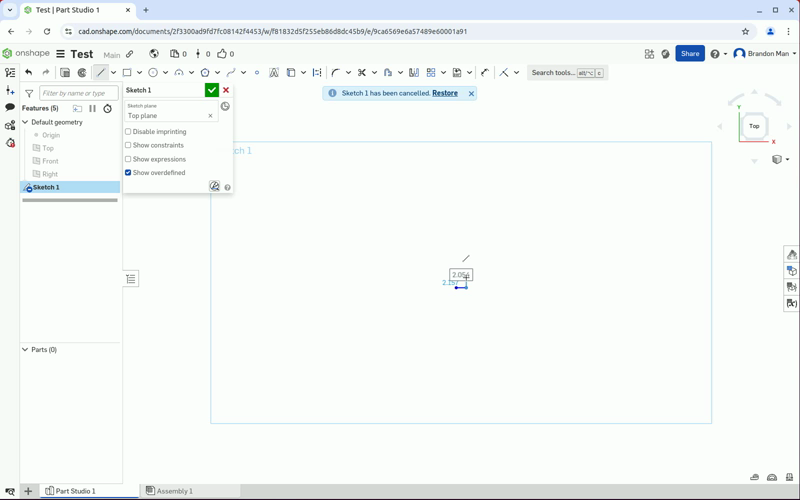
key_up(shift)
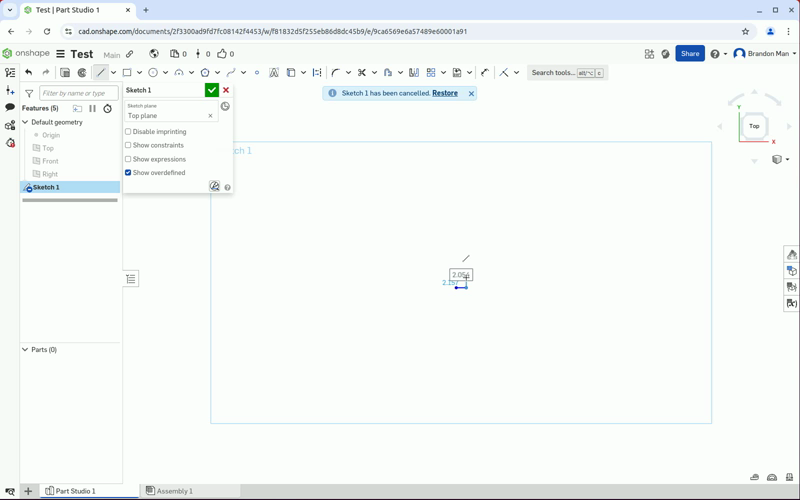
key_down(shift)
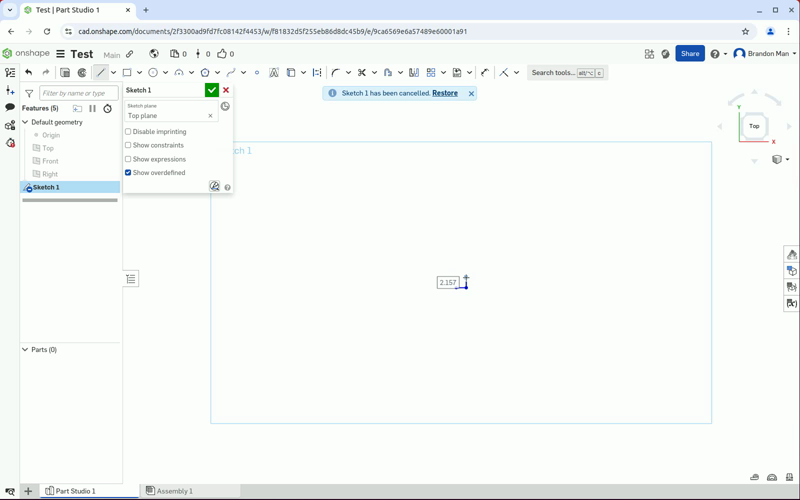
mouse_move(496, 277)
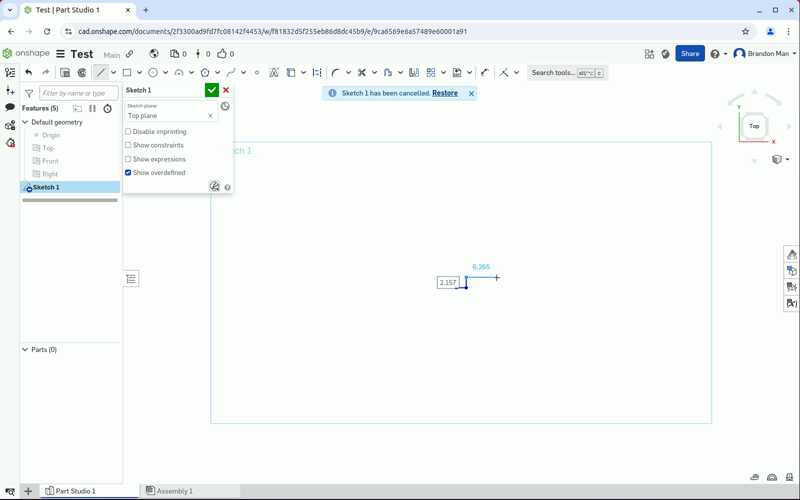
mouse_move(456, 277)
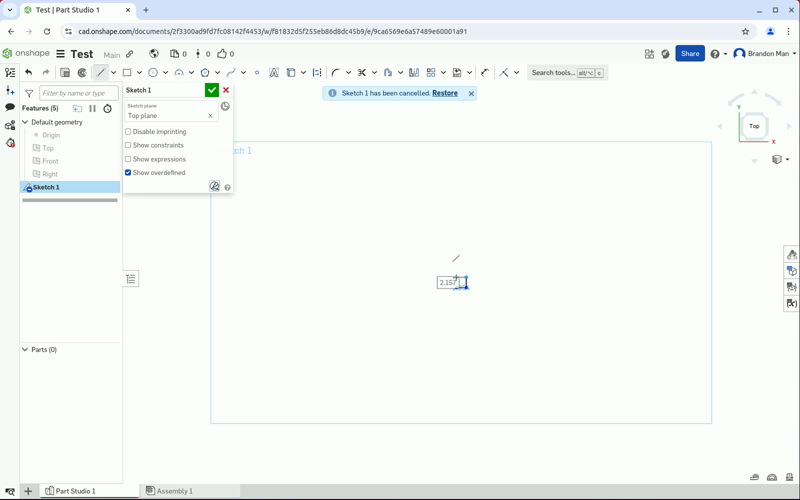
click(456, 277)
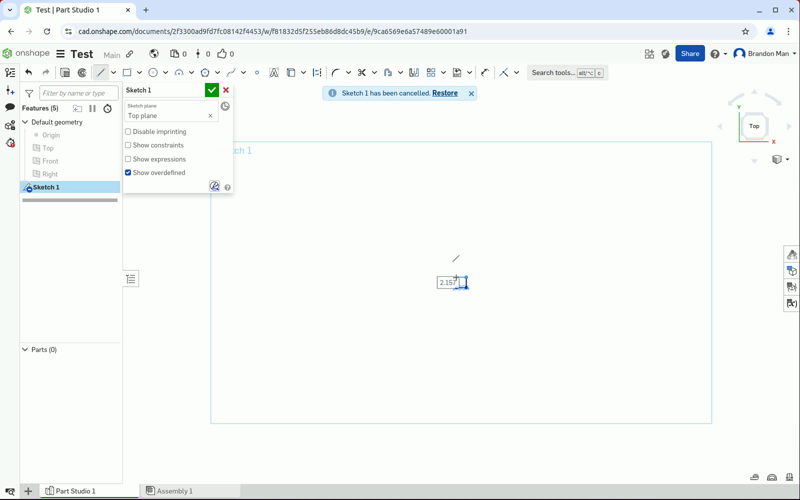
key_up(shift)
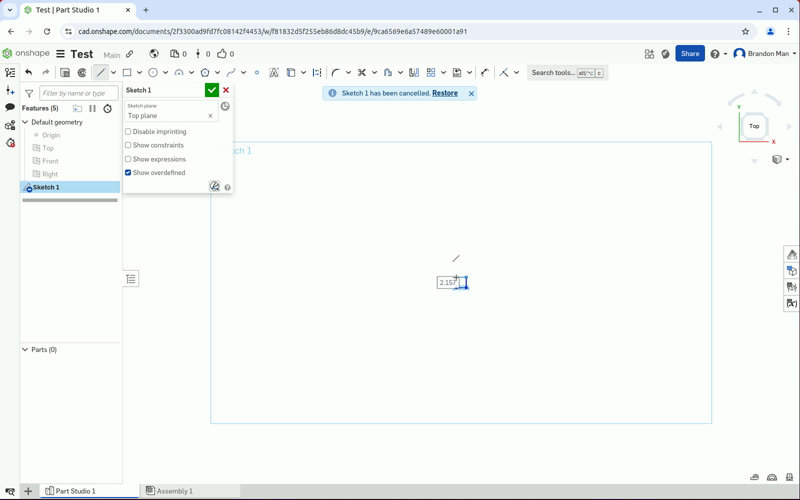
mouse_move(486, 277)
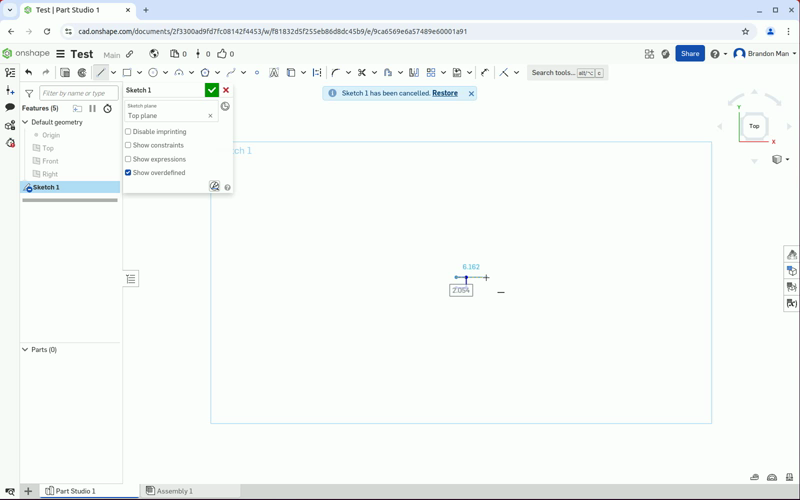
key_down(shift)
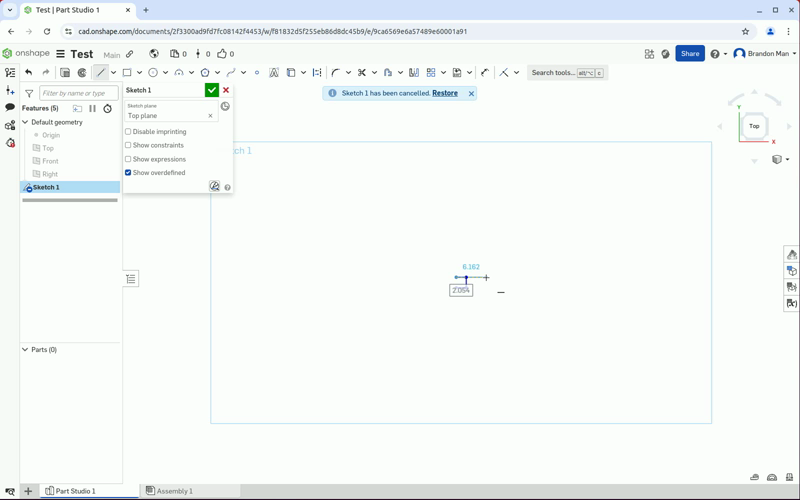
mouse_move(456, 287)
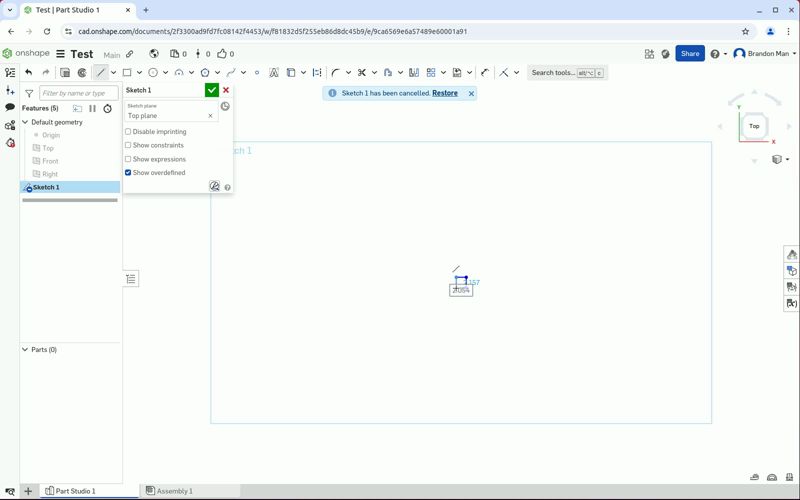
key_up(shift)
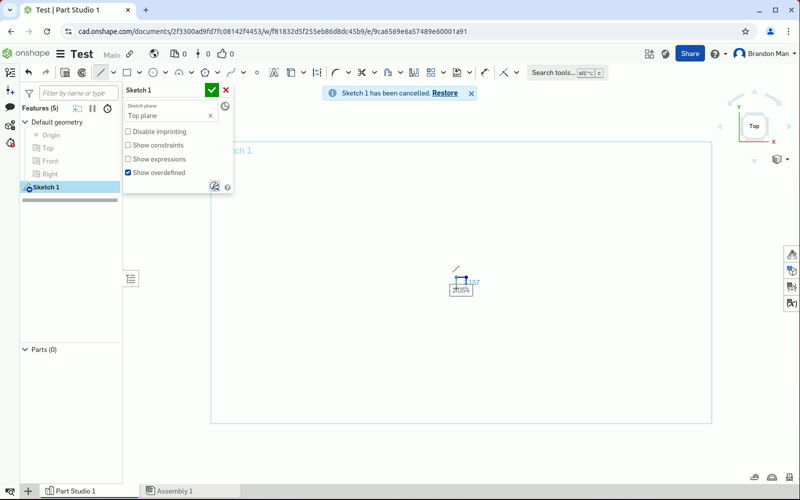
click(456, 287)
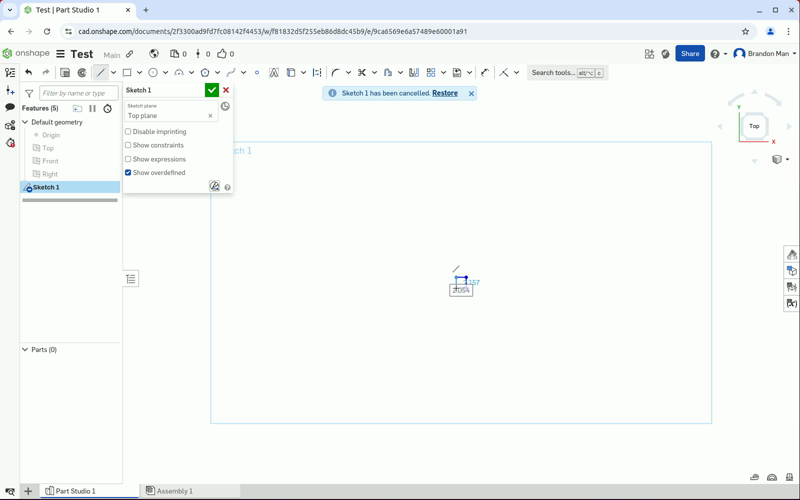
key(esc)
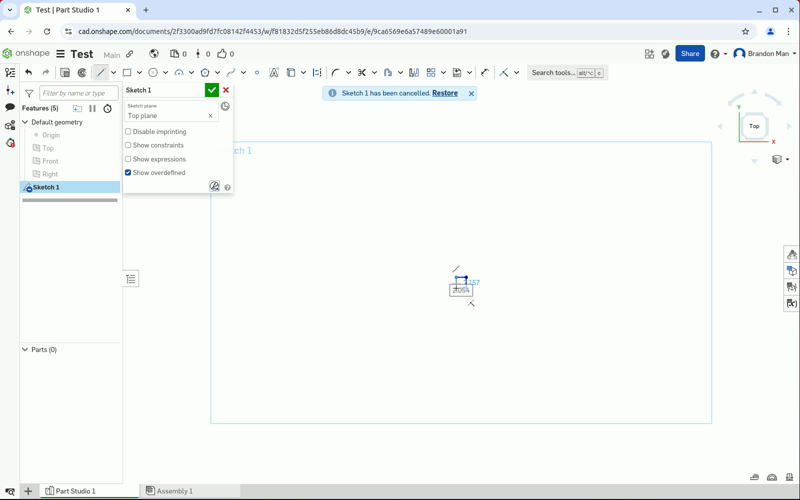
key(l)
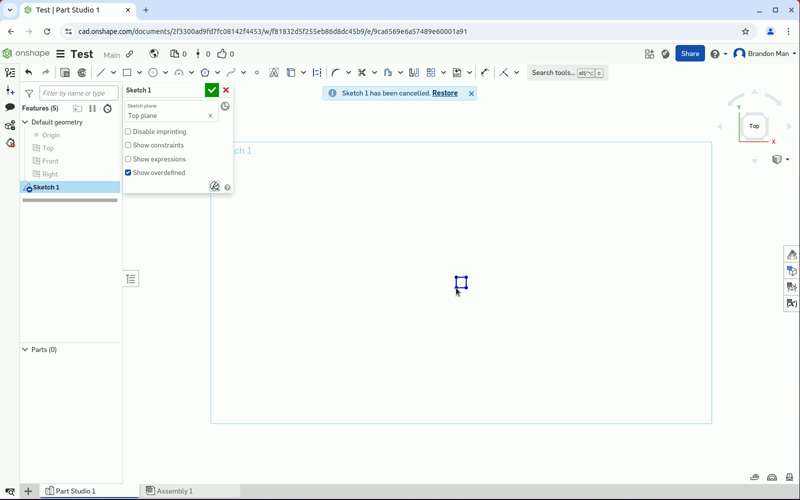
key_down(shift)
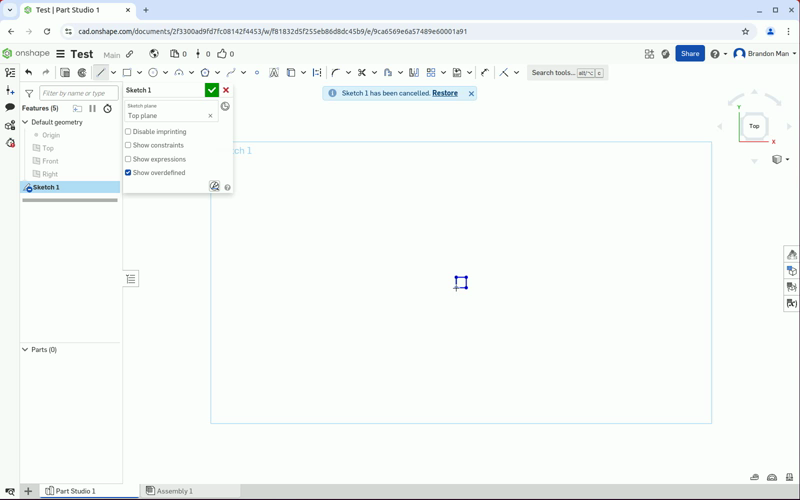
mouse_move(456, 287)
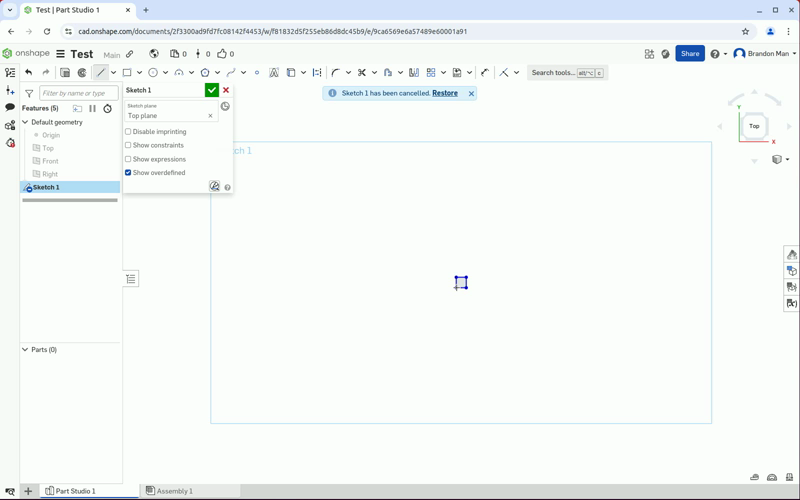
scroll(6)
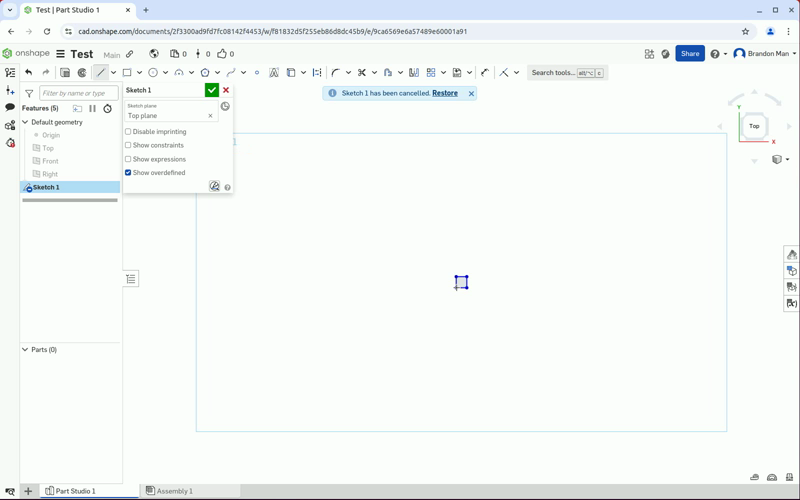
scroll(6)
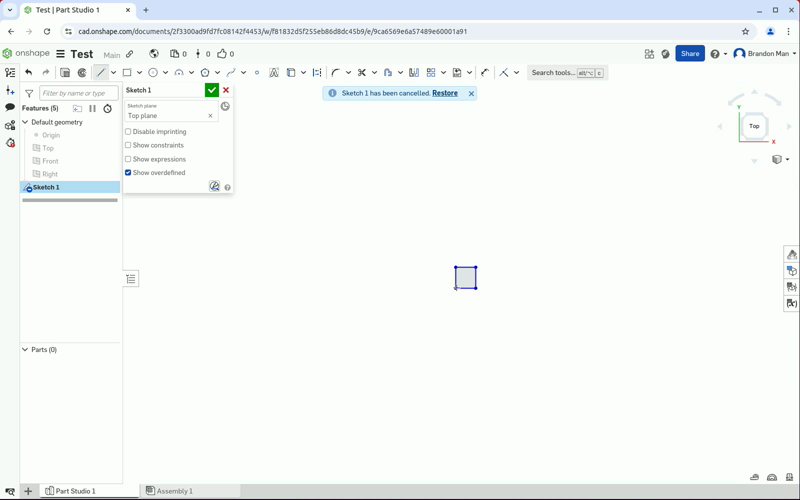
scroll(6)
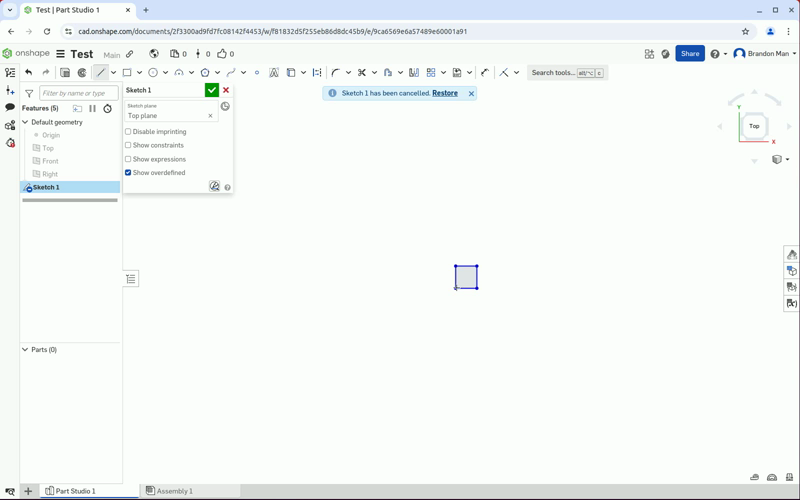
scroll(6)
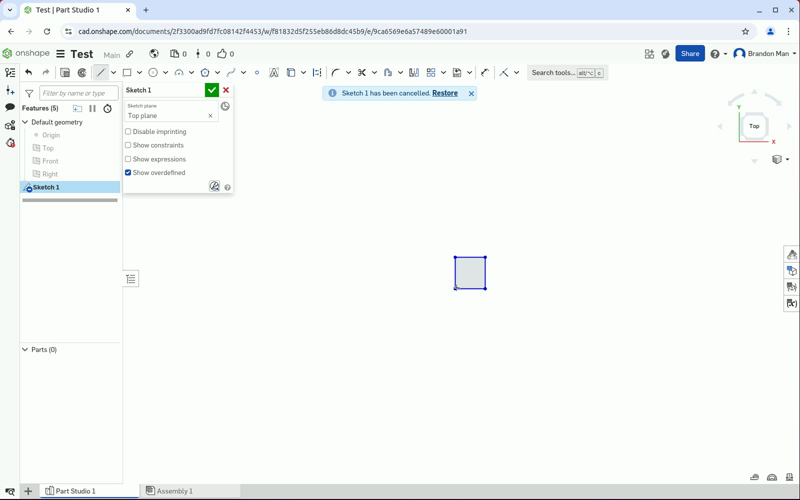
scroll(6)
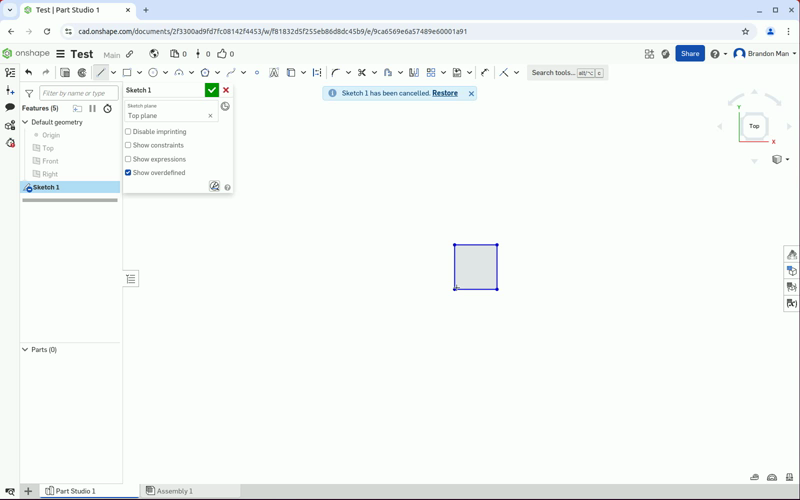
scroll(6)
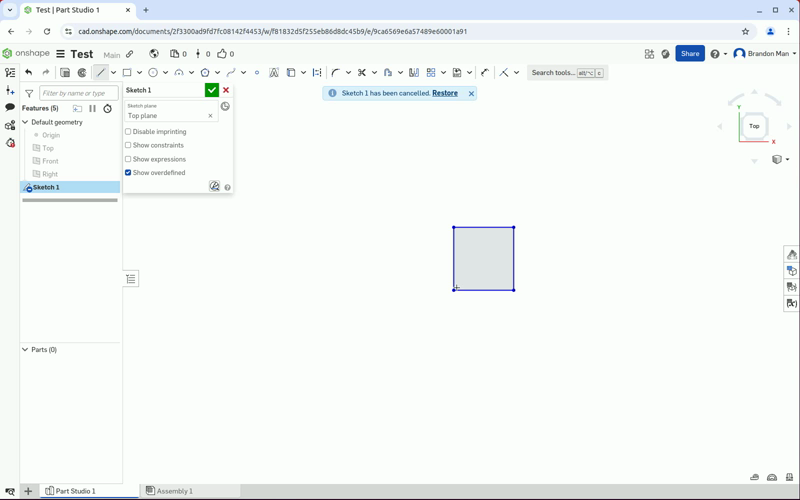
scroll(6)
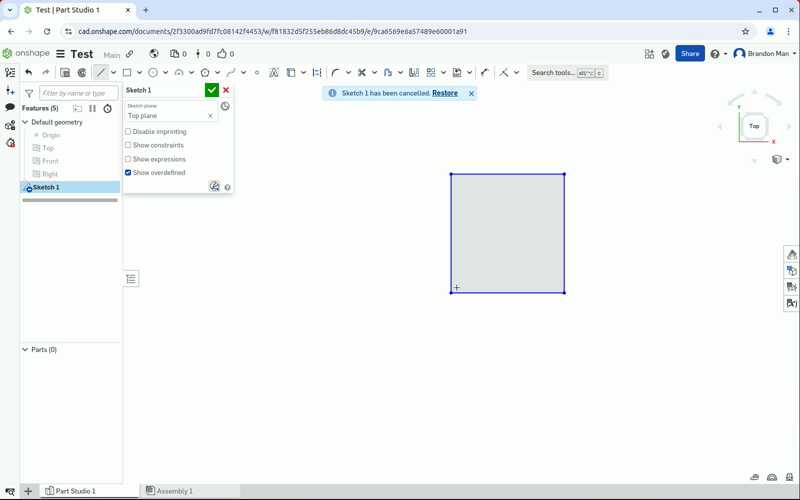
click(456, 287)
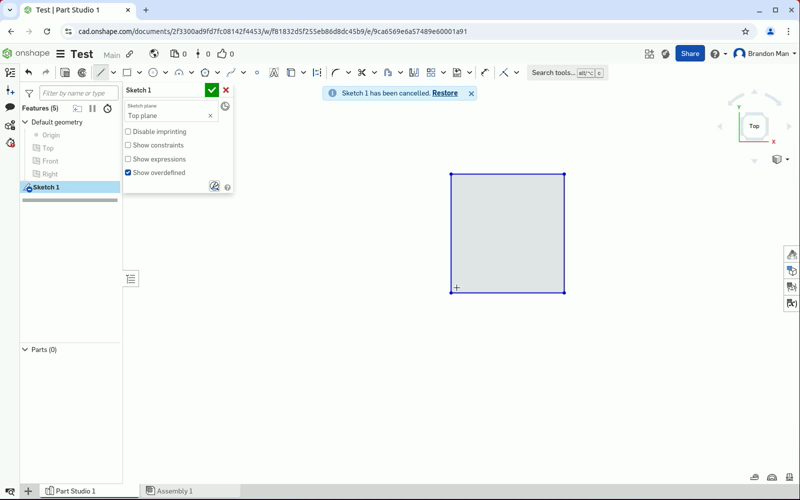
scroll(-6)
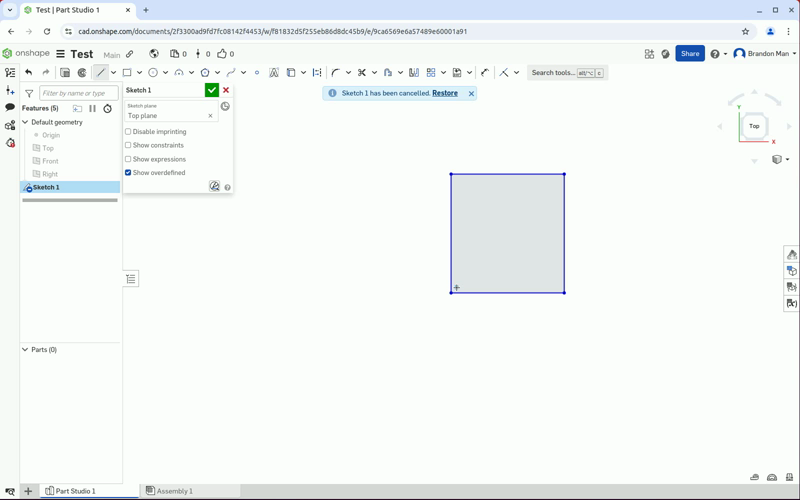
scroll(-6)
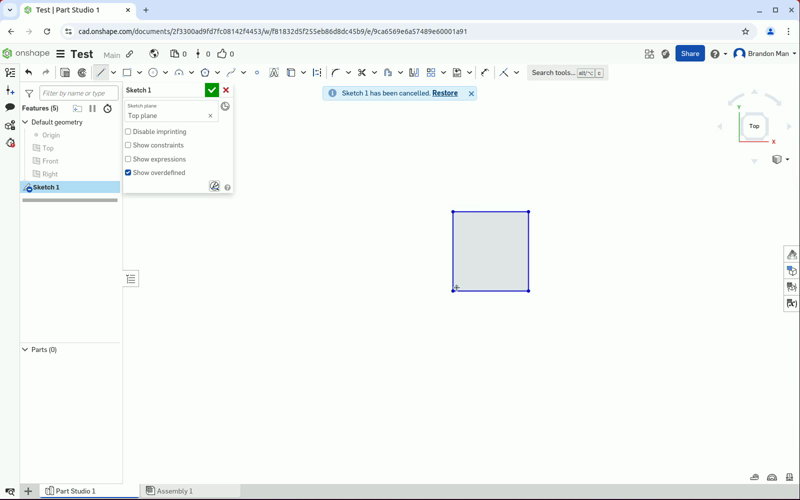
scroll(-6)
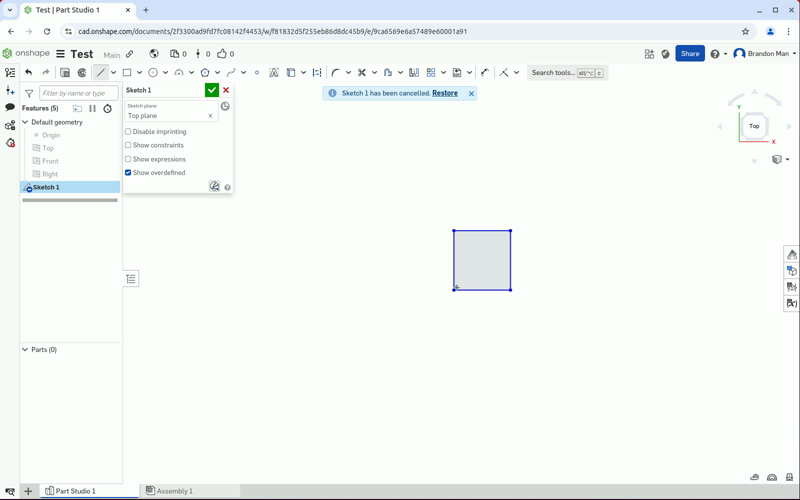
scroll(-6)
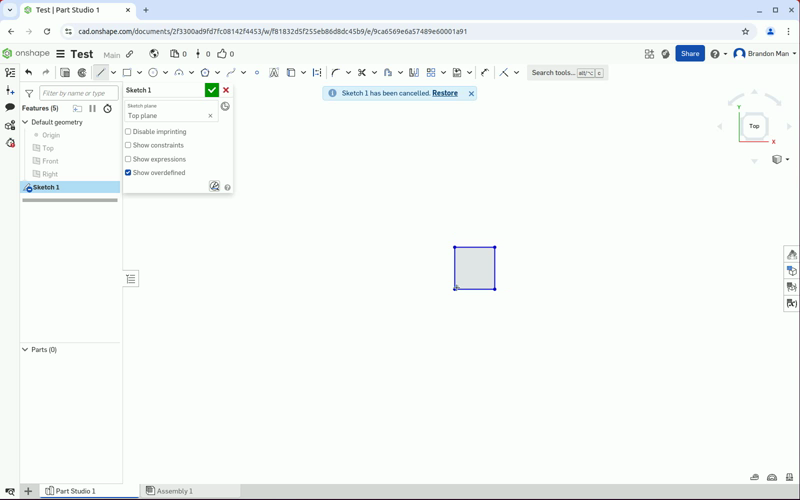
scroll(-6)
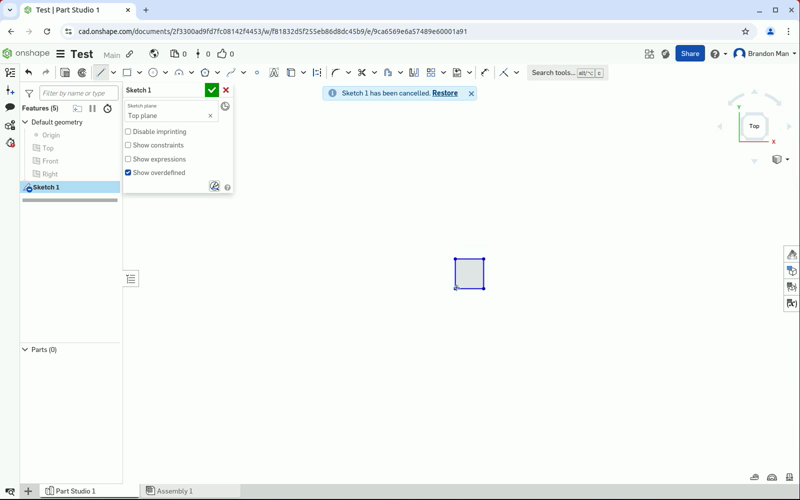
scroll(-6)
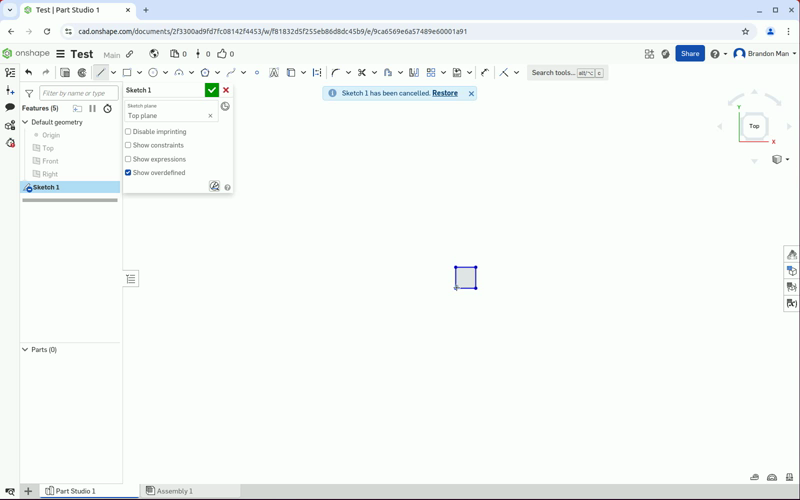
scroll(-6)
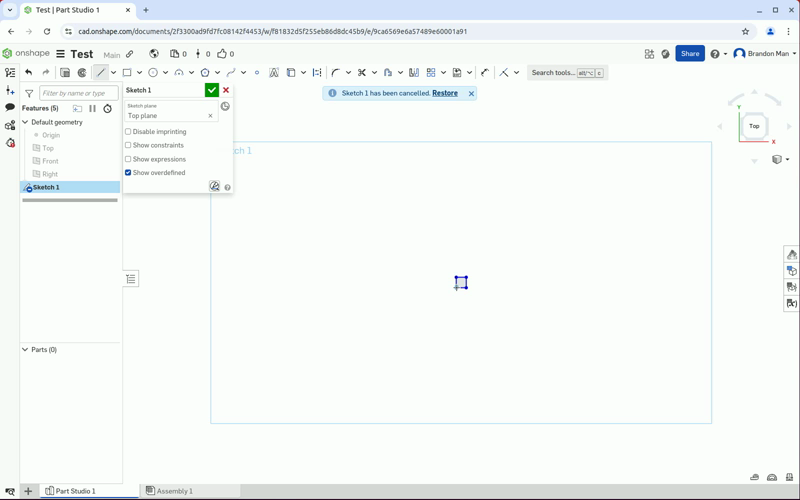
key_up(shift)
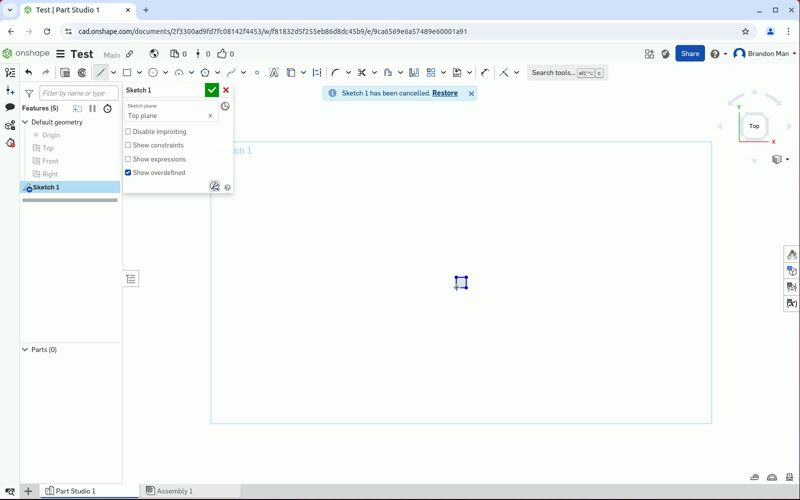
key_down(shift)
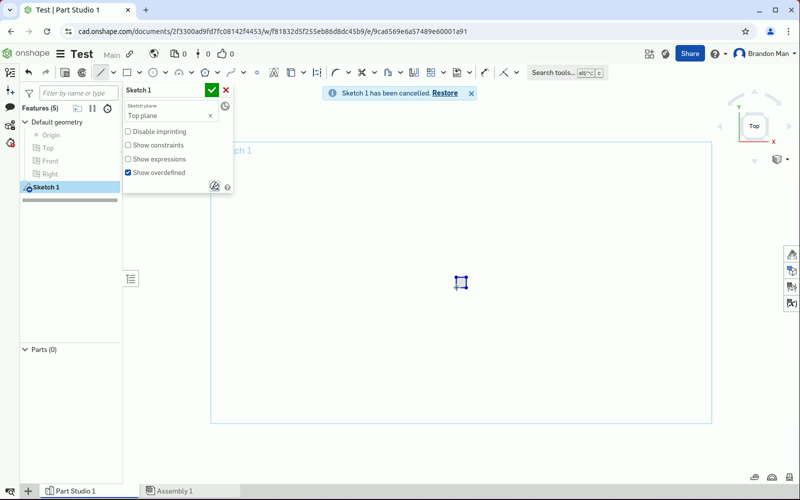
mouse_move(486, 287)
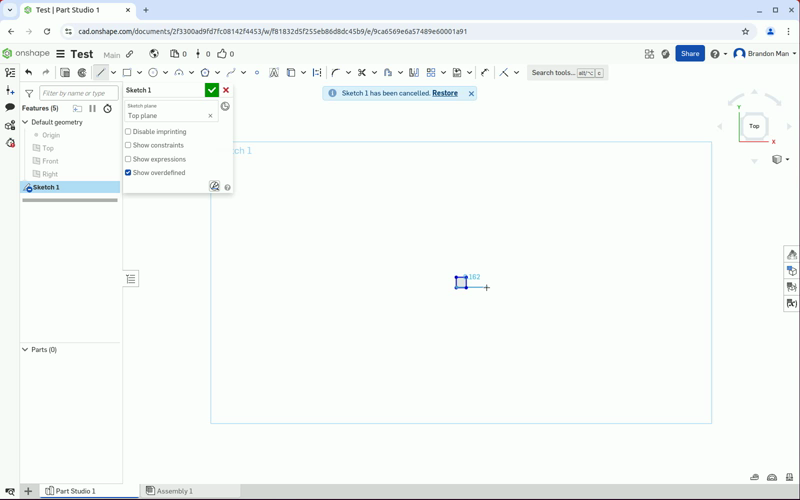
mouse_move(466, 287)
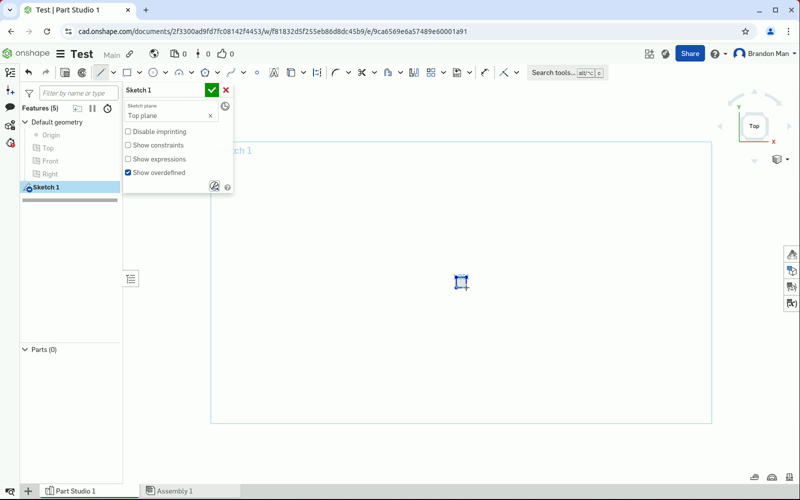
scroll(6)
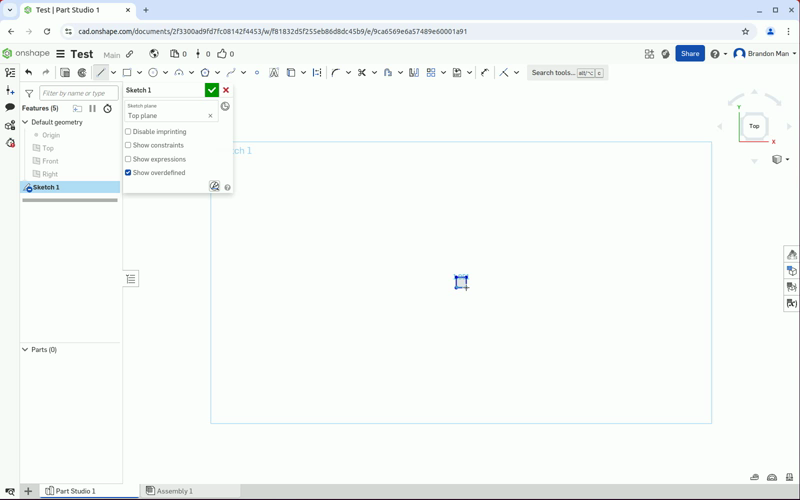
scroll(6)
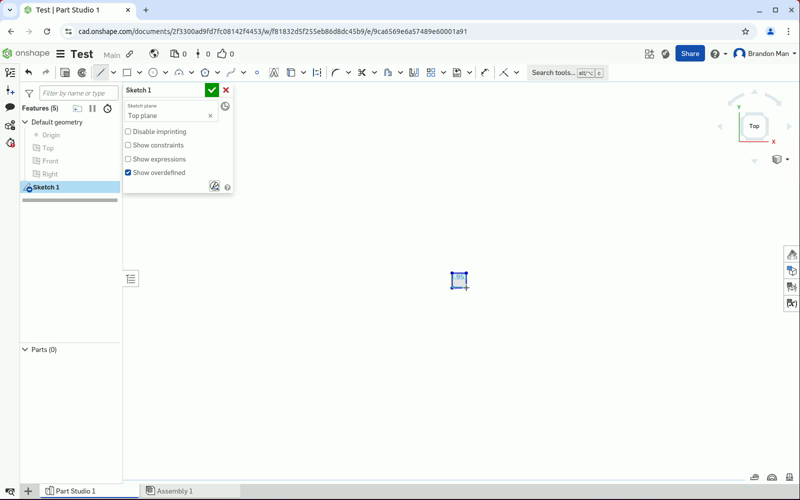
scroll(6)
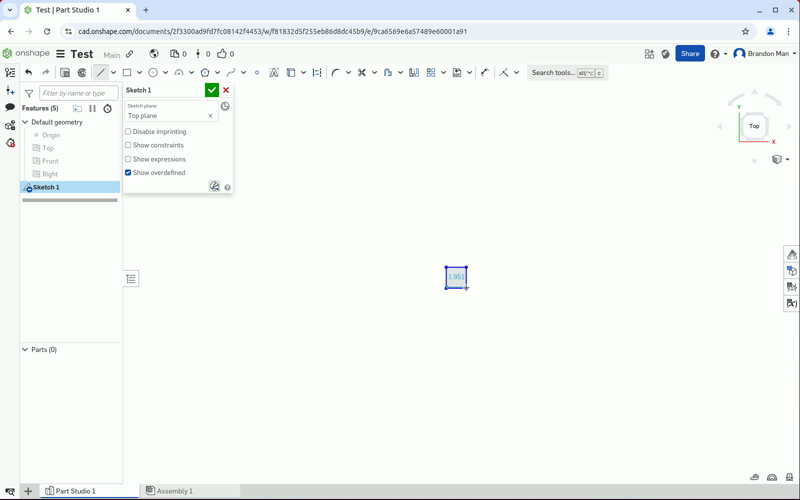
scroll(6)
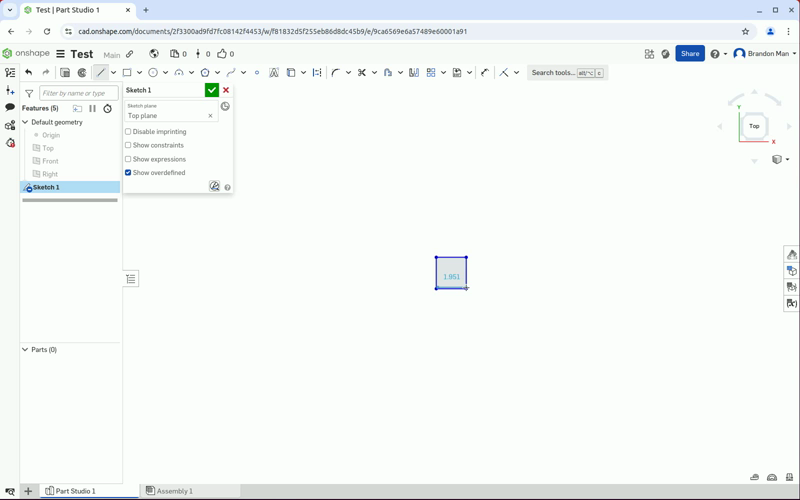
scroll(6)
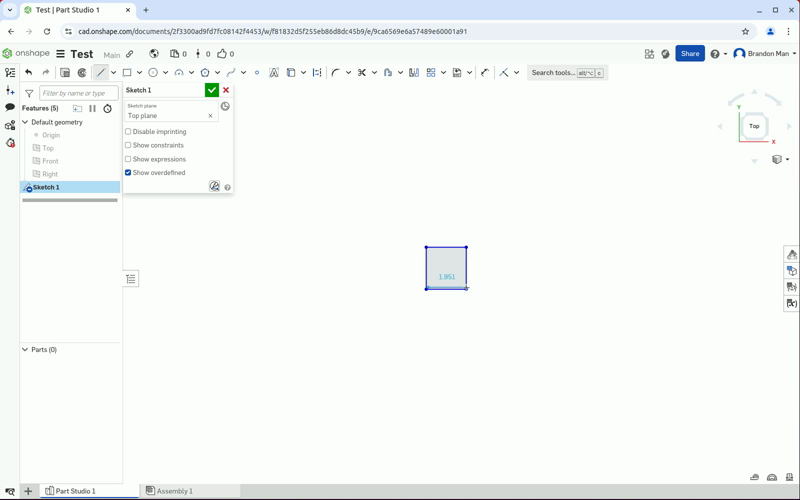
scroll(6)
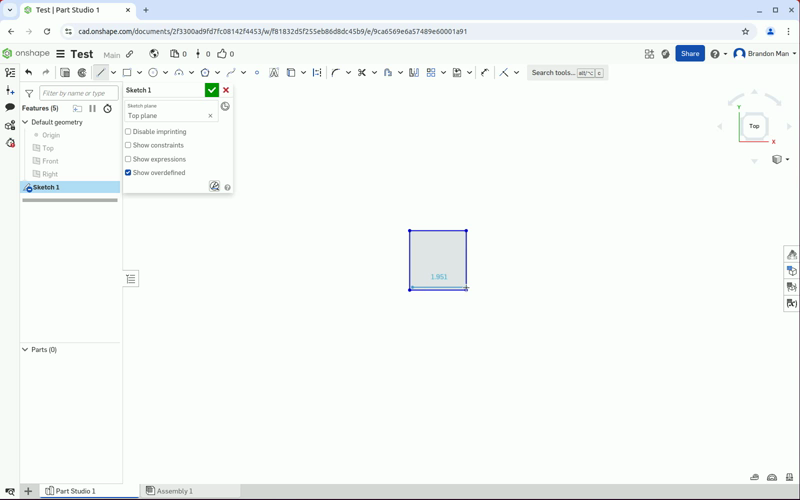
scroll(6)
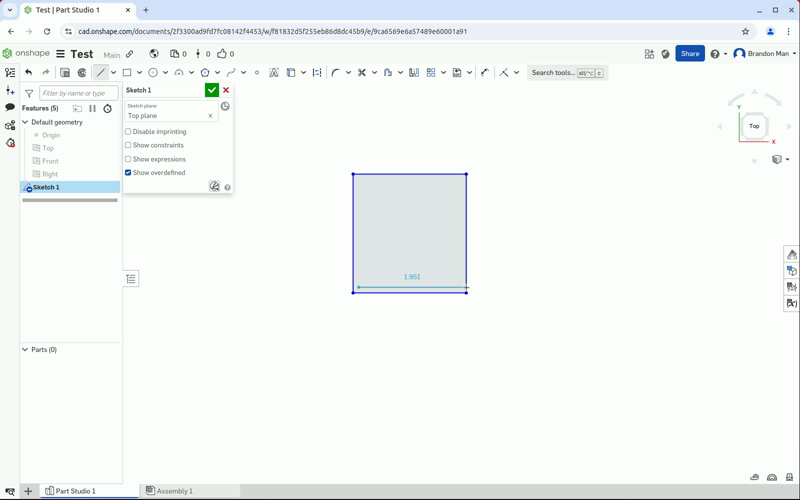
click(466, 287)
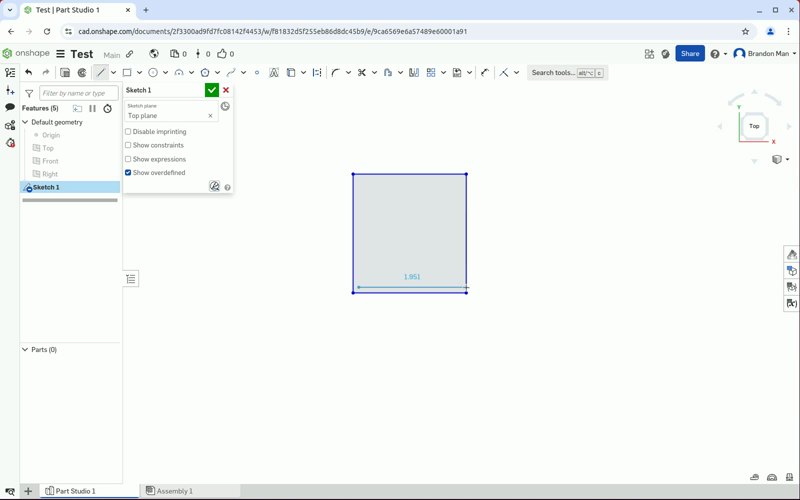
scroll(-6)
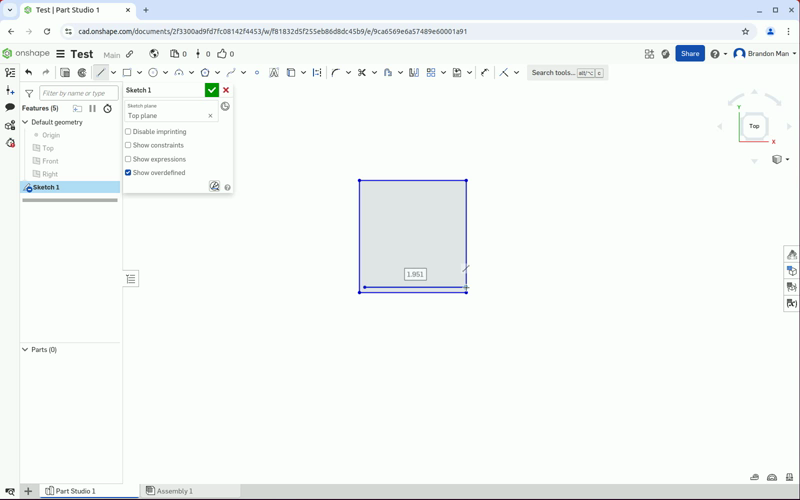
scroll(-6)
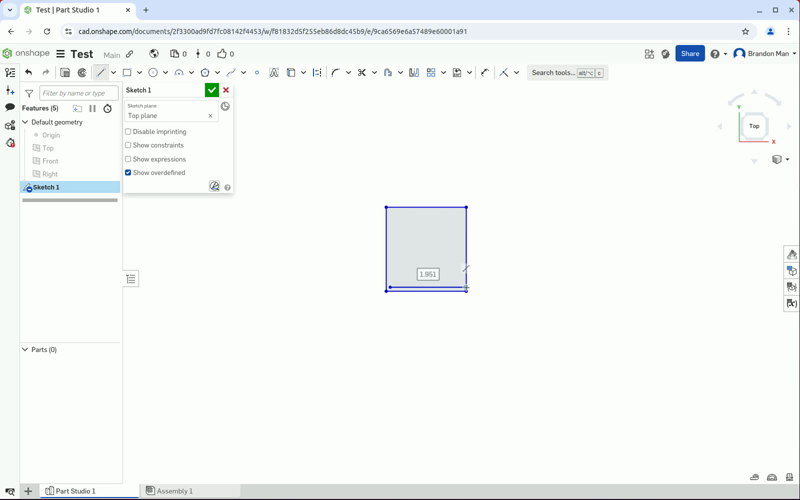
scroll(-6)
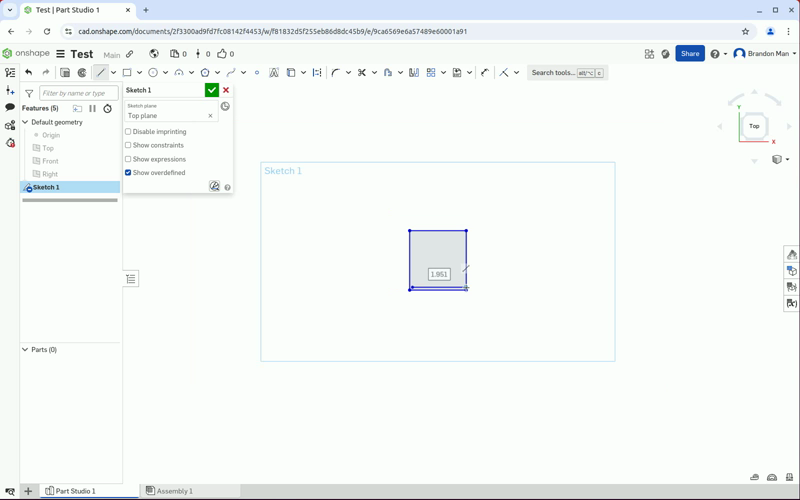
scroll(-6)
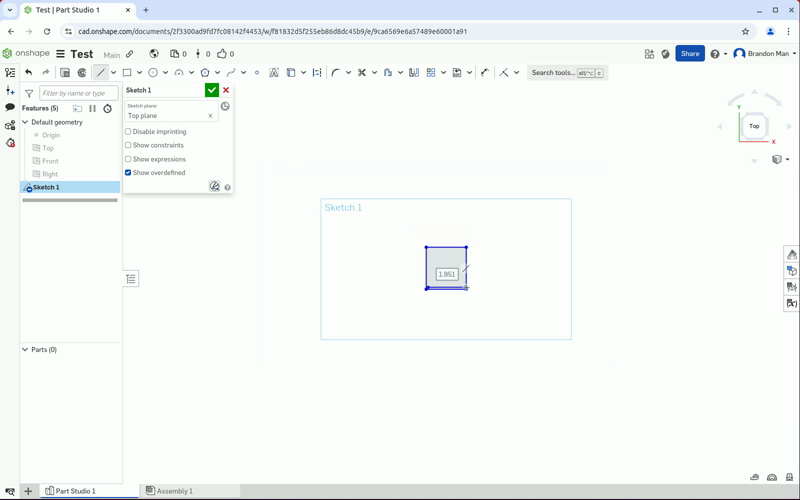
scroll(-6)
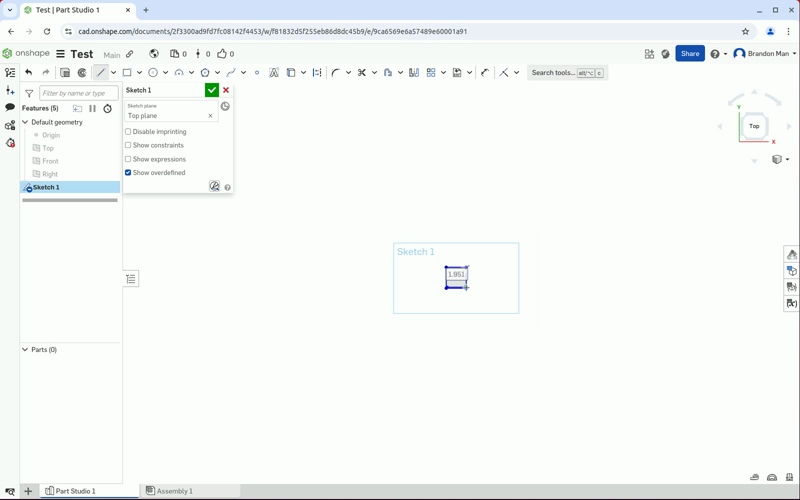
scroll(-6)
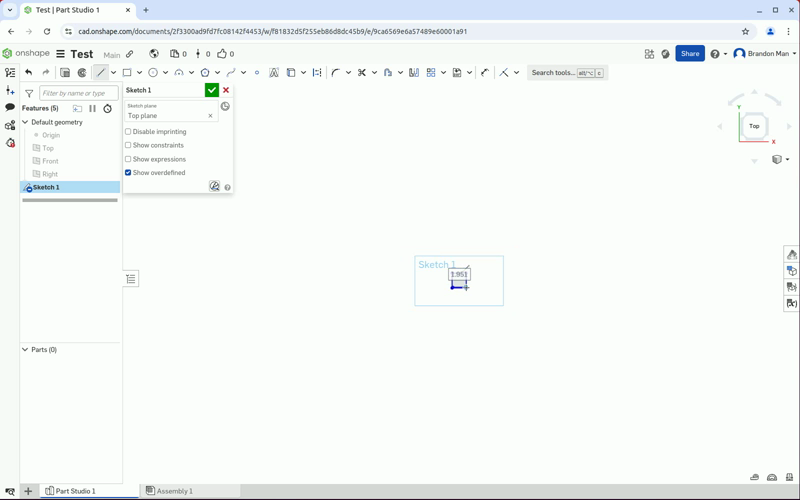
scroll(-6)
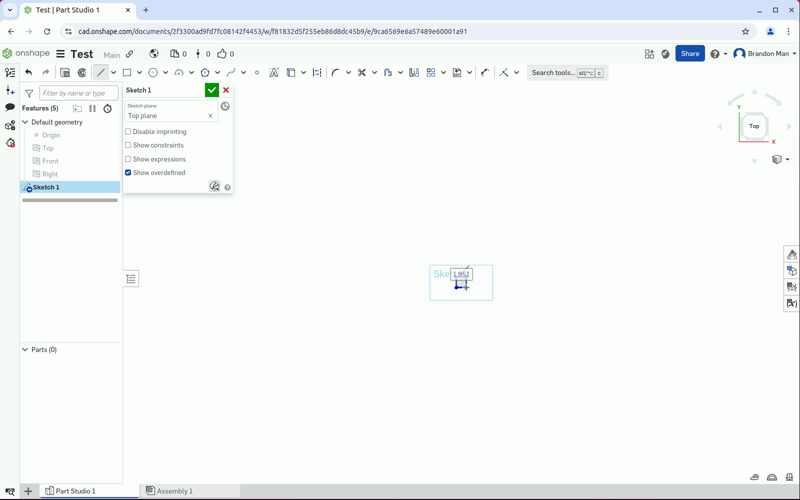
key_up(shift)
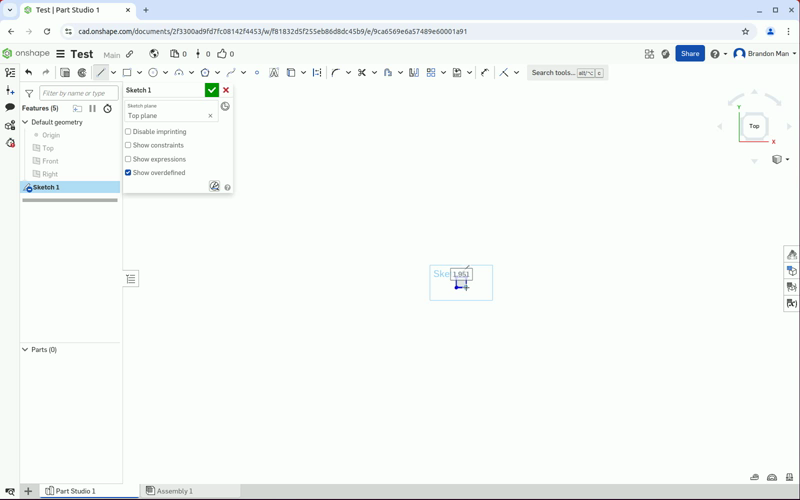
key_down(shift)
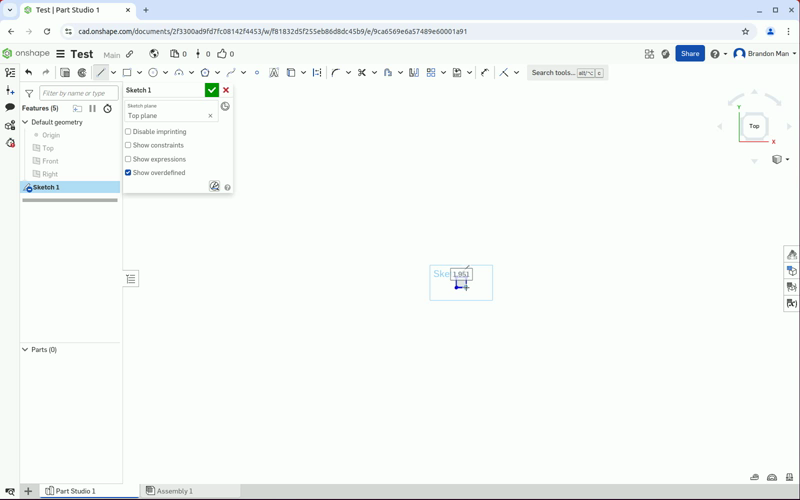
mouse_move(496, 287)
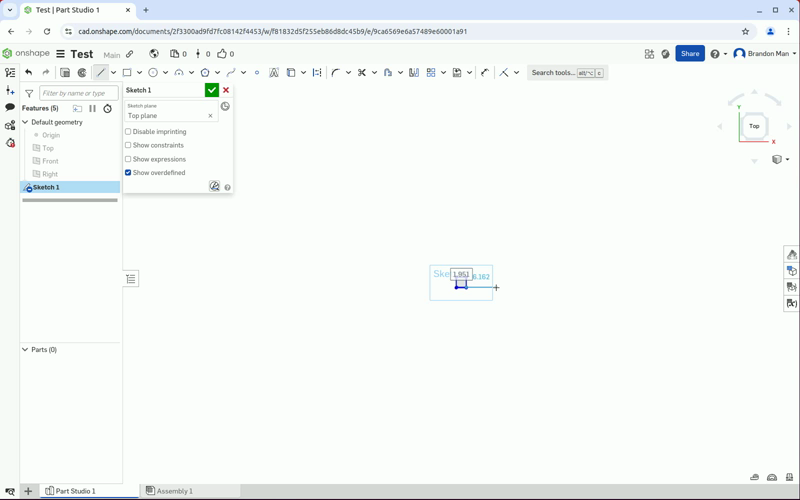
mouse_move(466, 277)
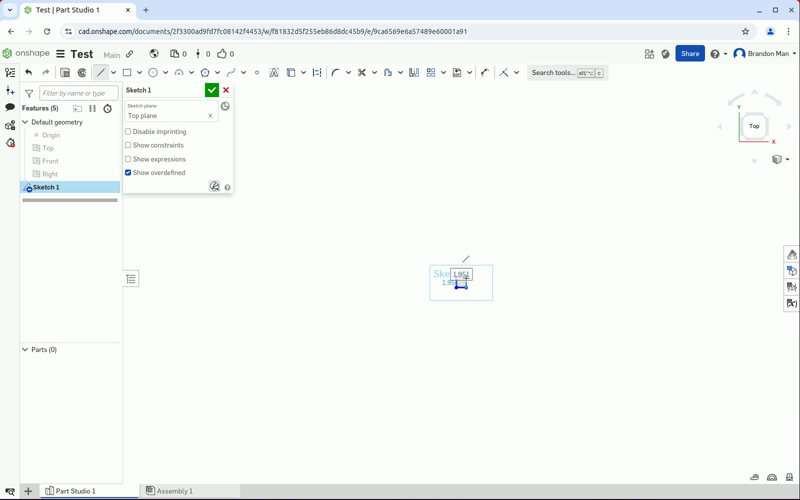
click(466, 277)
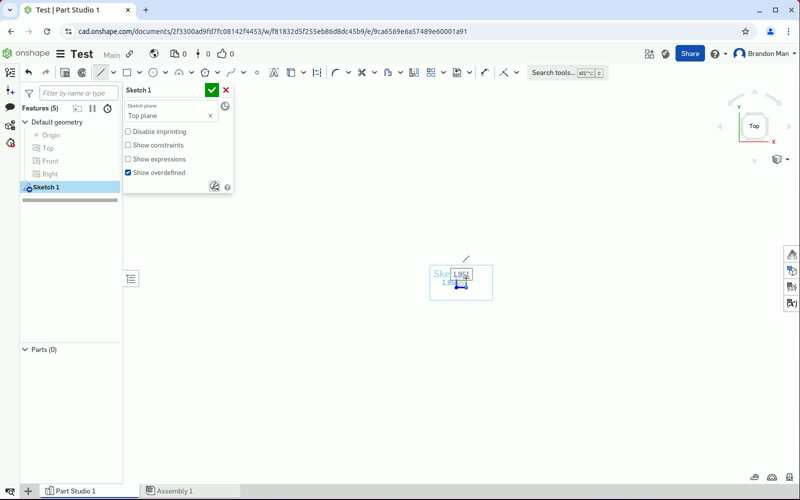
key_up(shift)
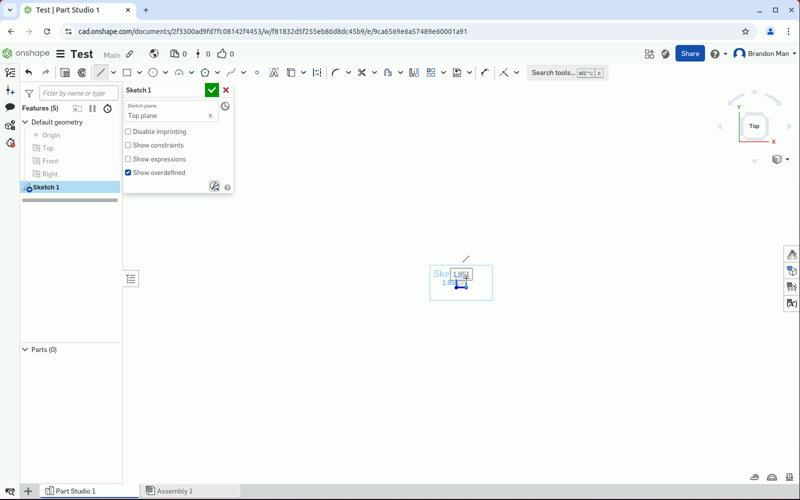
key_down(shift)
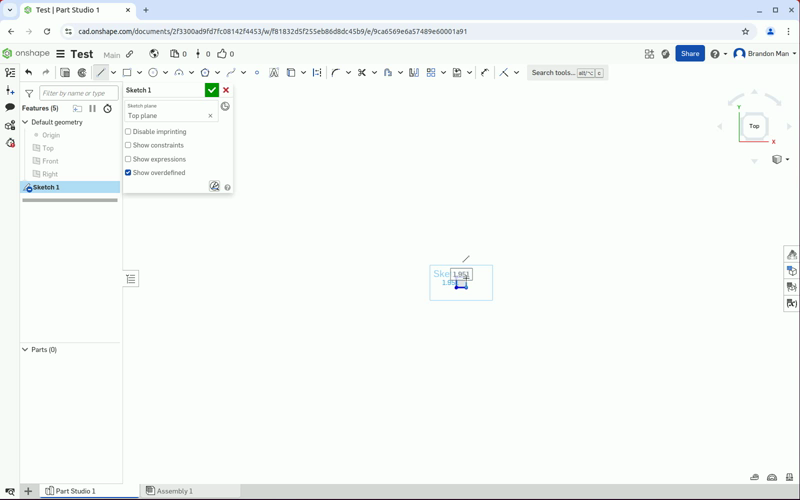
mouse_move(496, 277)
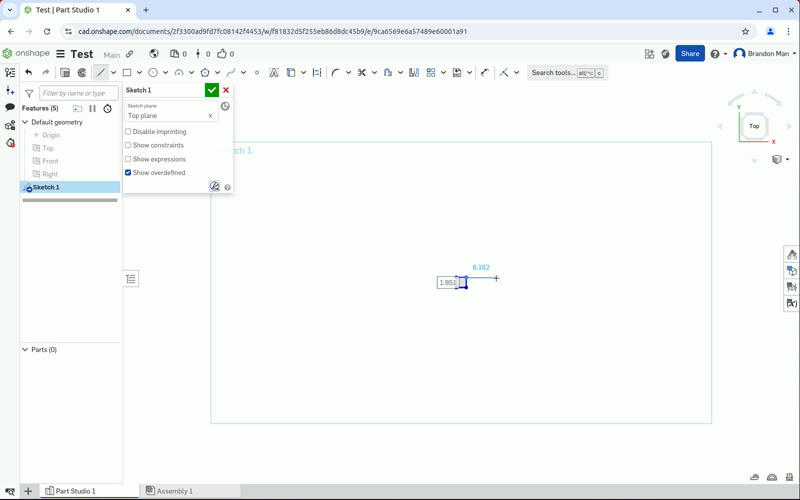
mouse_move(456, 277)
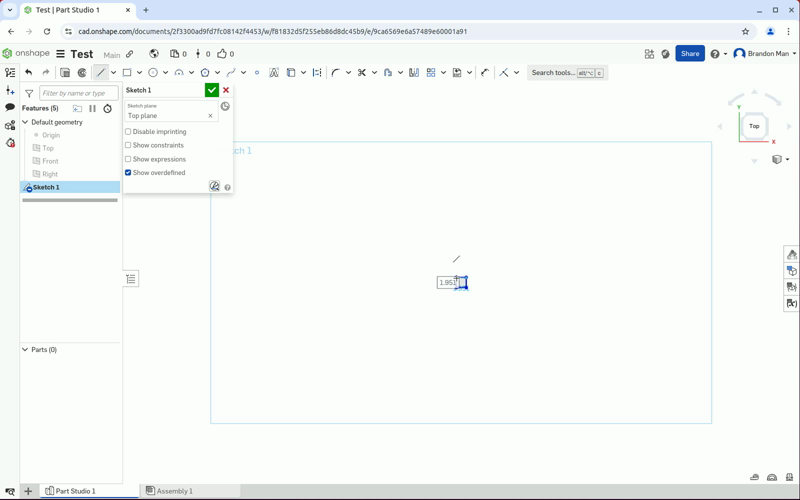
scroll(6)
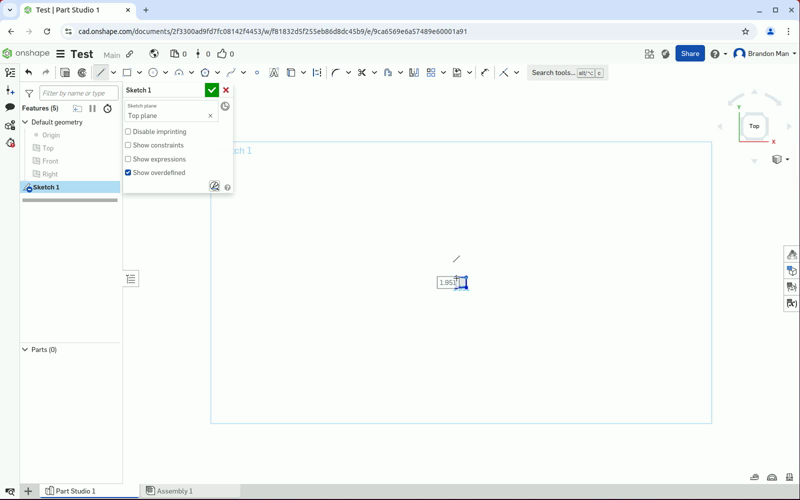
scroll(6)
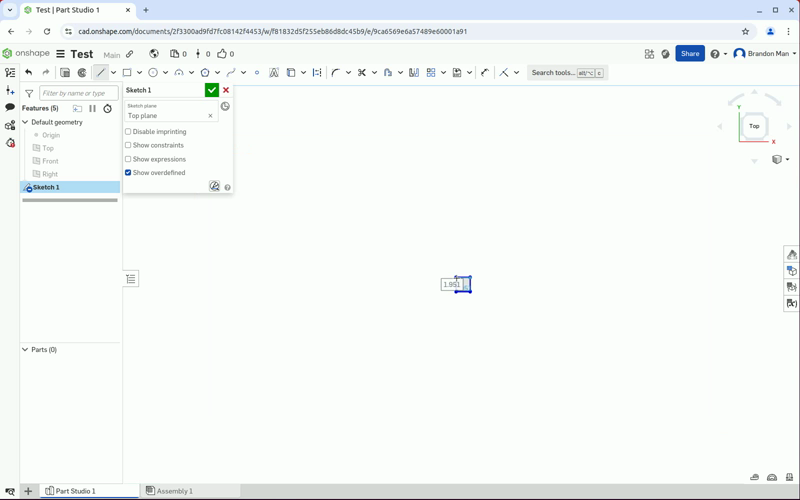
scroll(6)
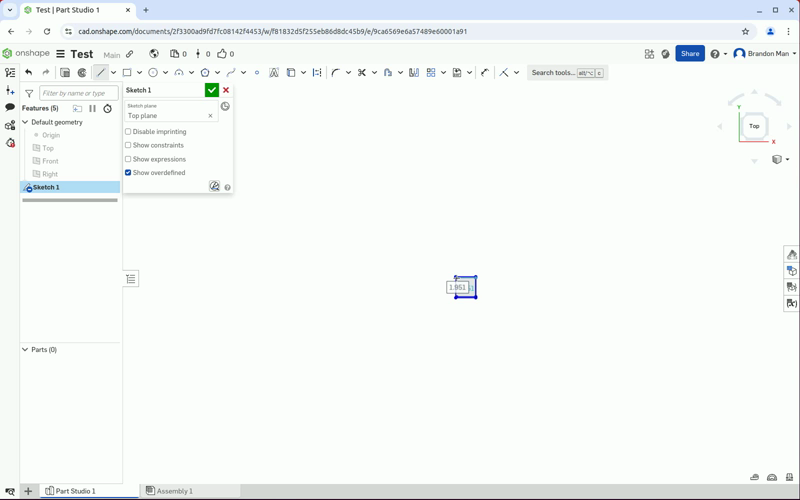
scroll(6)
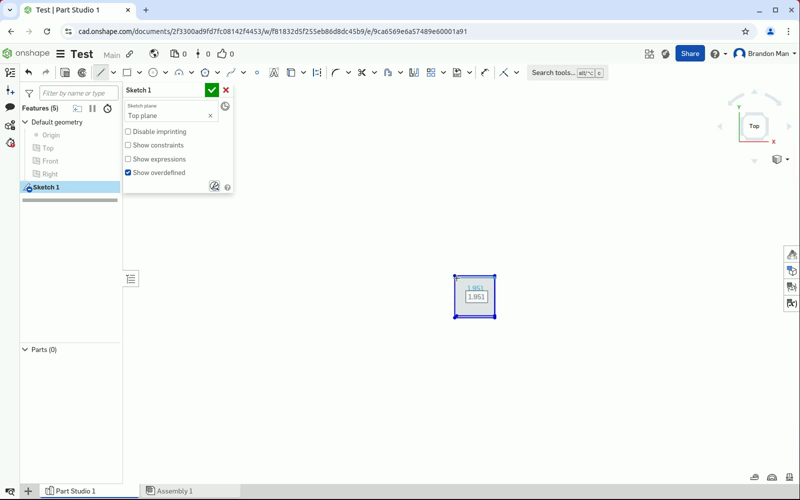
scroll(6)
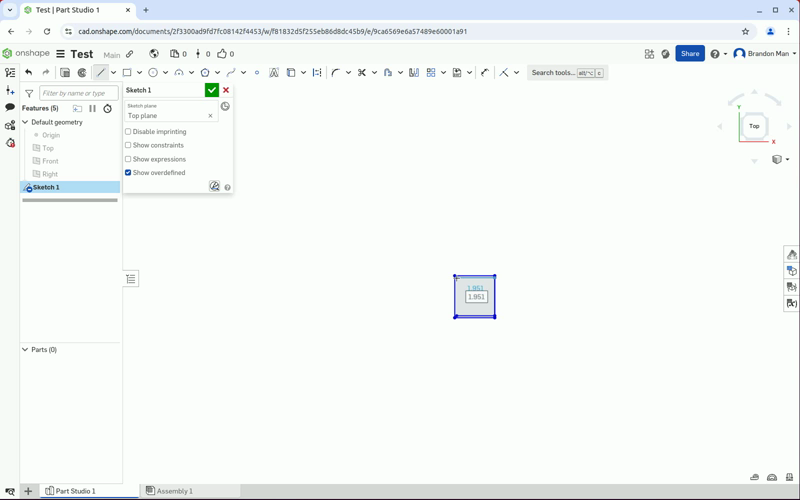
scroll(6)
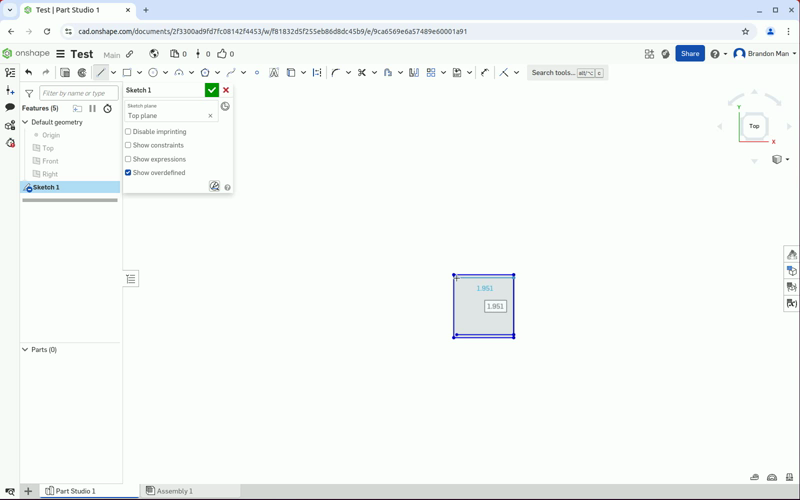
scroll(6)
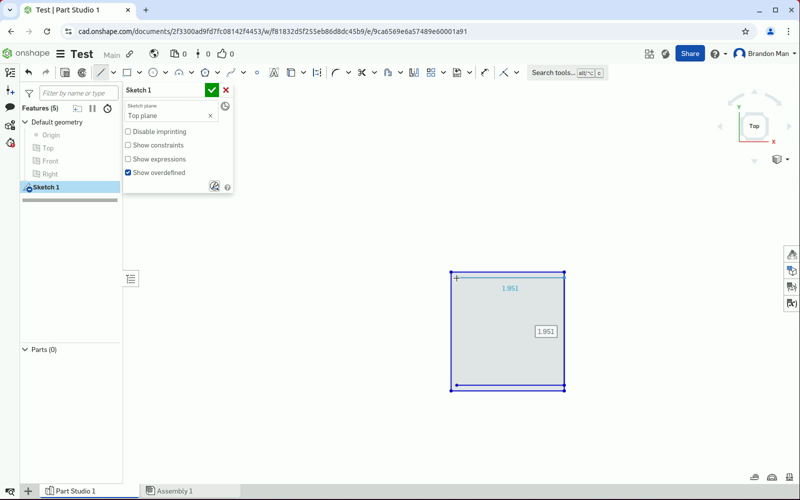
click(456, 277)
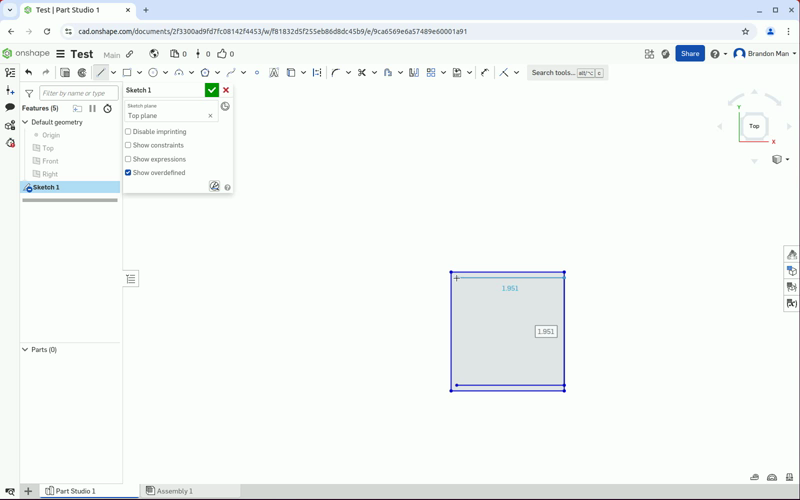
scroll(-6)
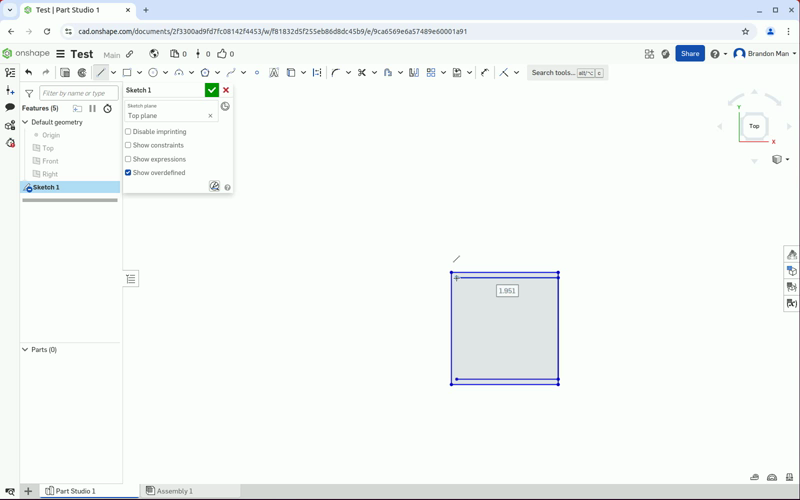
scroll(-6)
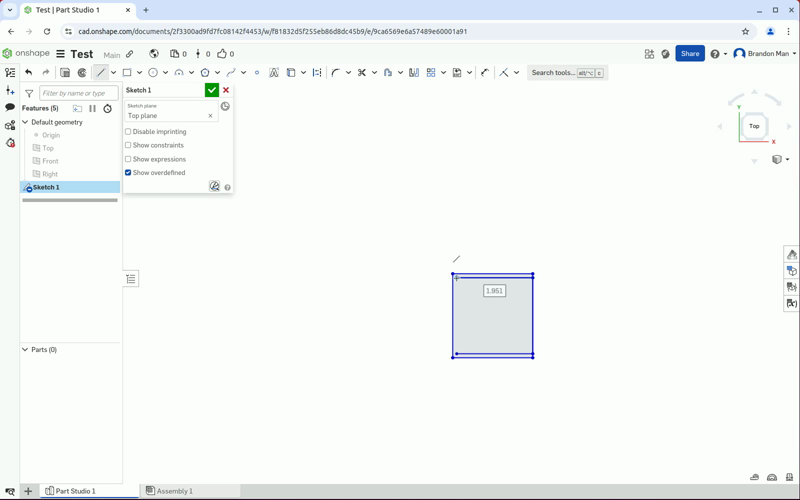
scroll(-6)
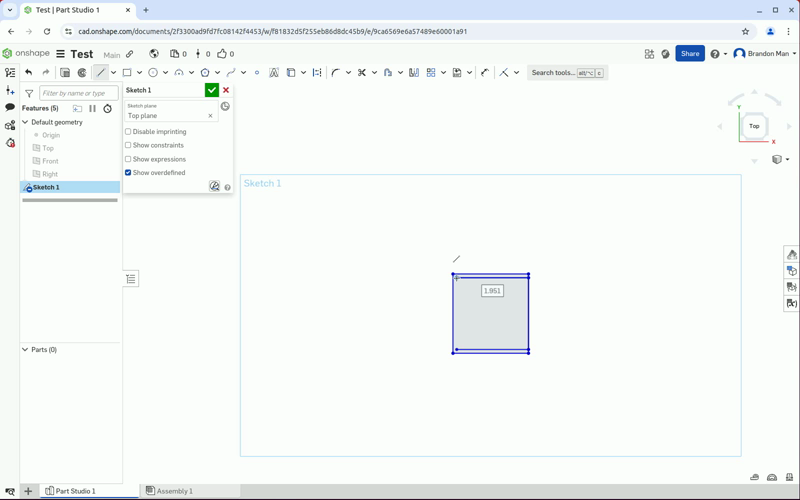
scroll(-6)
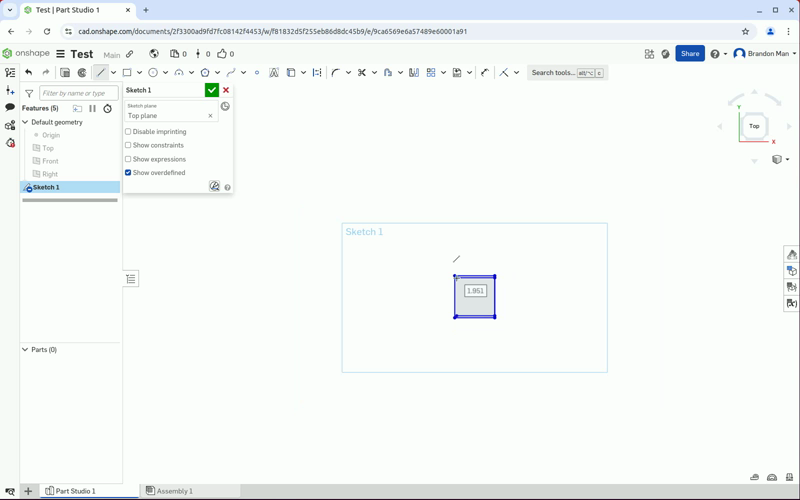
scroll(-6)
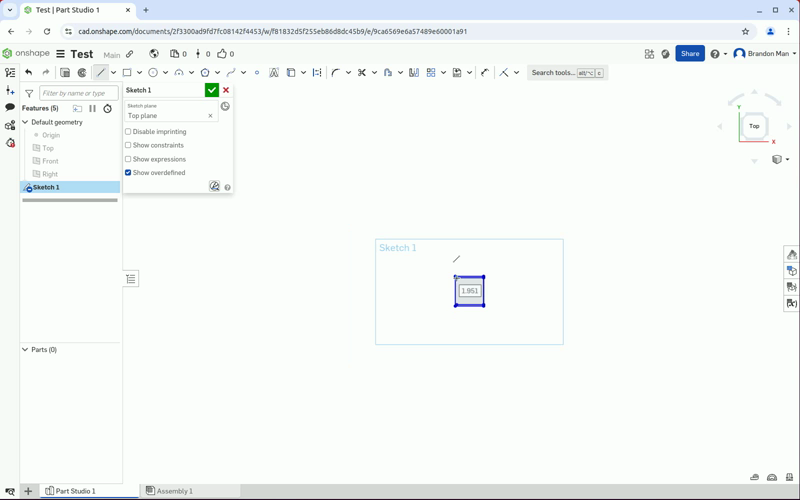
scroll(-6)
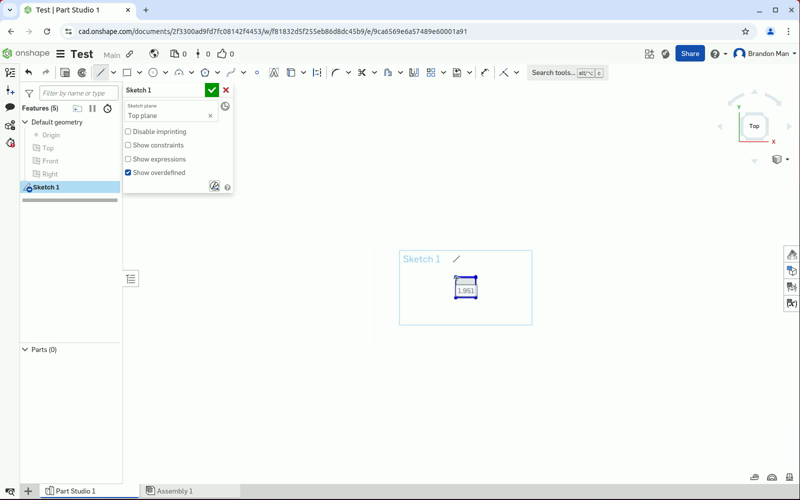
scroll(-6)
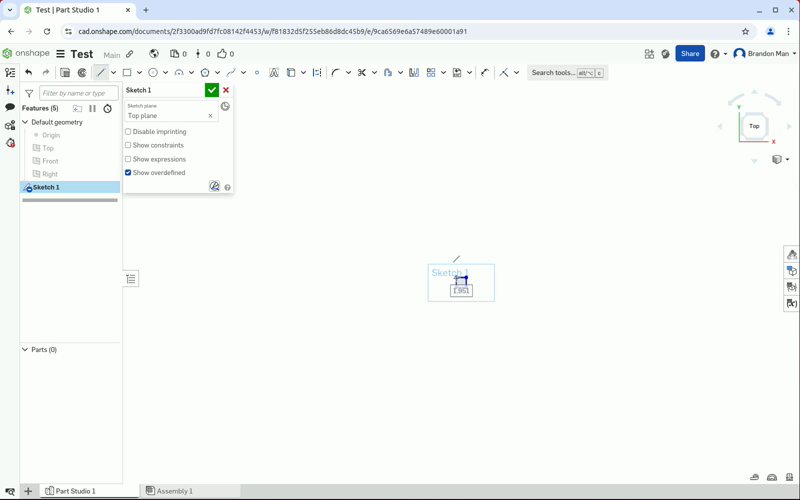
key_up(shift)
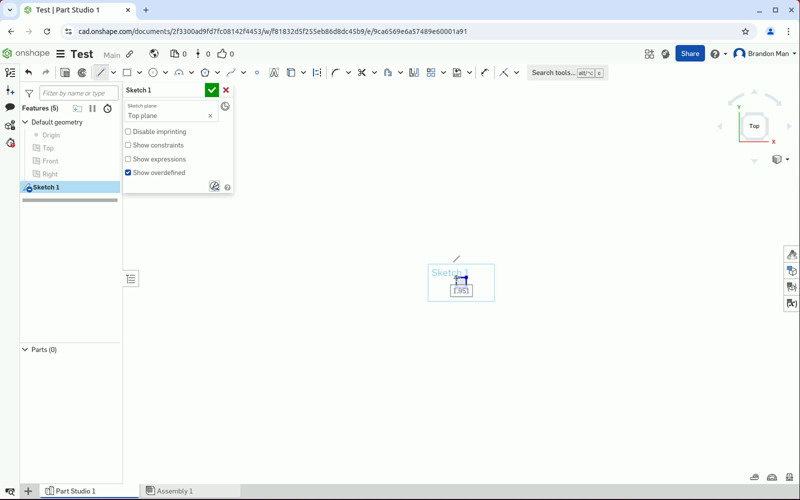
mouse_move(486, 277)
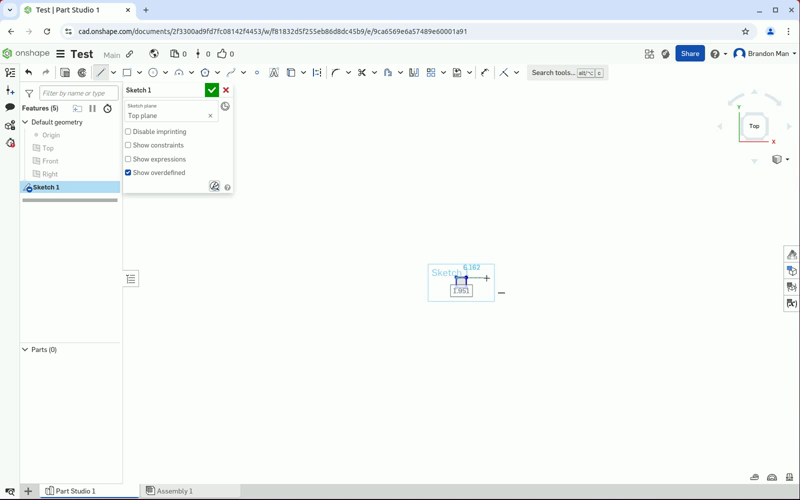
key_down(shift)
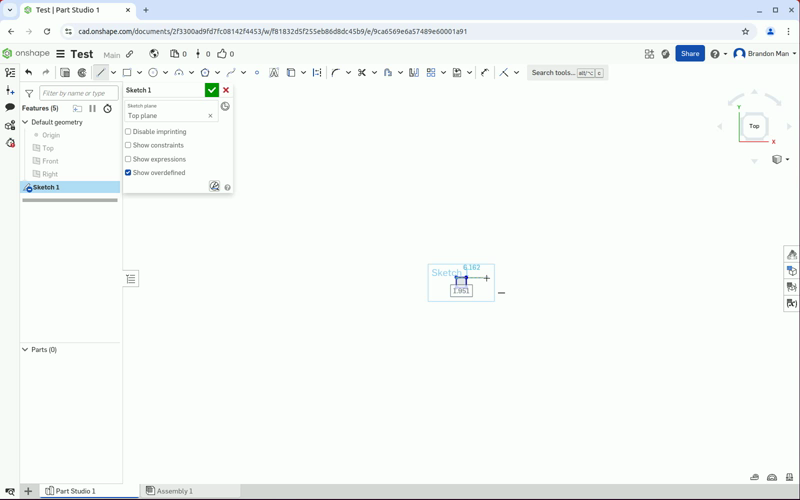
mouse_move(456, 287)
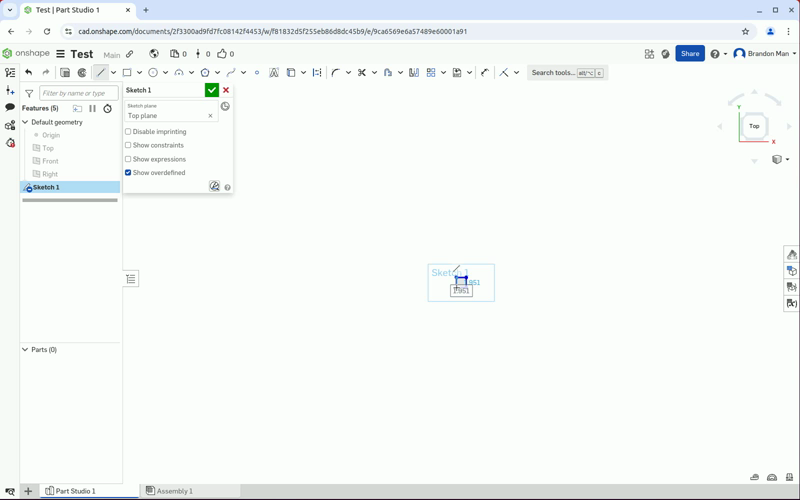
scroll(6)
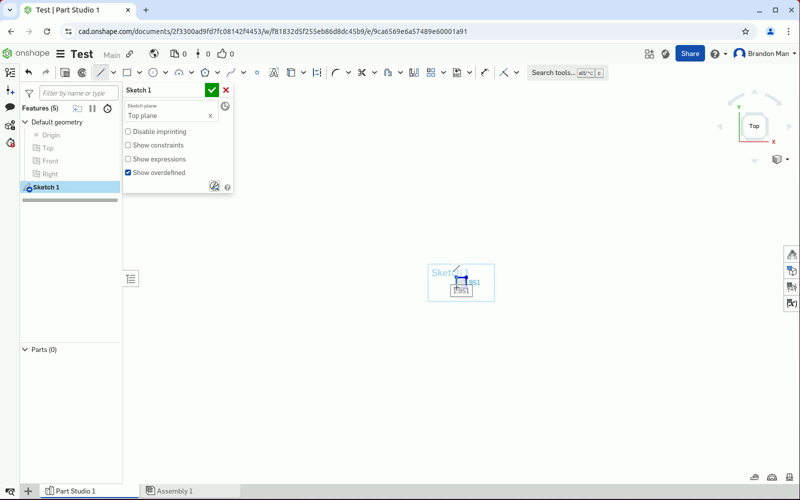
scroll(6)
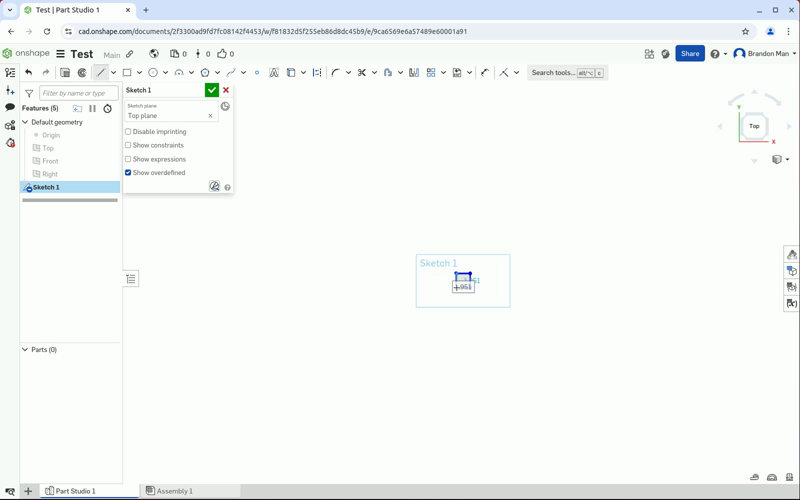
scroll(6)
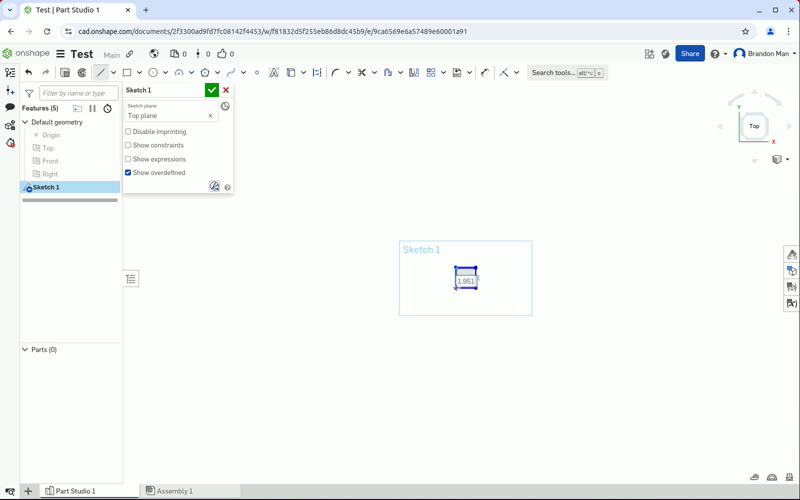
scroll(6)
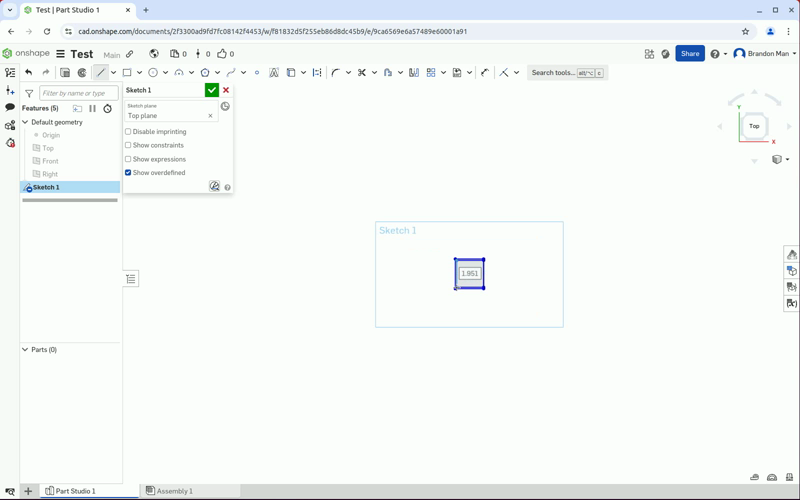
scroll(6)
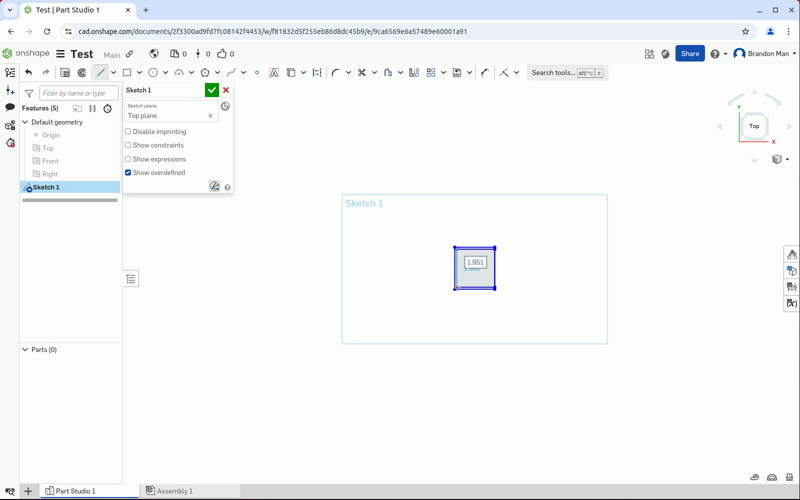
scroll(6)
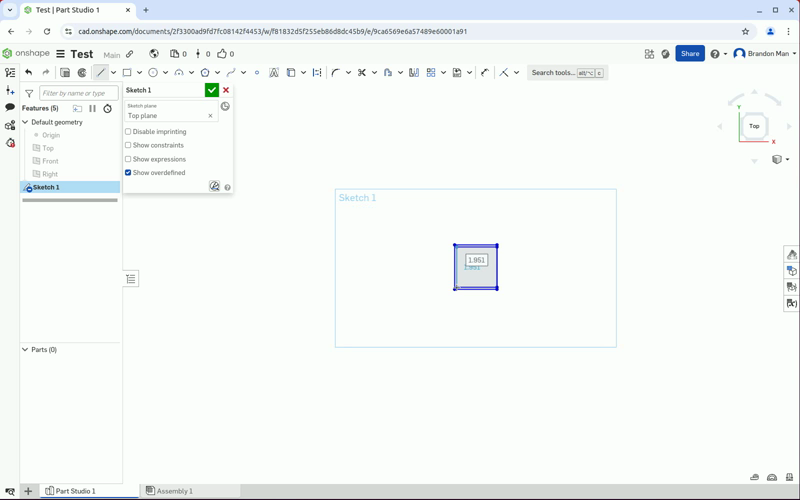
scroll(6)
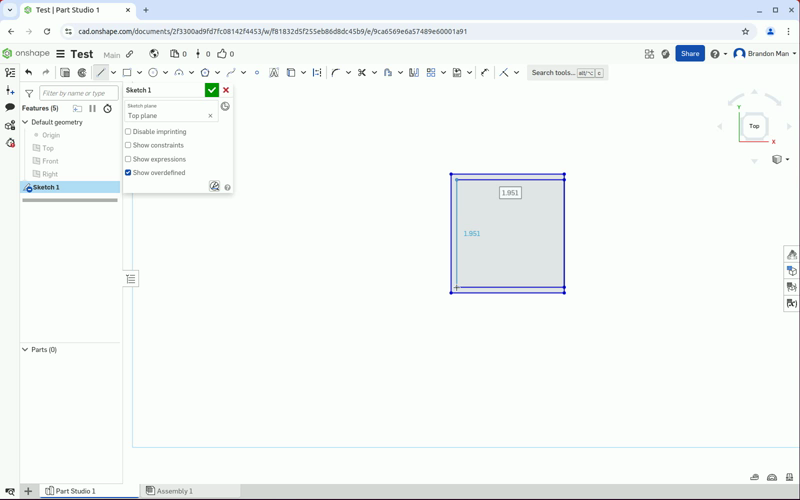
key_up(shift)
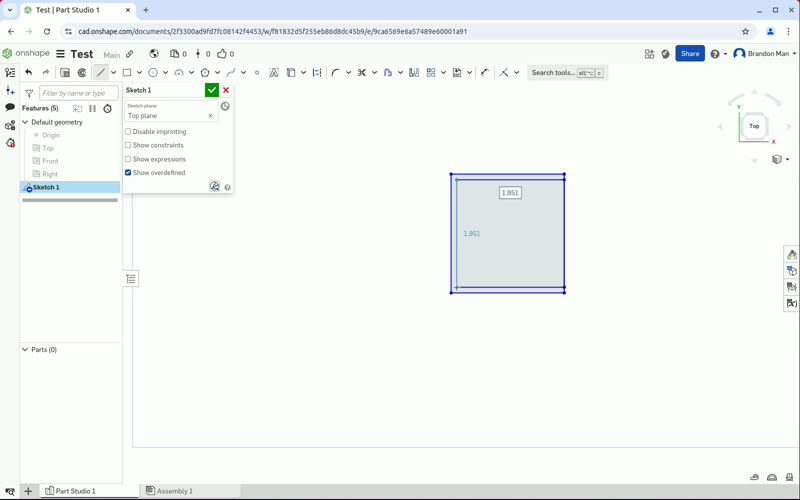
click(456, 287)
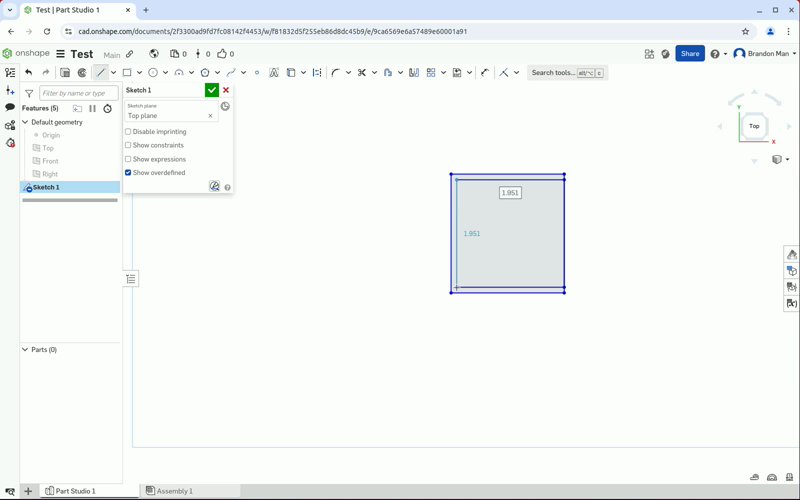
scroll(-6)
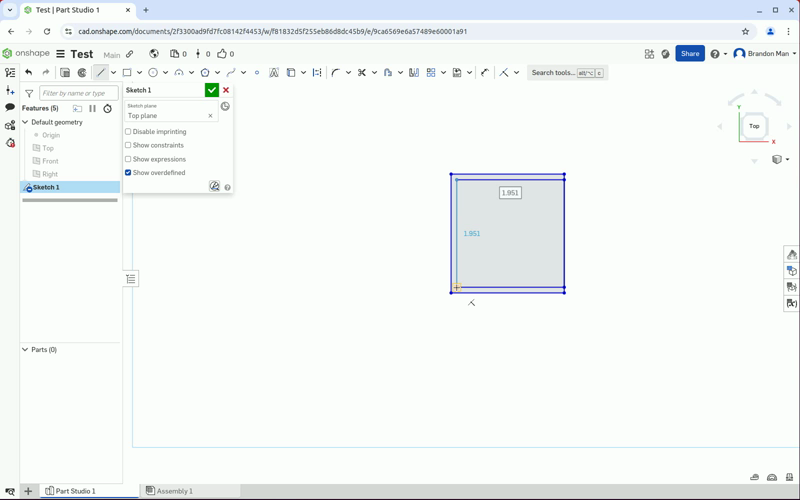
scroll(-6)
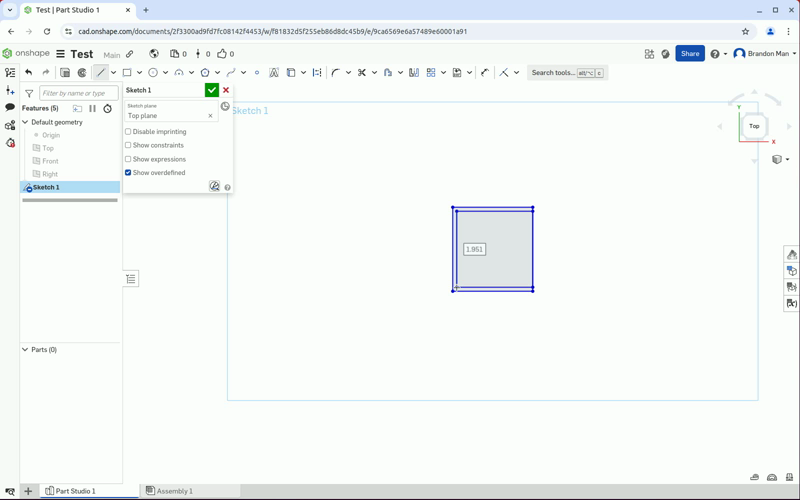
scroll(-6)
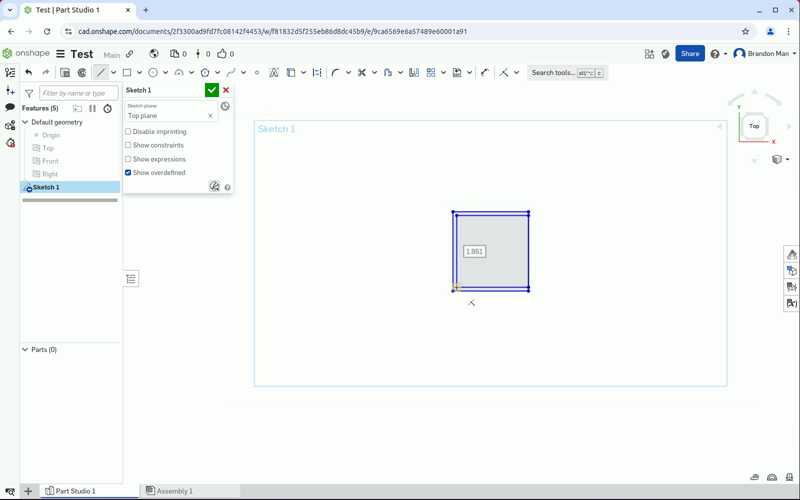
scroll(-6)
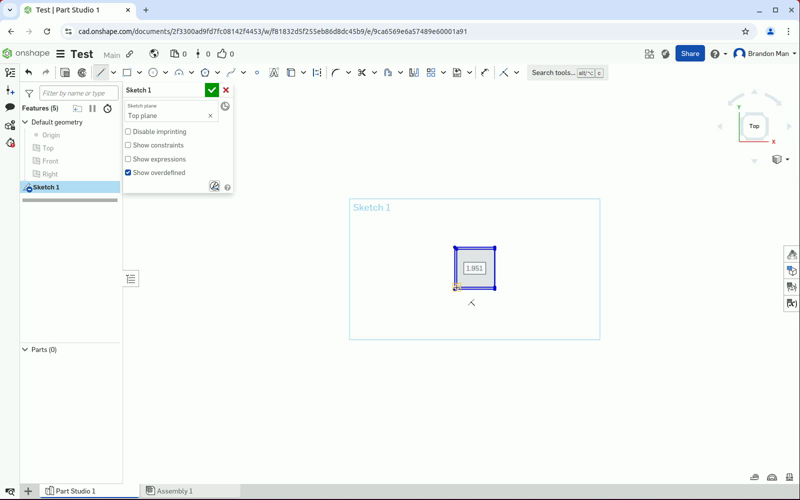
scroll(-6)
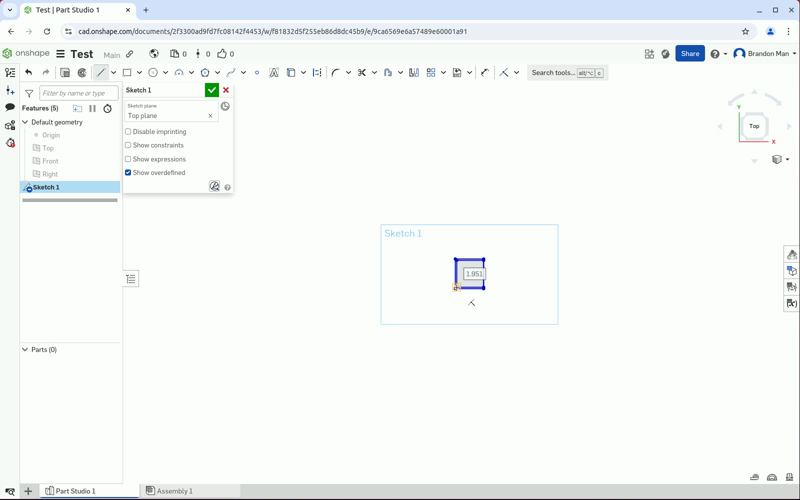
scroll(-6)
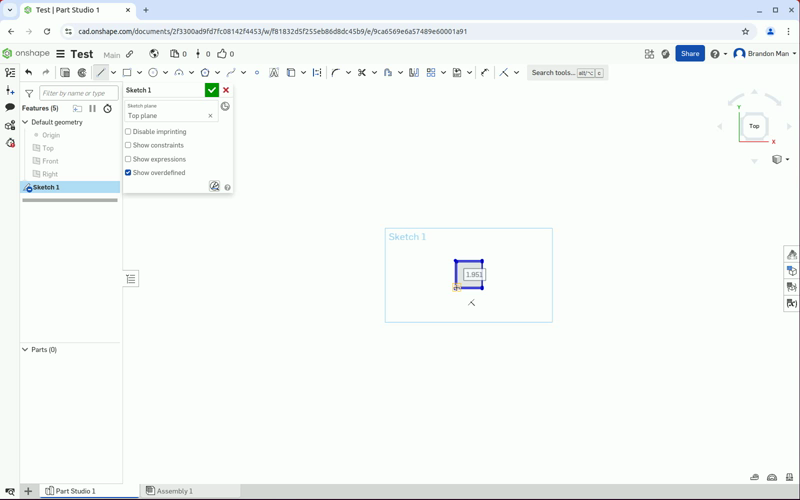
scroll(-6)
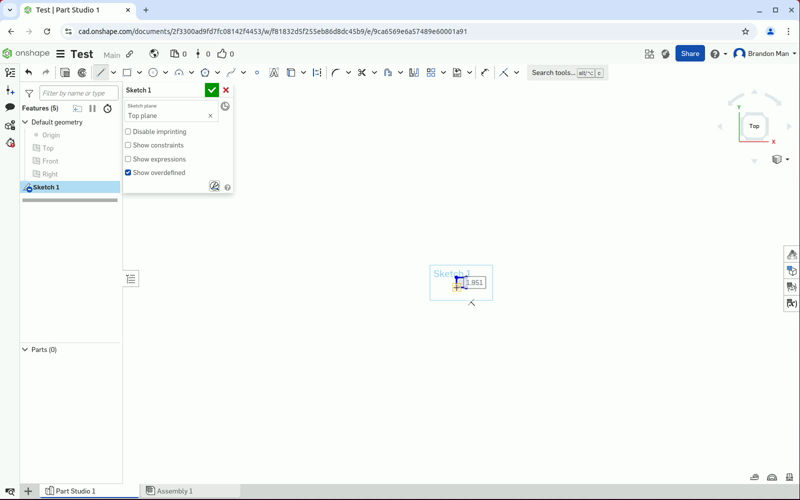
key(esc)
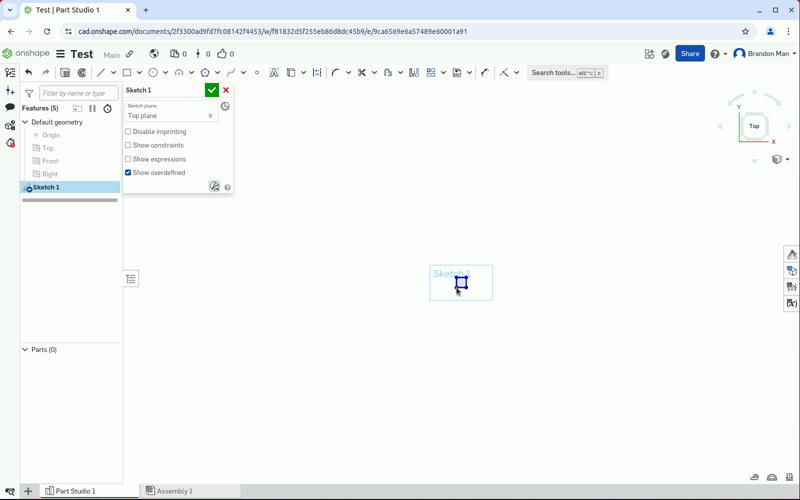
mouse_move(466, 277)
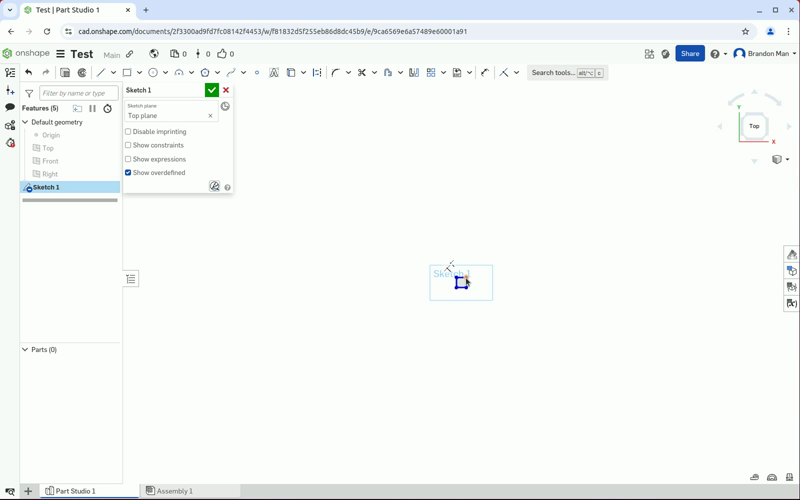
scroll(6)
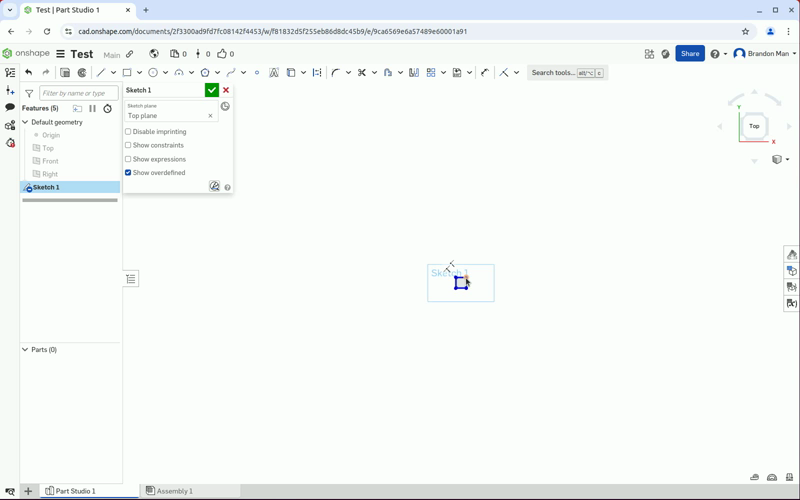
scroll(6)
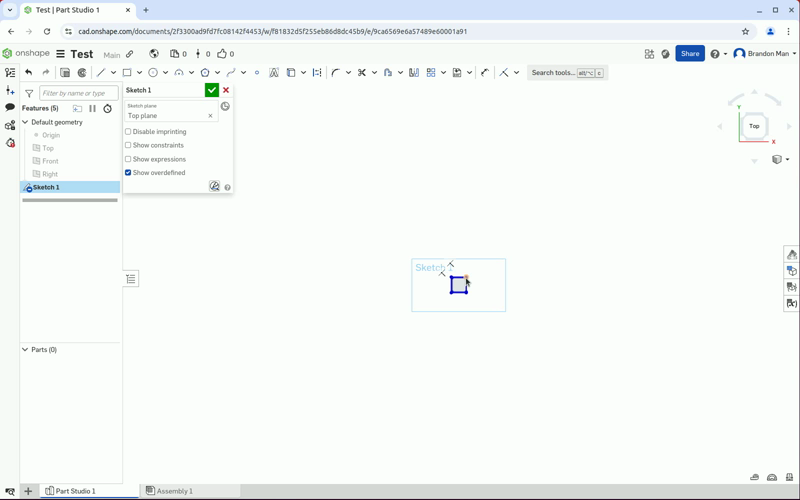
scroll(6)
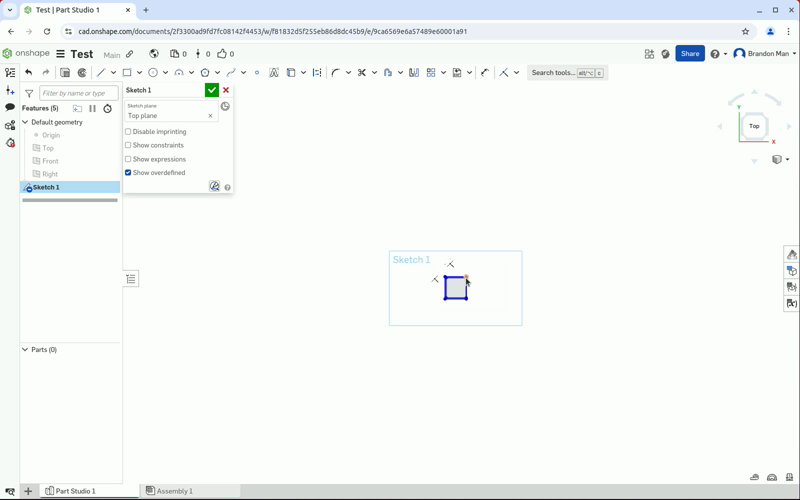
scroll(6)
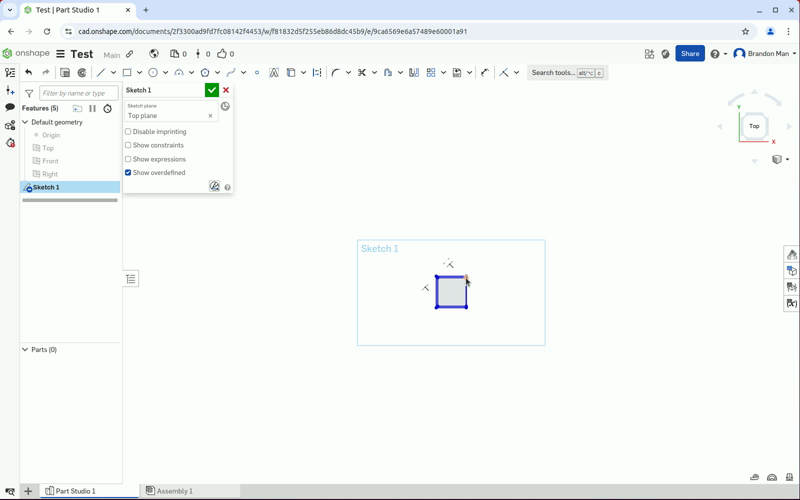
scroll(6)
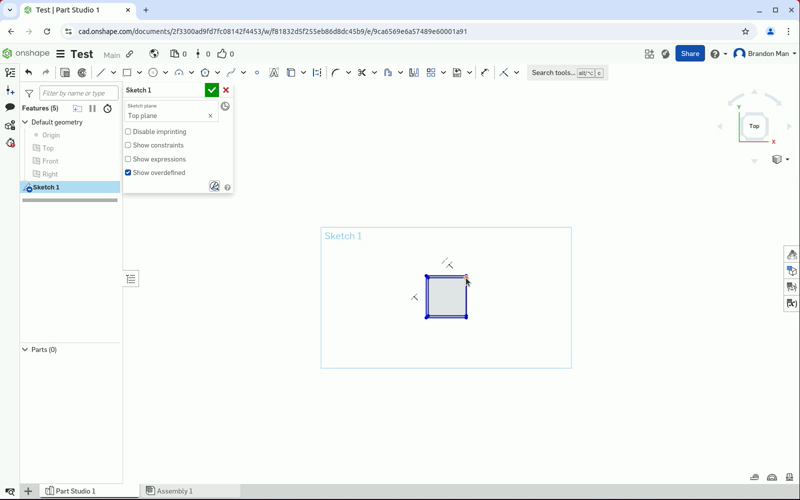
scroll(6)
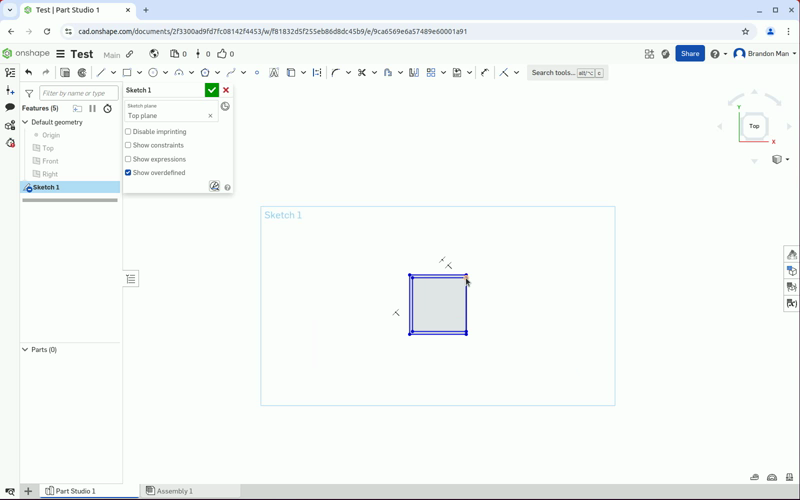
scroll(6)
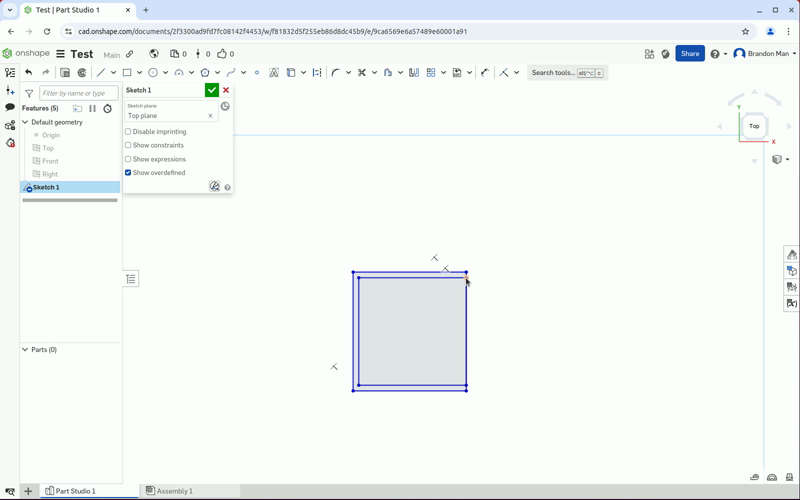
click(466, 277)
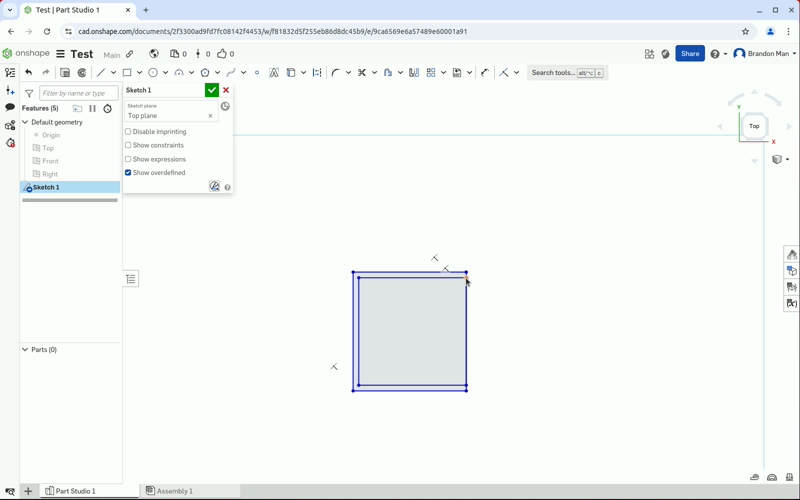
scroll(-6)
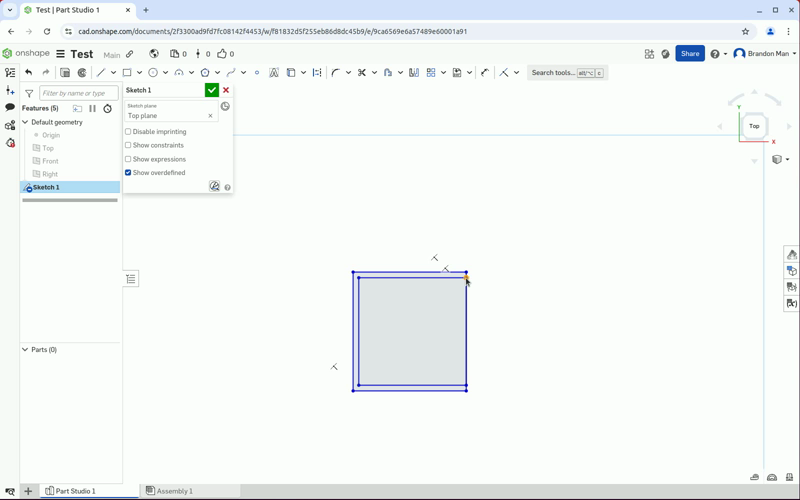
scroll(-6)
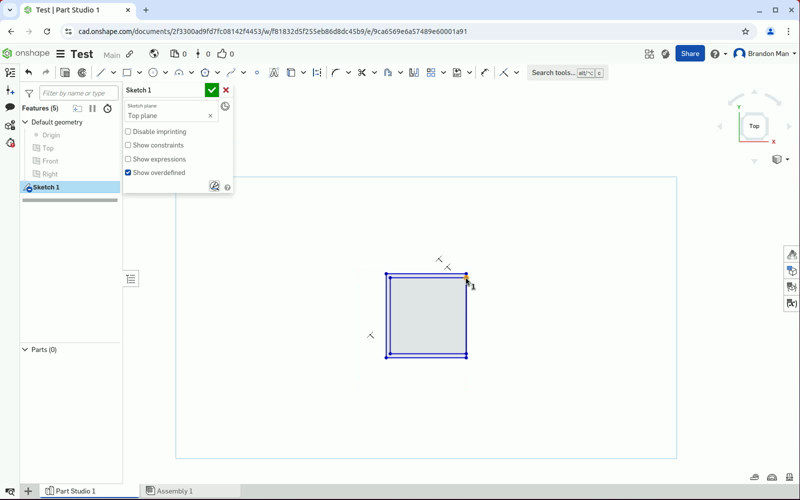
scroll(-6)
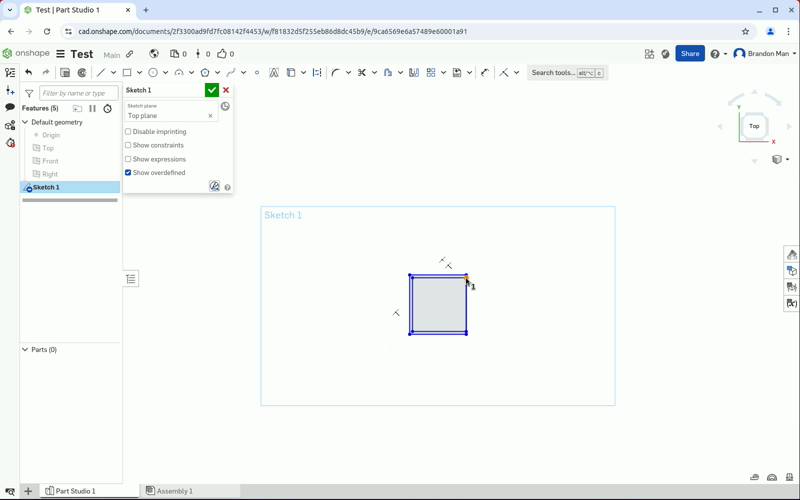
scroll(-6)
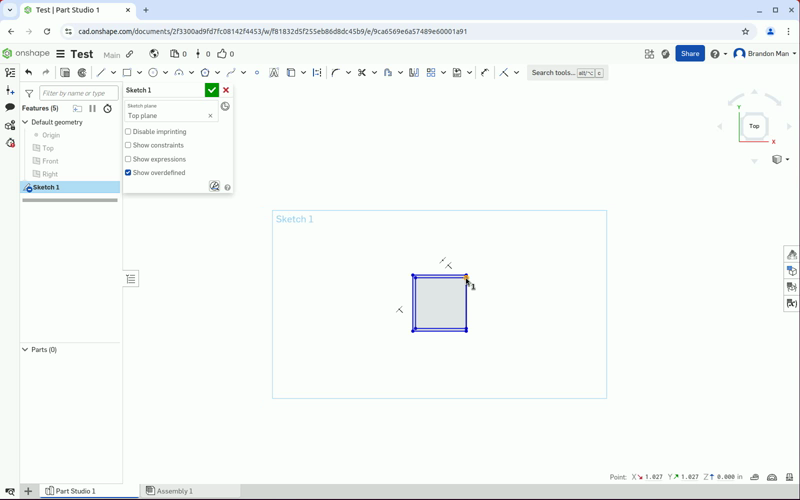
scroll(-6)
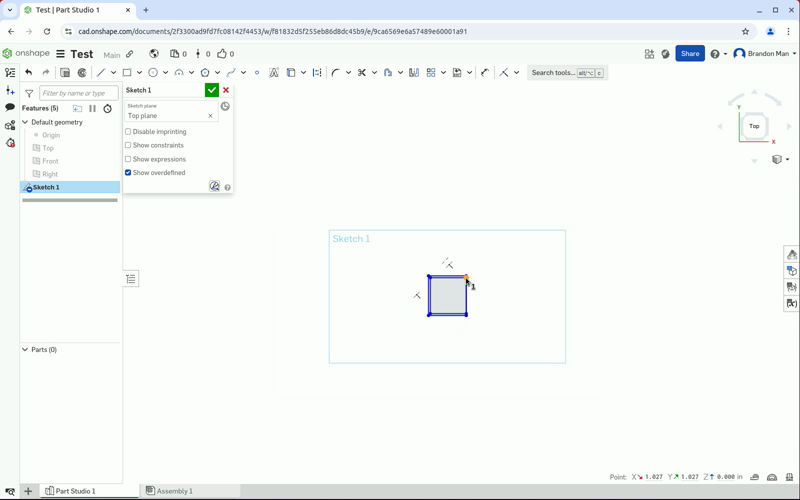
scroll(-6)
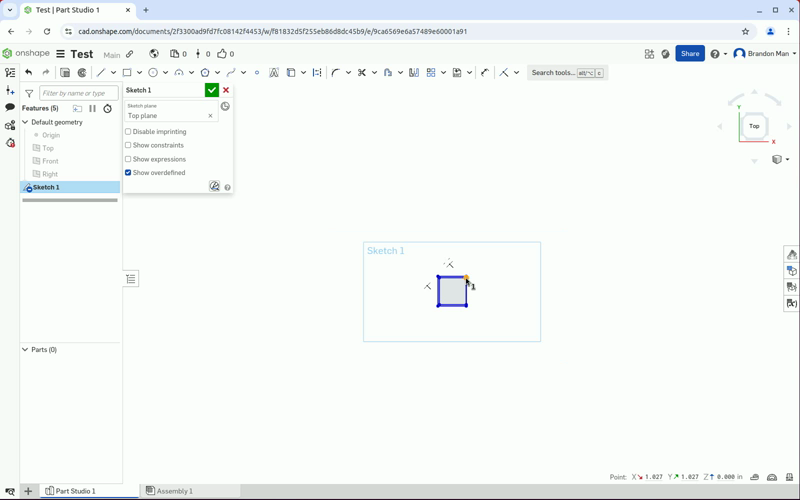
scroll(-6)
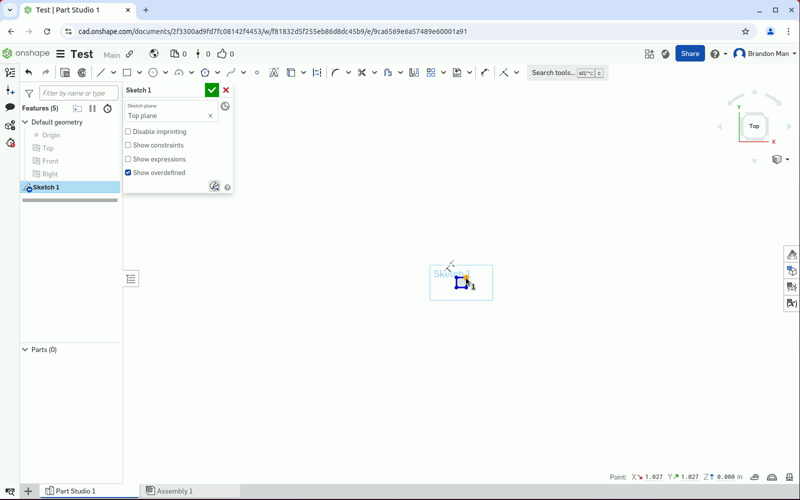
mouse_move(73, 352)
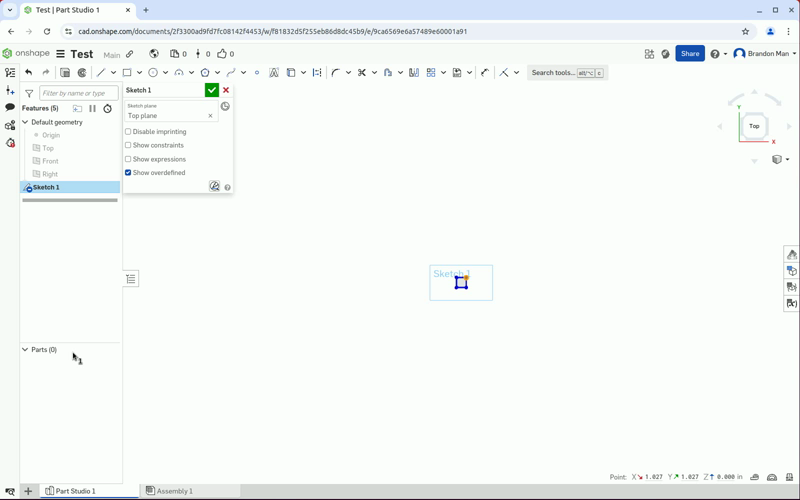
key(shift+y)
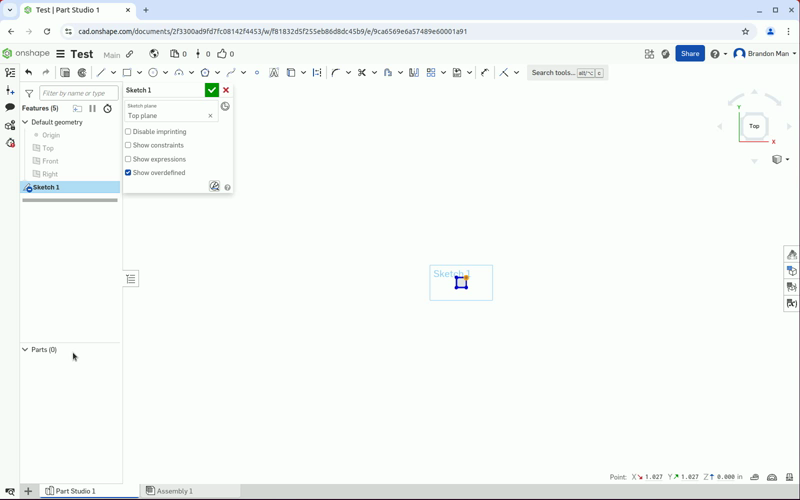
key(shift+e)
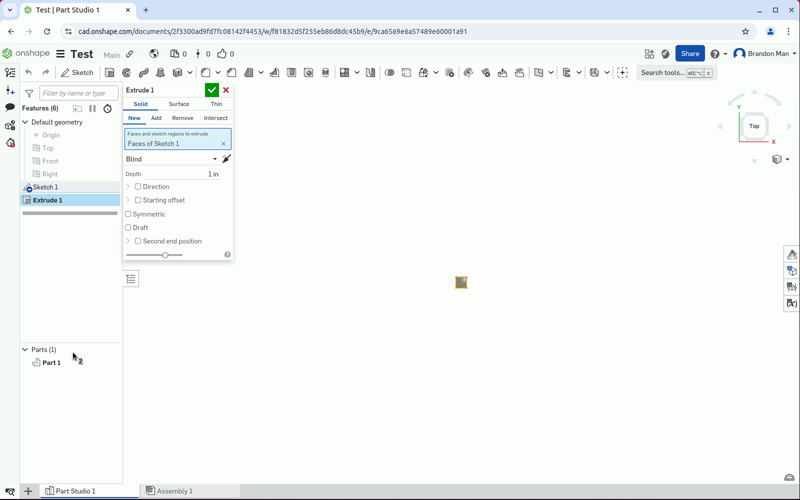
mouse_move(143, 106)
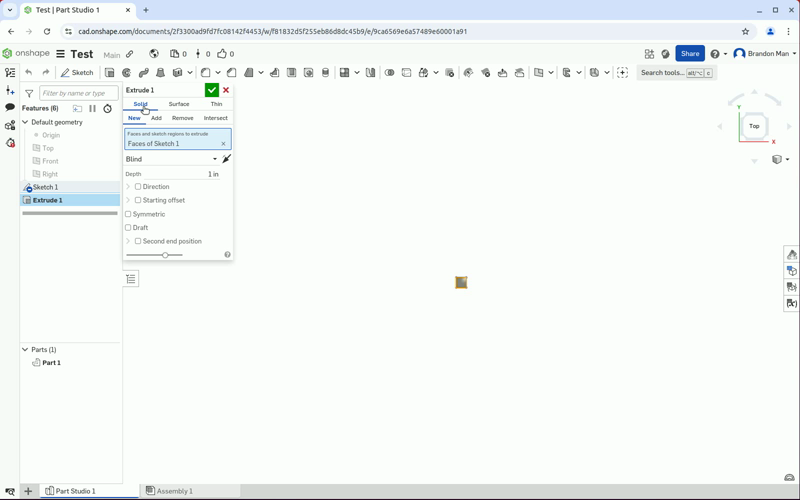
click(143, 106)
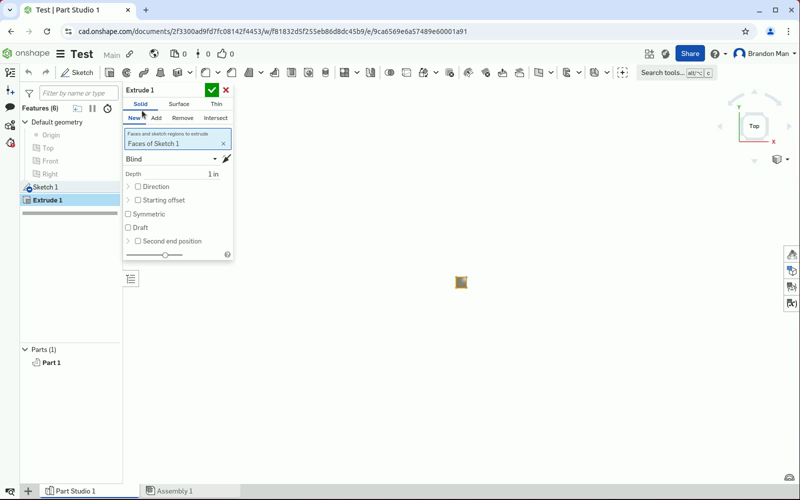
mouse_move(137, 120)
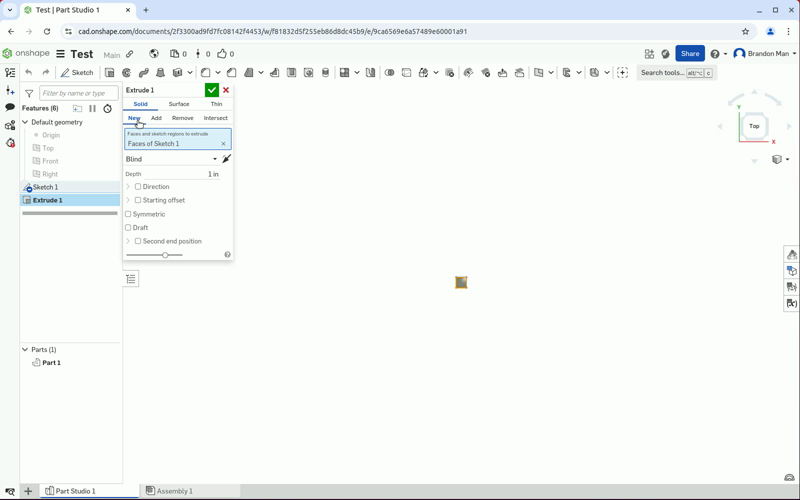
click(137, 120)
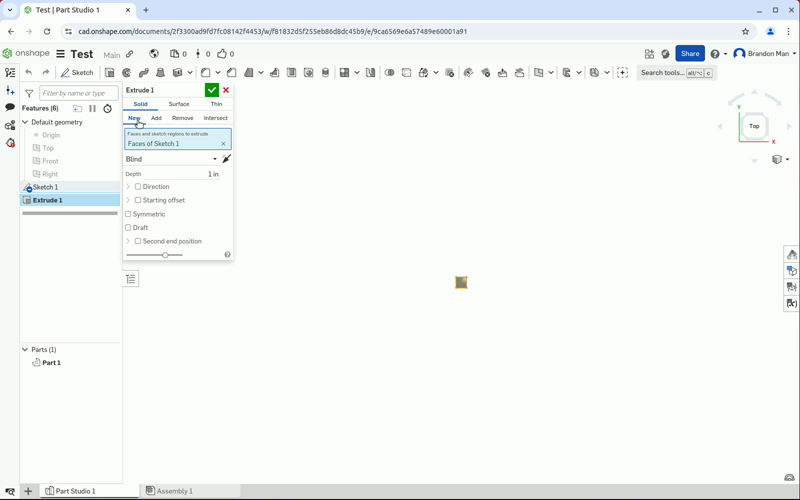
key(tab, 4)
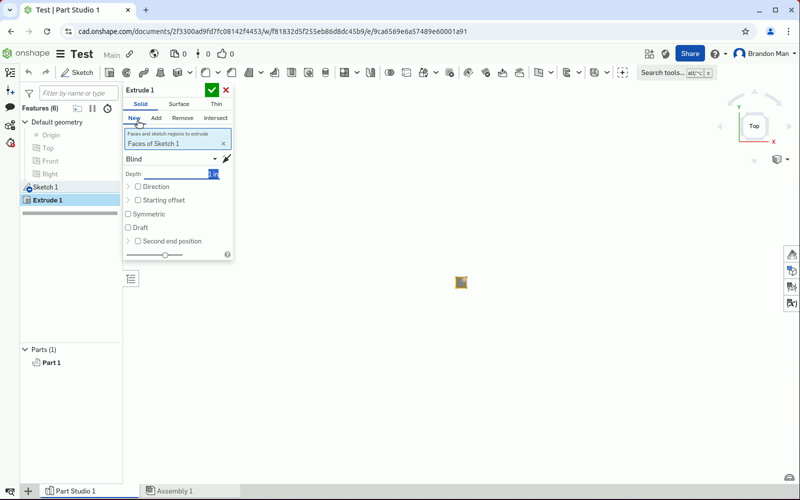
text(46.216)
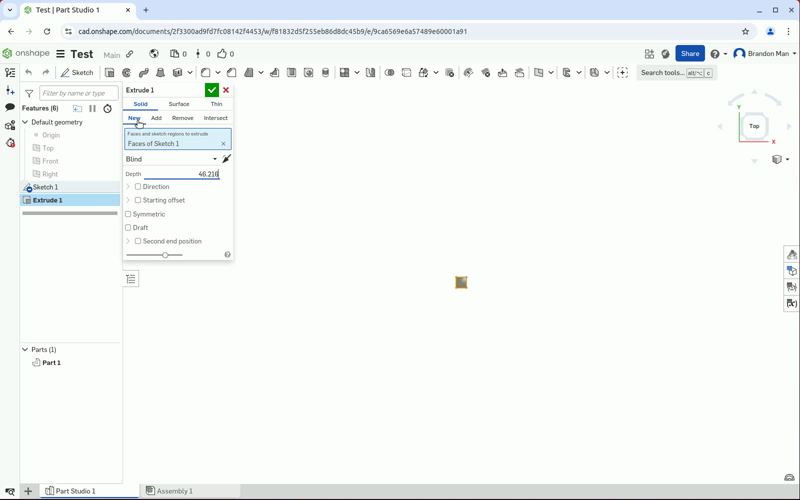
key(tab, 3)
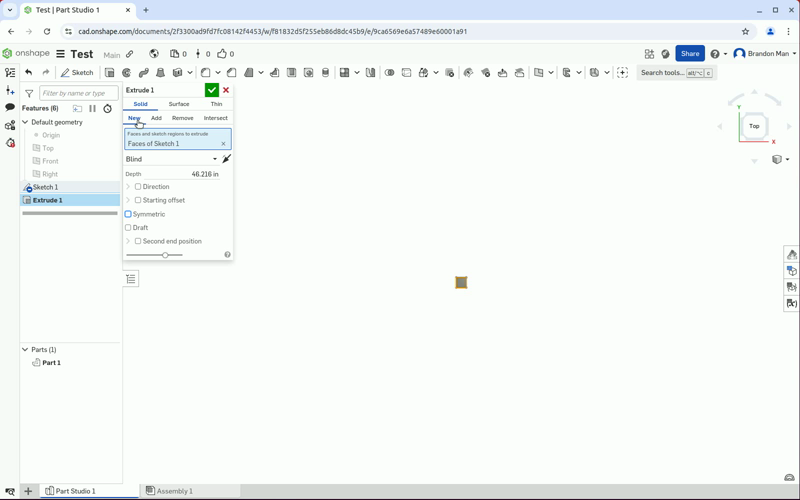
key(space)
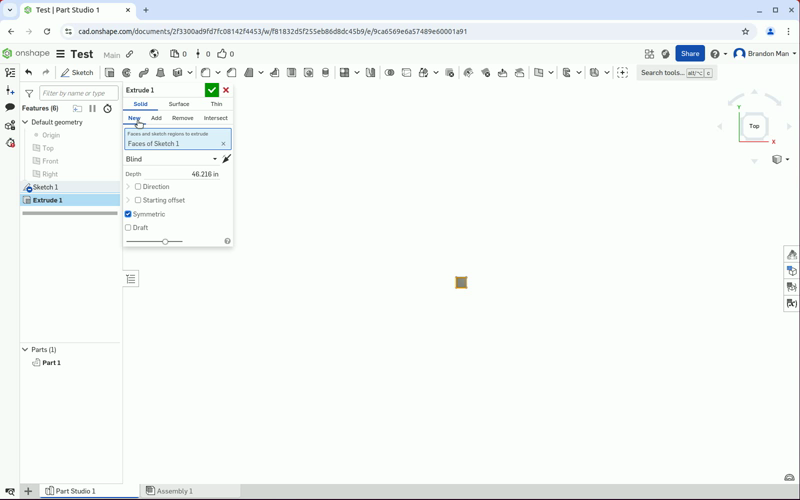
key(enter)
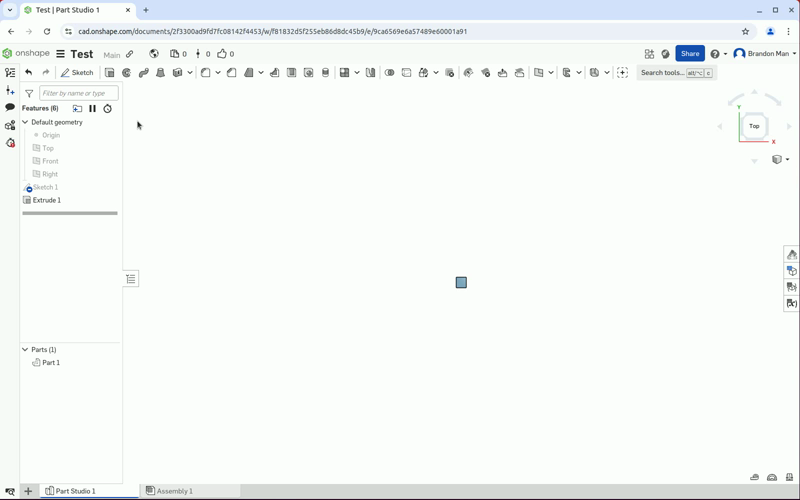
key(shift+h)
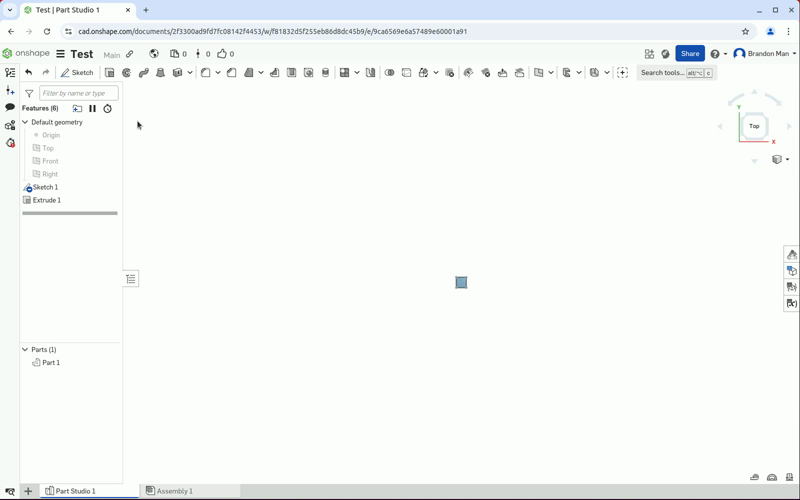
key(shift+h)
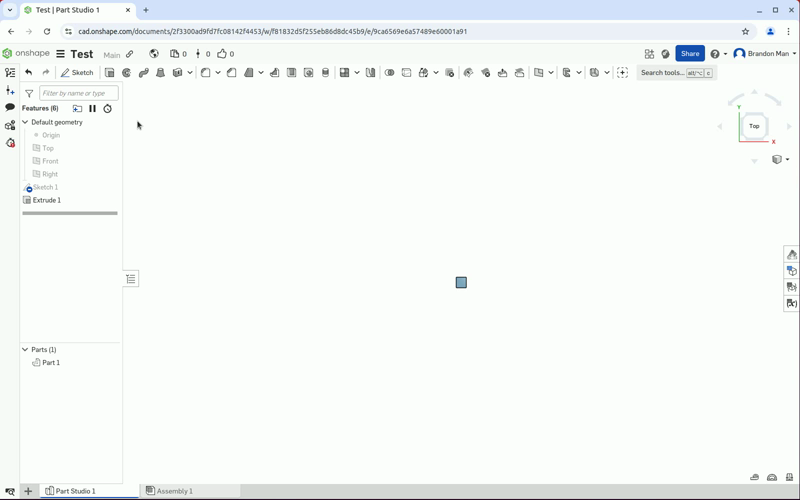
mouse_move(73, 189)
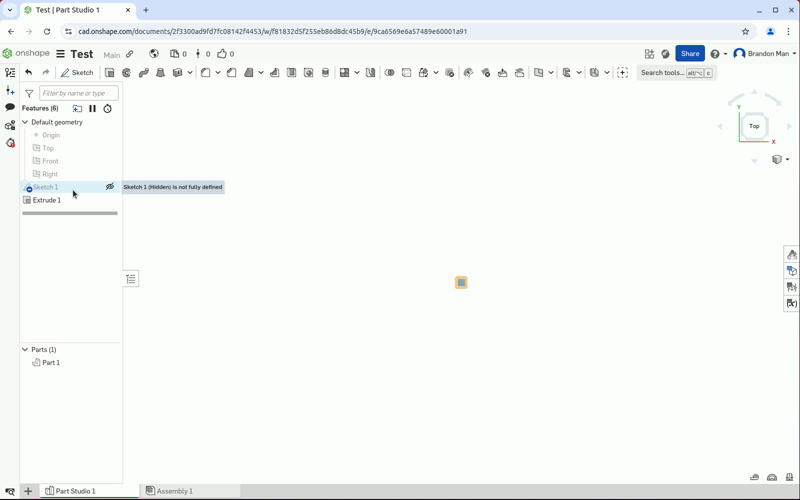
click(73, 189)
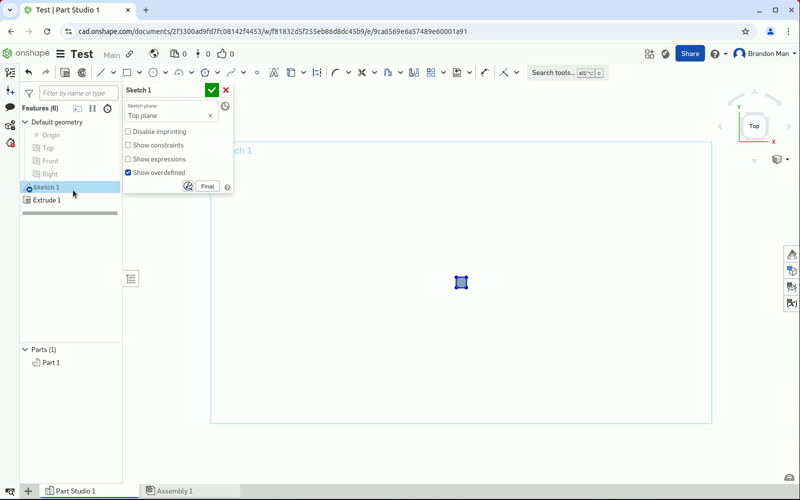
mouse_move(229, 92)
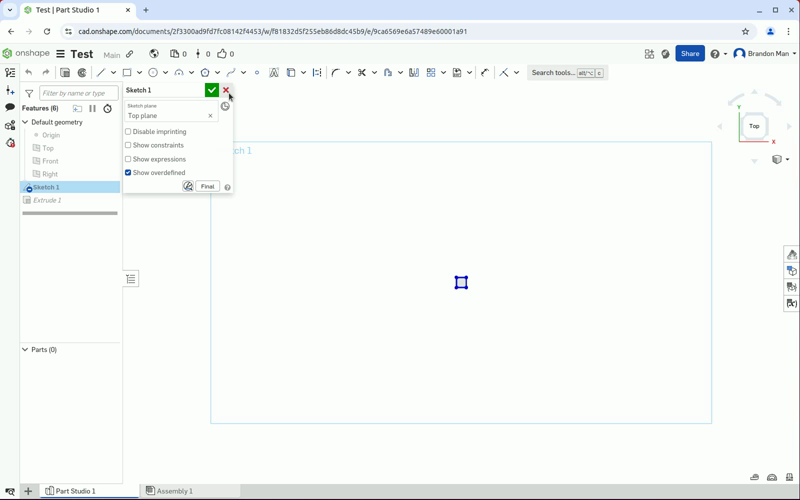
click(229, 92)
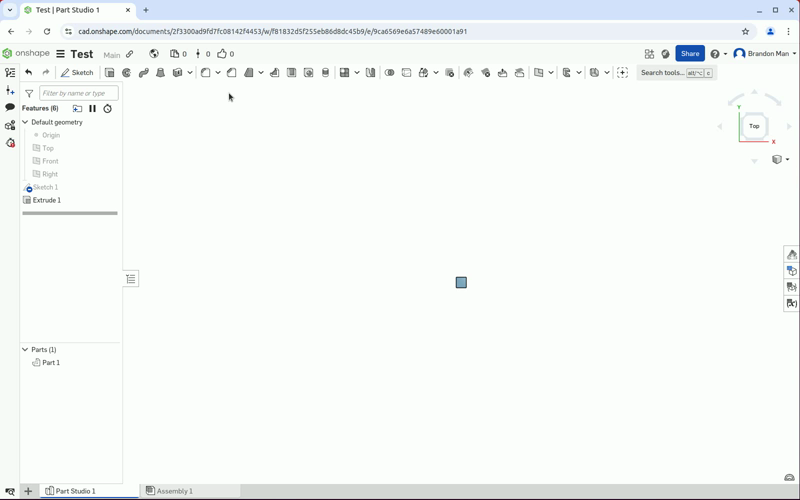
mouse_move(73, 352)
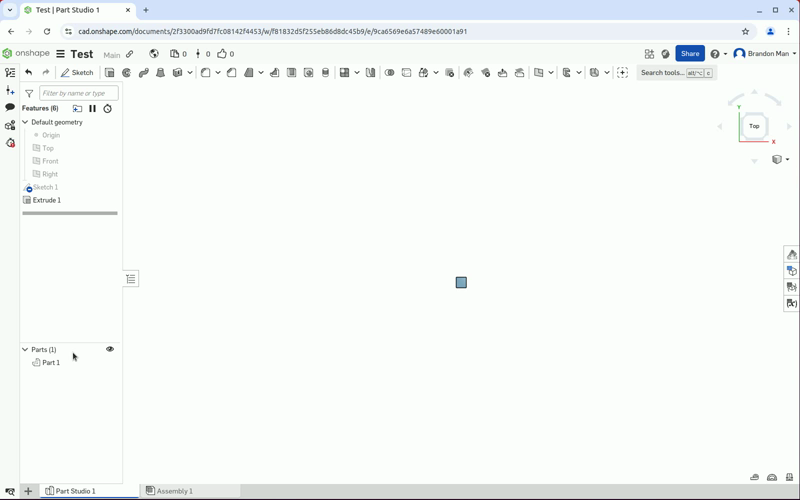
key(y)
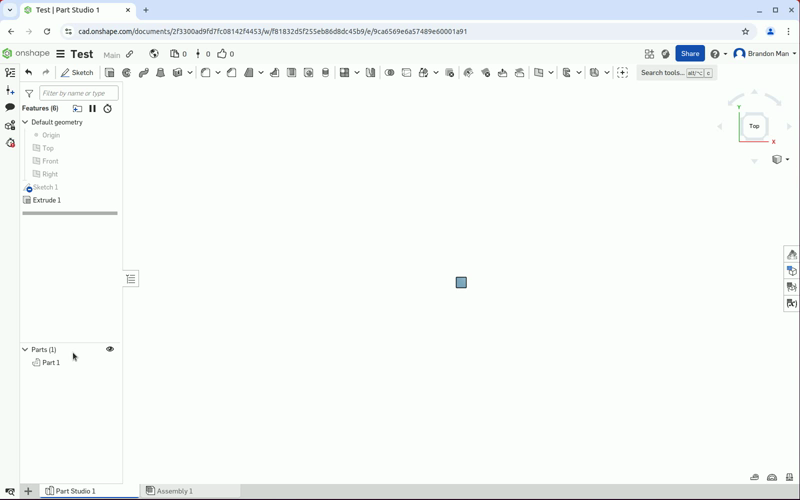
key(shift+p)
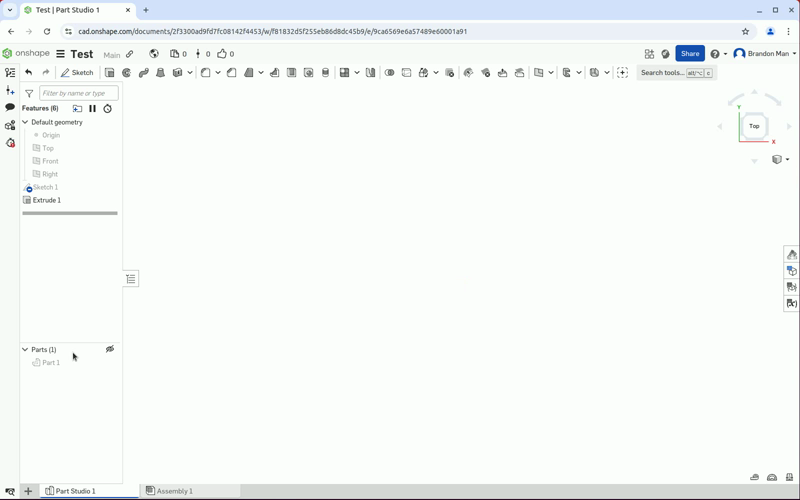
key(space)
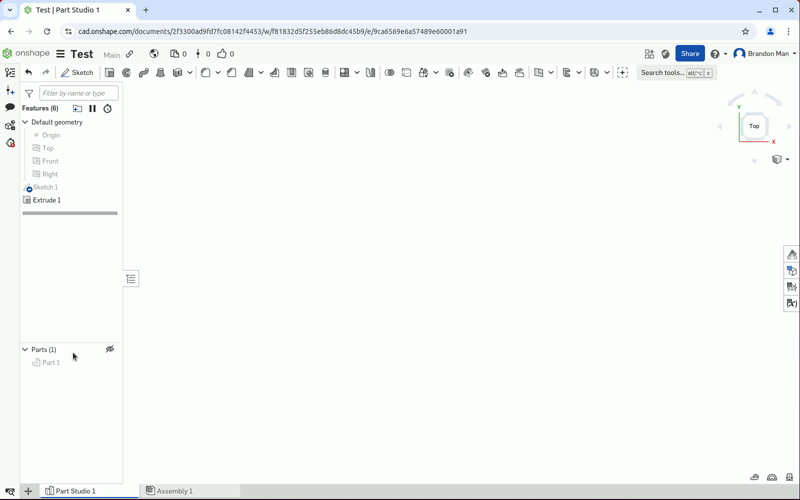
key_down(shift)
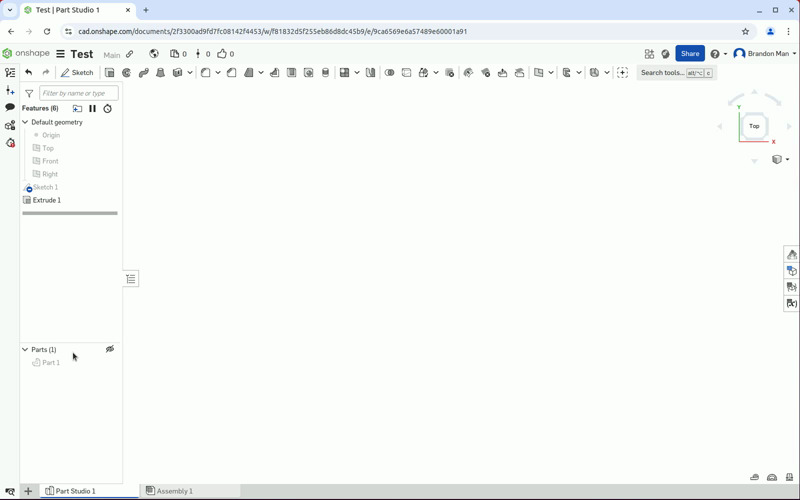
key(up)
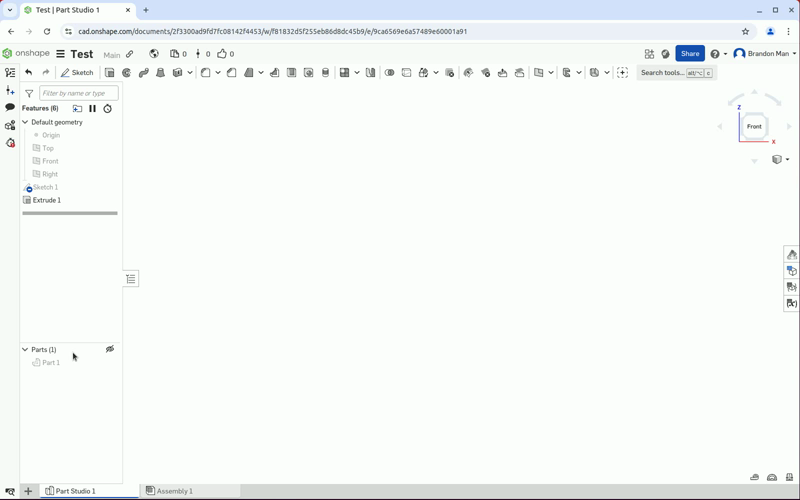
key_up(shift)
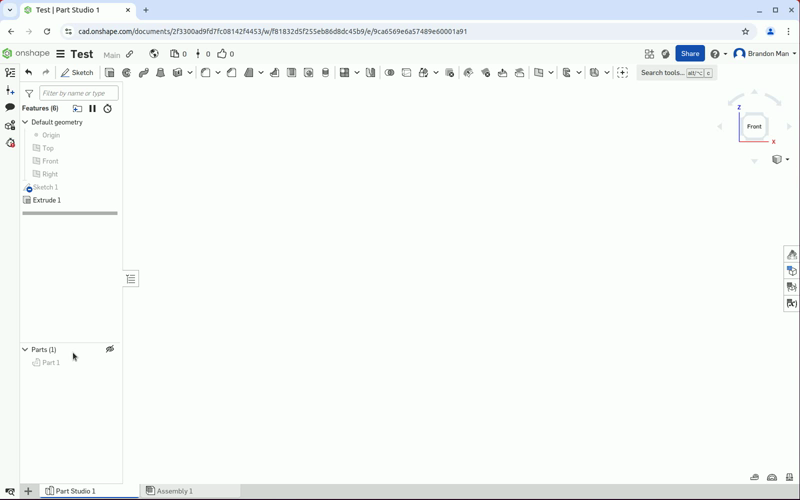
key(space)
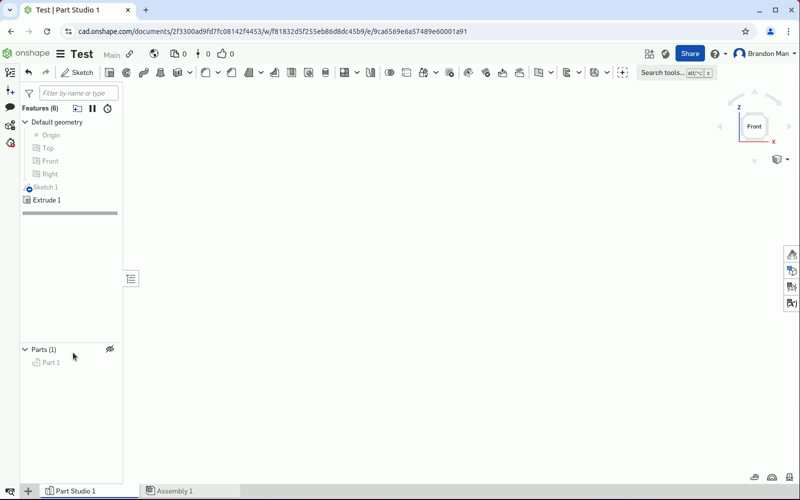
key_down(shift)
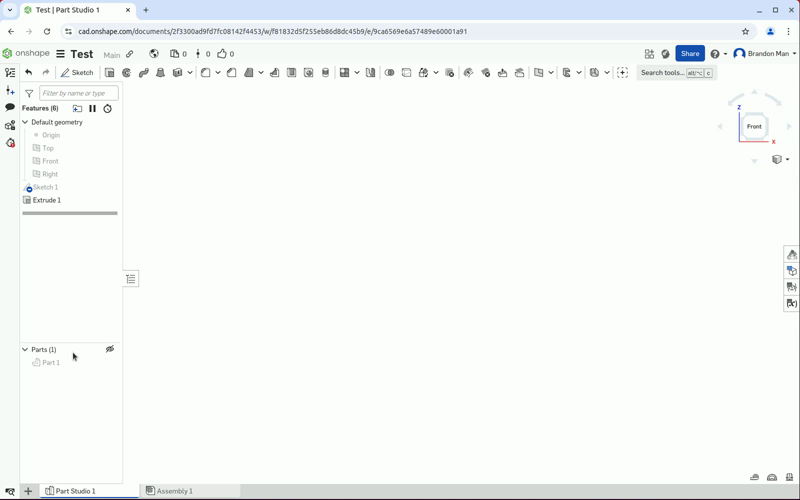
key(left)
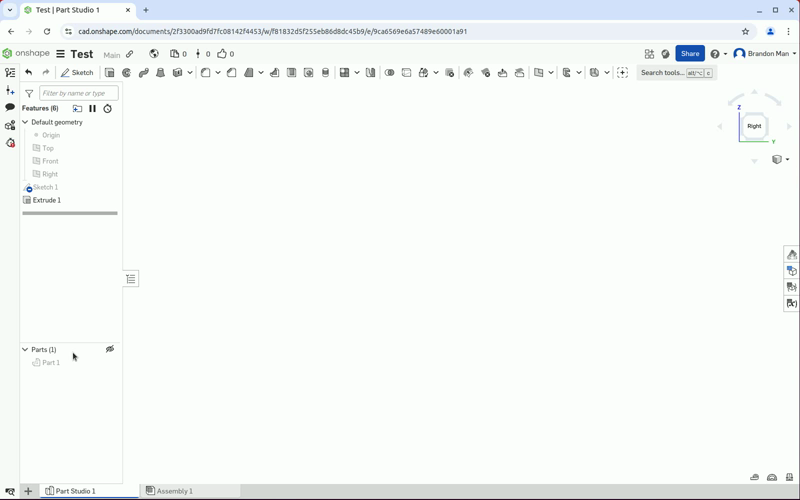
key_up(shift)
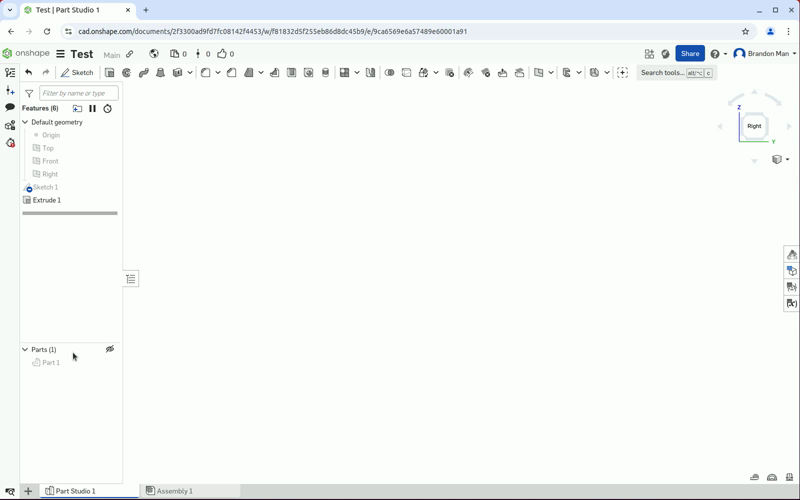
mouse_move(73, 352)
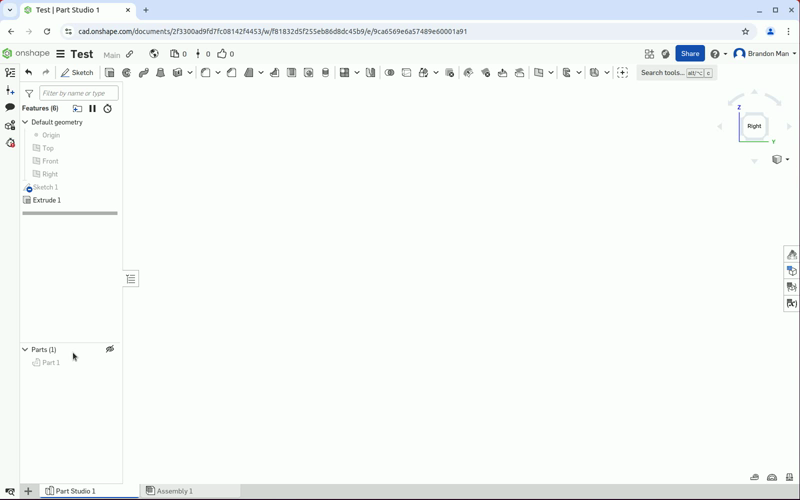
key(shift+y)
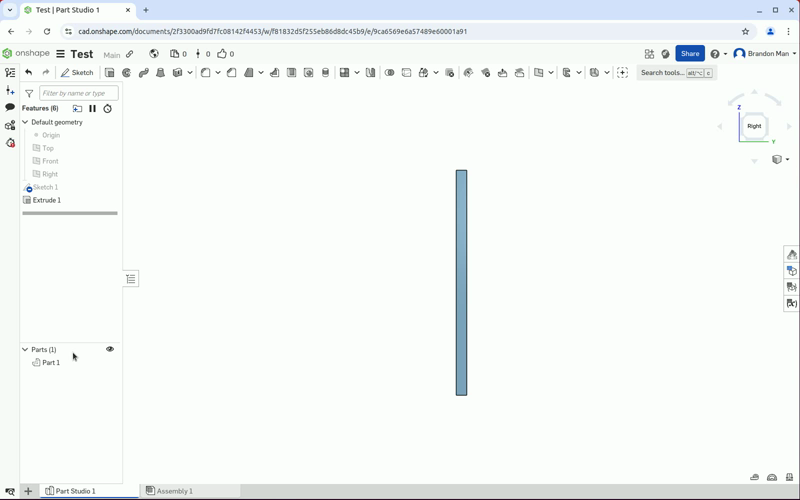
mouse_move(541, 75)
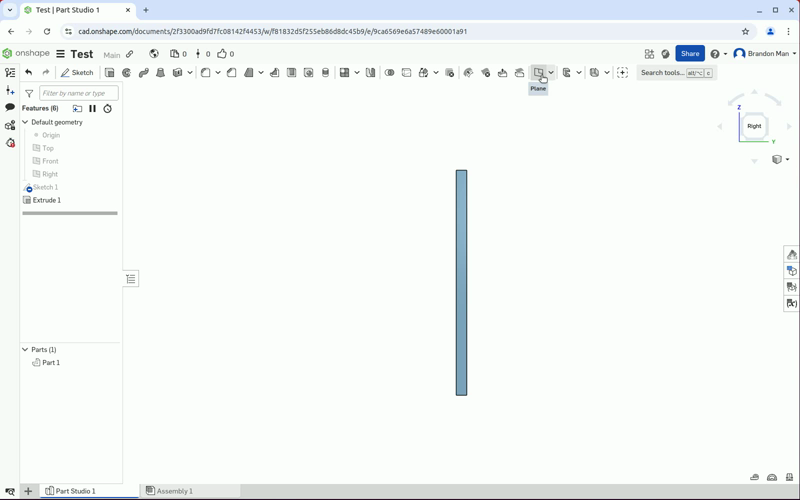
click(541, 75)
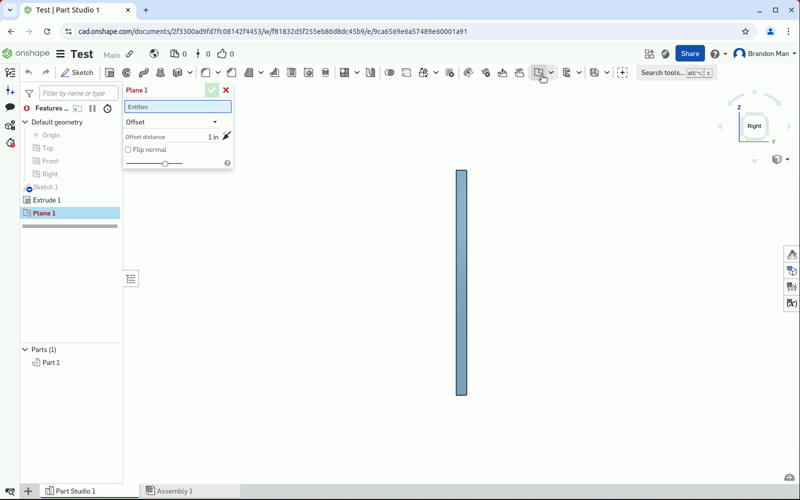
mouse_move(73, 176)
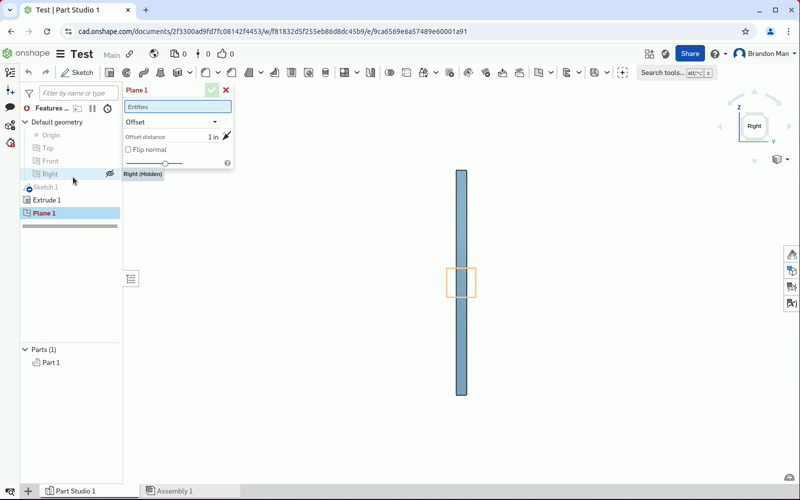
click(73, 176)
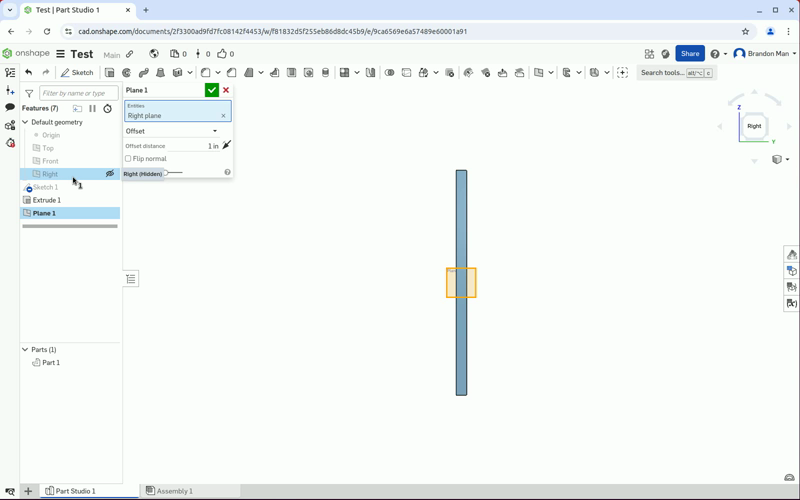
key(tab, 2)
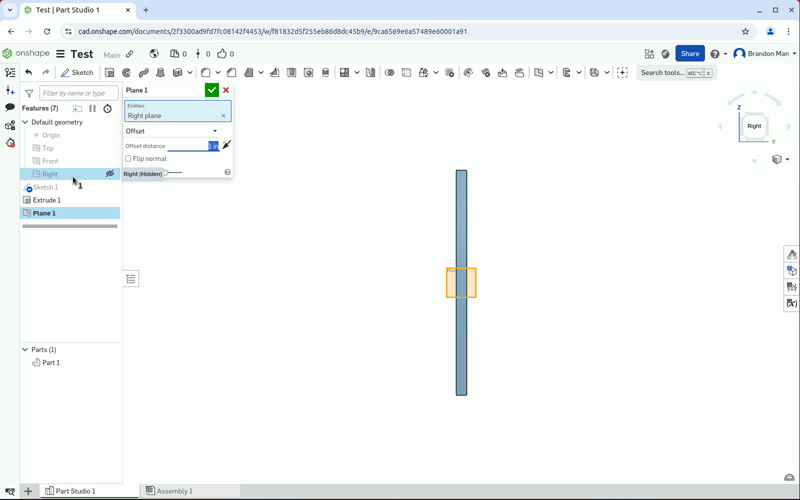
text(0.955)
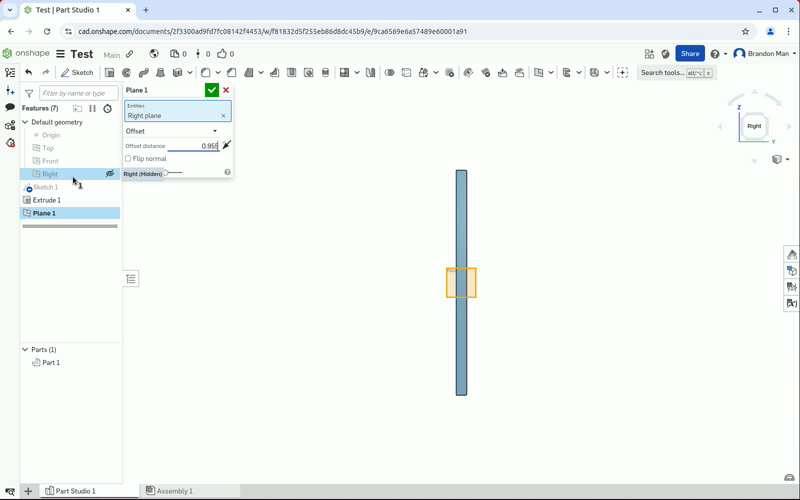
key(enter, 2)
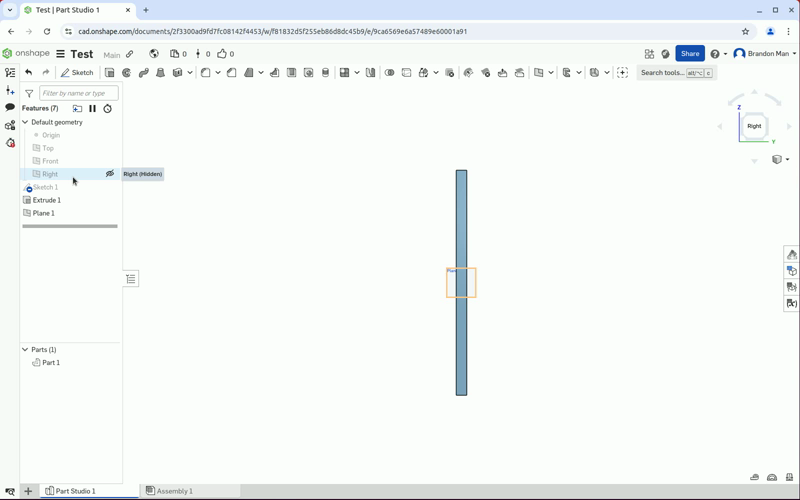
key(shift+s)
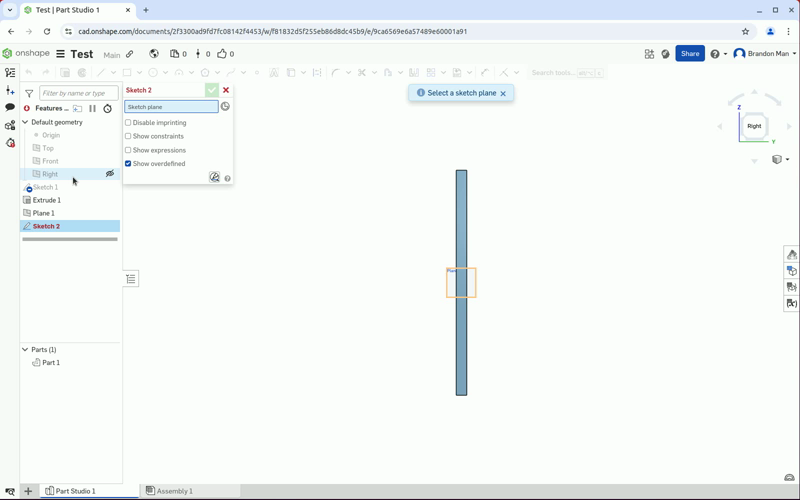
mouse_move(73, 215)
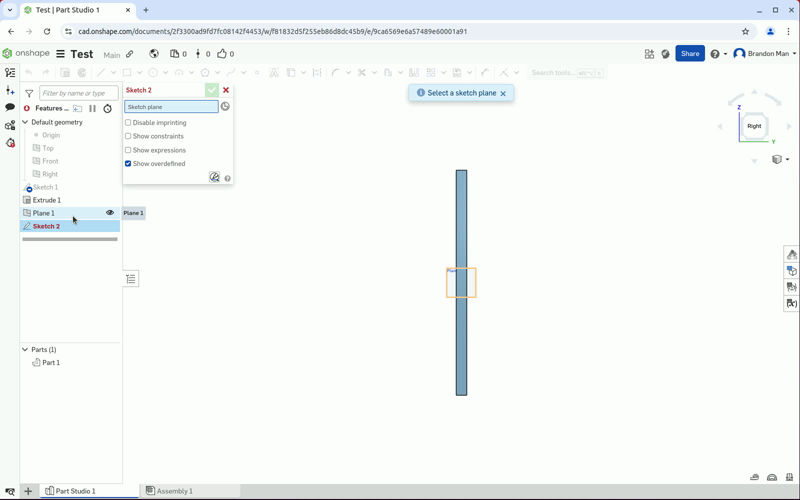
click(73, 215)
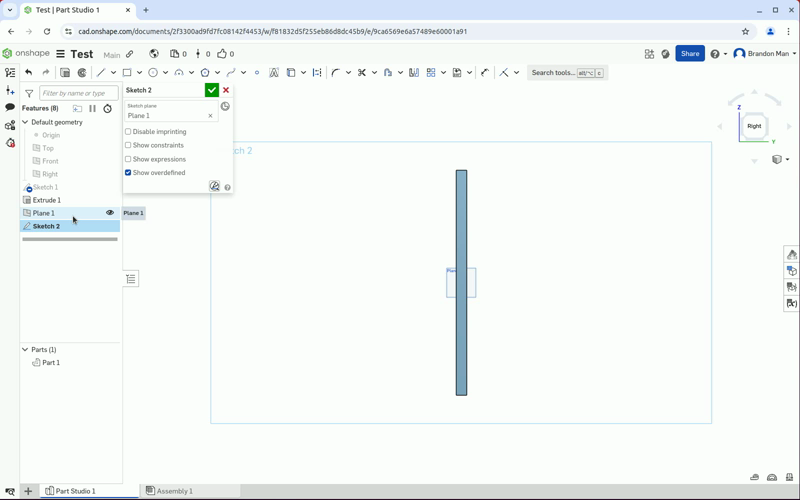
mouse_move(73, 352)
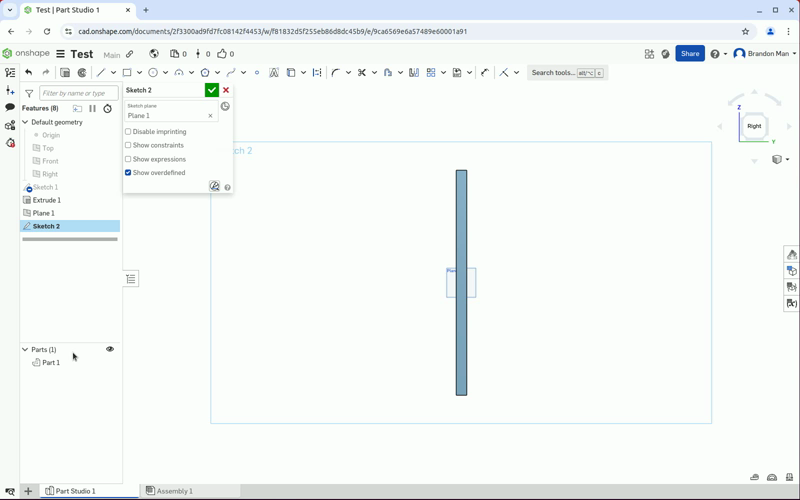
key(y)
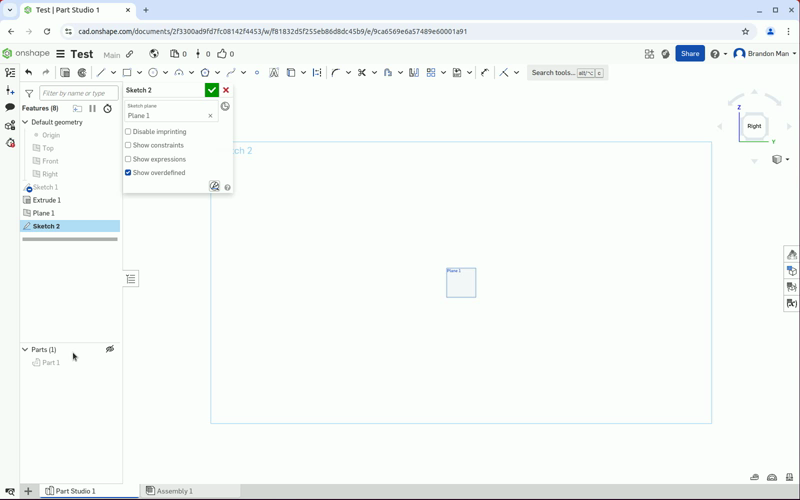
key(c)
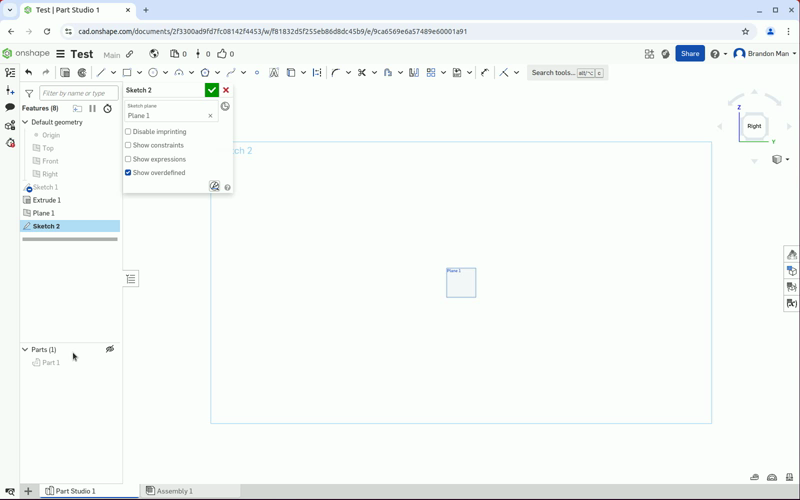
key_down(shift)
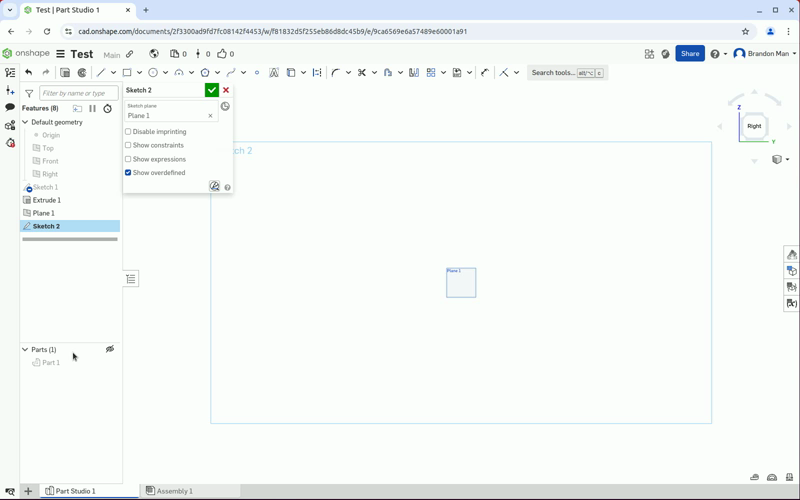
mouse_move(461, 175)
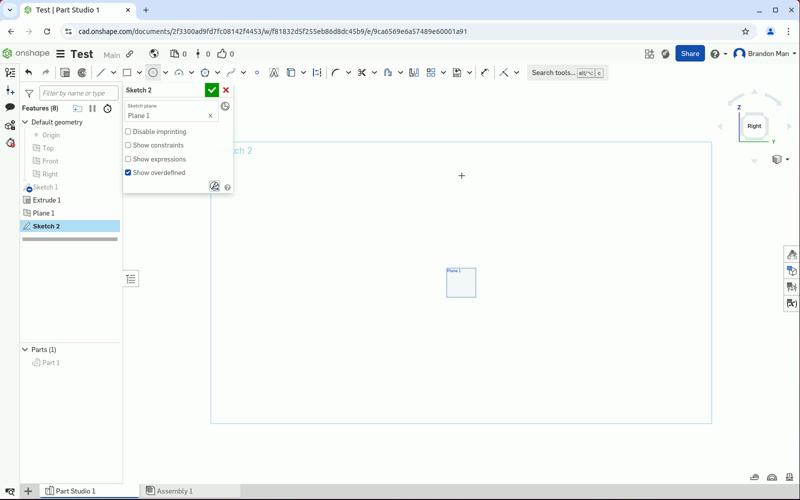
click(461, 175)
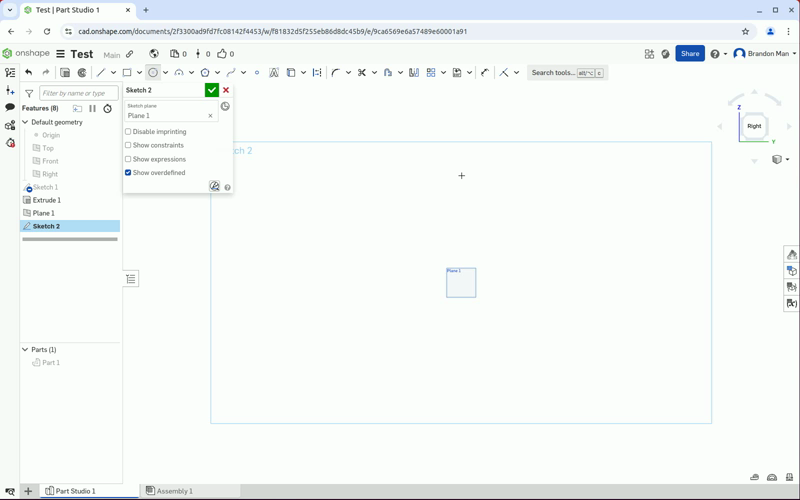
key_up(shift)
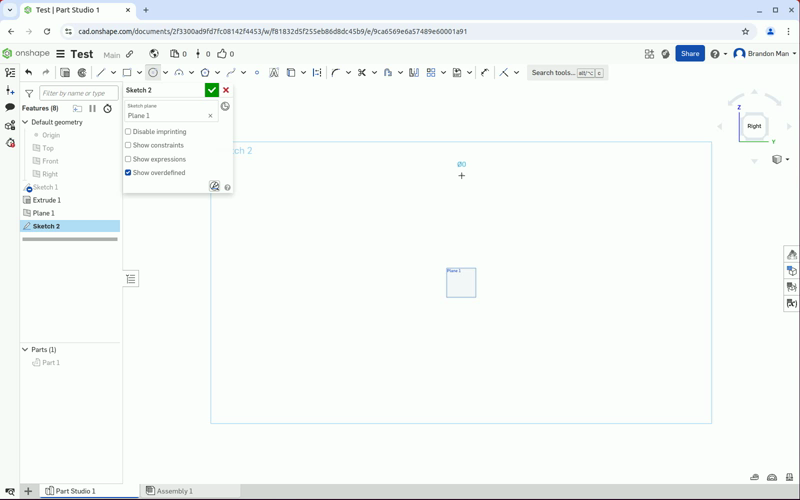
mouse_move(463, 175)
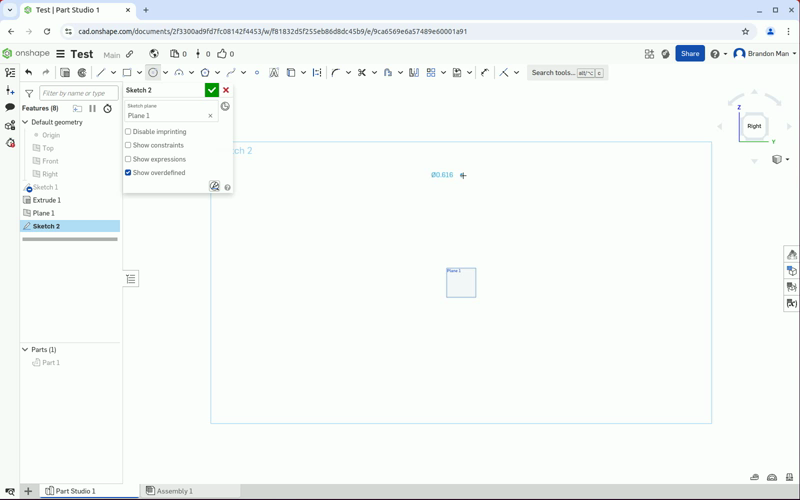
scroll(6)
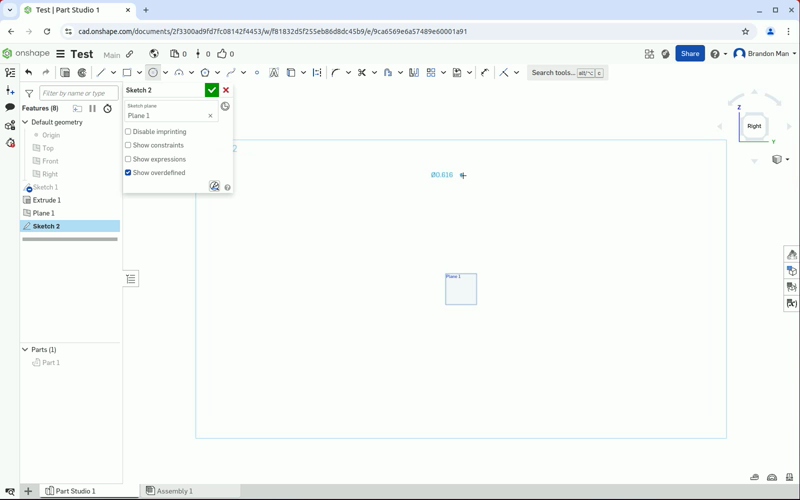
scroll(6)
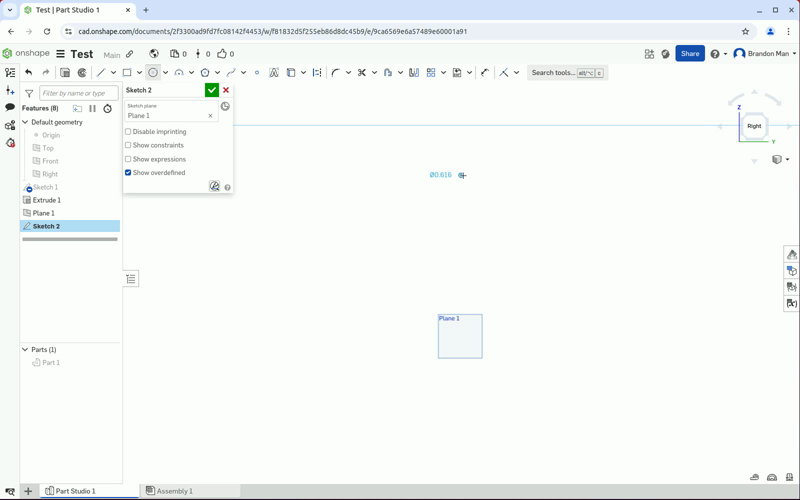
scroll(6)
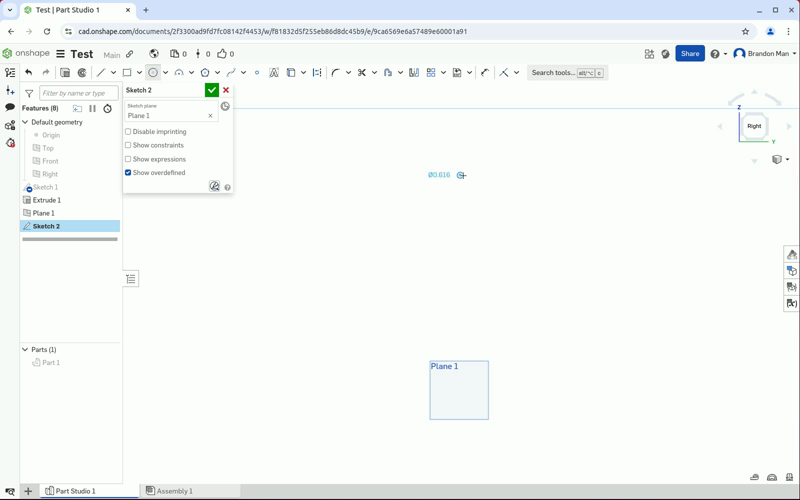
scroll(6)
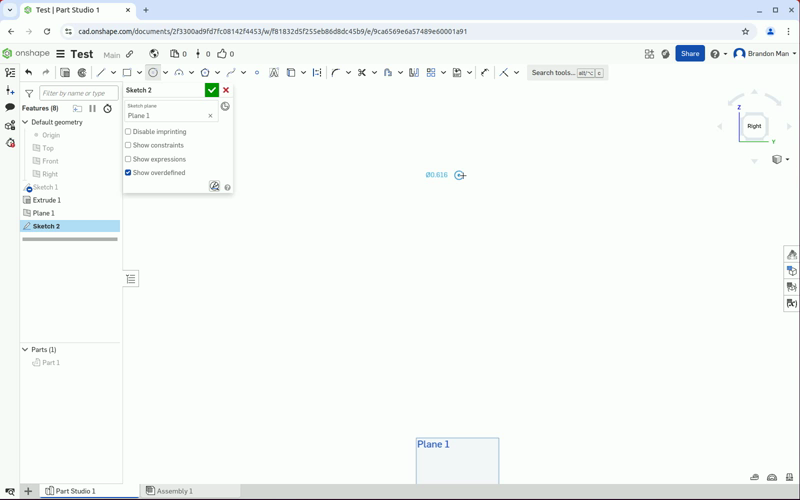
scroll(6)
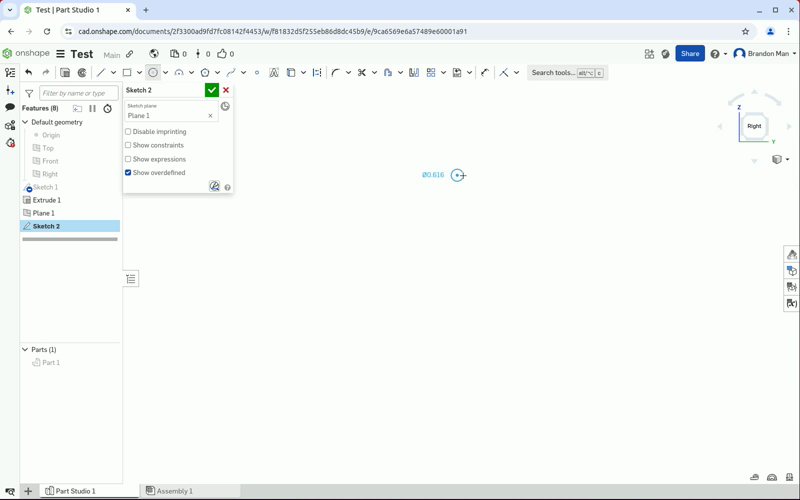
scroll(6)
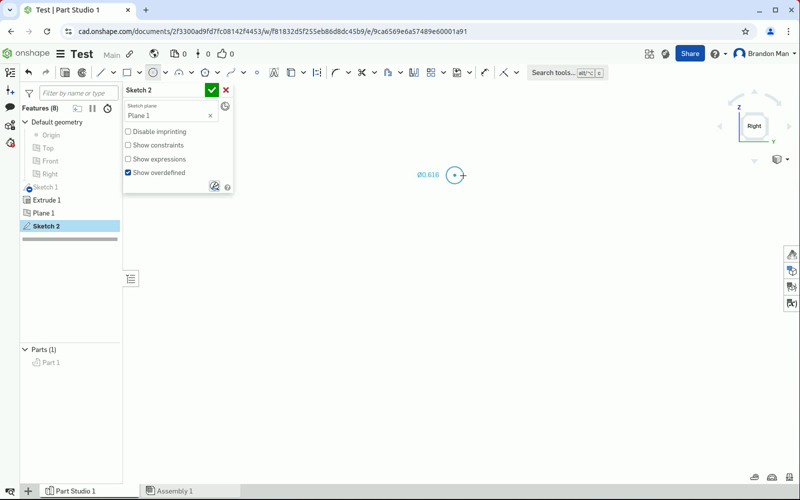
scroll(6)
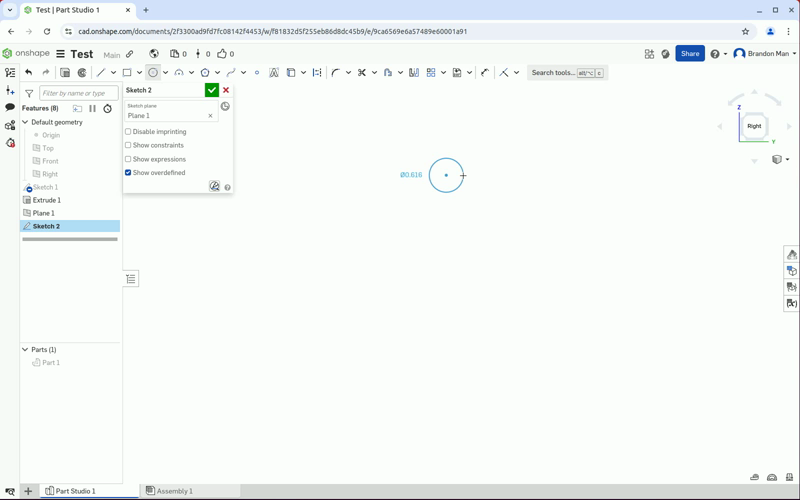
click(463, 175)
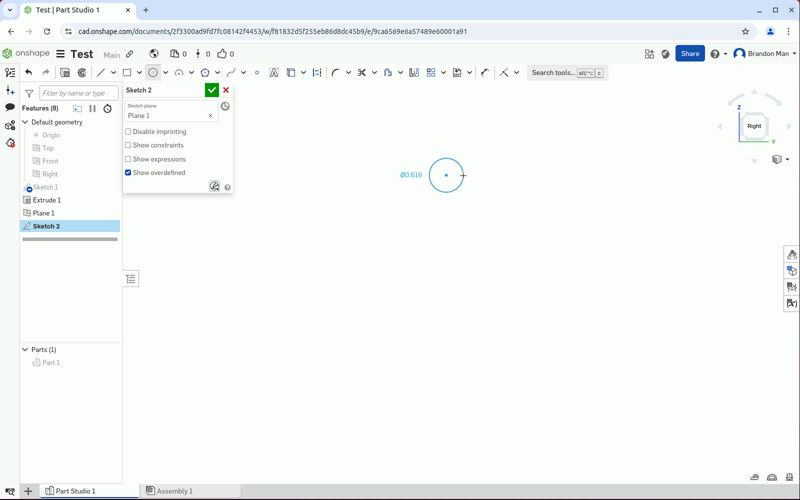
scroll(-6)
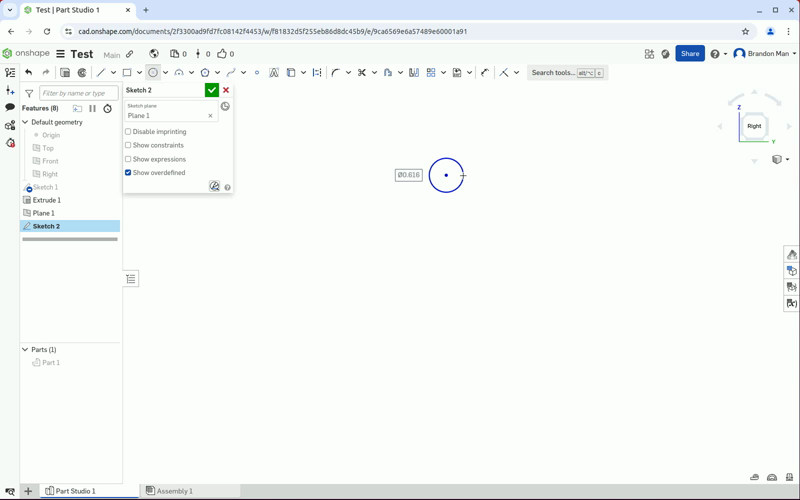
scroll(-6)
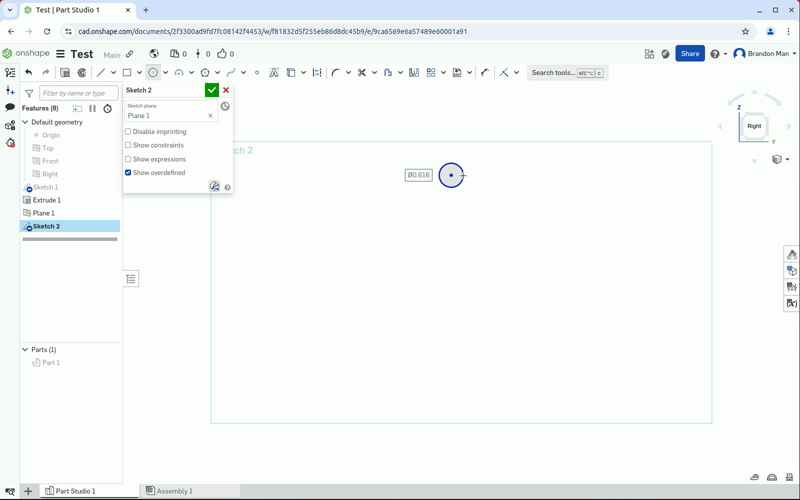
scroll(-6)
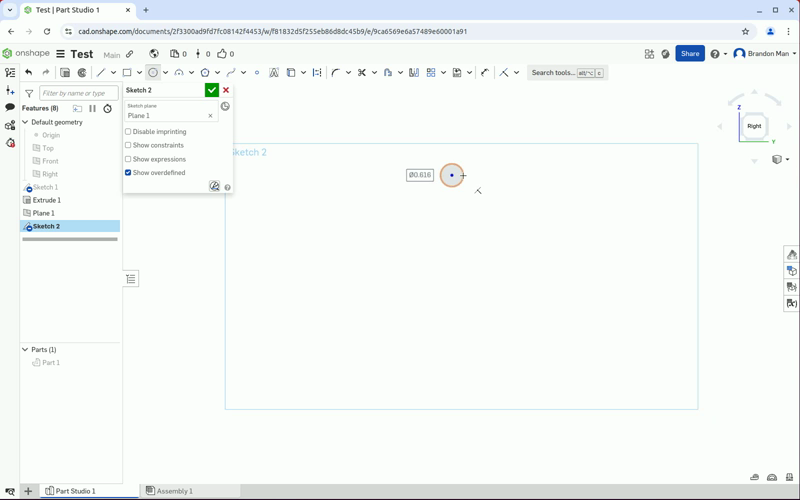
scroll(-6)
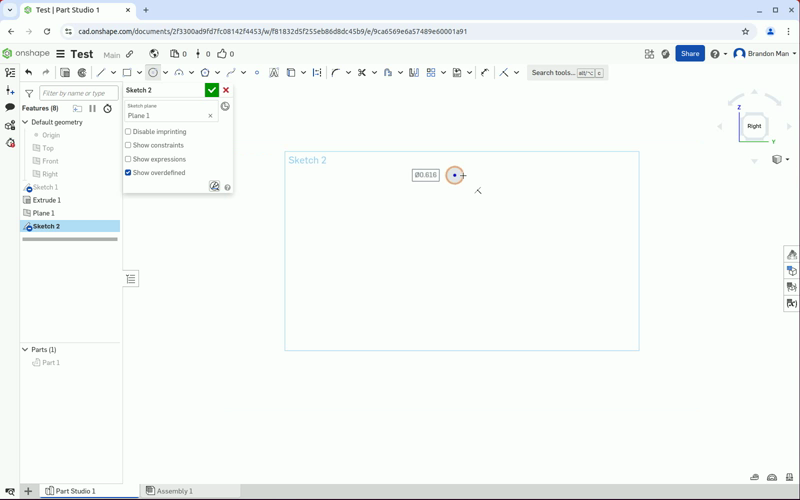
scroll(-6)
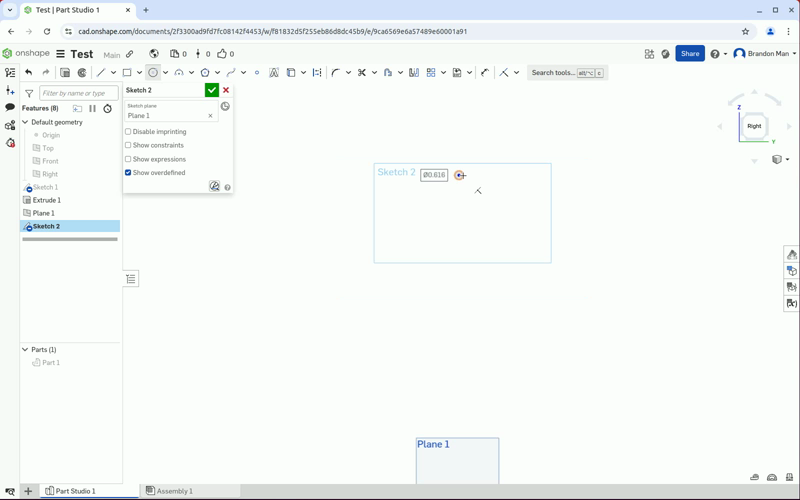
scroll(-6)
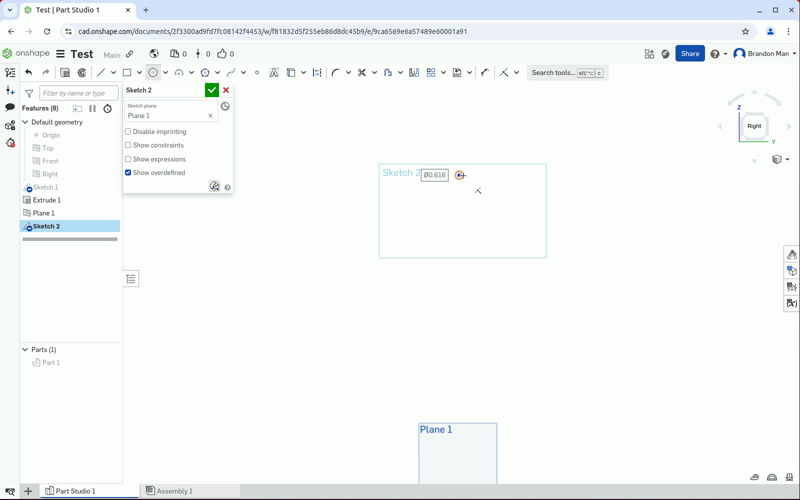
scroll(-6)
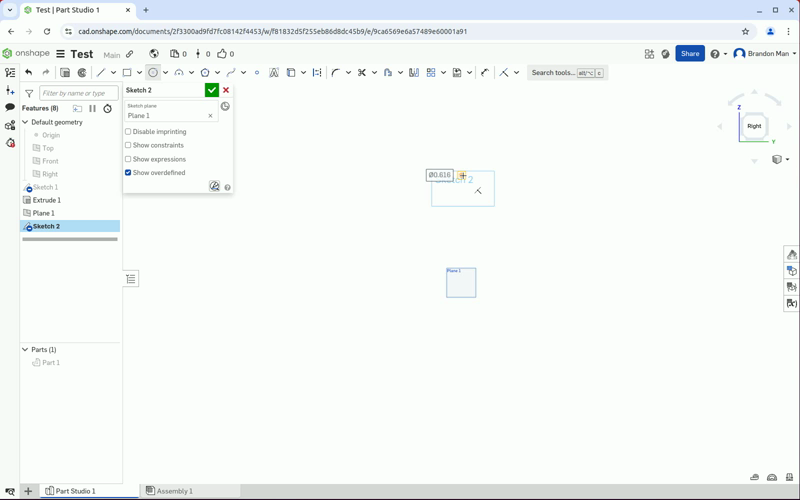
key(esc)
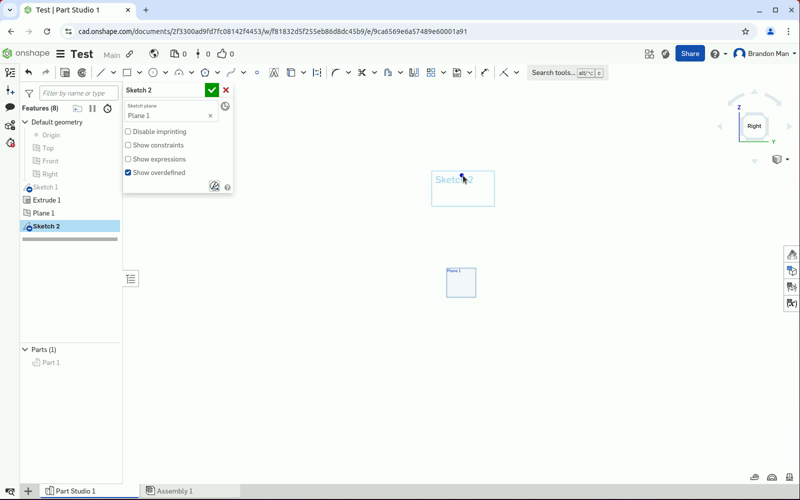
mouse_move(461, 174)
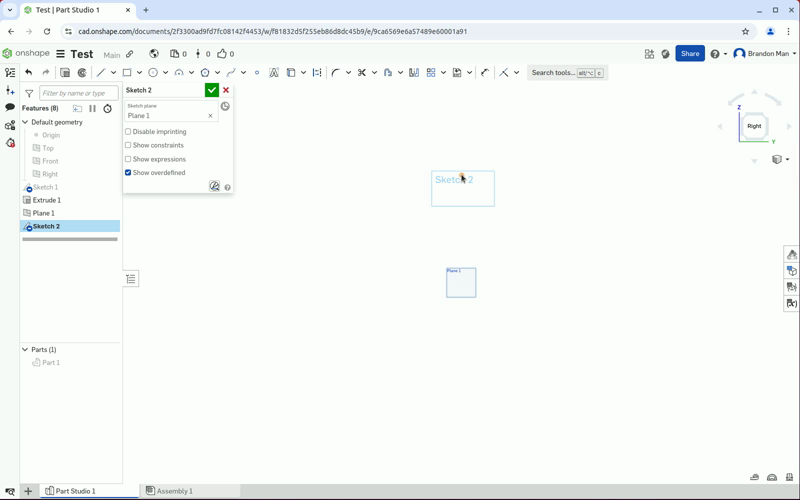
scroll(6)
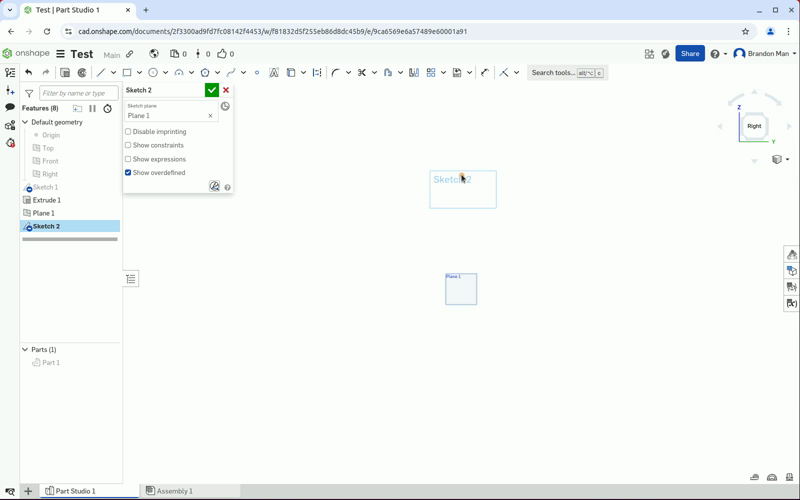
scroll(6)
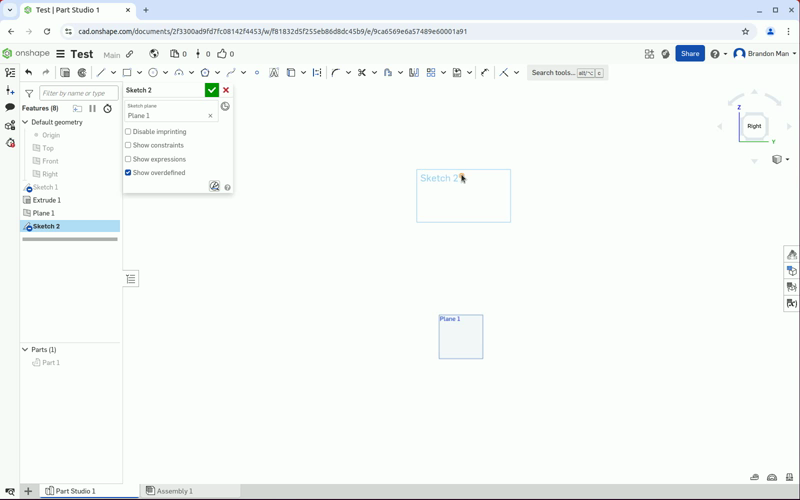
scroll(6)
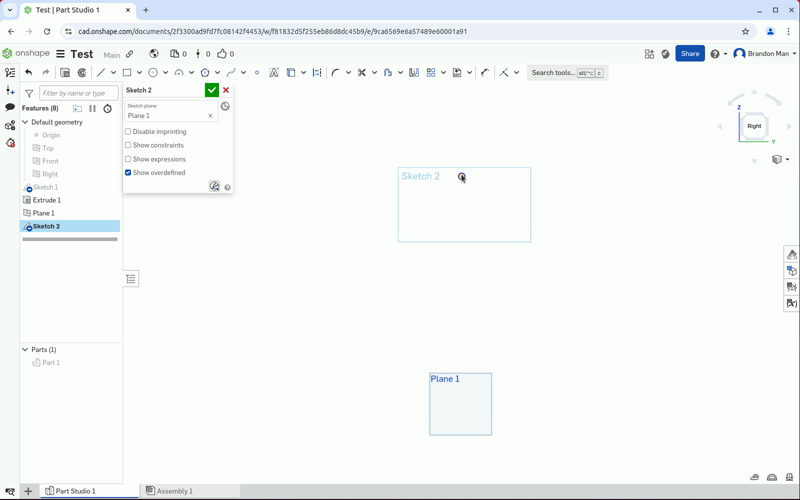
scroll(6)
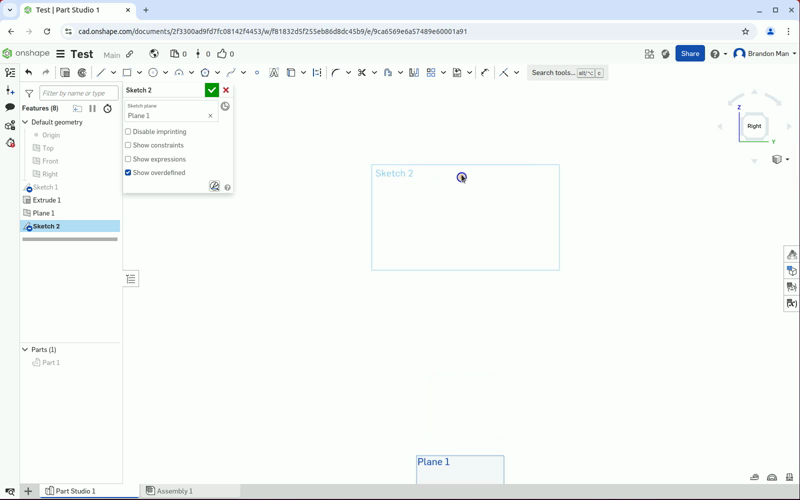
scroll(6)
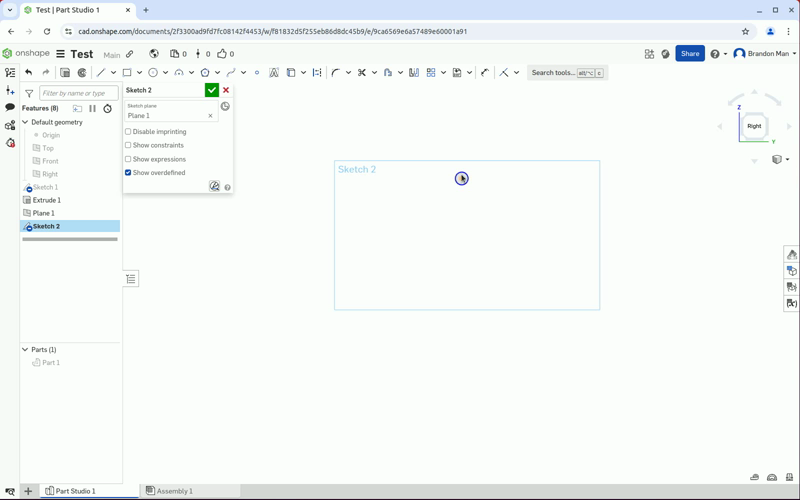
scroll(6)
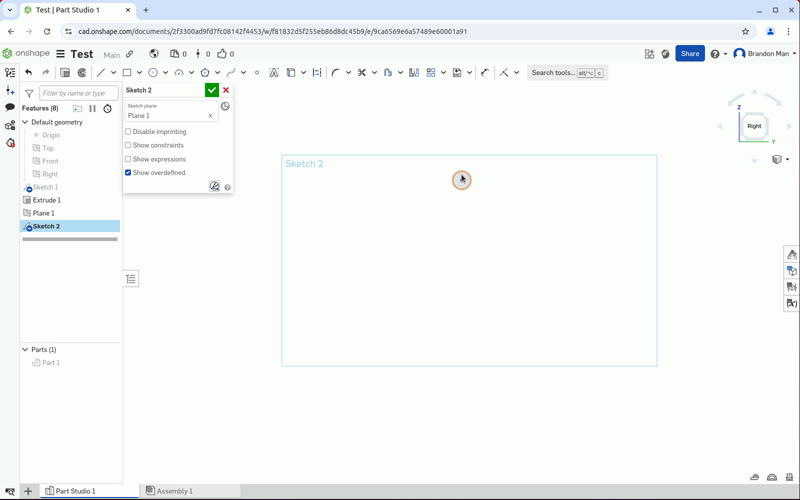
scroll(6)
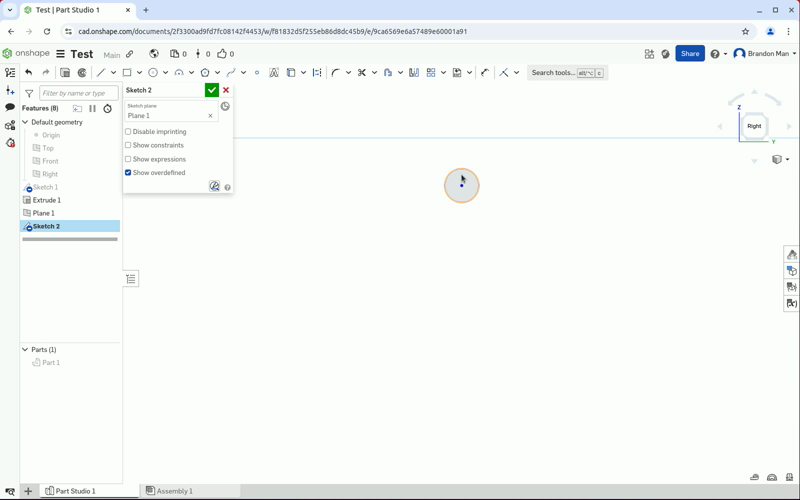
click(461, 174)
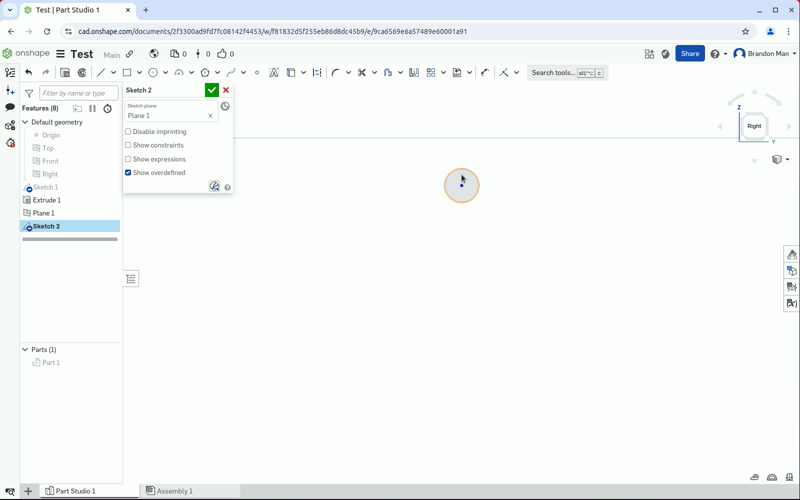
scroll(-6)
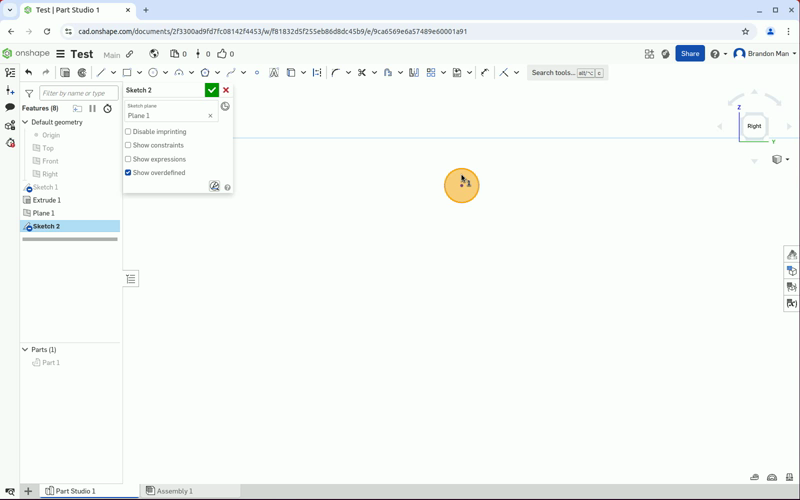
scroll(-6)
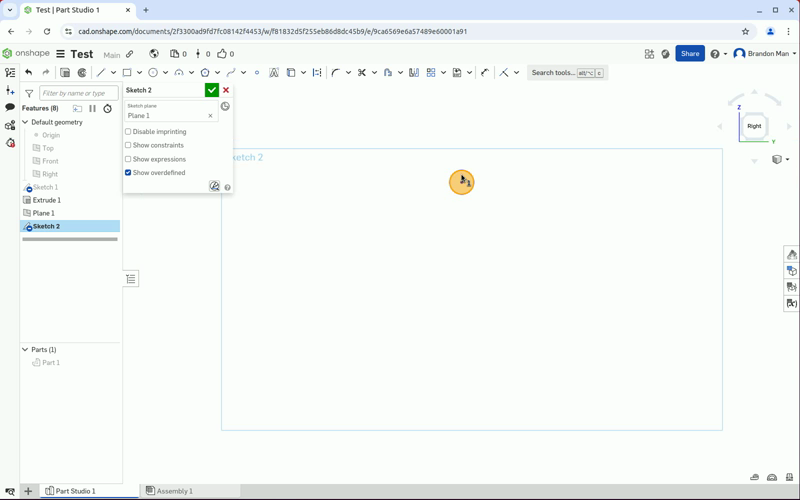
scroll(-6)
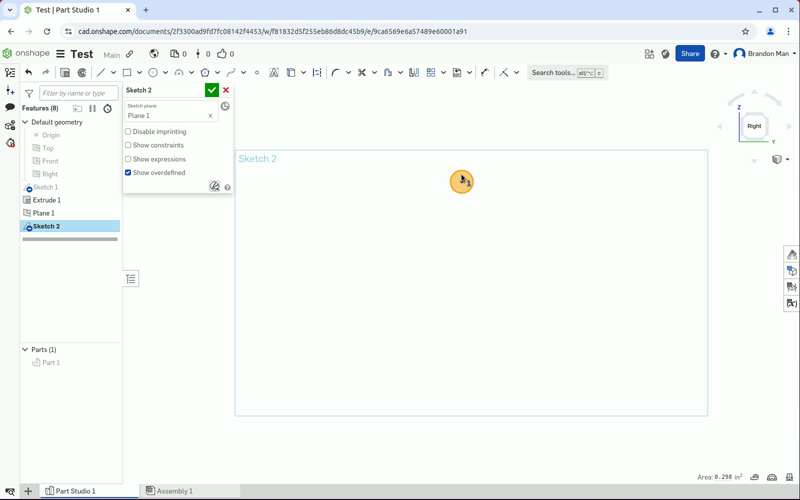
scroll(-6)
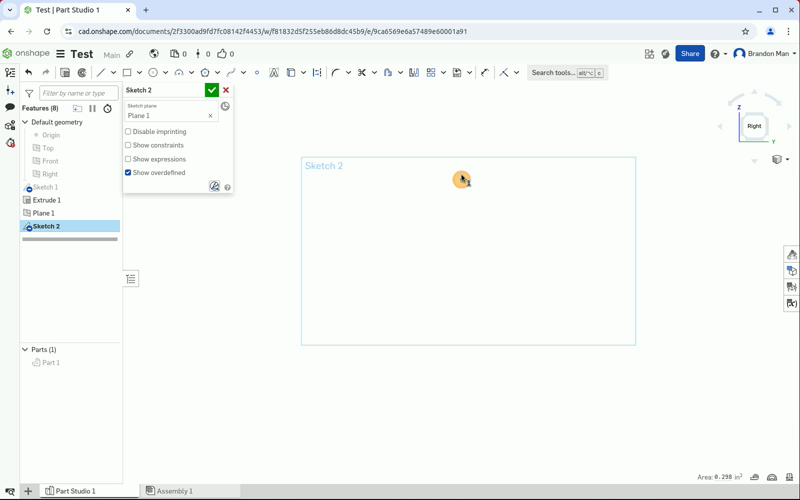
scroll(-6)
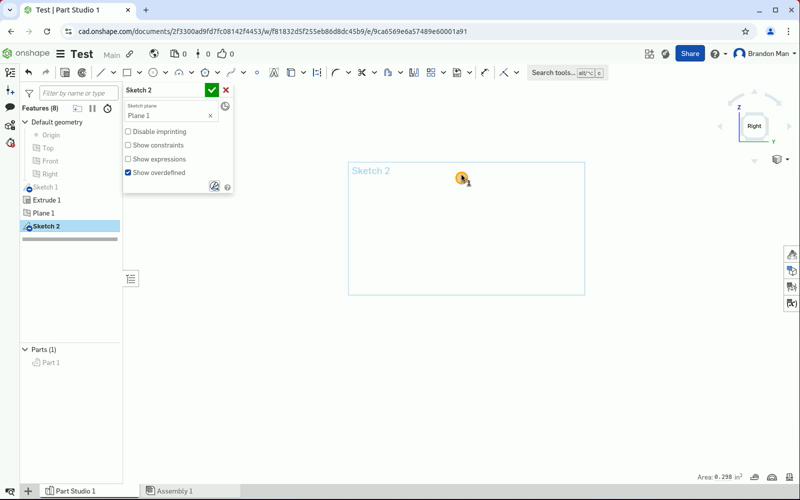
scroll(-6)
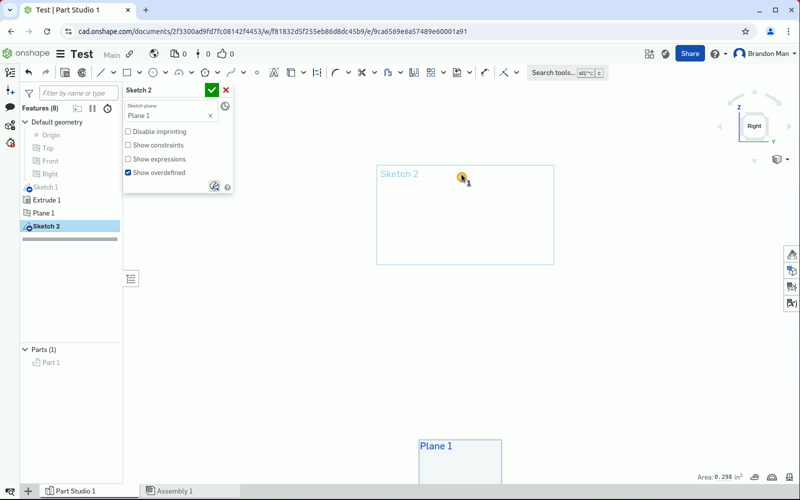
scroll(-6)
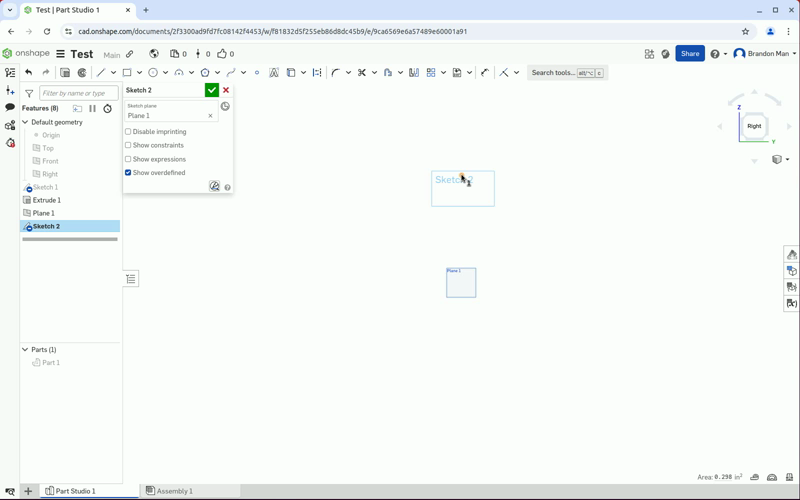
mouse_move(73, 352)
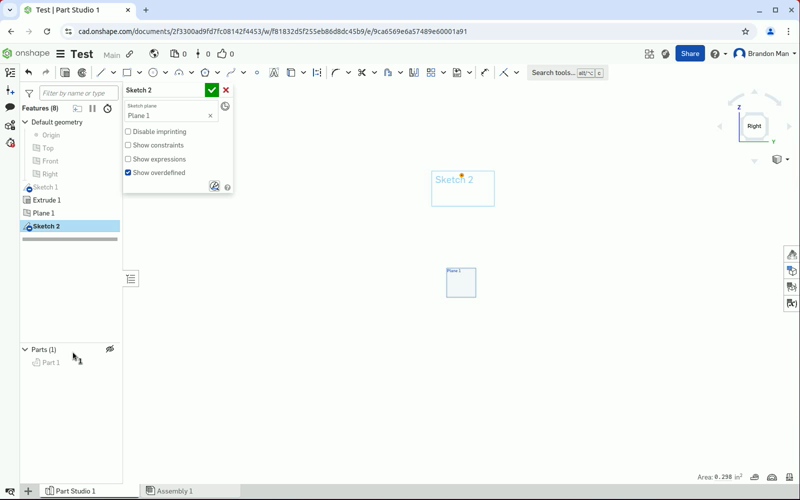
key(shift+y)
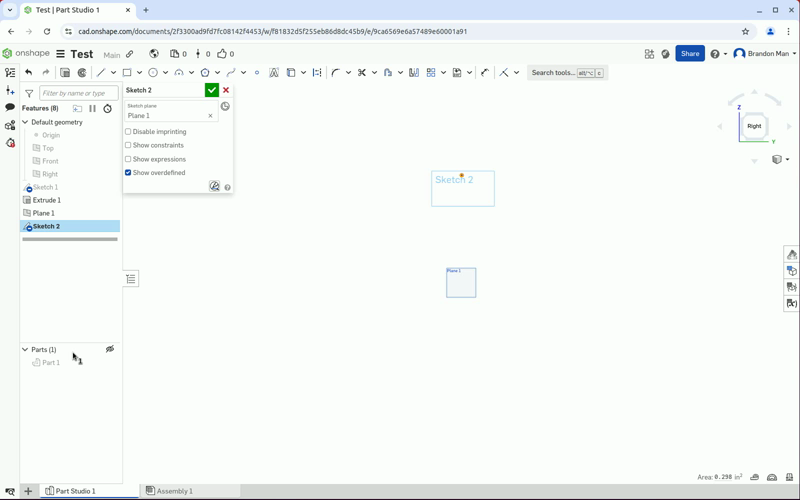
key(shift+e)
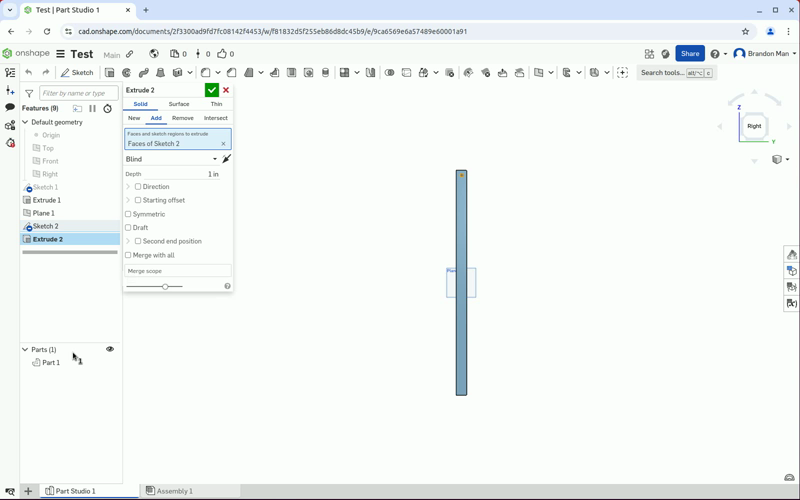
mouse_move(143, 106)
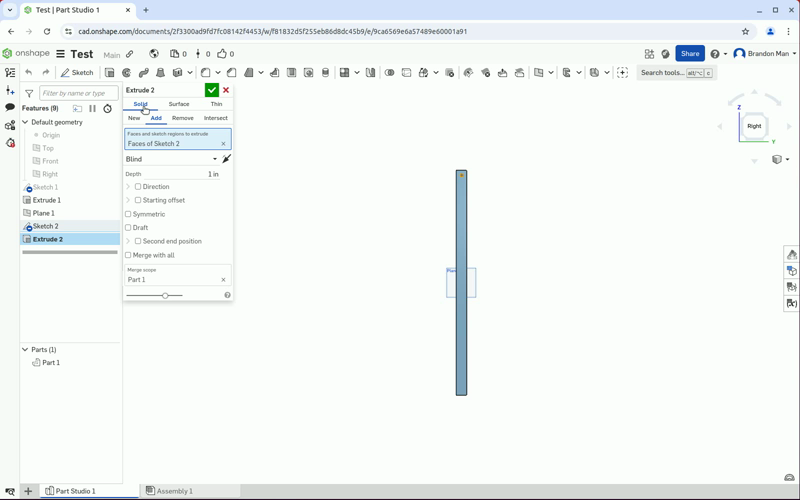
click(143, 106)
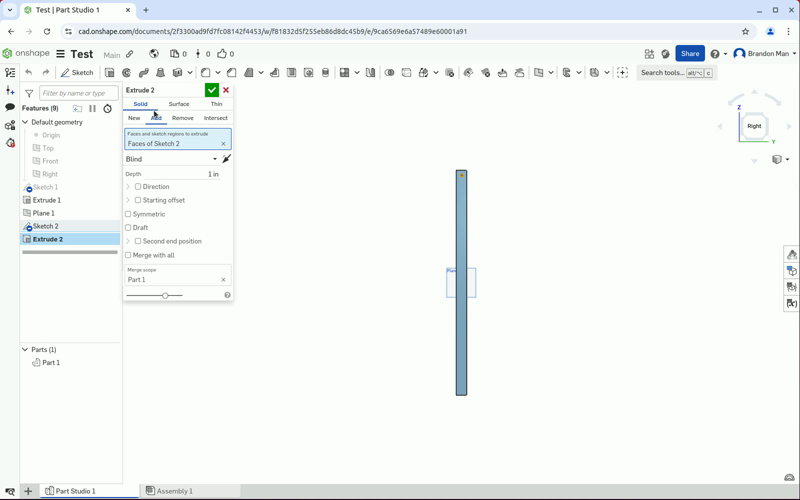
mouse_move(186, 120)
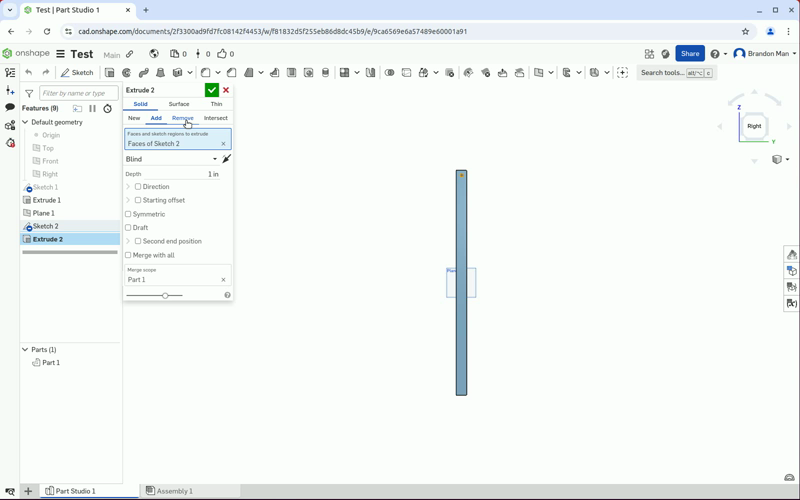
click(186, 120)
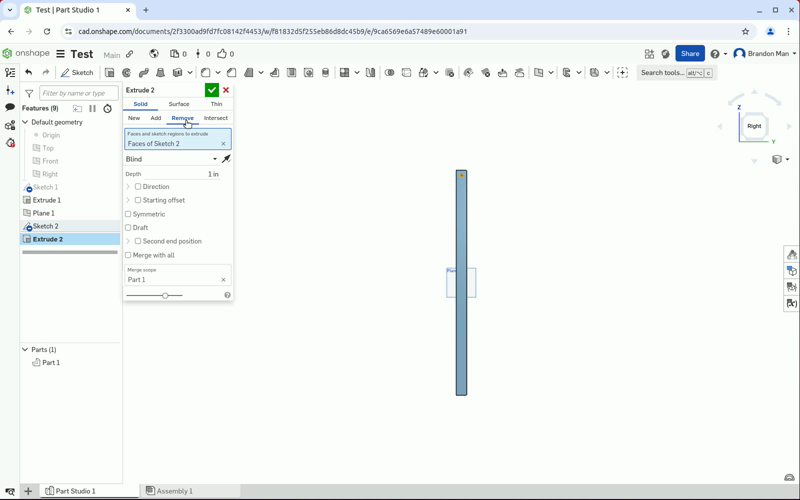
key(tab, 4)
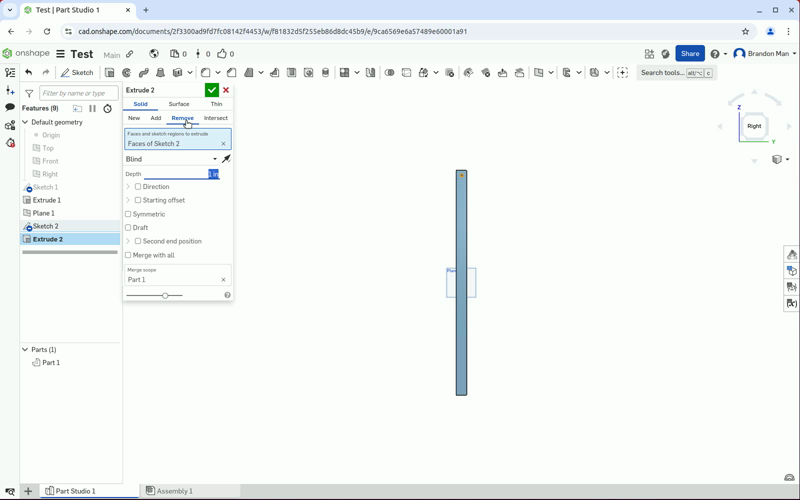
text(5.536)
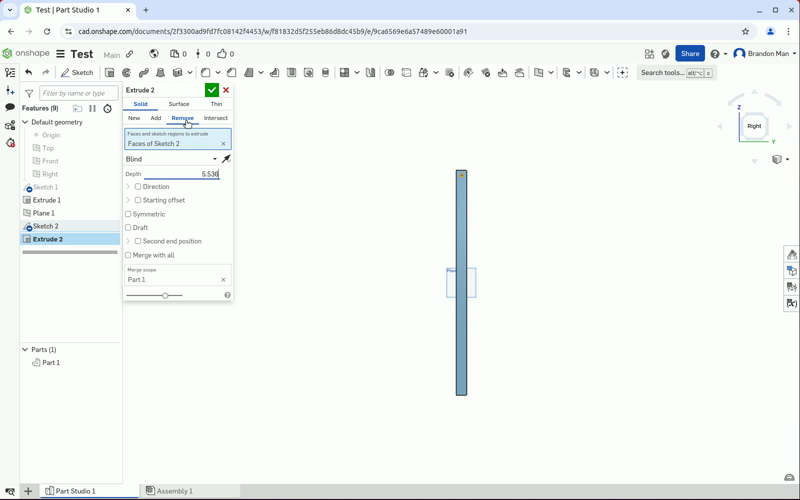
key(tab, 6)
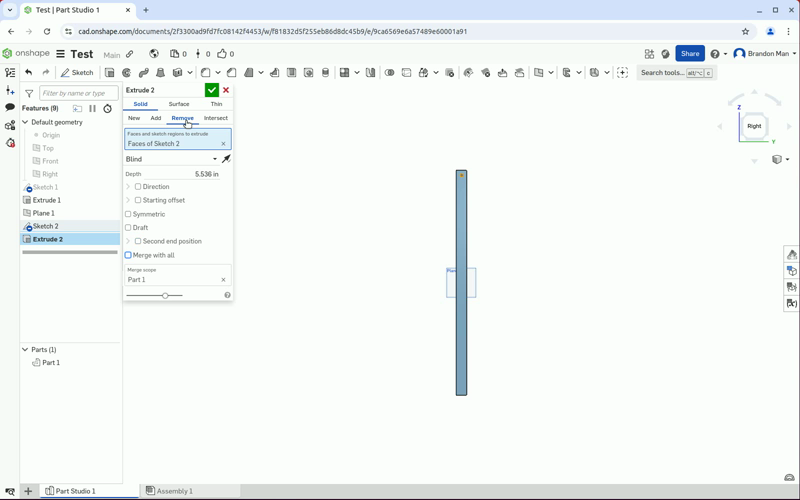
key(space)
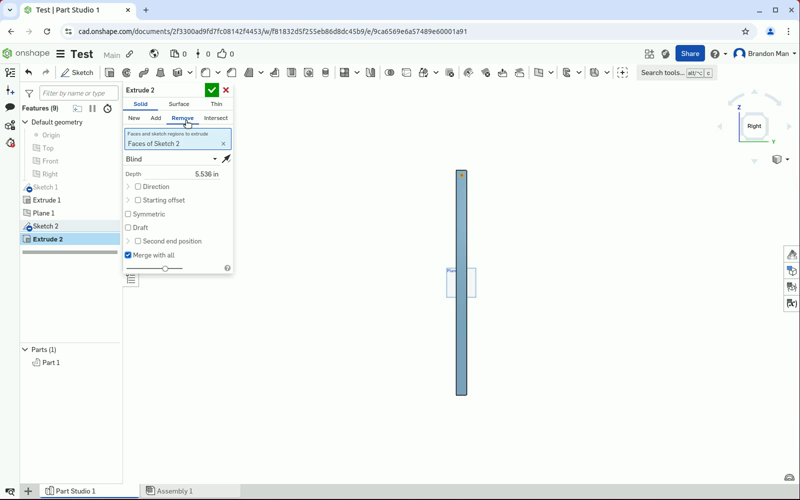
key(enter)
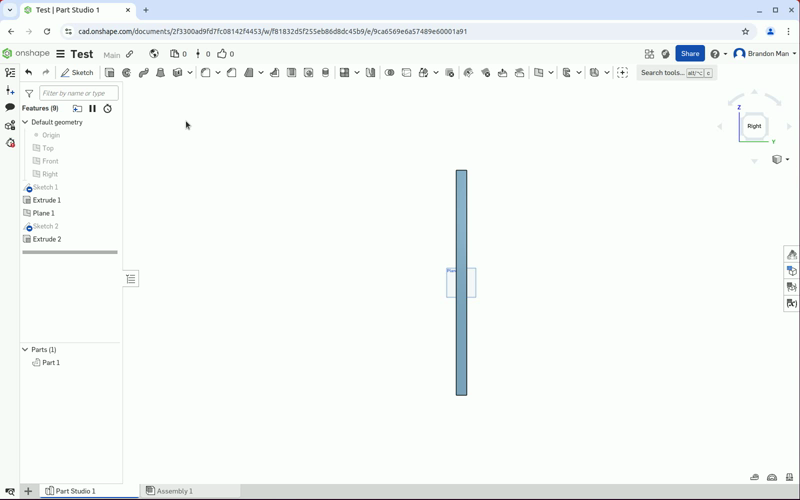
key(shift+h)
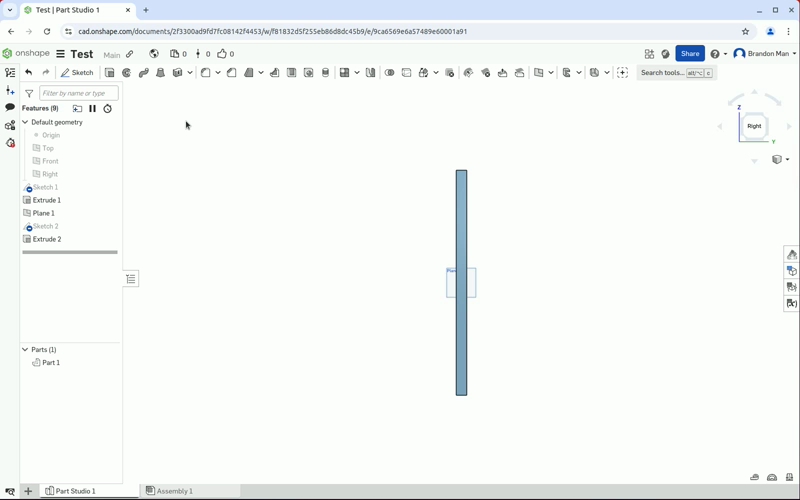
key(shift+h)
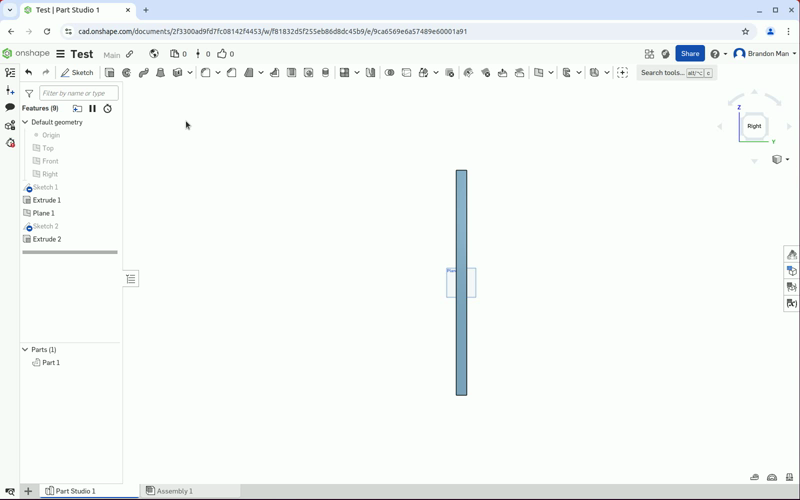
mouse_move(73, 189)
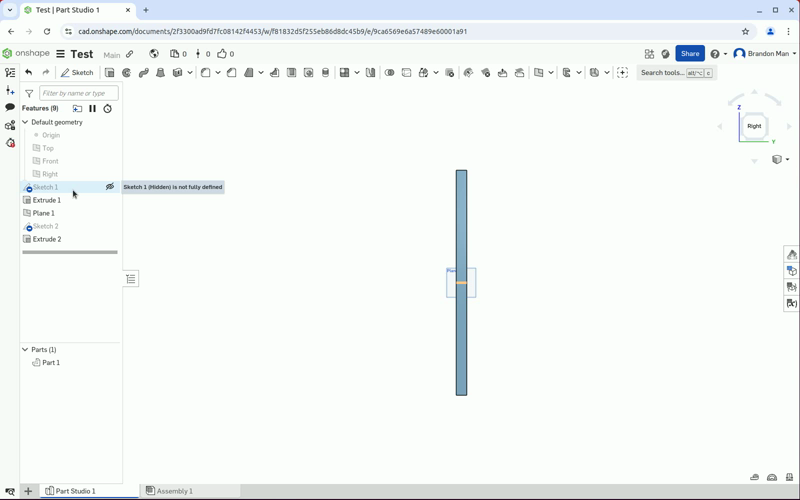
click(73, 189)
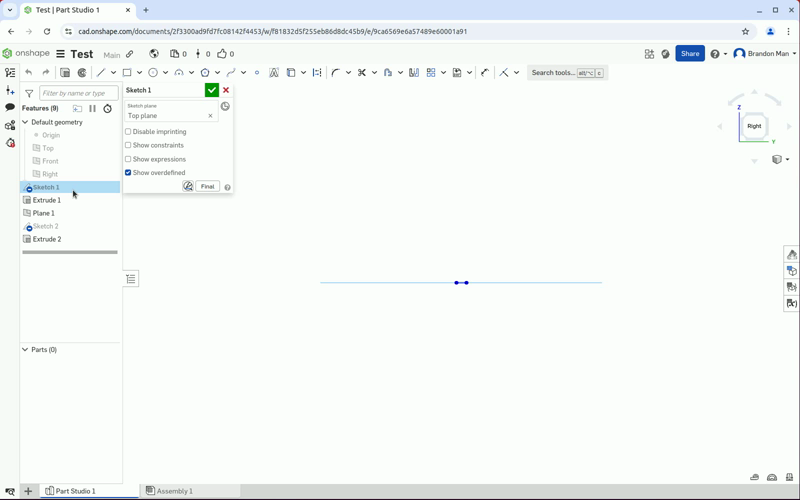
mouse_move(229, 92)
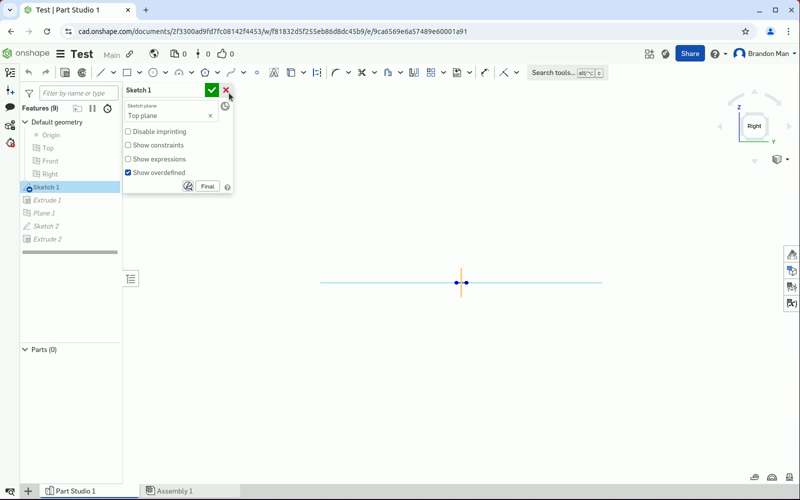
click(229, 92)
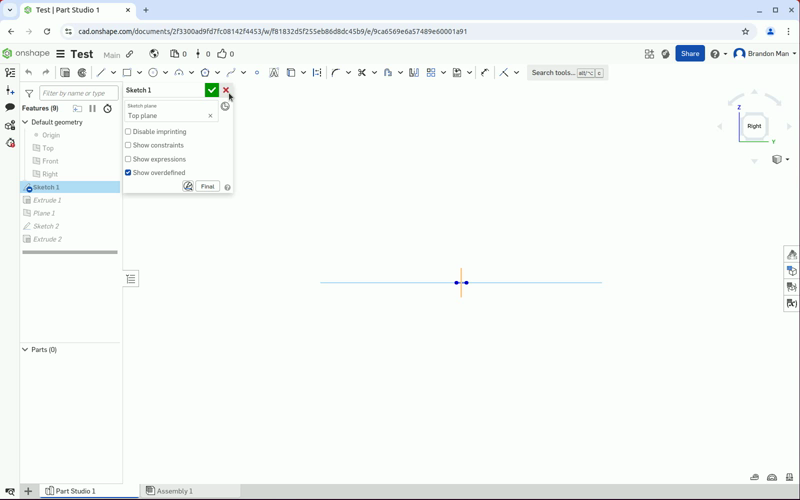
key(shift+s)
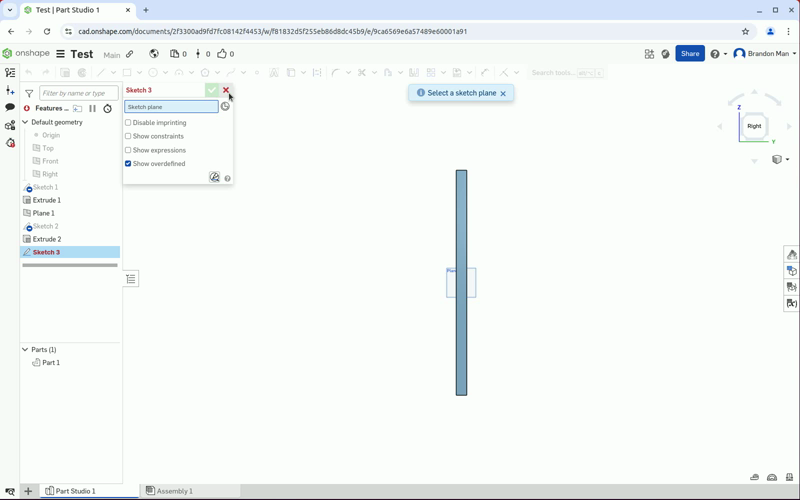
mouse_move(73, 215)
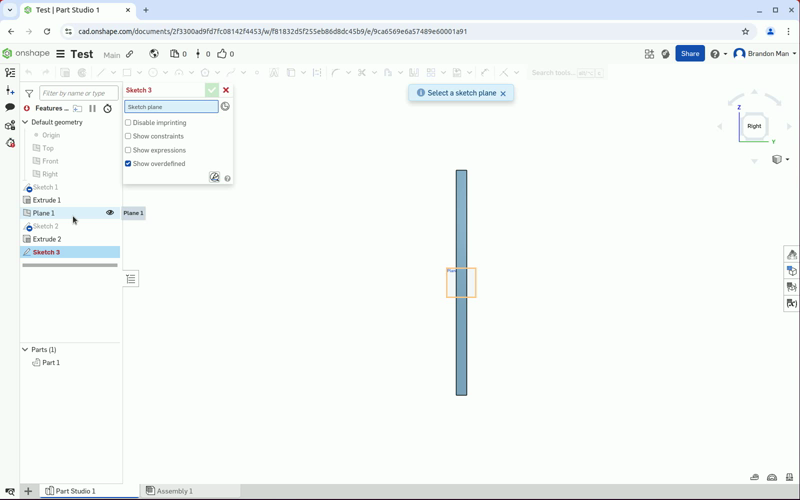
click(73, 215)
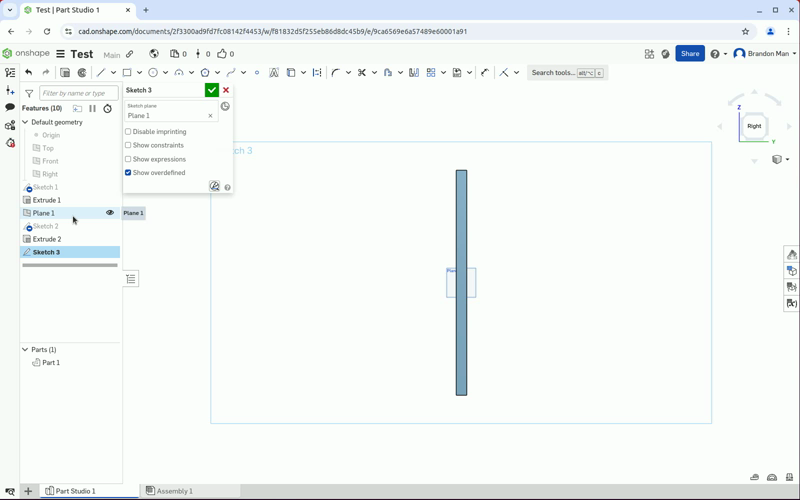
mouse_move(73, 352)
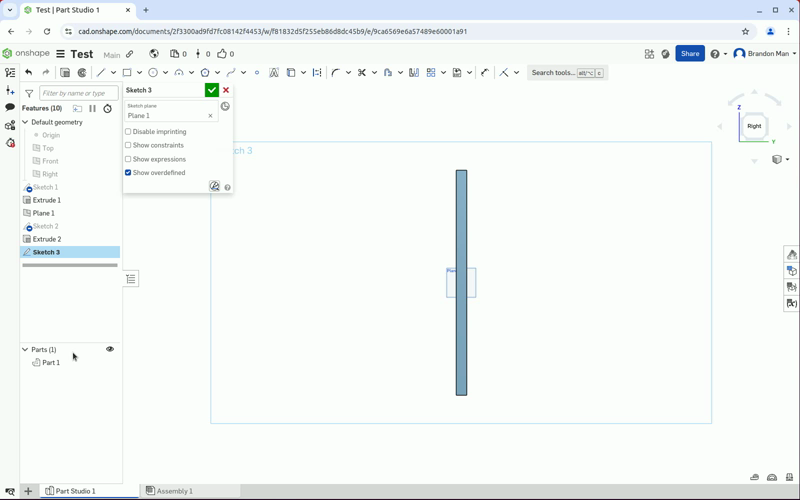
key(y)
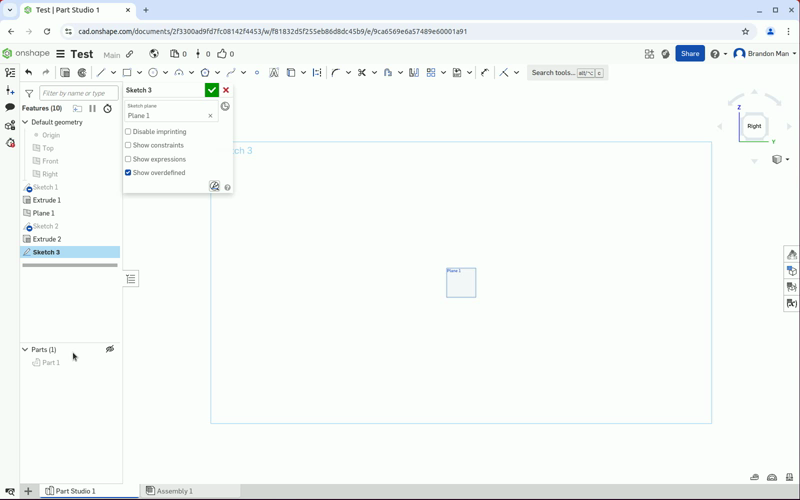
key(c)
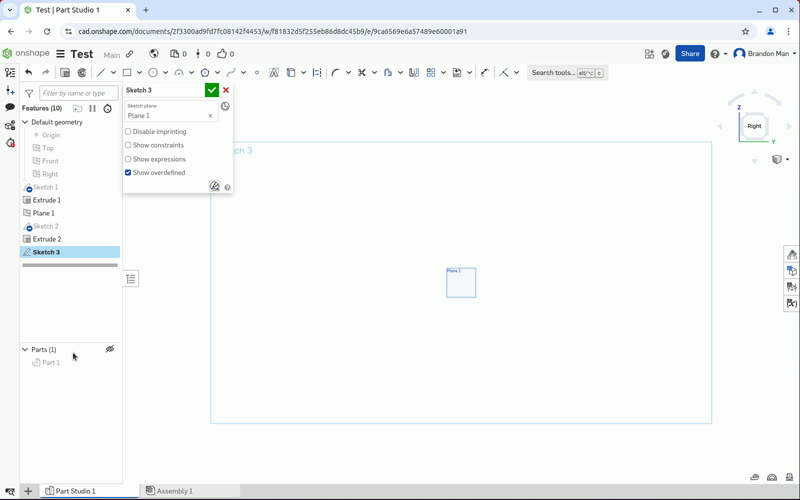
key_down(shift)
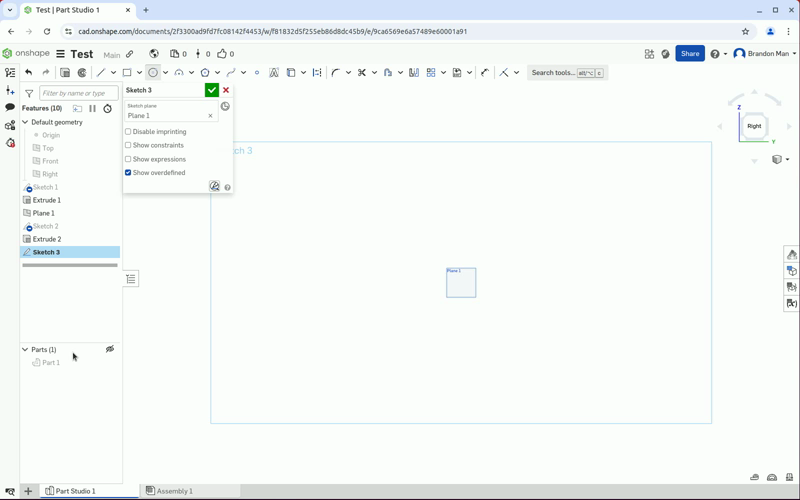
mouse_move(461, 219)
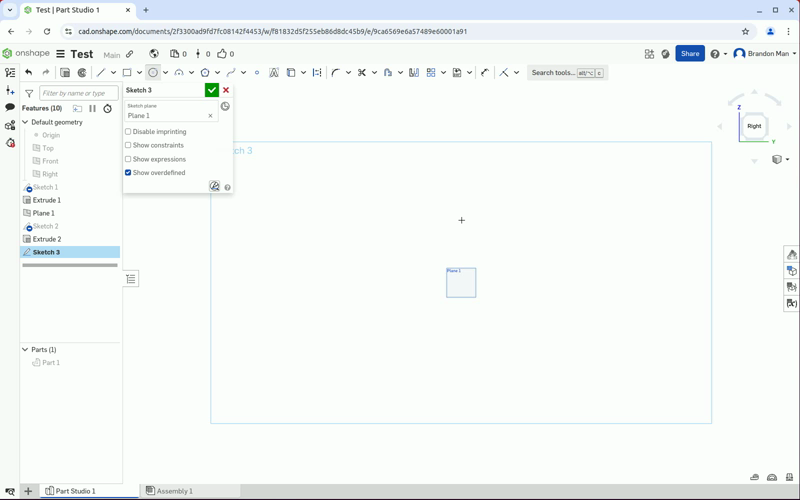
click(461, 219)
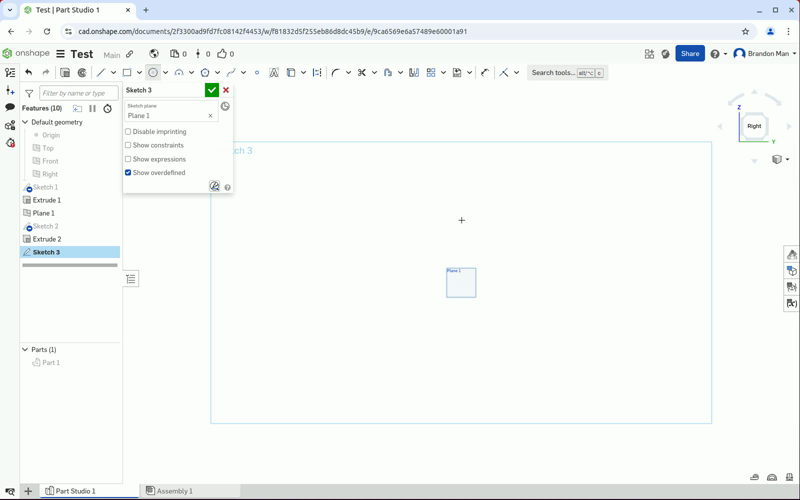
key_up(shift)
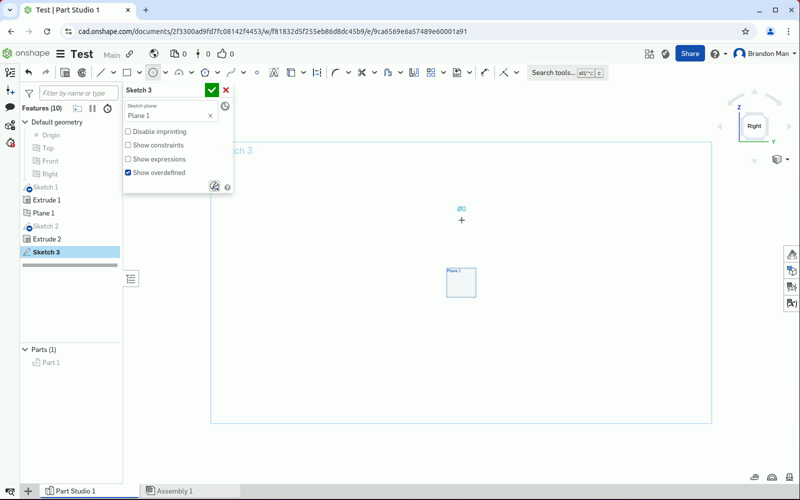
mouse_move(463, 219)
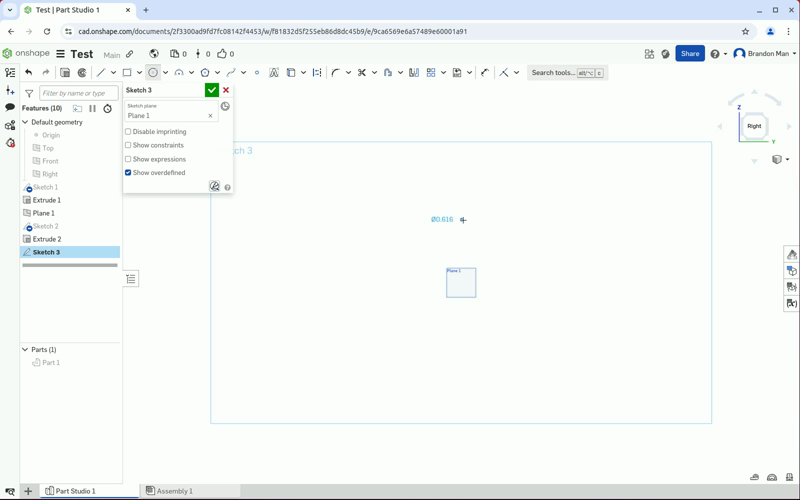
scroll(6)
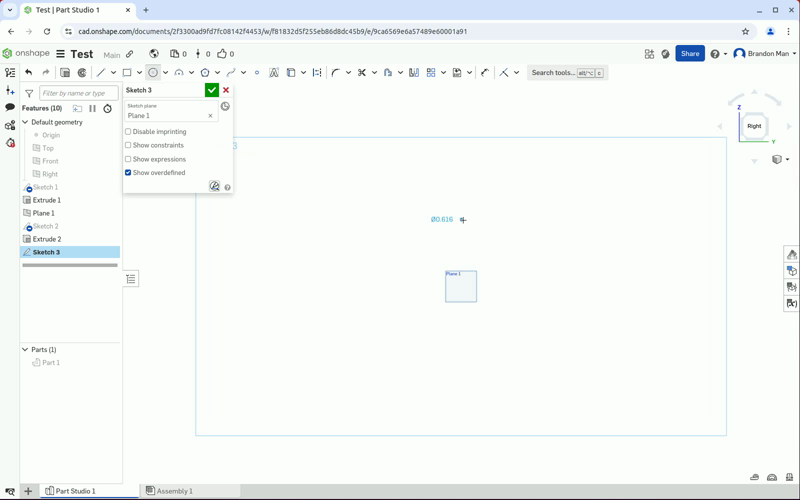
scroll(6)
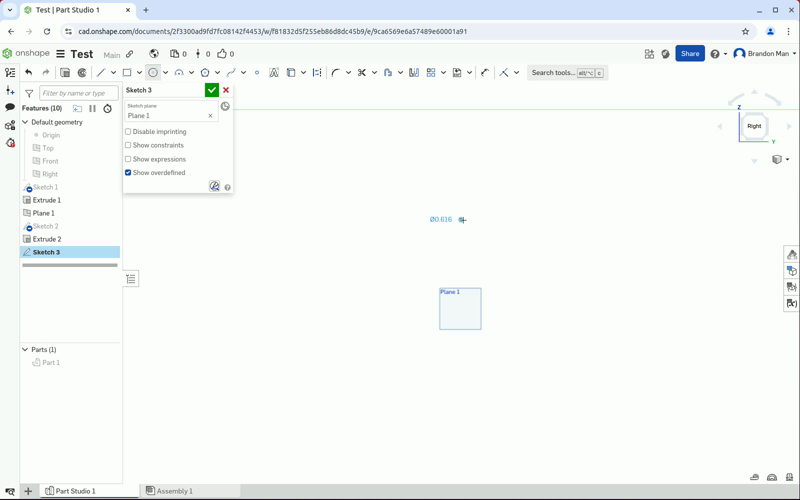
scroll(6)
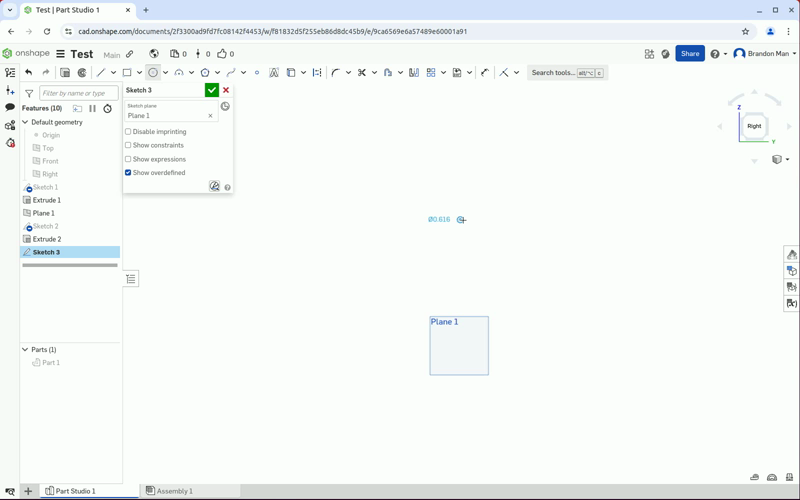
scroll(6)
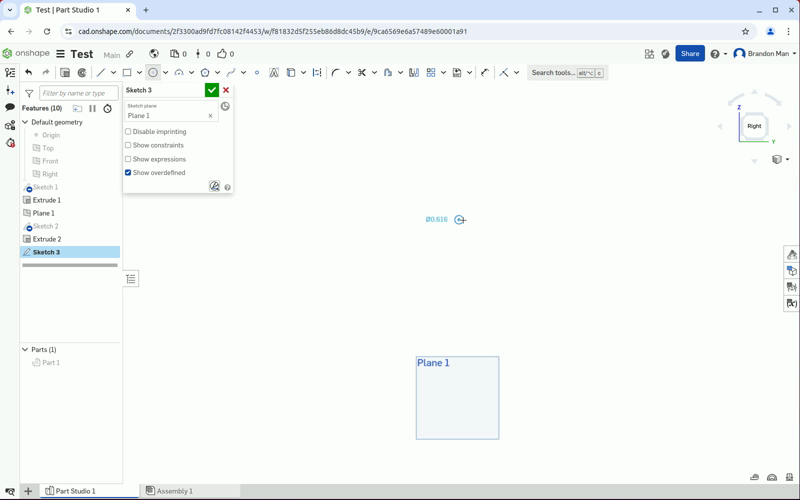
scroll(6)
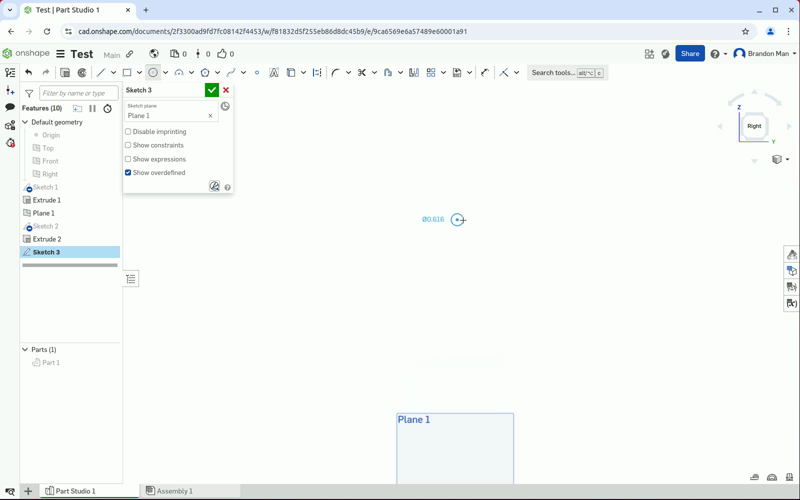
scroll(6)
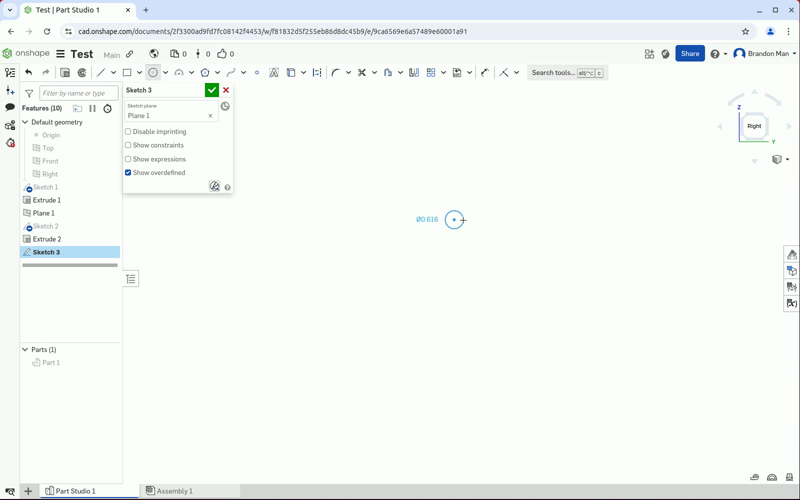
scroll(6)
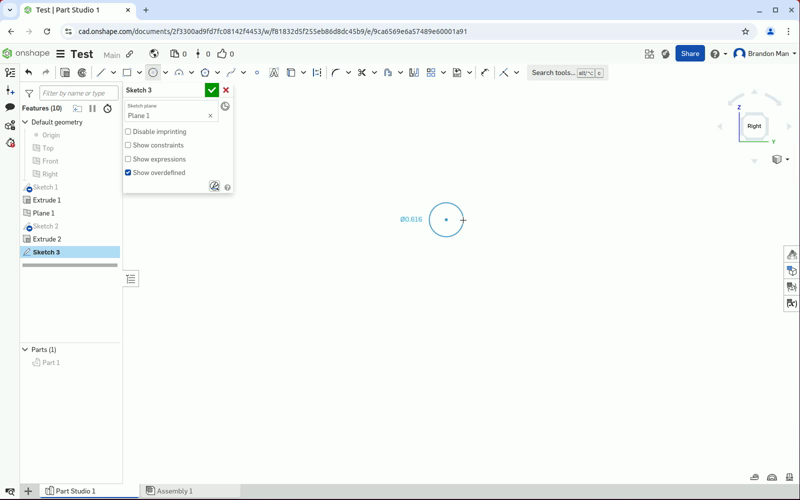
click(463, 219)
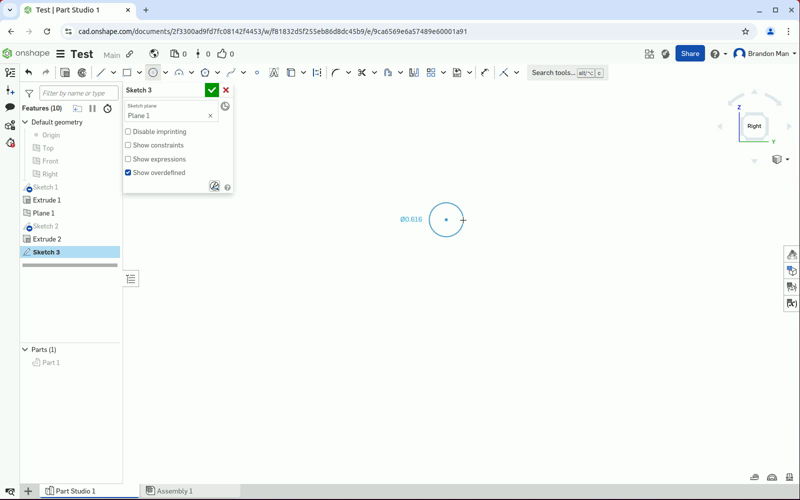
scroll(-6)
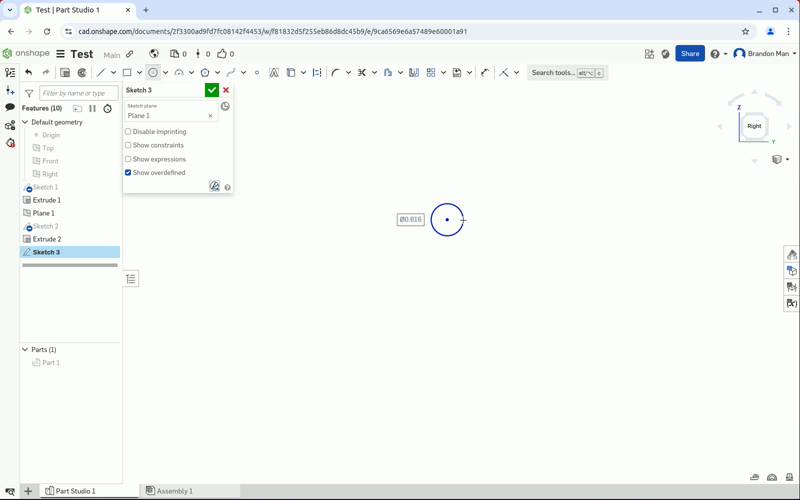
scroll(-6)
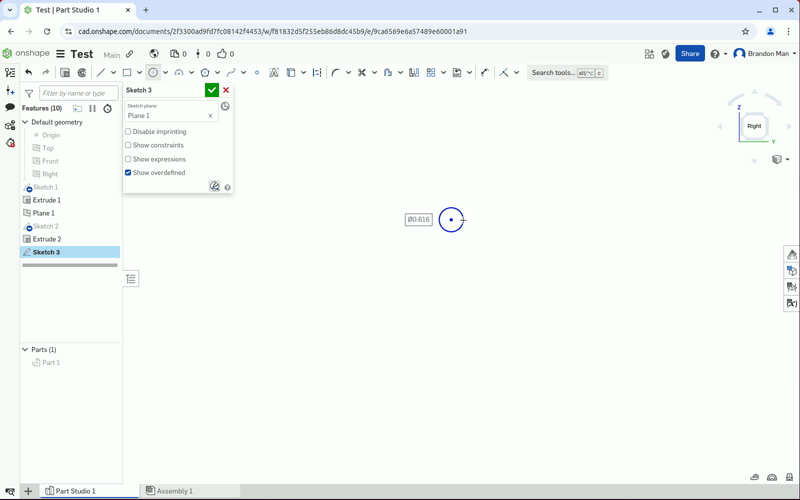
scroll(-6)
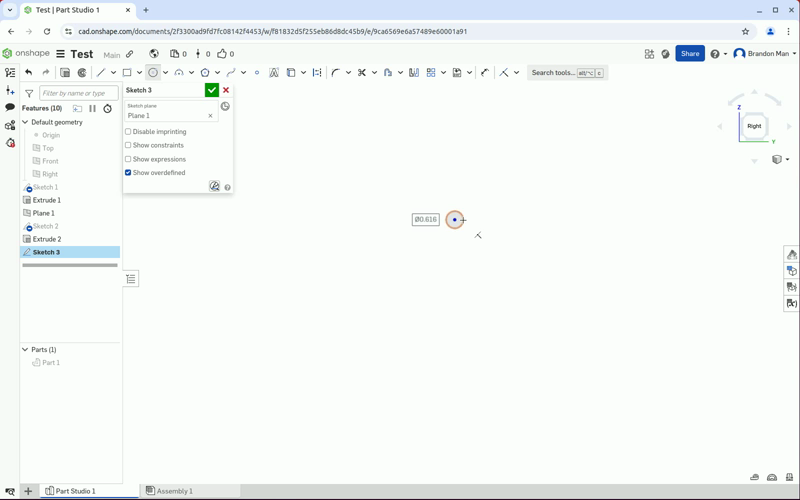
scroll(-6)
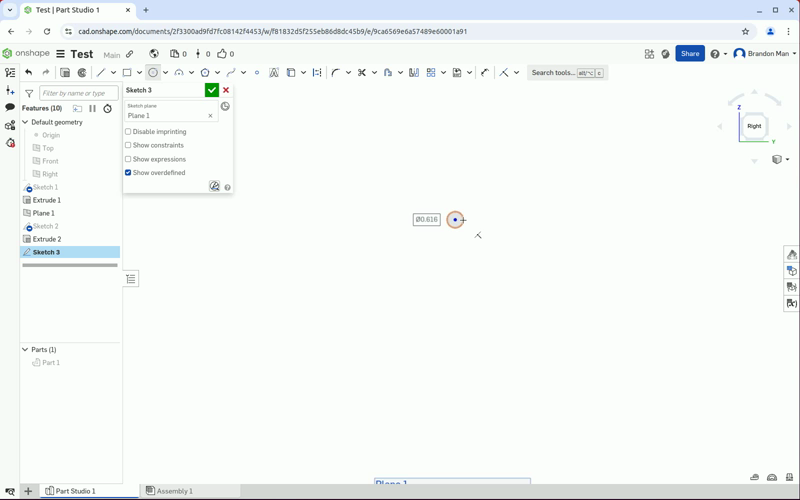
scroll(-6)
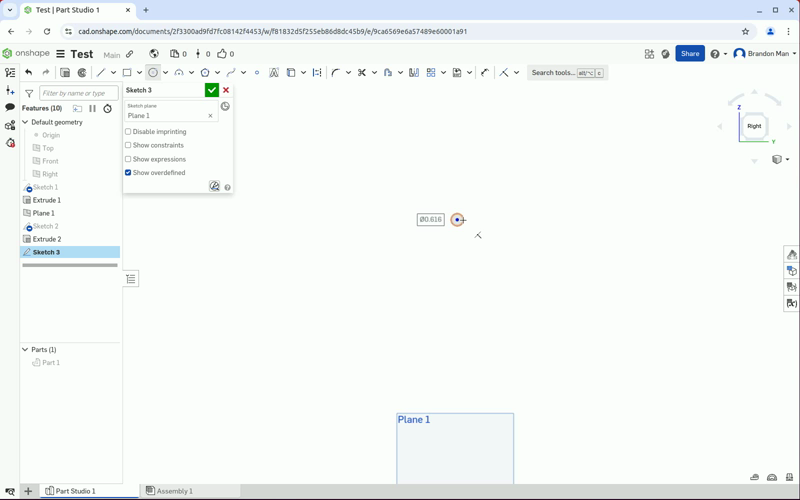
scroll(-6)
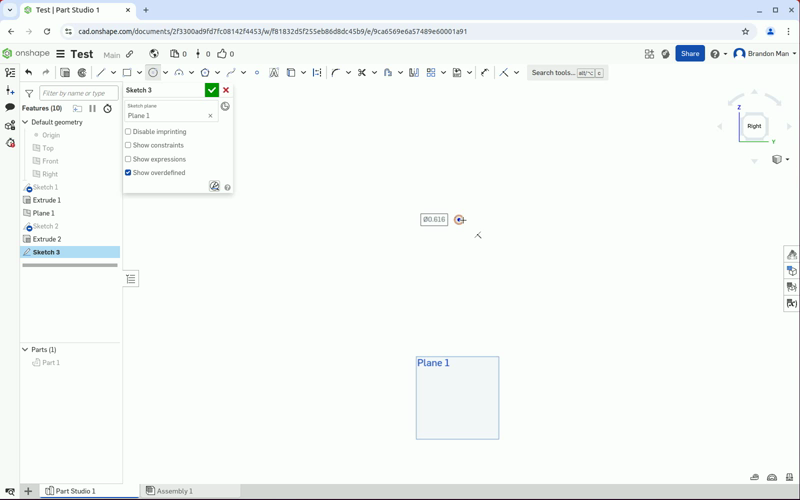
scroll(-6)
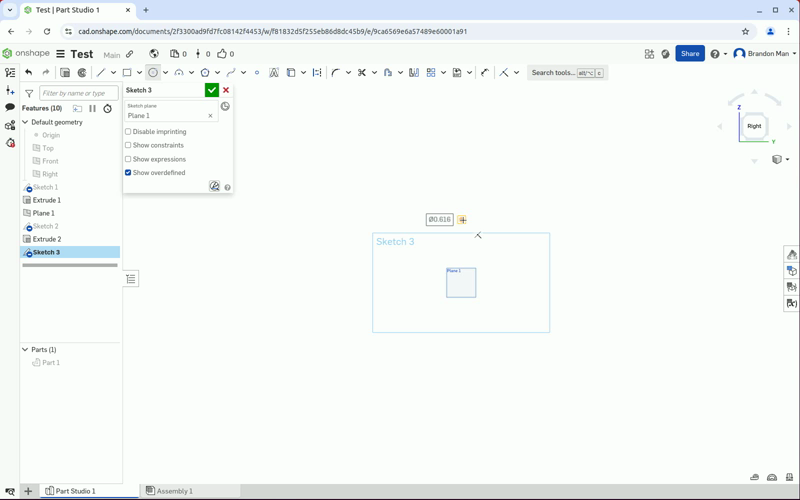
key(esc)
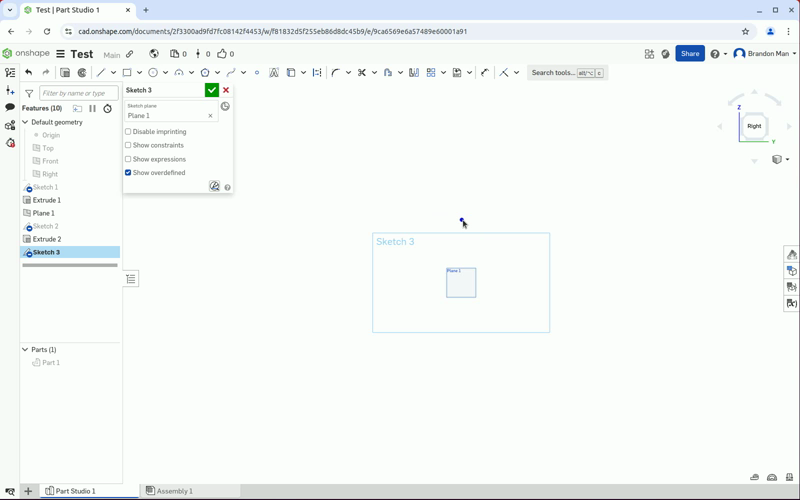
mouse_move(461, 219)
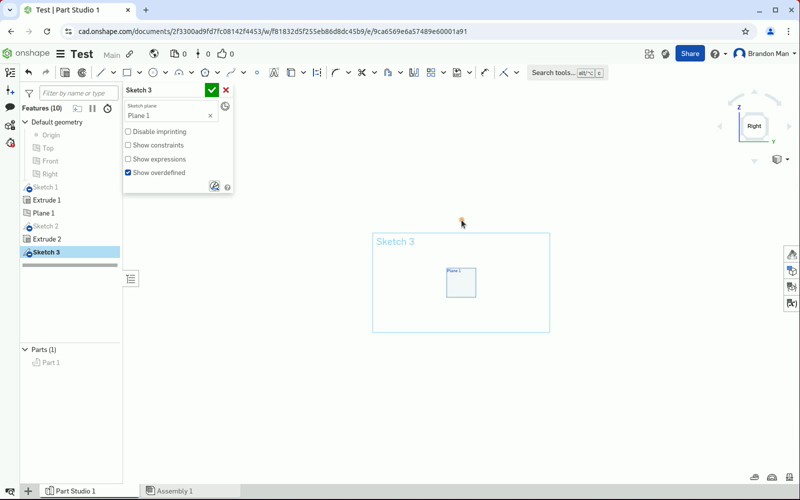
scroll(6)
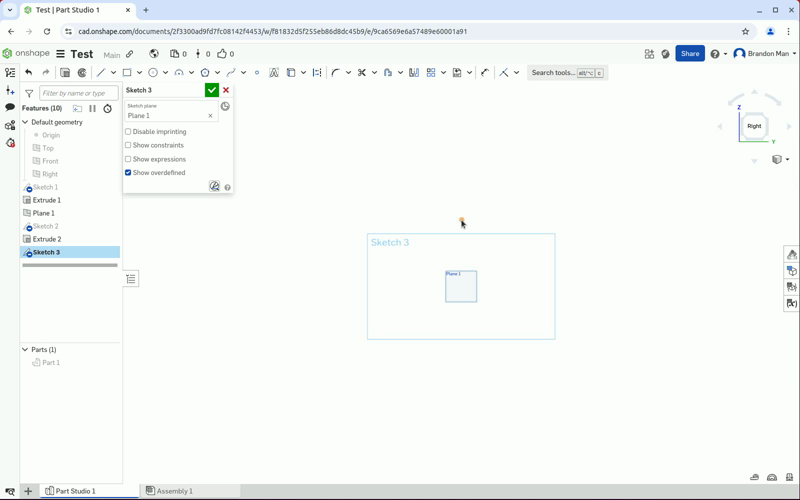
scroll(6)
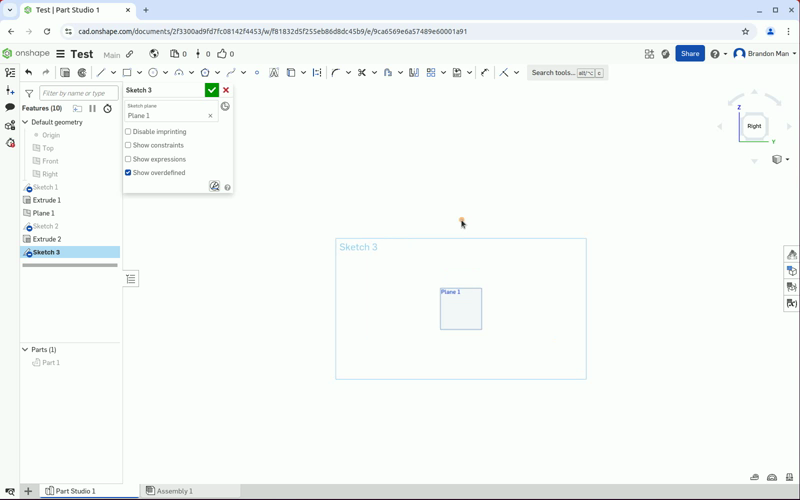
scroll(6)
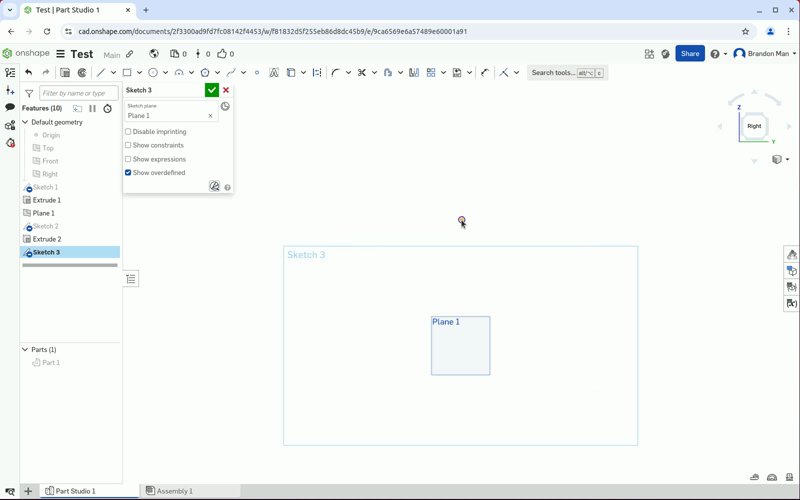
scroll(6)
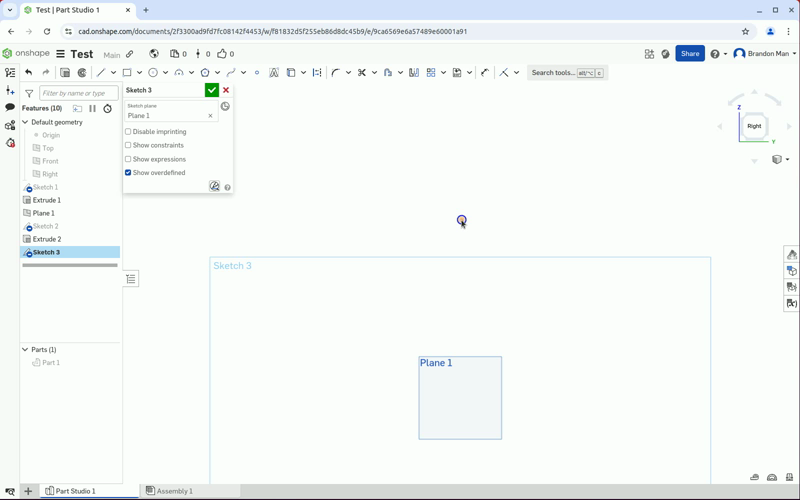
scroll(6)
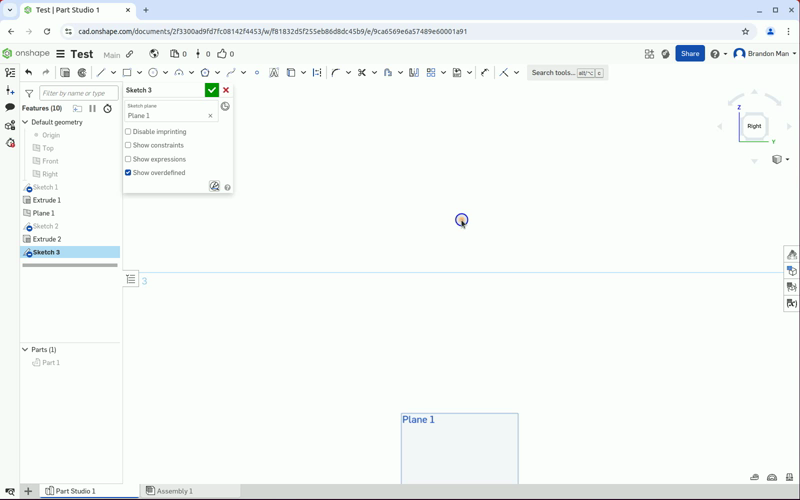
scroll(6)
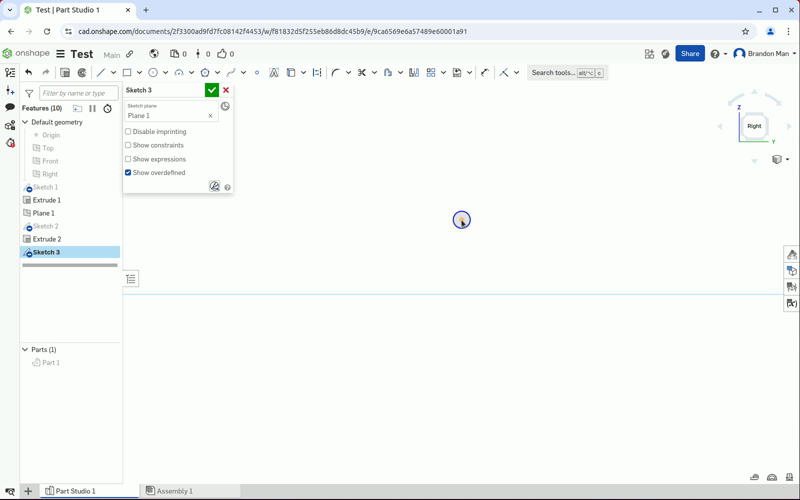
scroll(6)
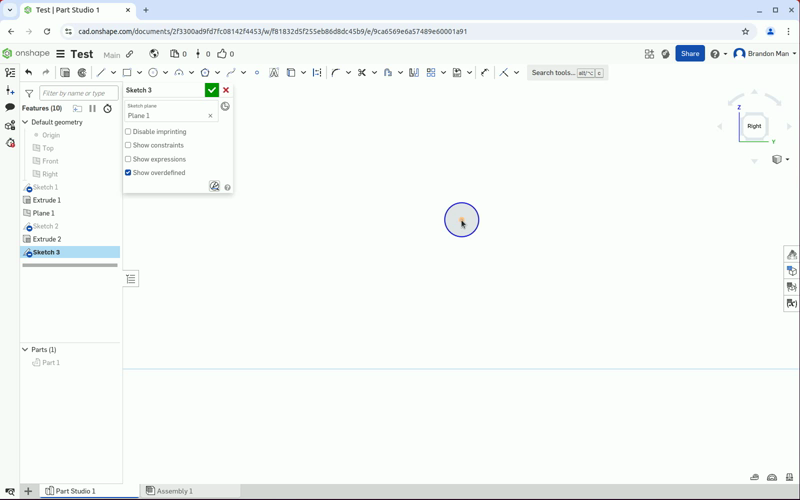
click(461, 219)
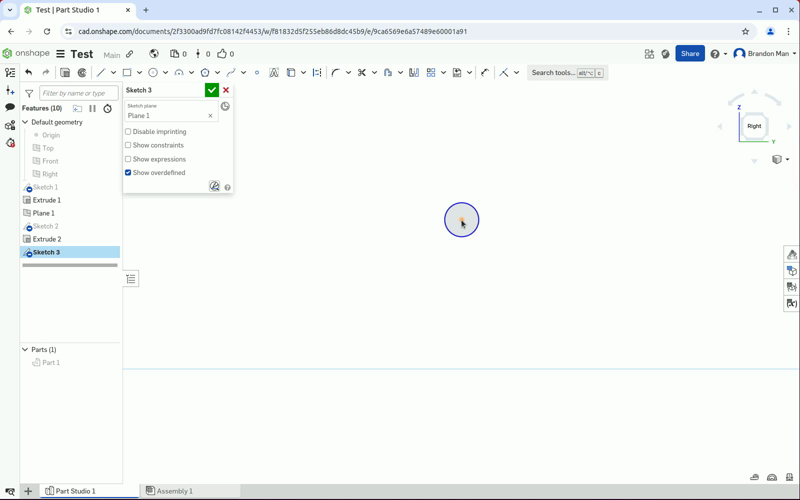
scroll(-6)
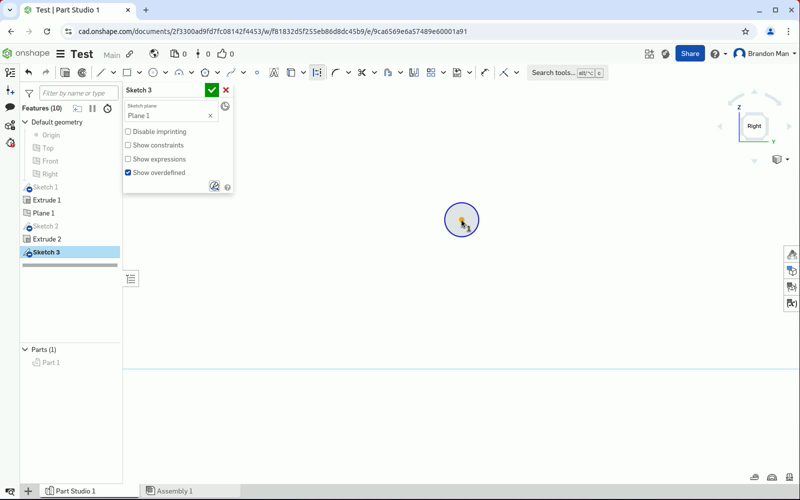
scroll(-6)
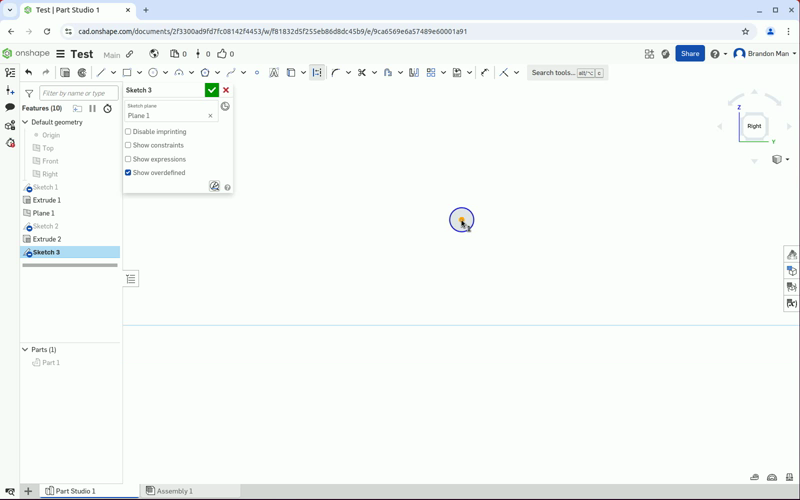
scroll(-6)
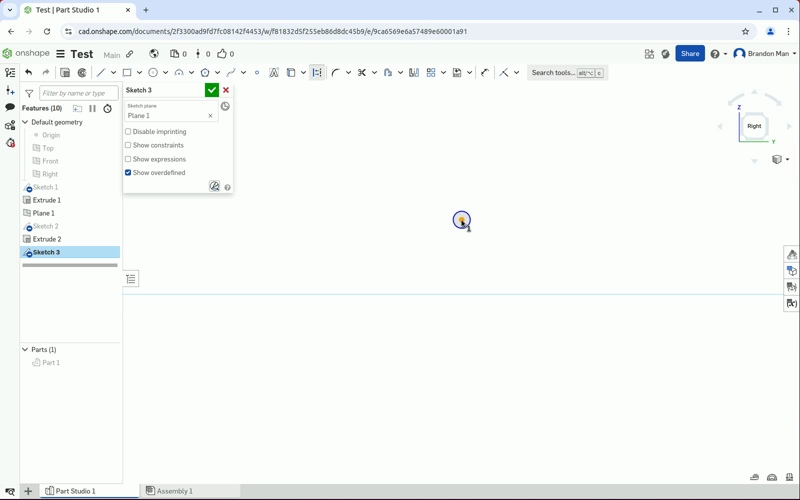
scroll(-6)
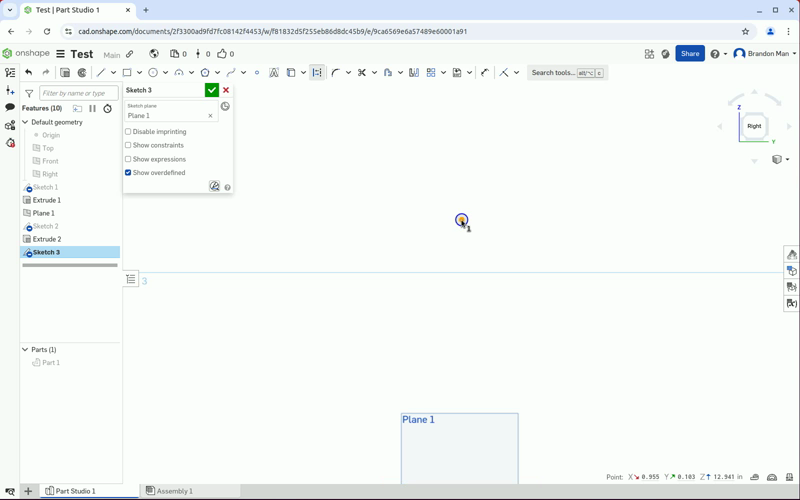
scroll(-6)
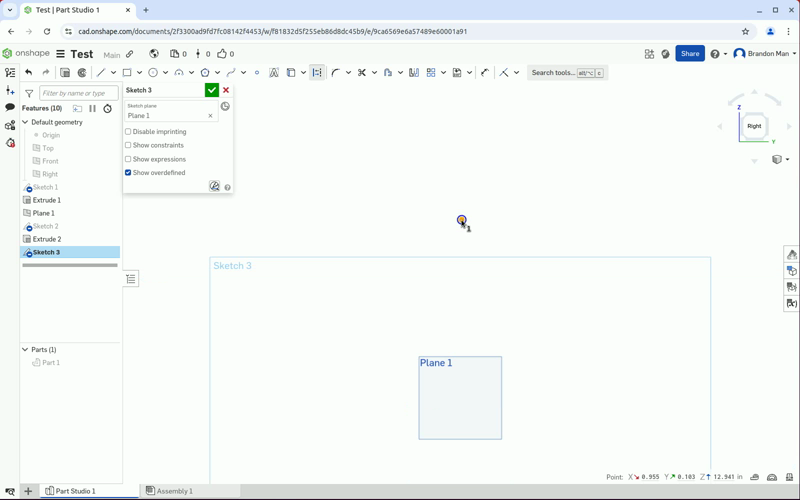
scroll(-6)
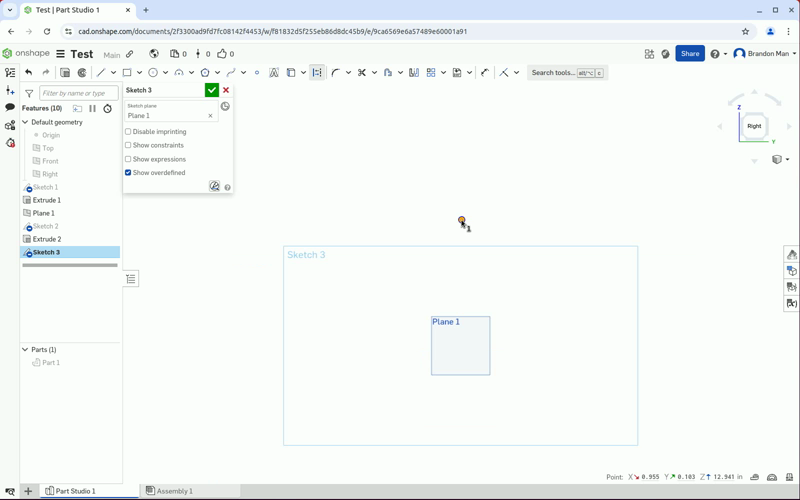
scroll(-6)
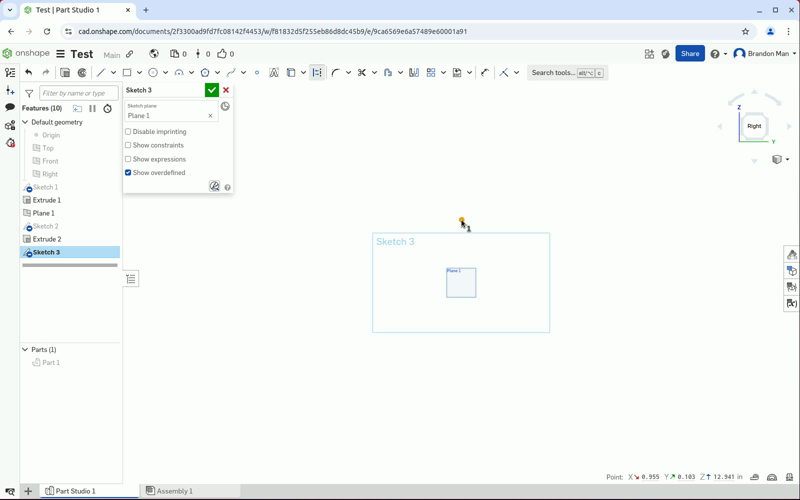
mouse_move(73, 352)
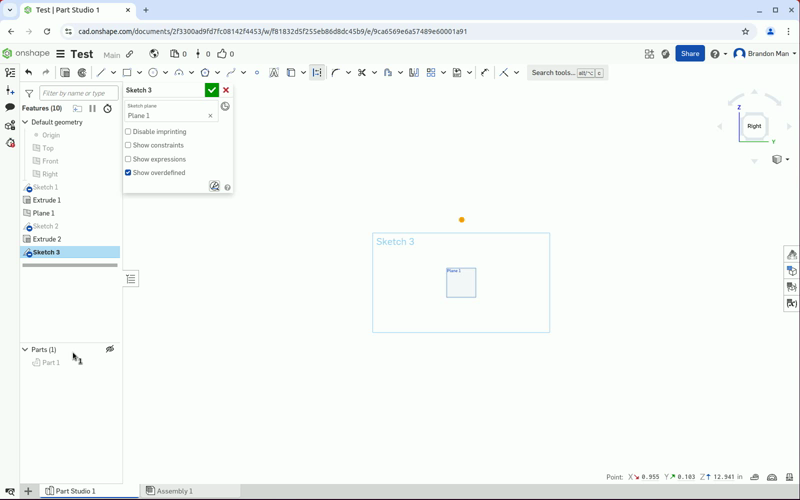
key(shift+y)
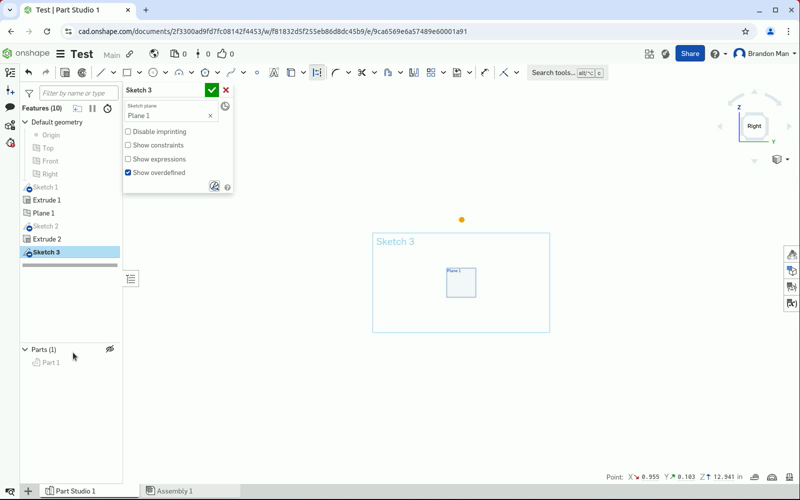
key(shift+e)
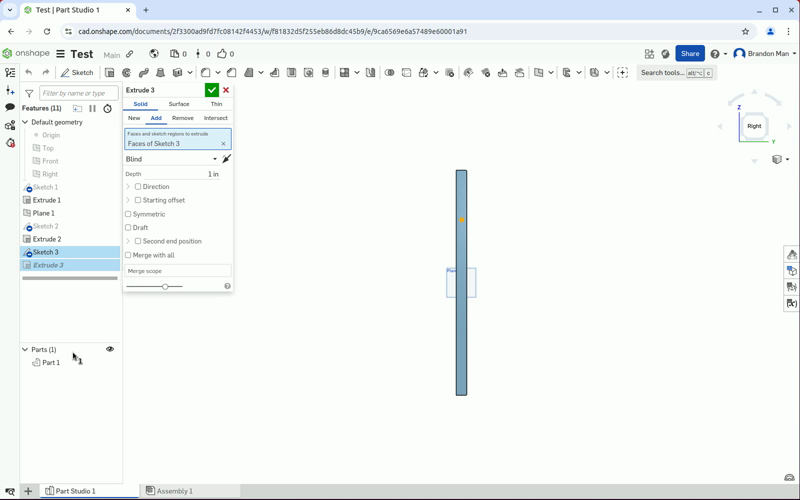
mouse_move(143, 106)
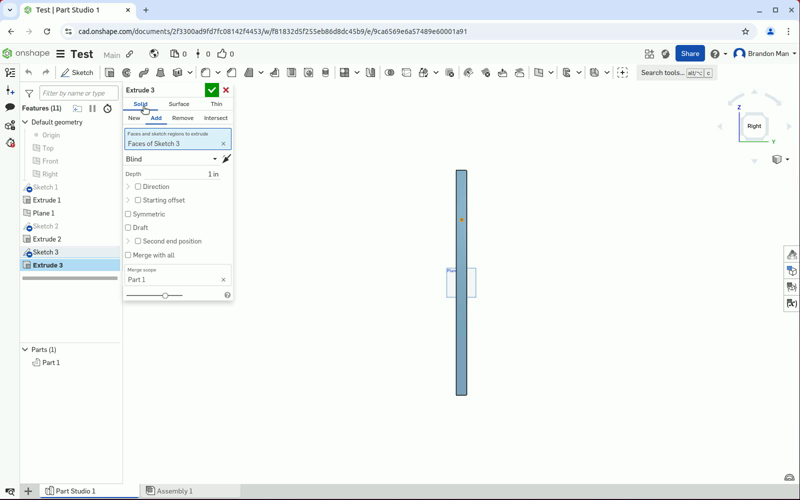
click(143, 106)
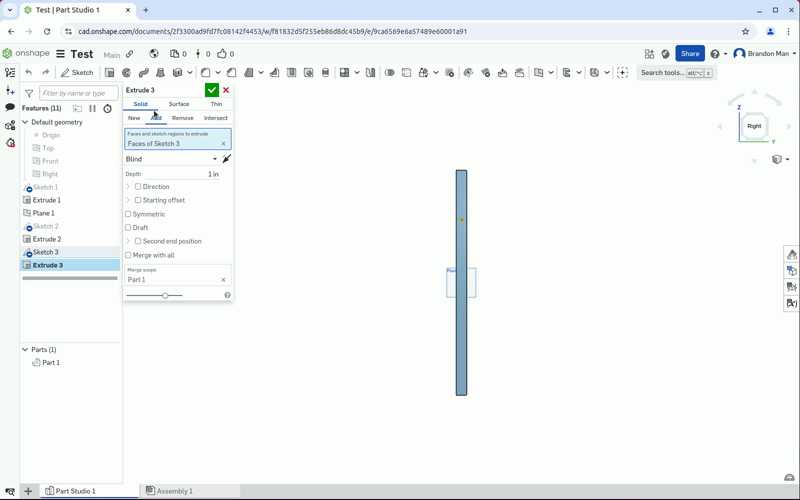
mouse_move(186, 120)
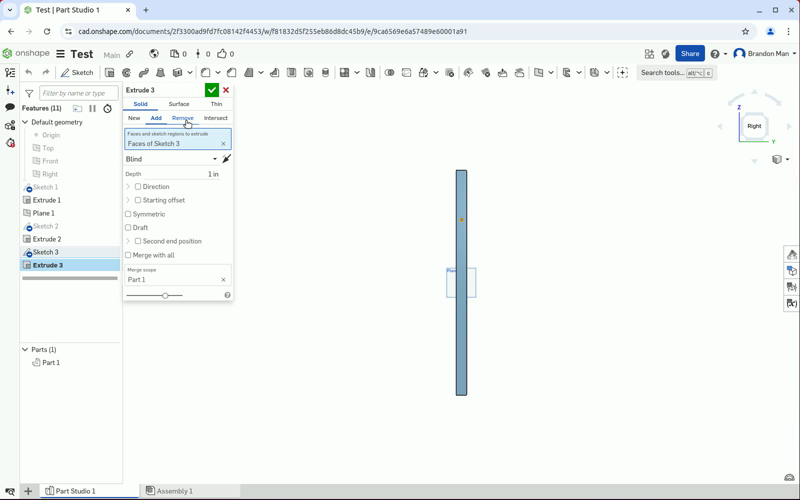
click(186, 120)
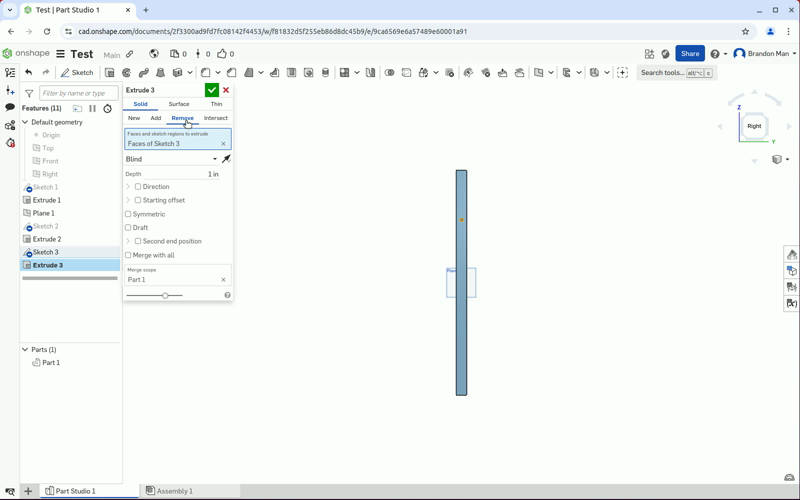
key(tab, 4)
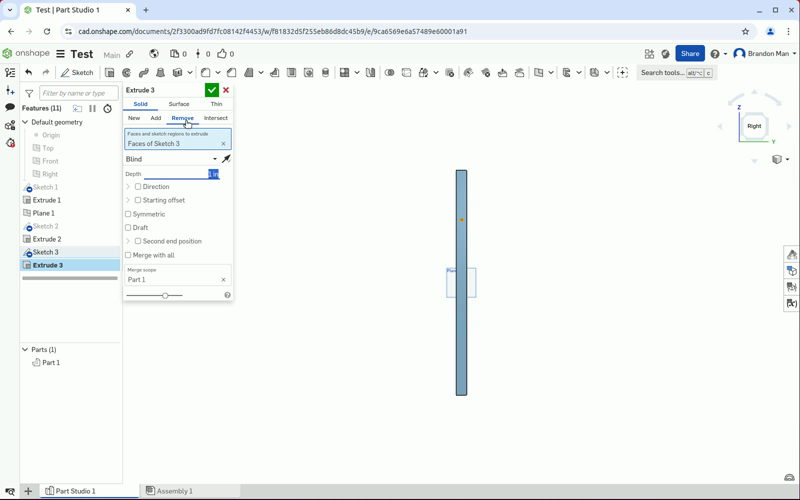
text(5.536)
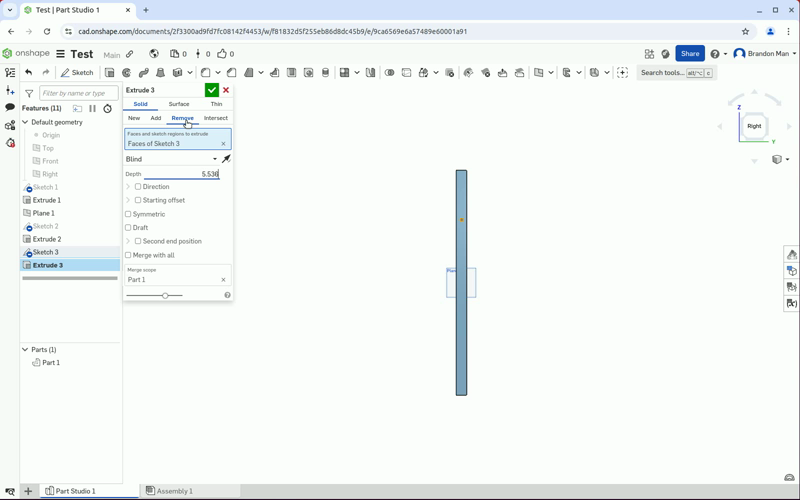
key(tab, 6)
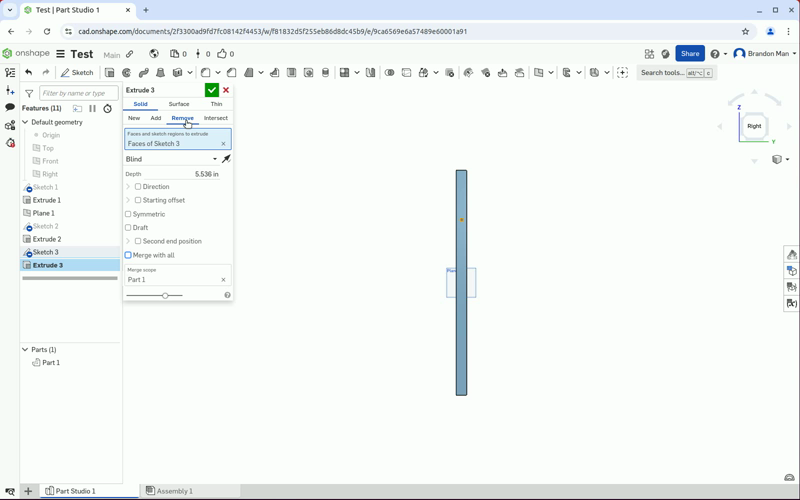
key(space)
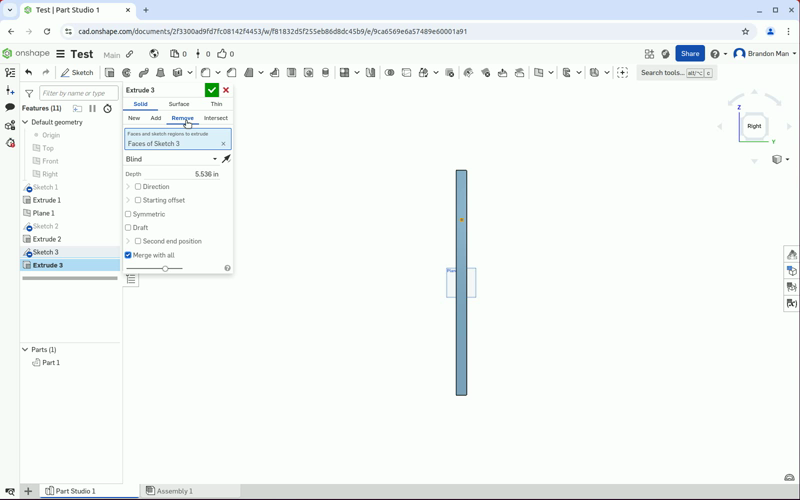
key(enter)
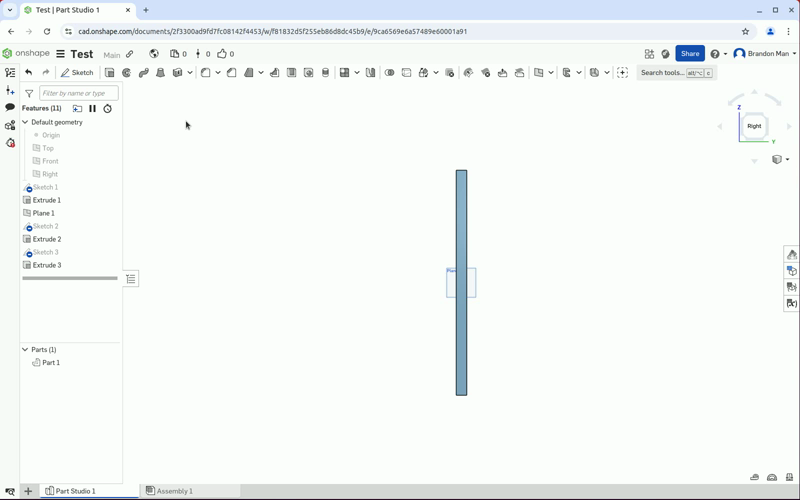
key(shift+h)
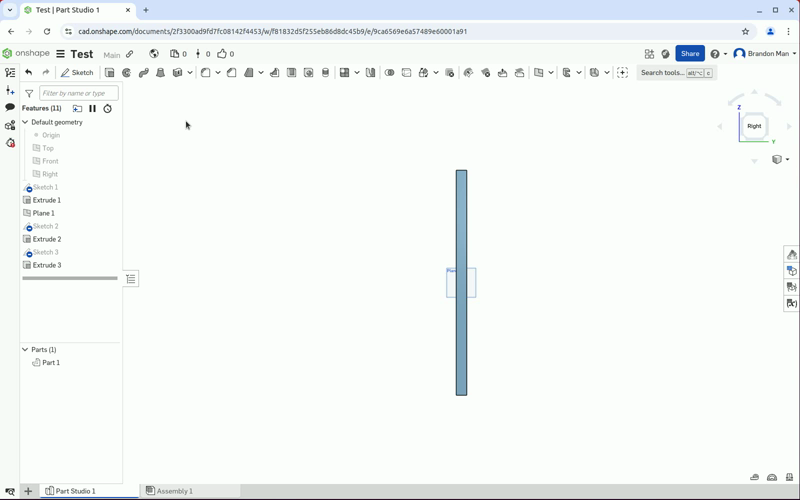
key(shift+h)
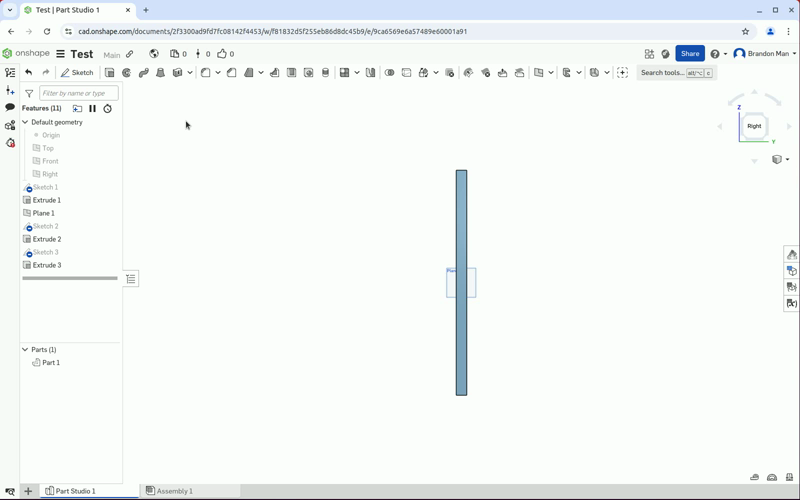
mouse_move(73, 189)
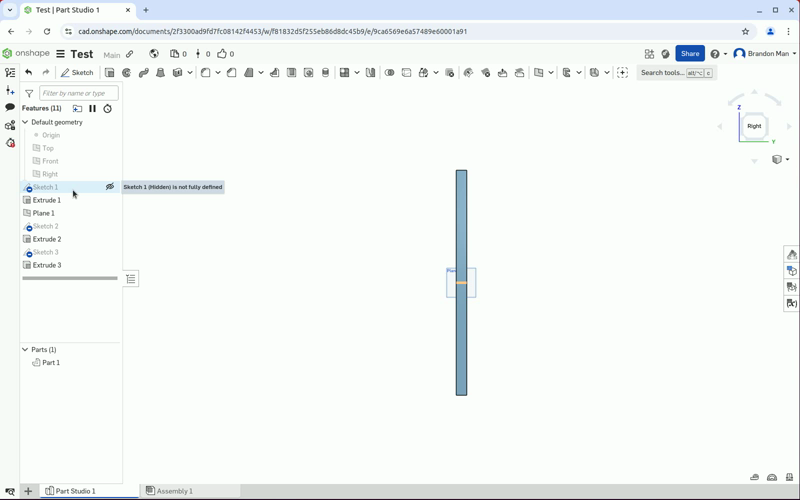
click(73, 189)
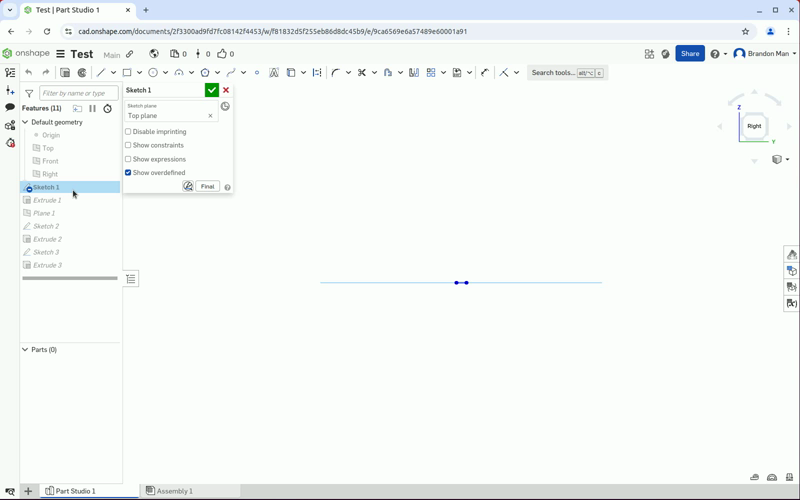
mouse_move(229, 92)
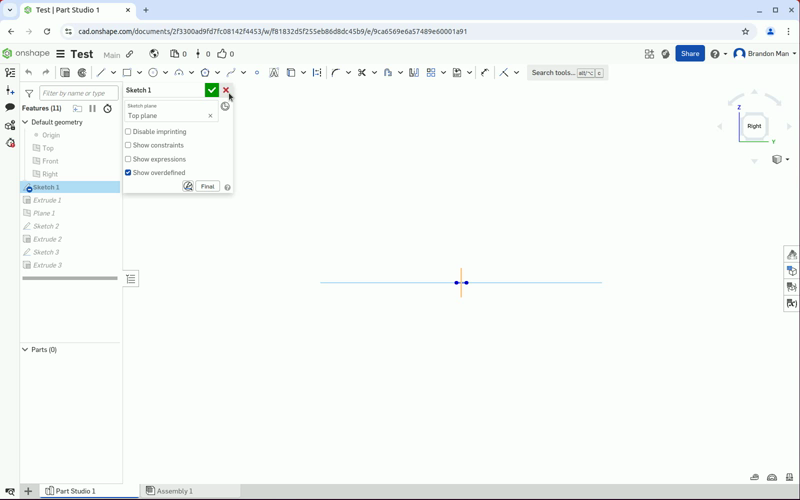
click(229, 92)
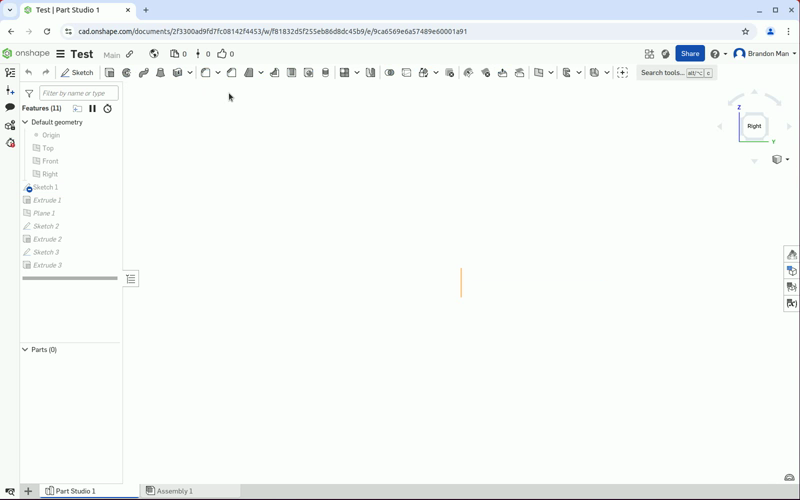
key(shift+s)
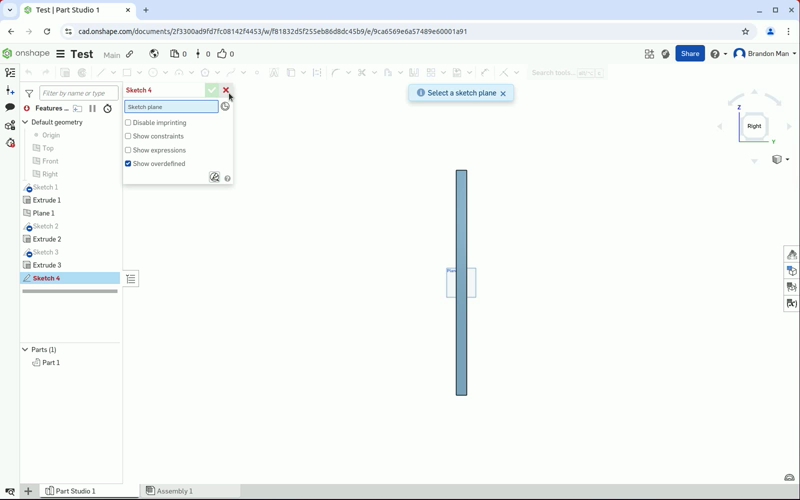
mouse_move(73, 215)
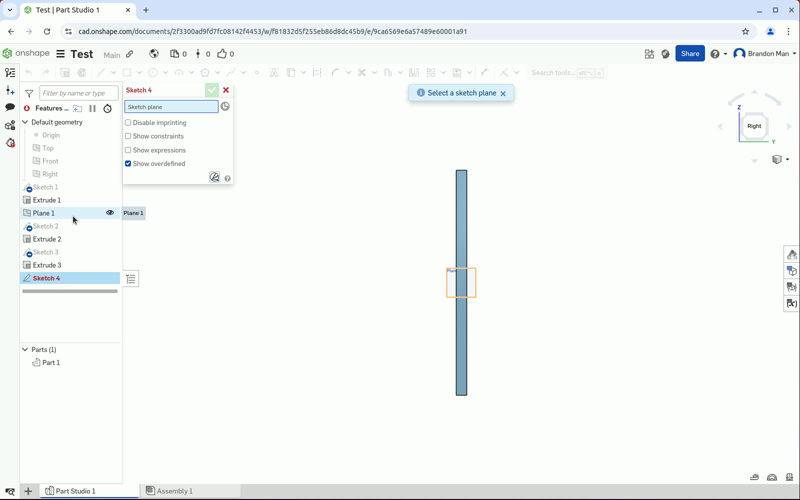
click(73, 215)
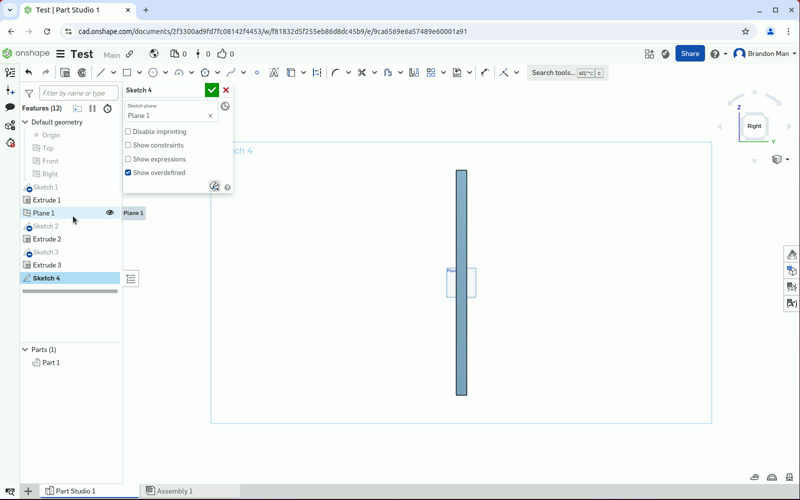
mouse_move(73, 352)
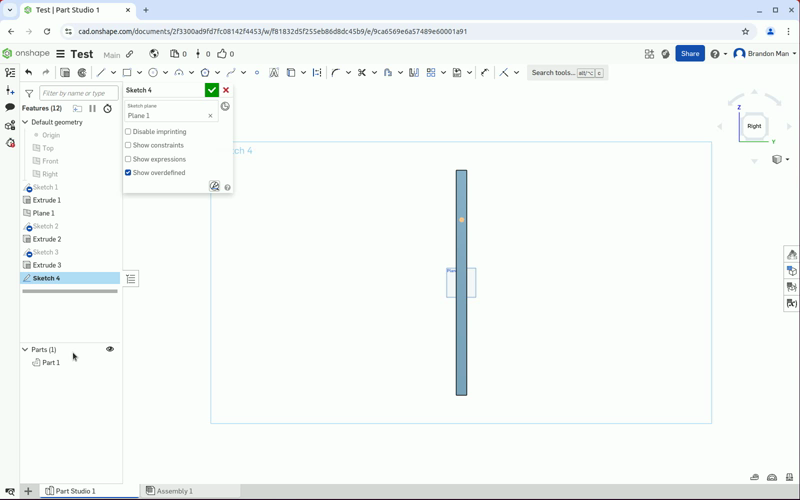
key(y)
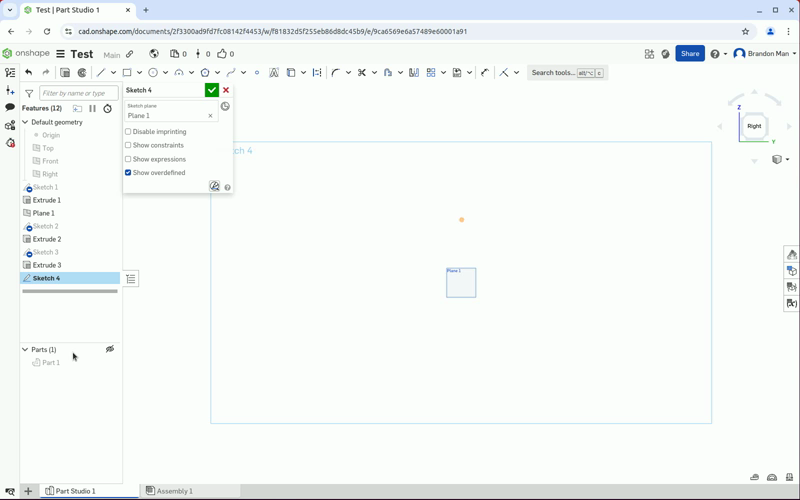
key(c)
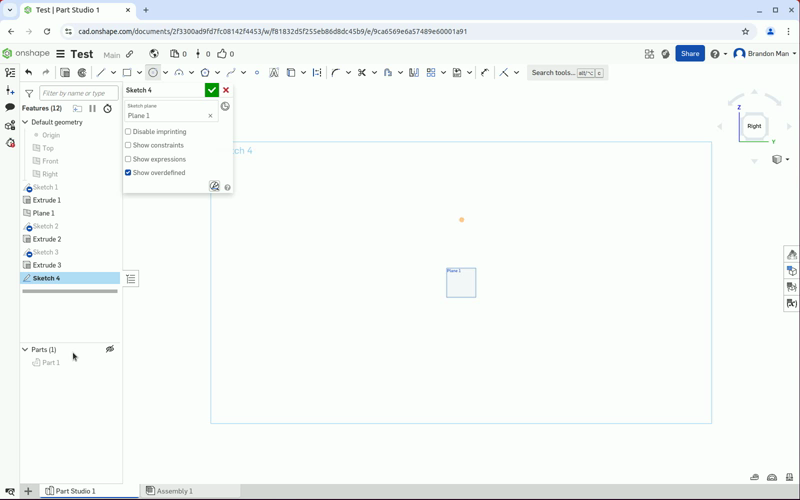
key_down(shift)
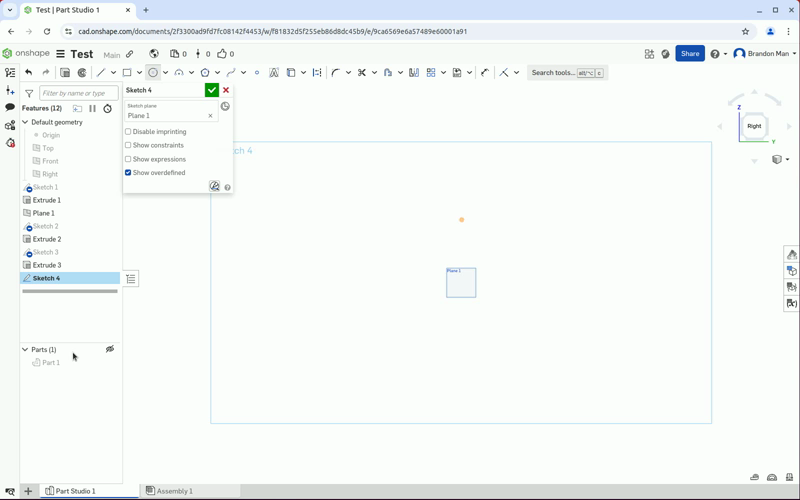
mouse_move(461, 346)
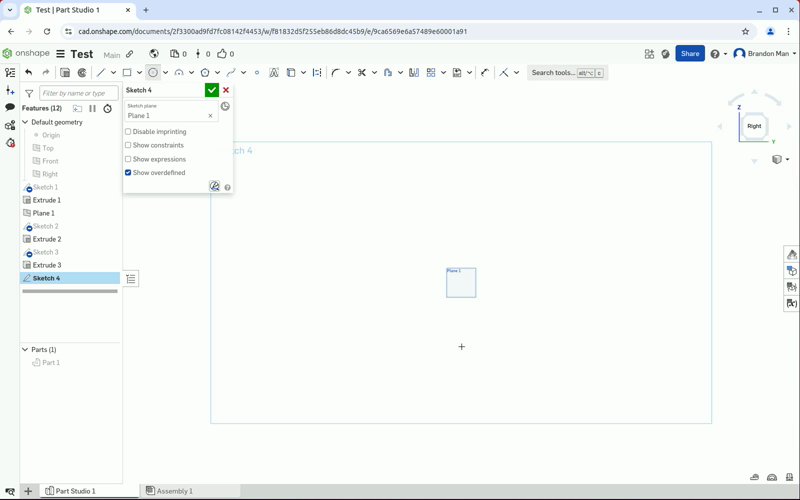
click(461, 346)
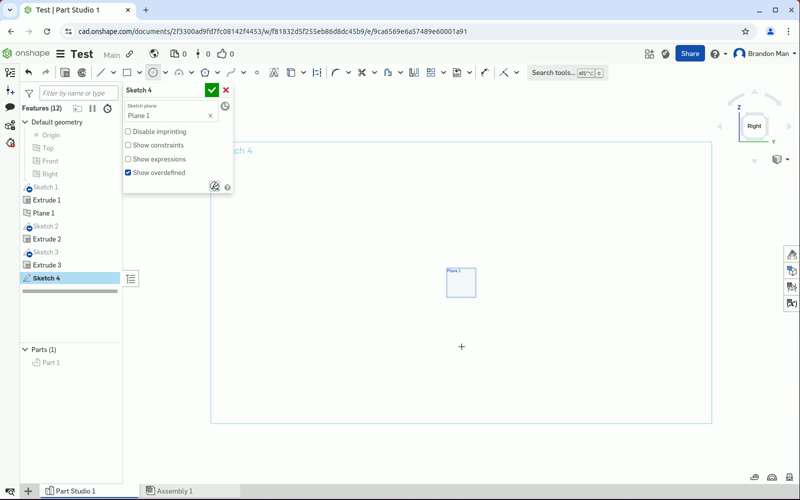
key_up(shift)
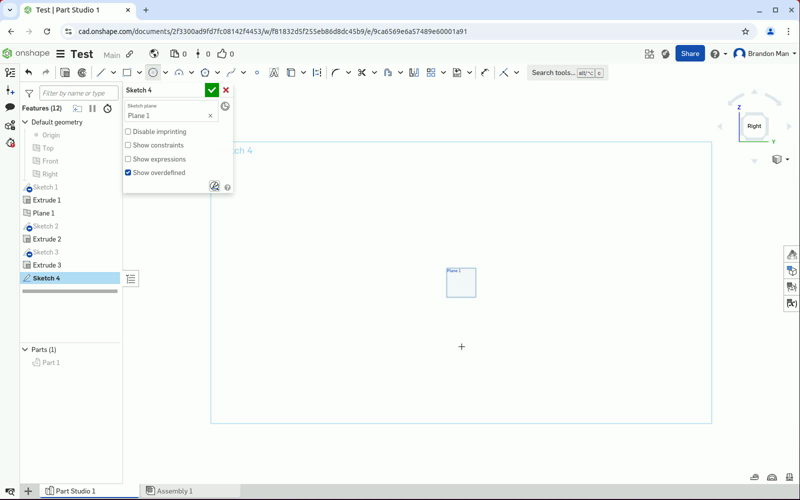
mouse_move(463, 346)
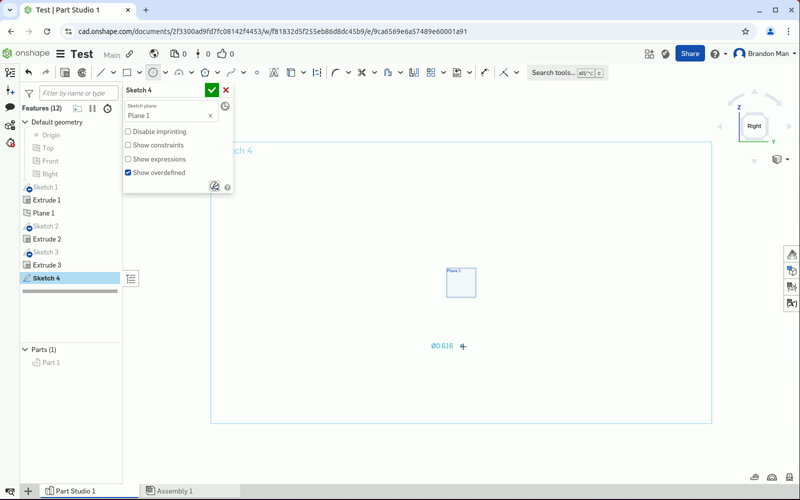
scroll(6)
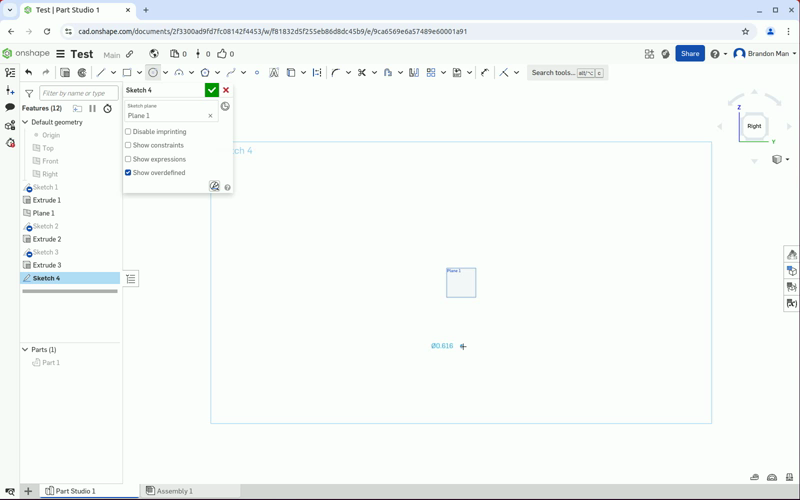
scroll(6)
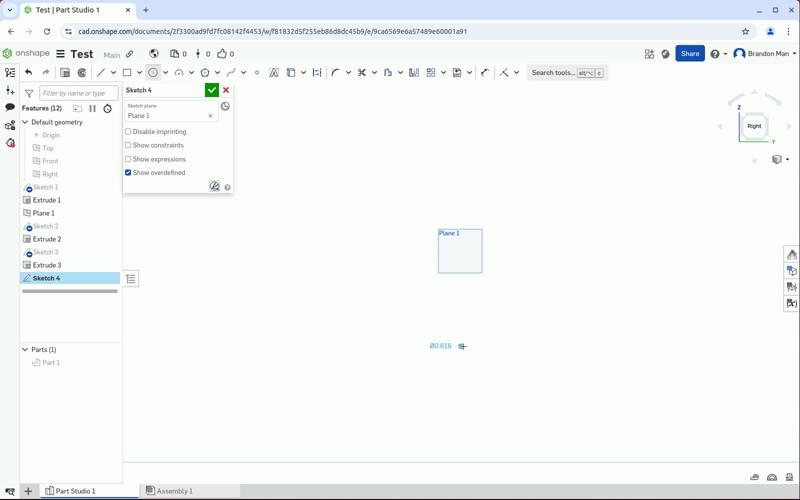
scroll(6)
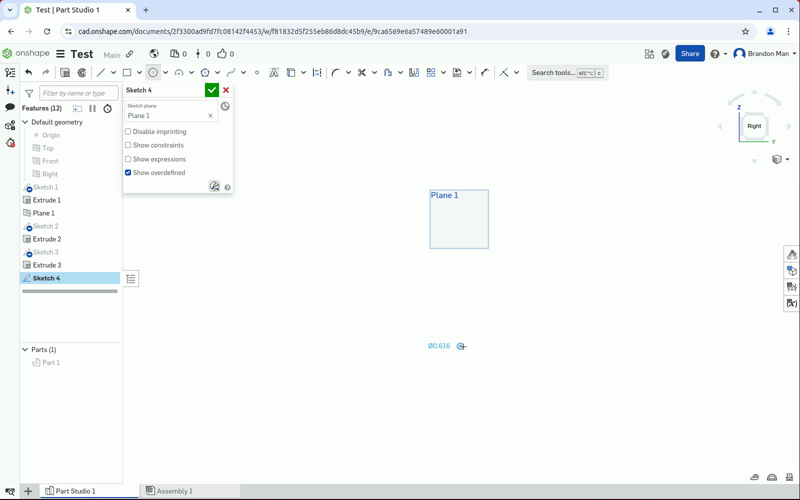
scroll(6)
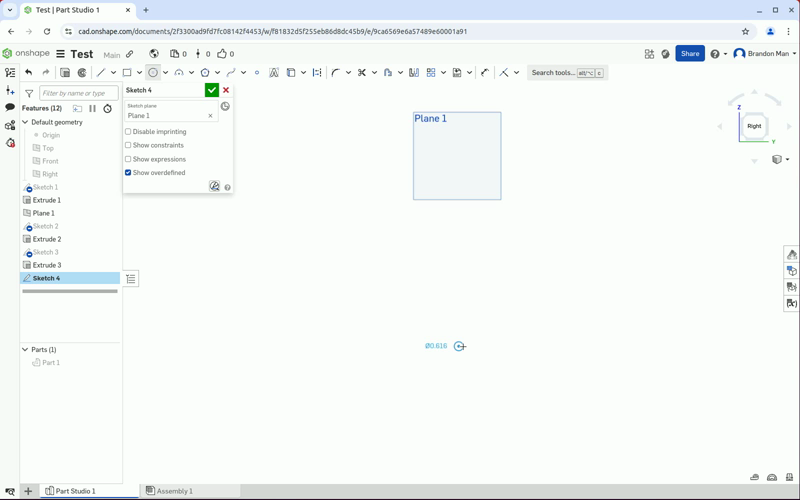
scroll(6)
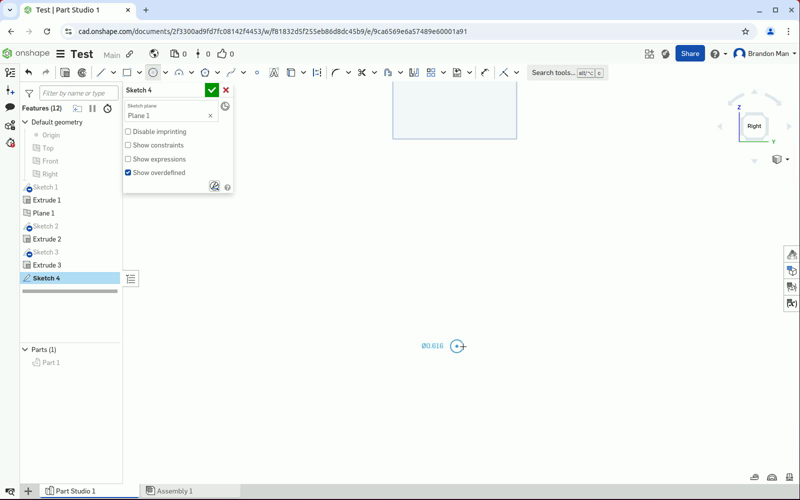
scroll(6)
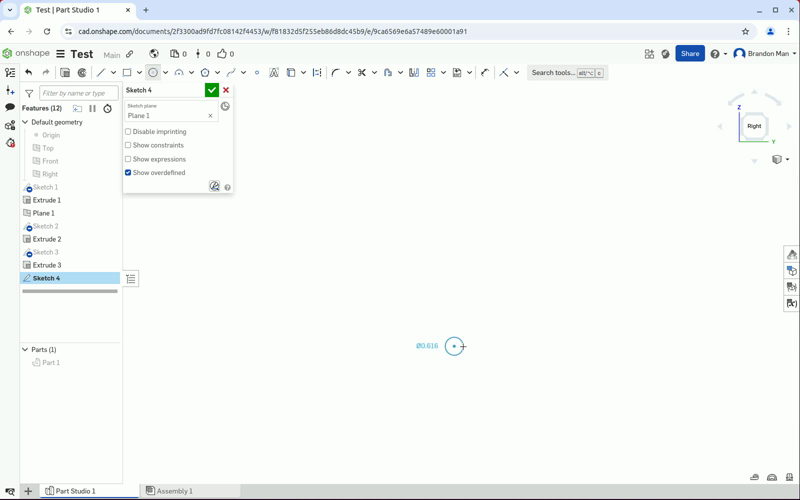
scroll(6)
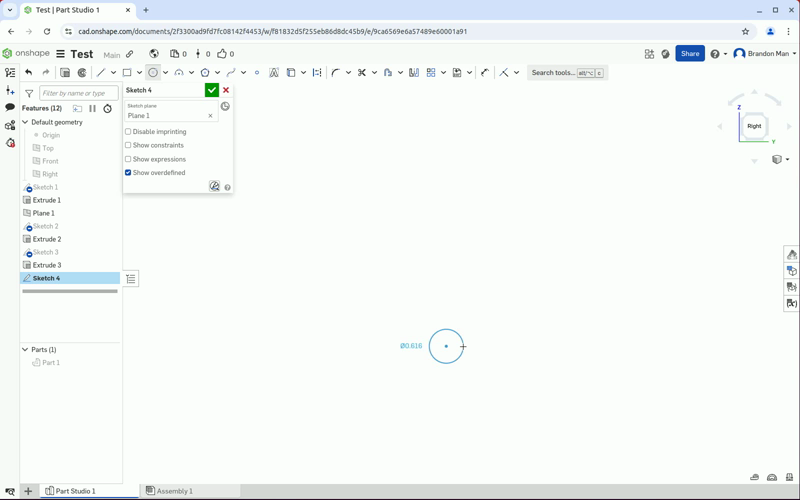
click(463, 346)
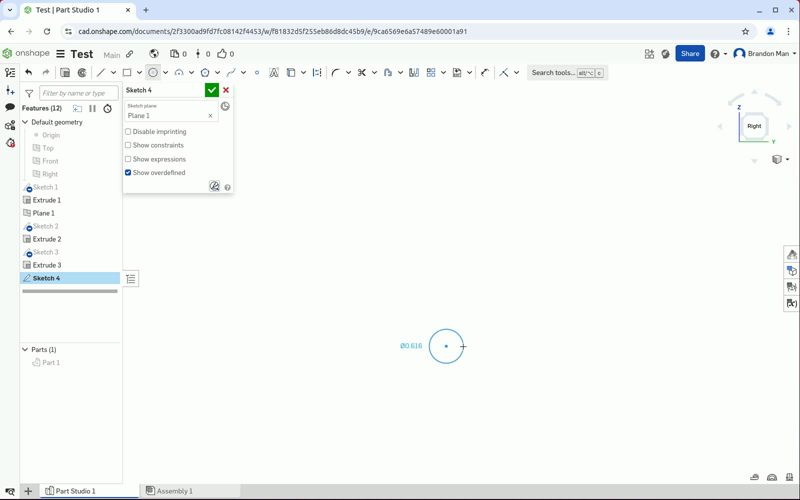
scroll(-6)
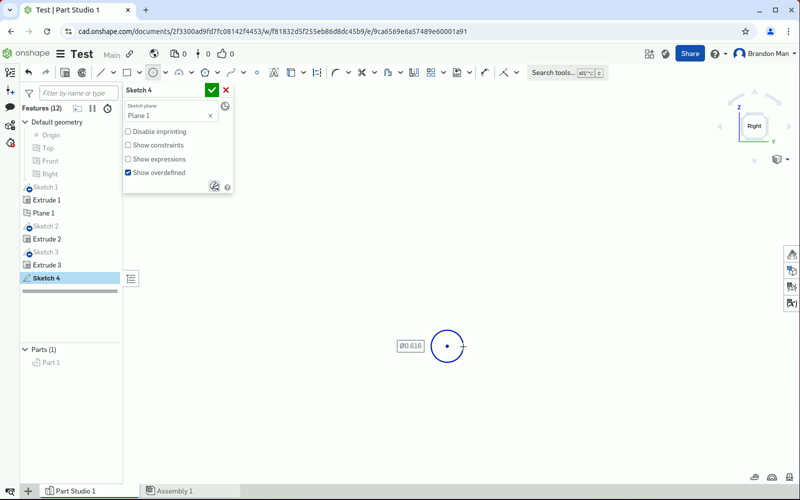
scroll(-6)
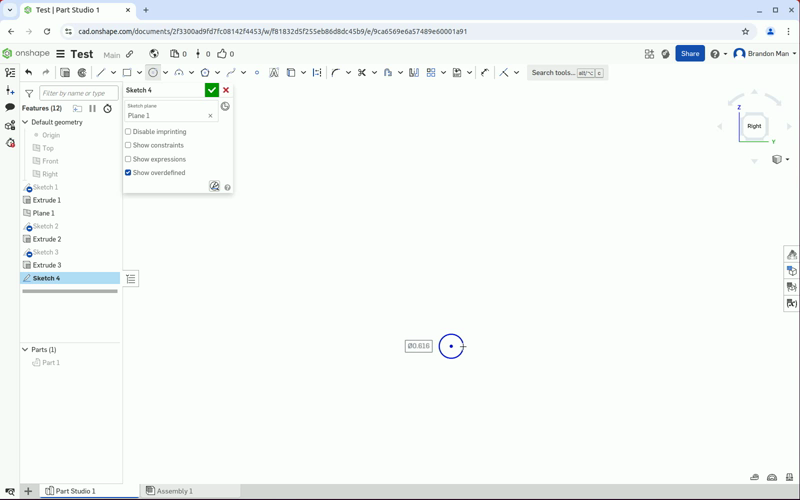
scroll(-6)
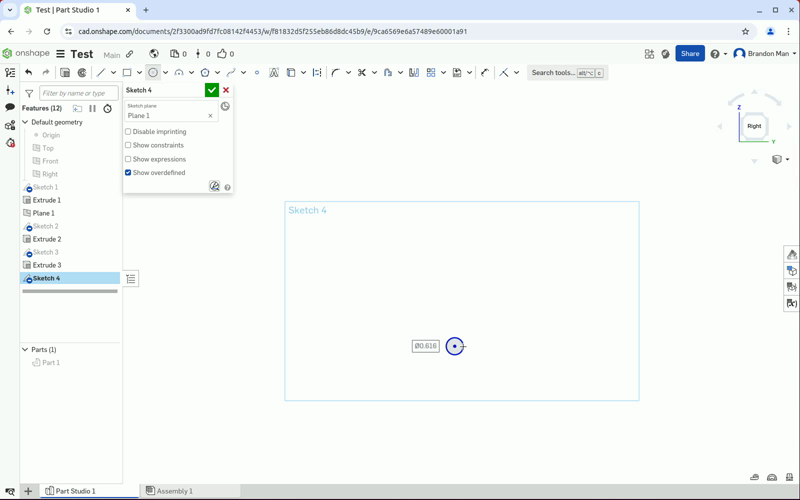
scroll(-6)
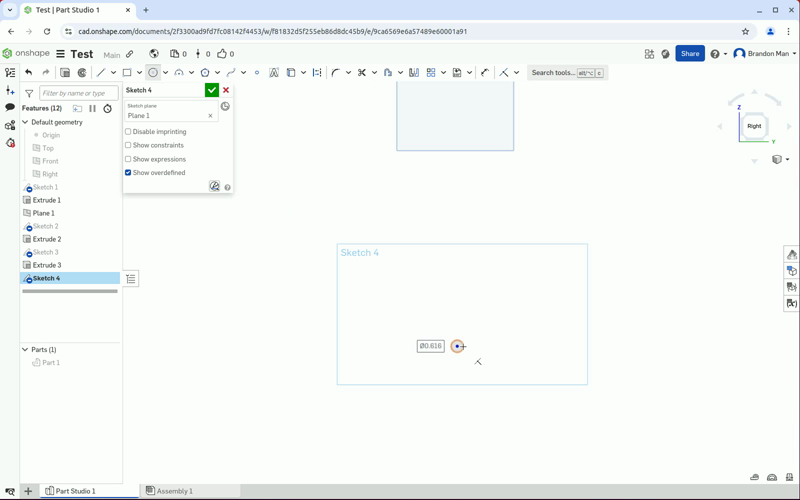
scroll(-6)
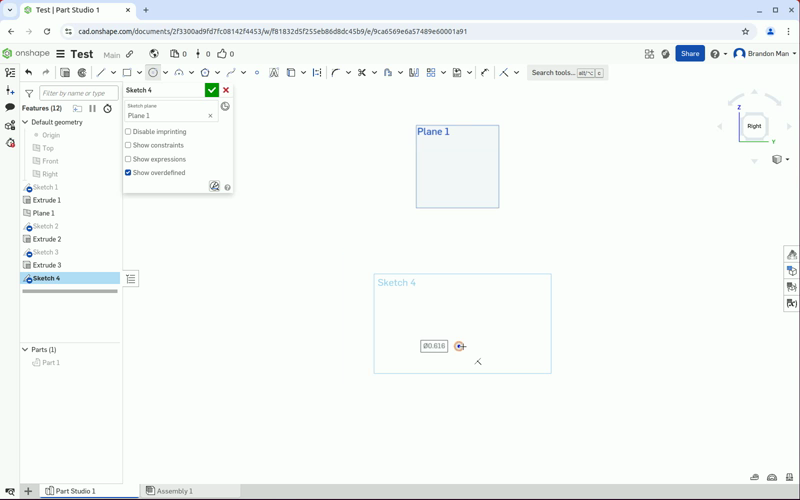
scroll(-6)
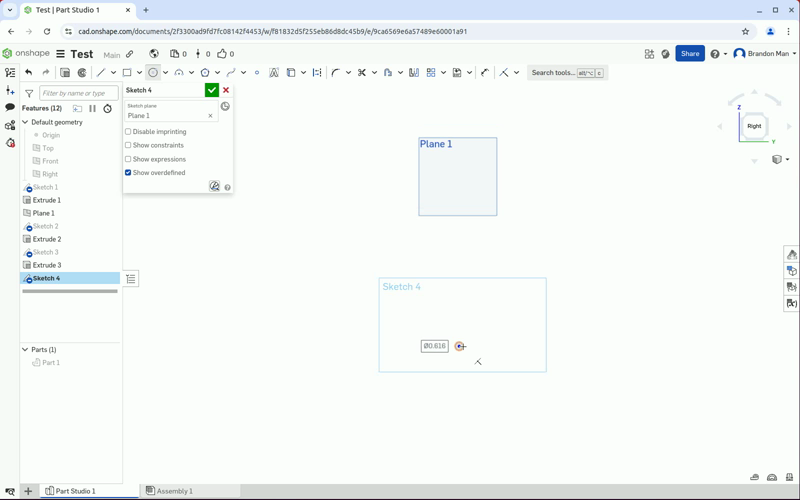
scroll(-6)
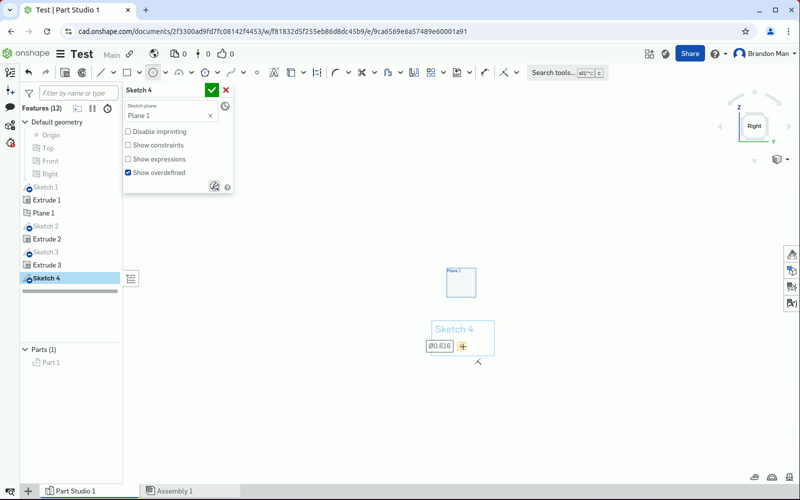
key(esc)
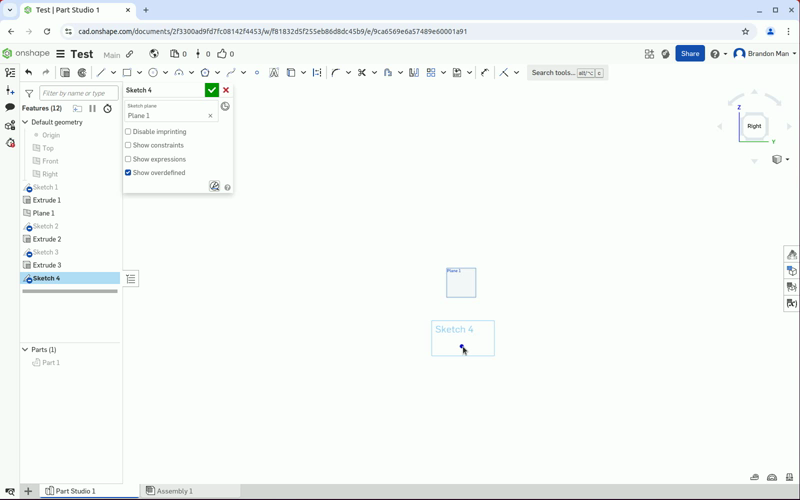
mouse_move(462, 345)
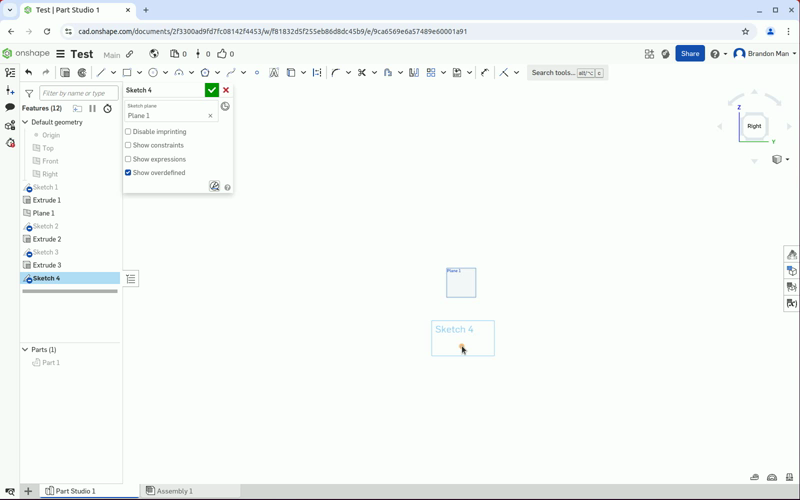
scroll(6)
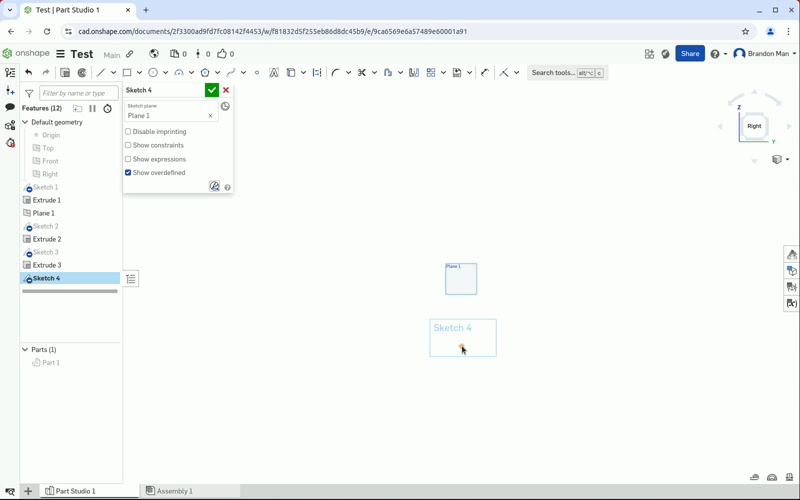
scroll(6)
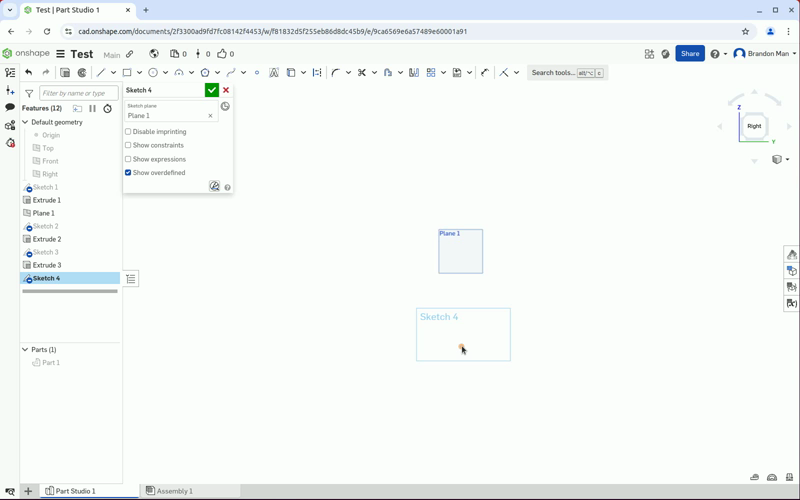
scroll(6)
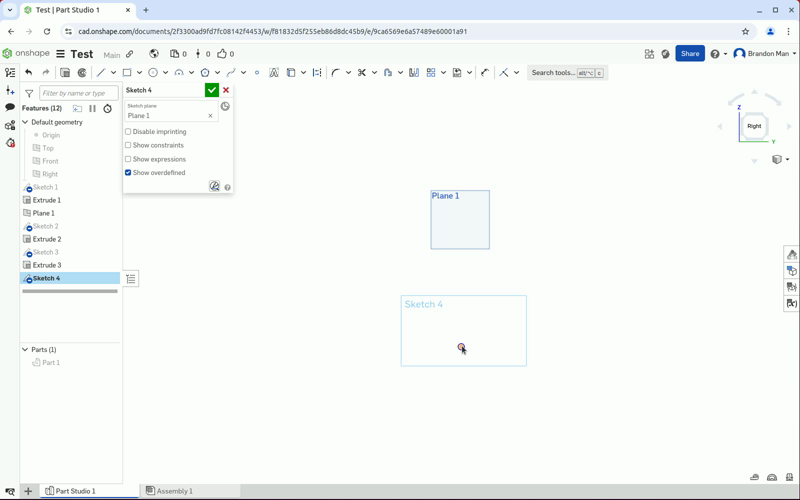
scroll(6)
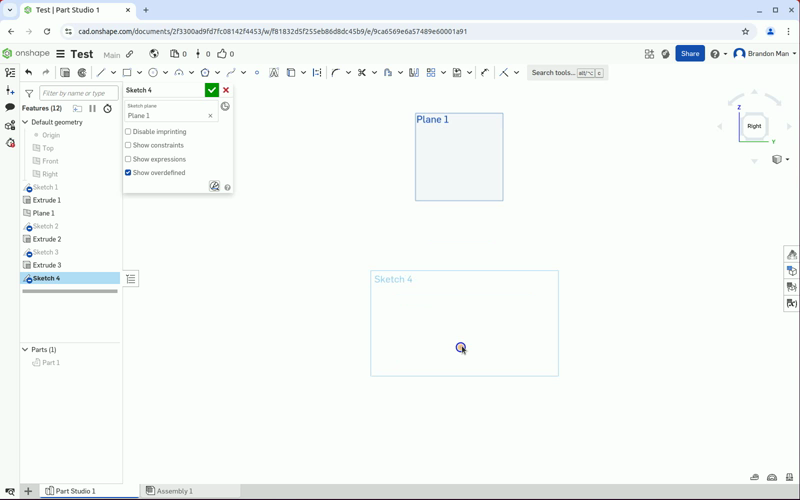
scroll(6)
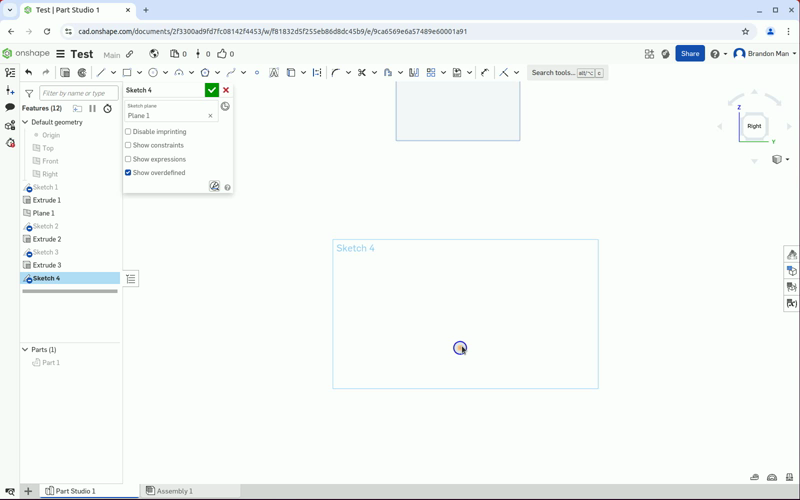
scroll(6)
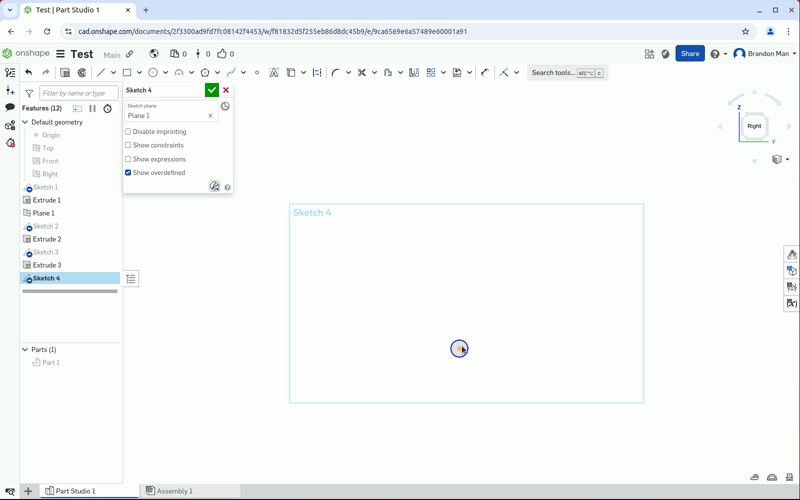
scroll(6)
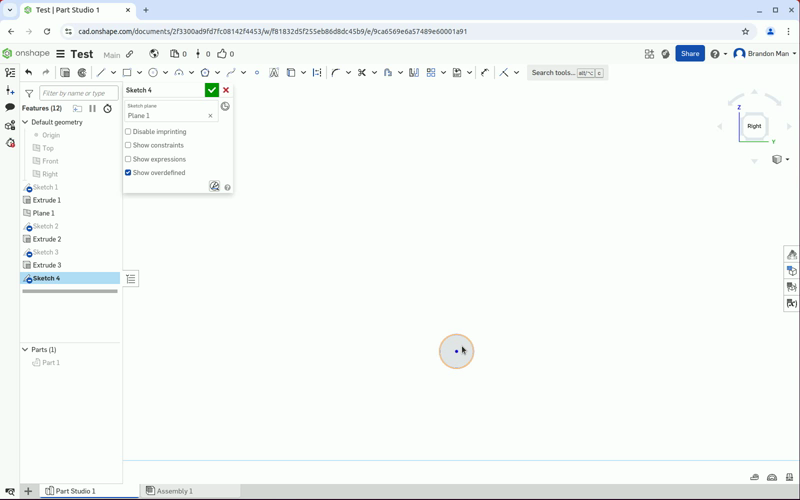
click(462, 345)
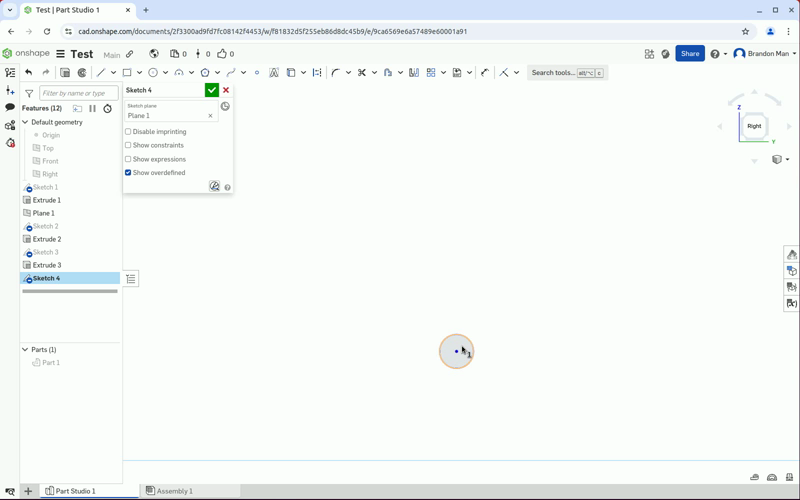
scroll(-6)
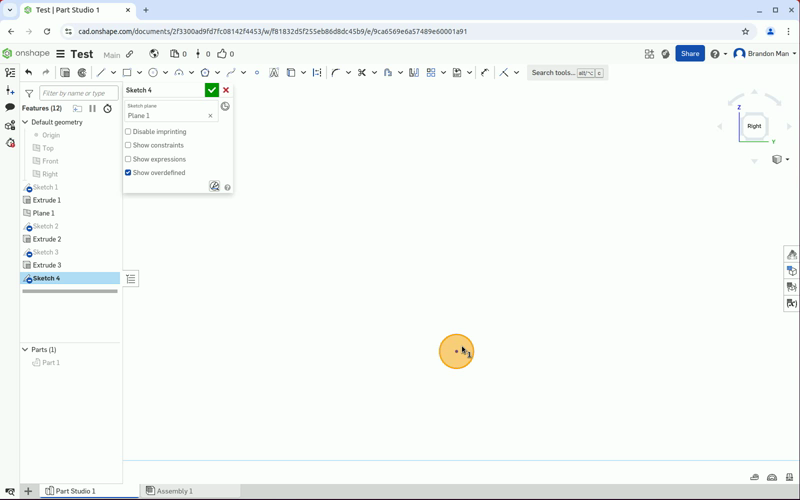
scroll(-6)
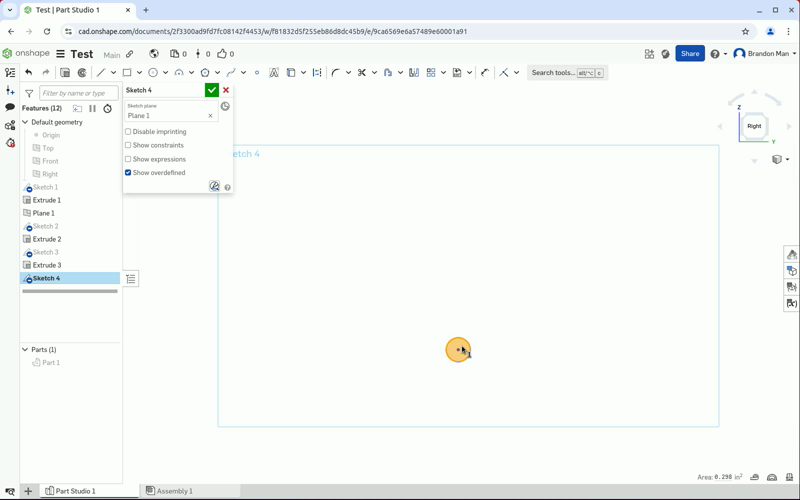
scroll(-6)
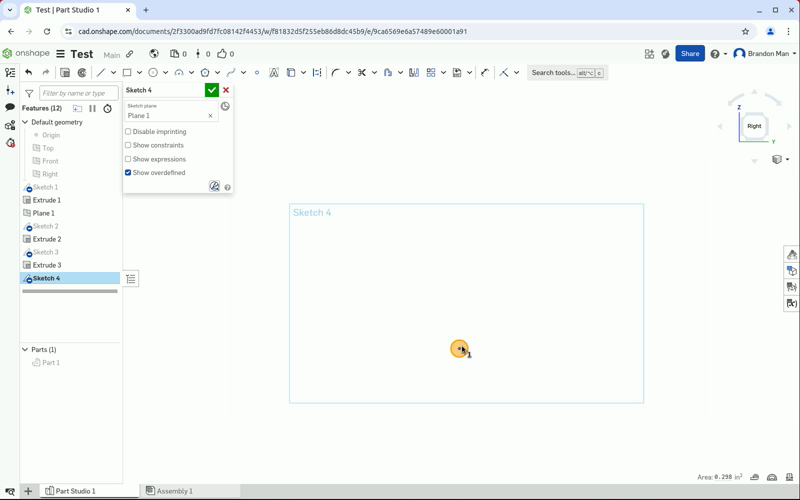
scroll(-6)
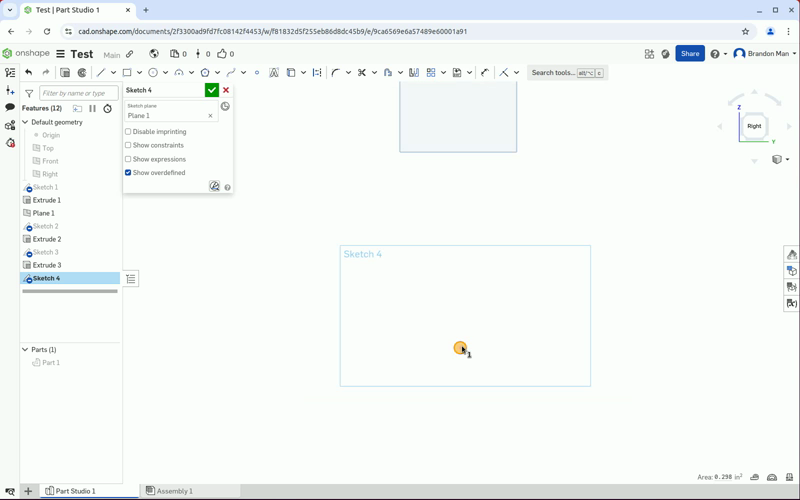
scroll(-6)
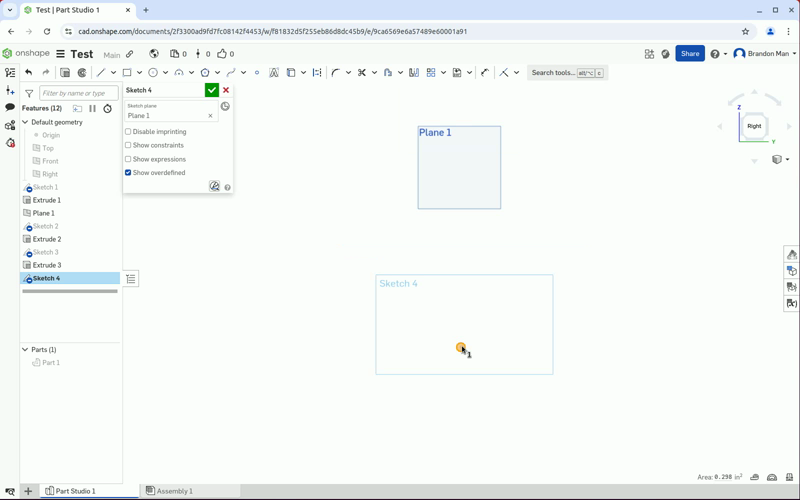
scroll(-6)
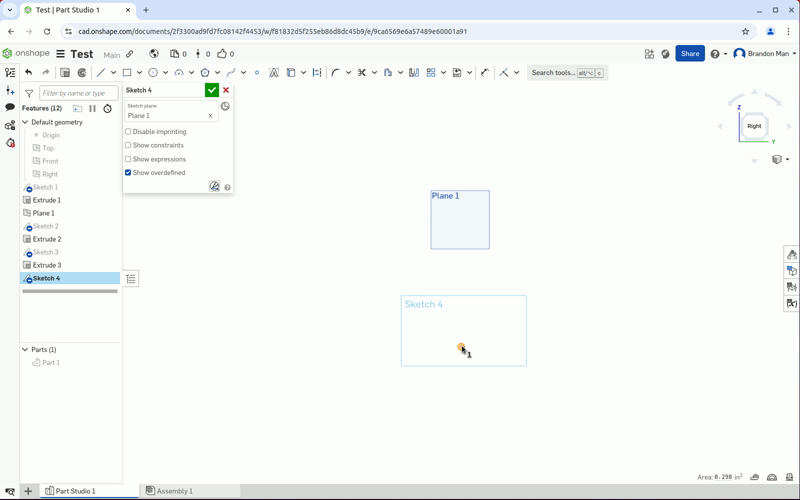
scroll(-6)
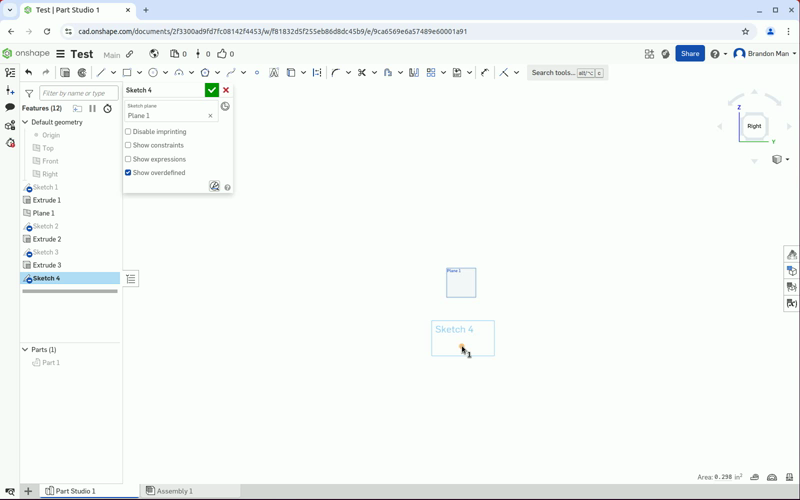
mouse_move(73, 352)
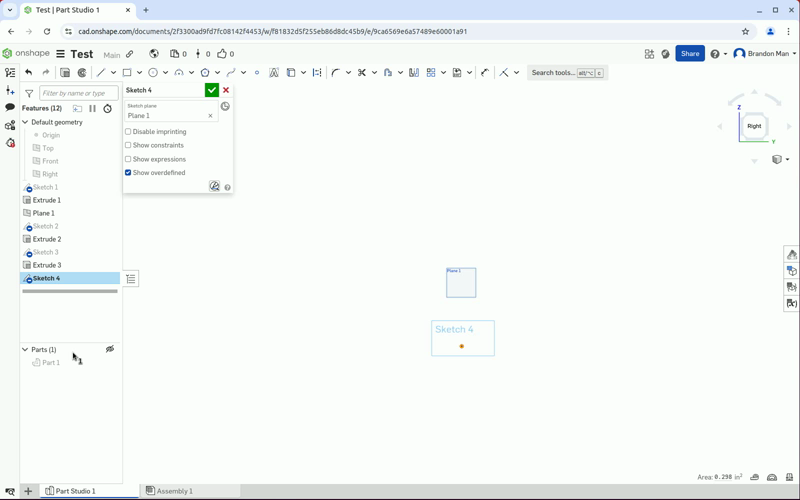
key(shift+y)
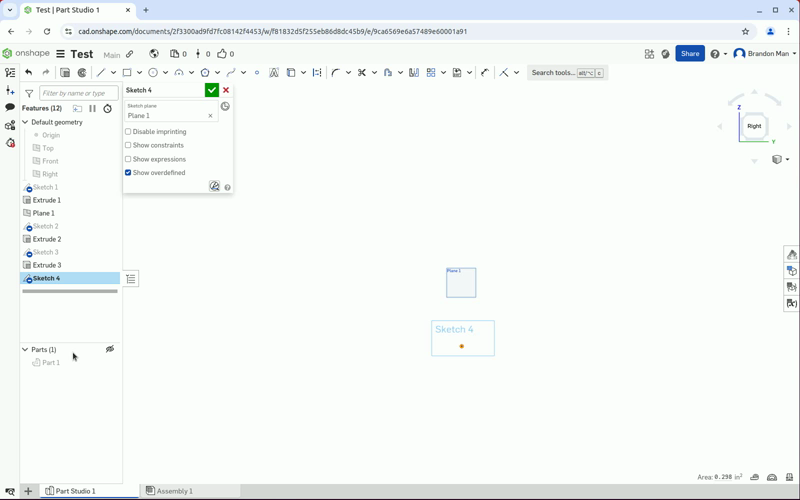
key(shift+e)
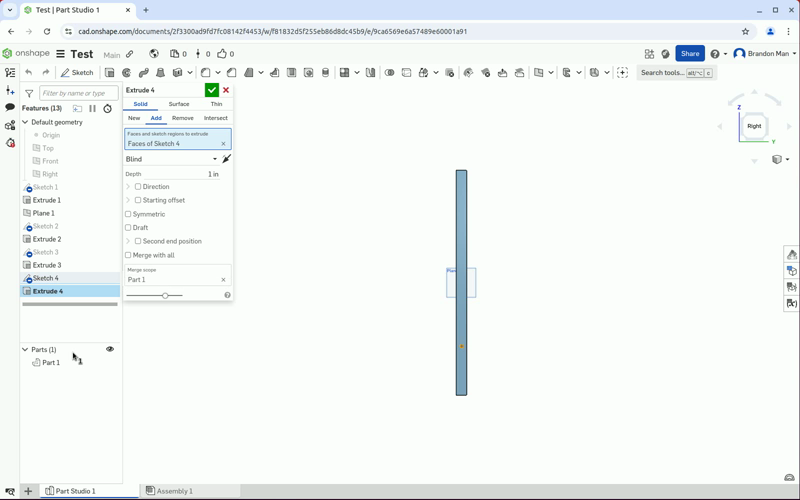
mouse_move(143, 106)
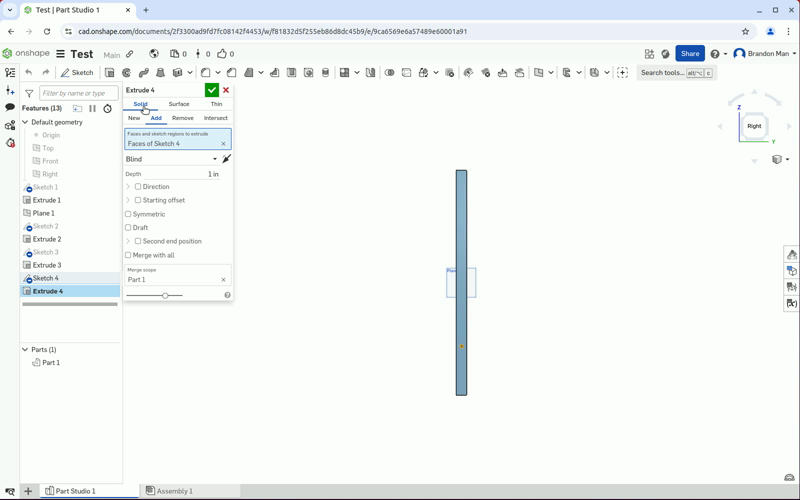
click(143, 106)
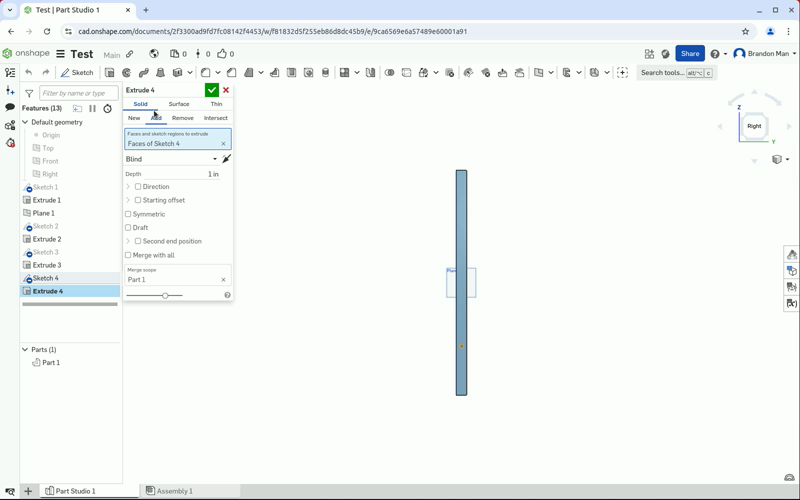
mouse_move(186, 120)
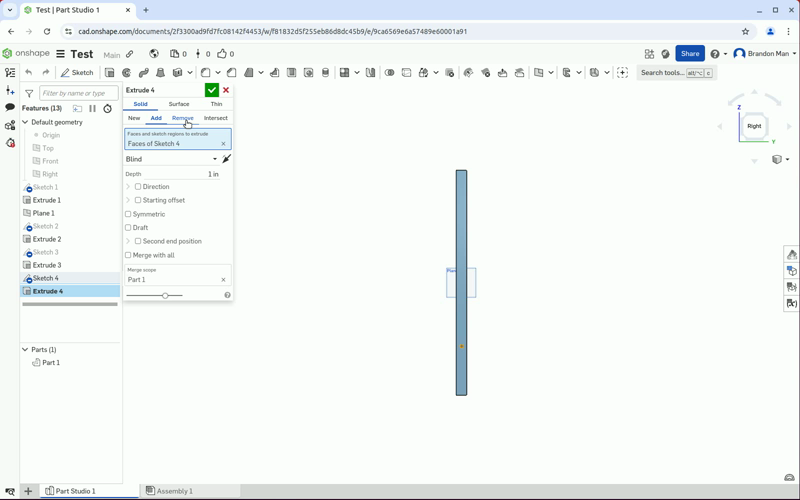
click(186, 120)
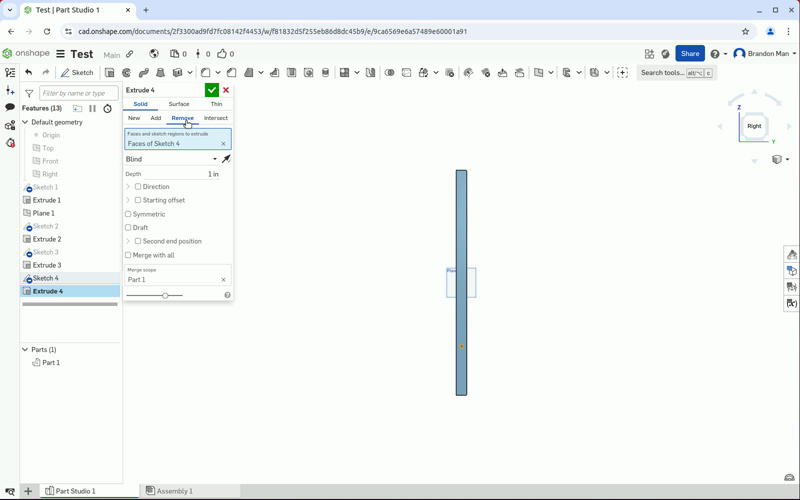
key(tab, 4)
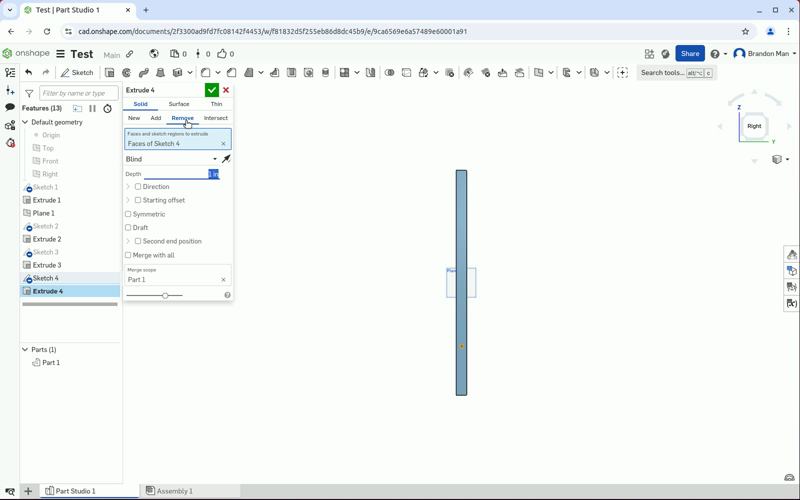
text(5.536)
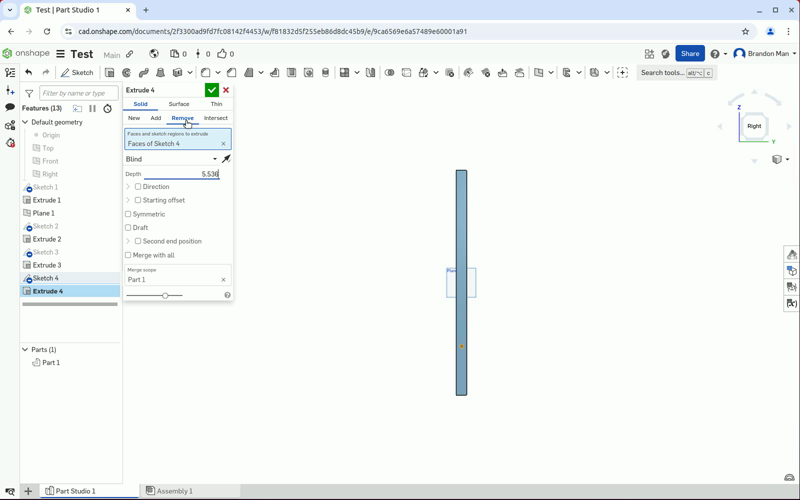
key(tab, 6)
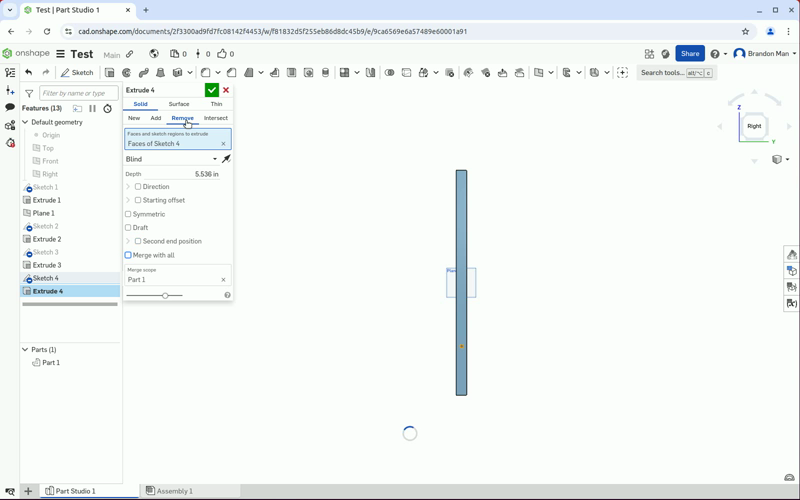
key(space)
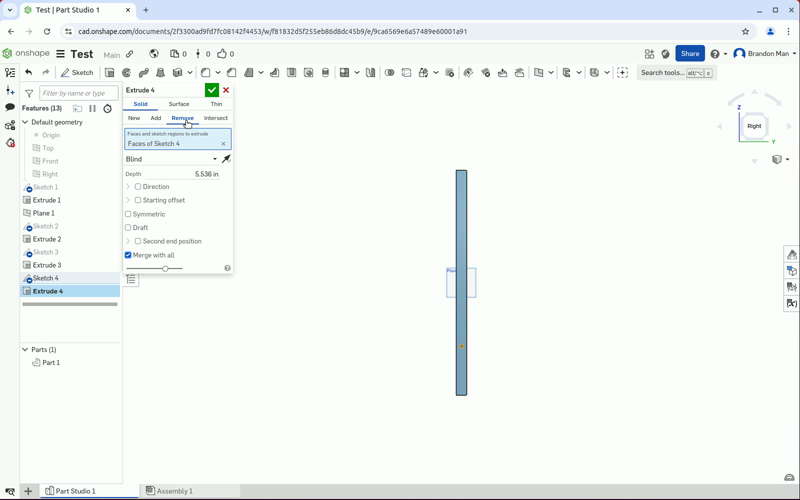
key(enter)
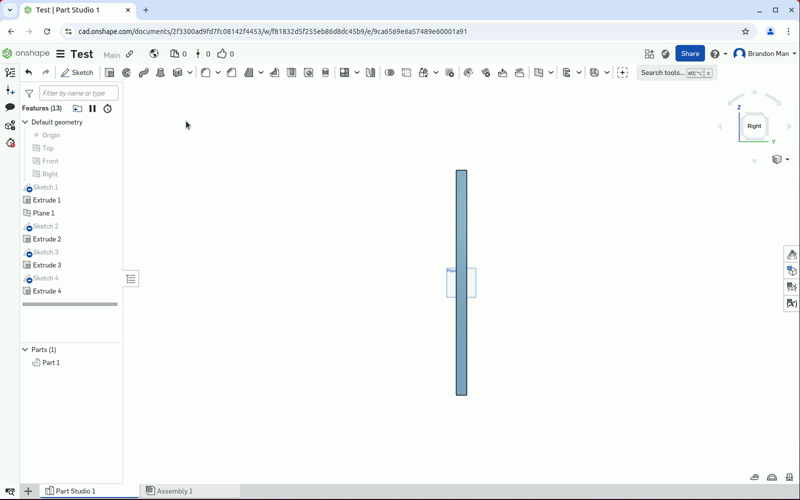
key(shift+h)
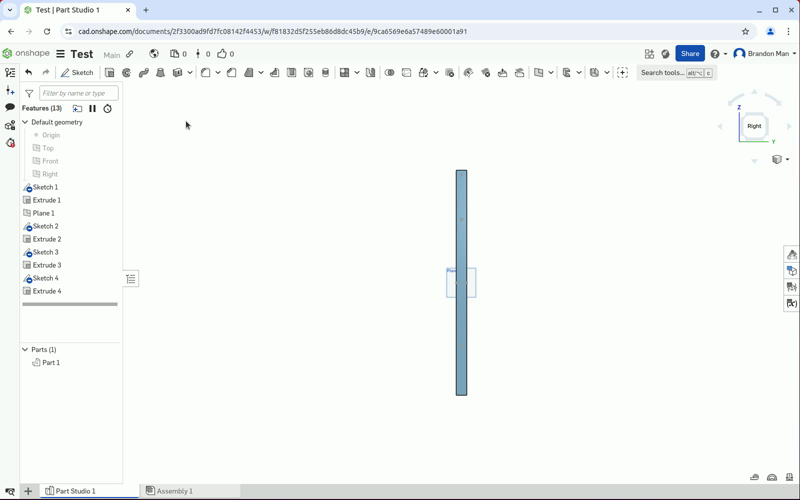
key(shift+h)
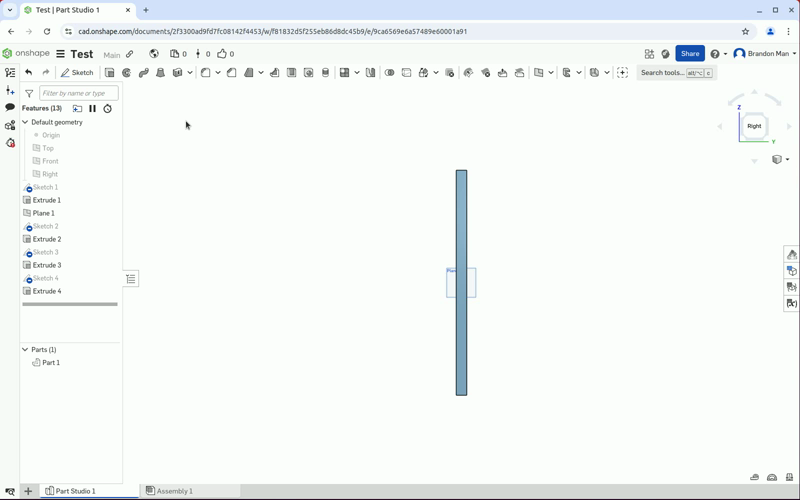
mouse_move(73, 189)
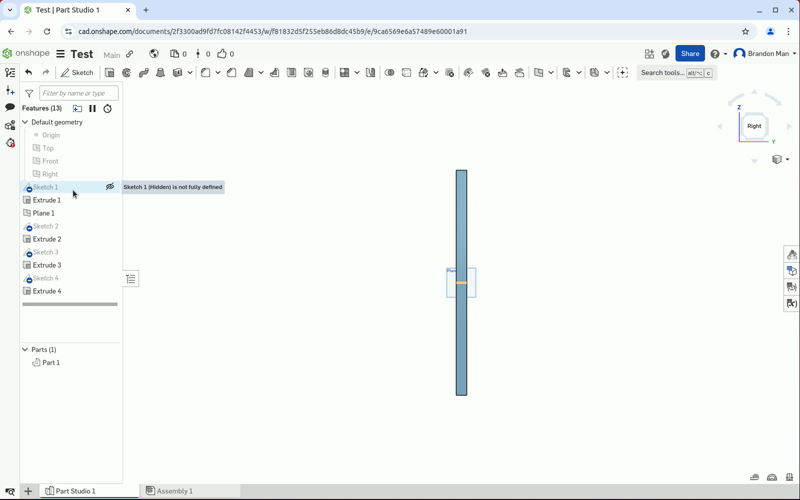
click(73, 189)
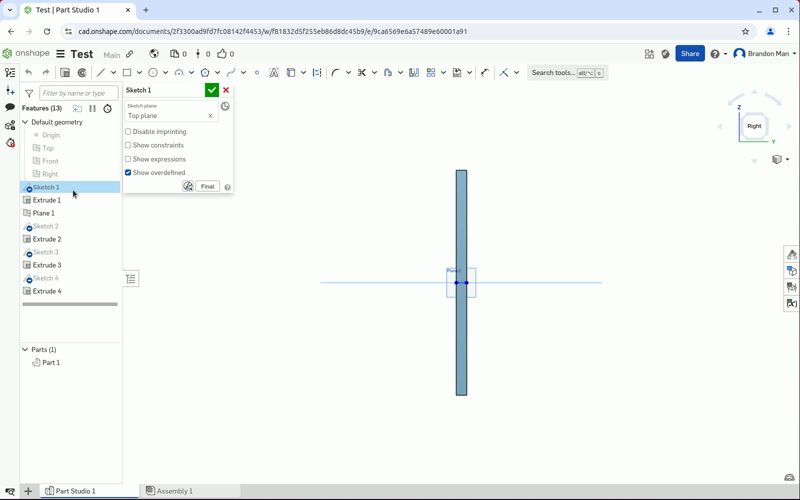
mouse_move(229, 92)
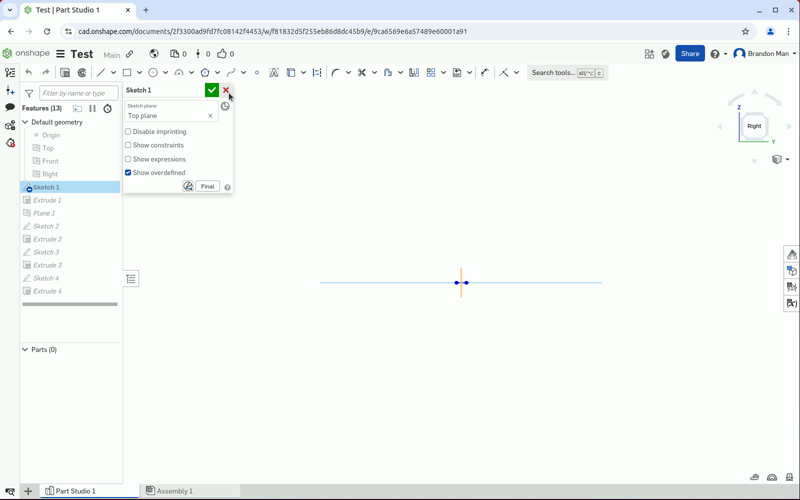
click(229, 92)
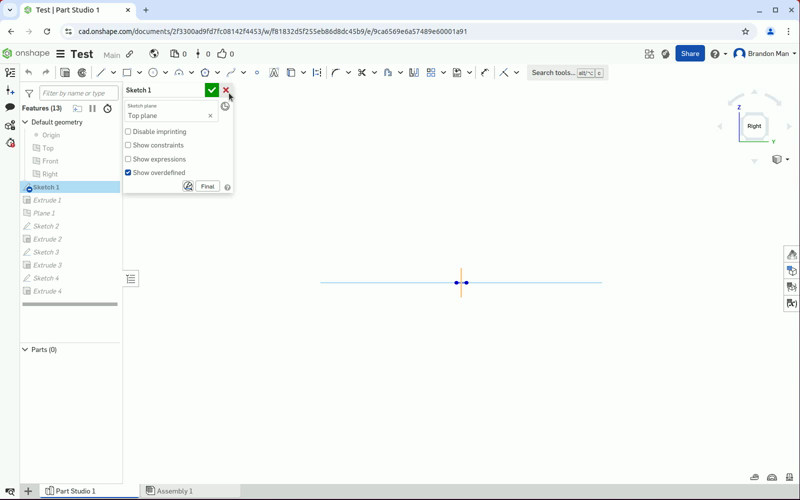
key(shift+s)
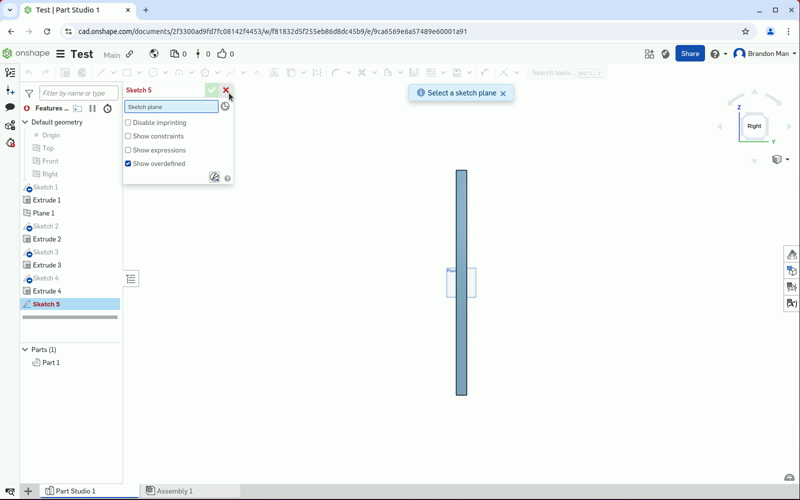
mouse_move(73, 215)
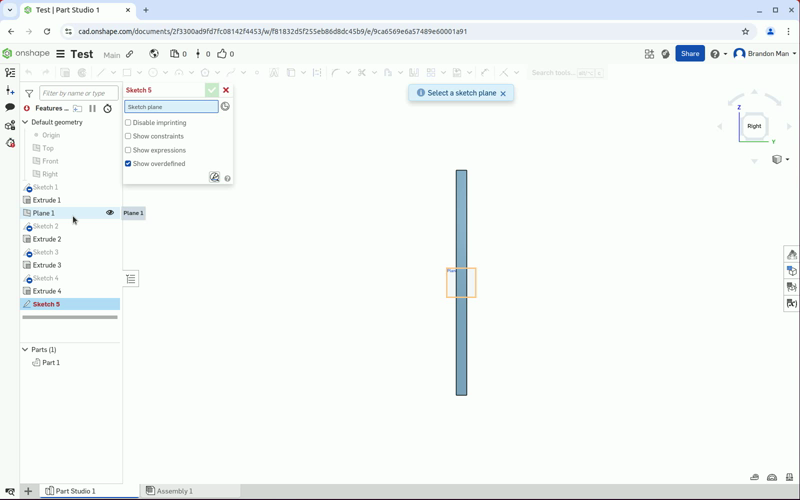
click(73, 215)
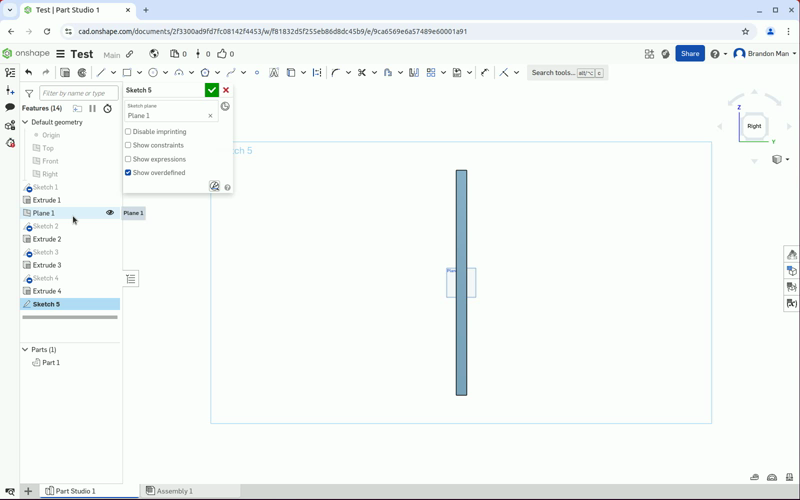
mouse_move(73, 352)
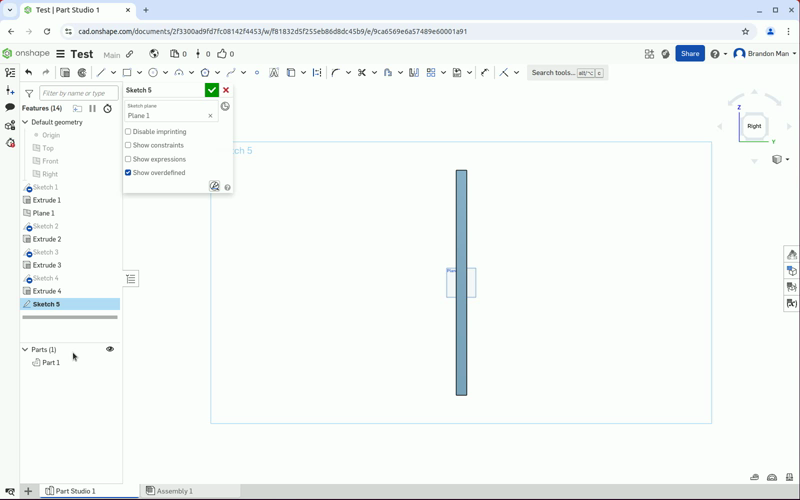
key(y)
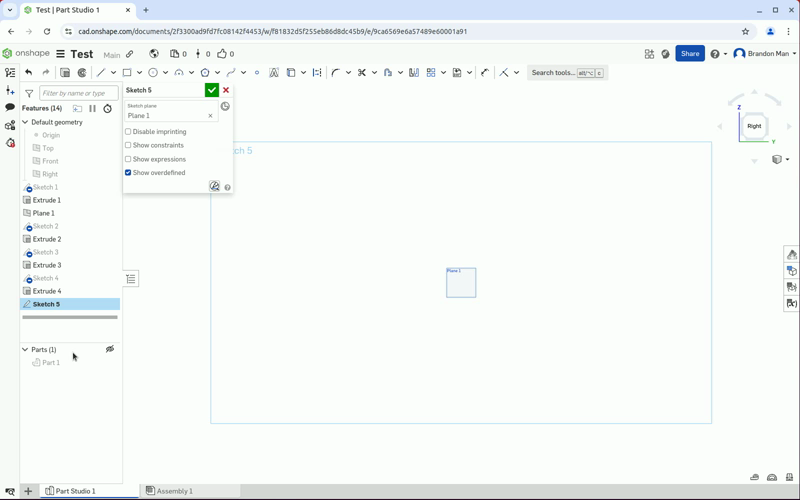
key(c)
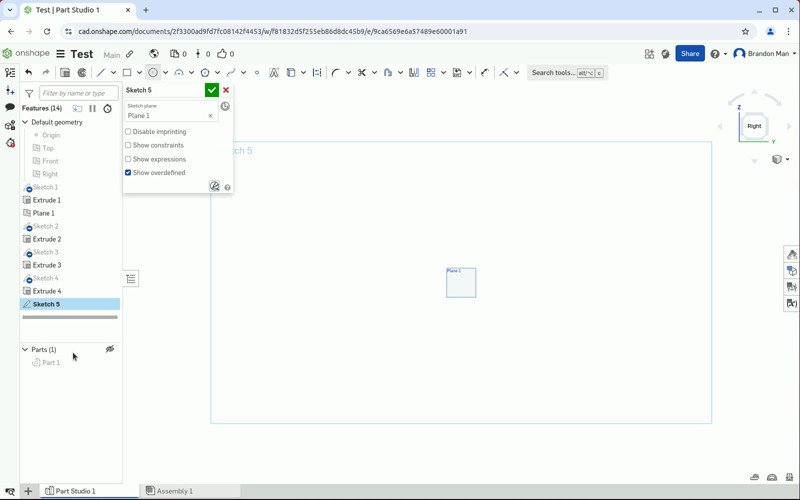
key_down(shift)
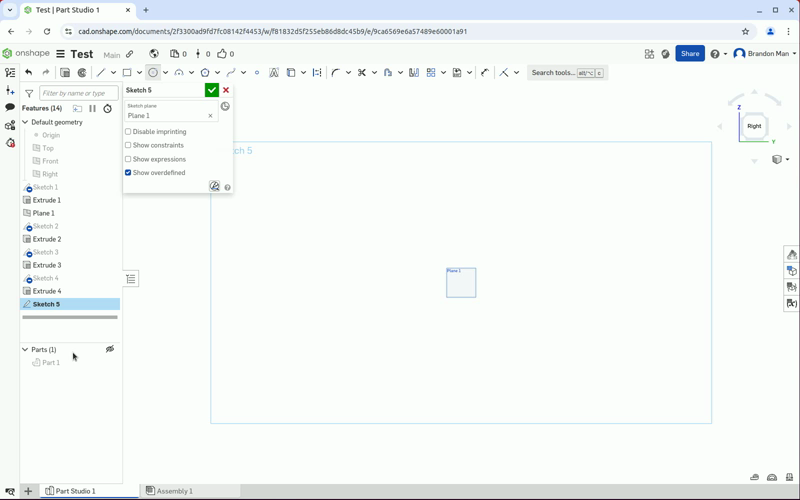
mouse_move(461, 390)
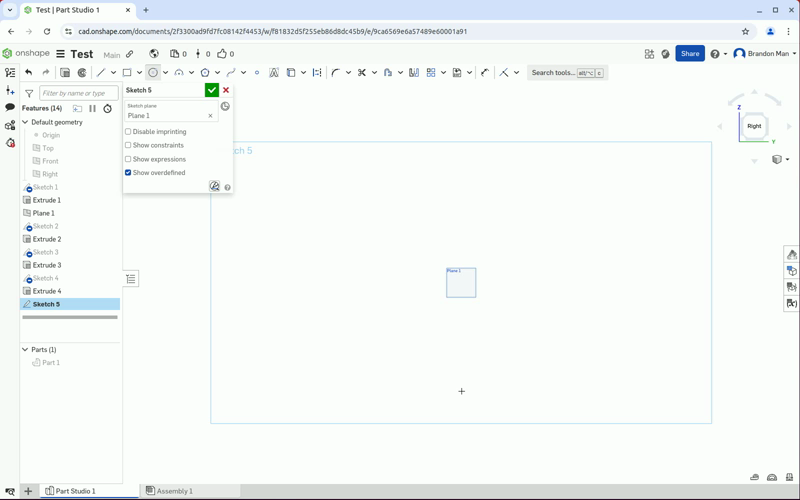
click(461, 390)
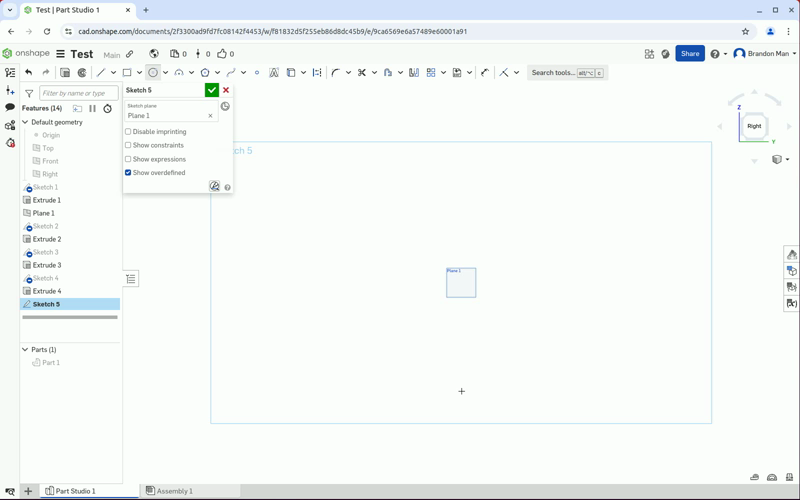
key_up(shift)
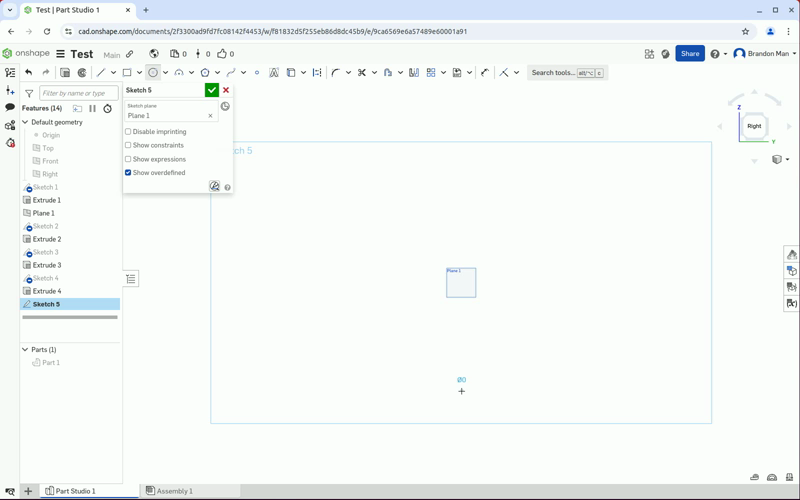
mouse_move(463, 390)
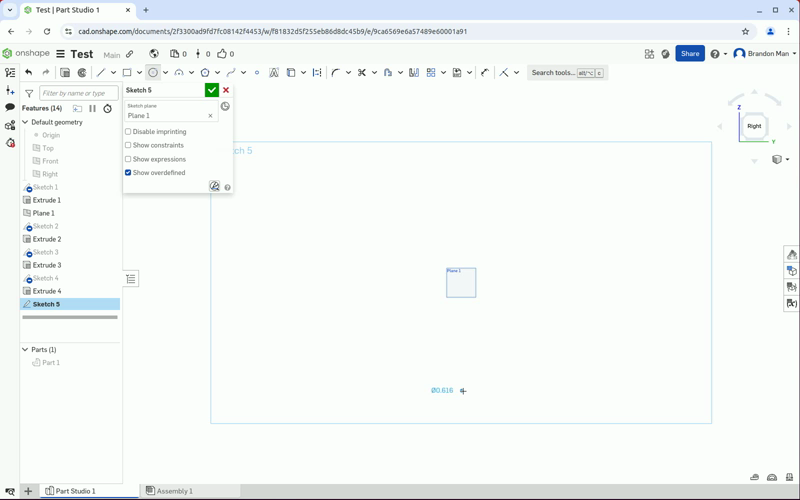
scroll(6)
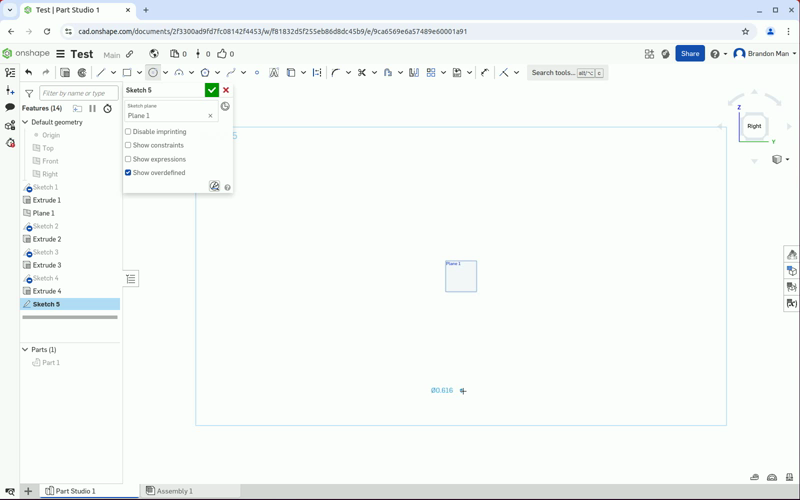
scroll(6)
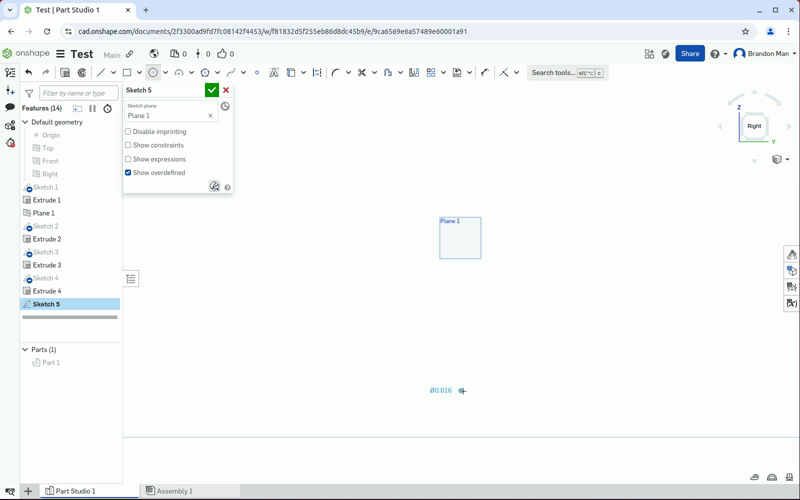
scroll(6)
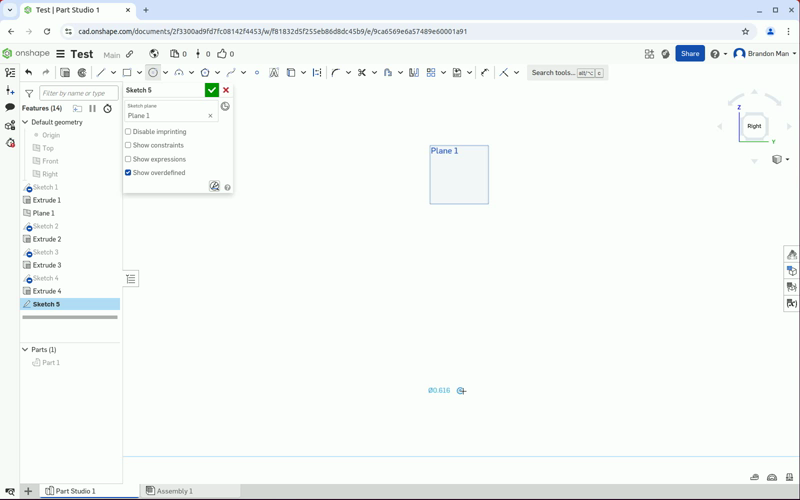
scroll(6)
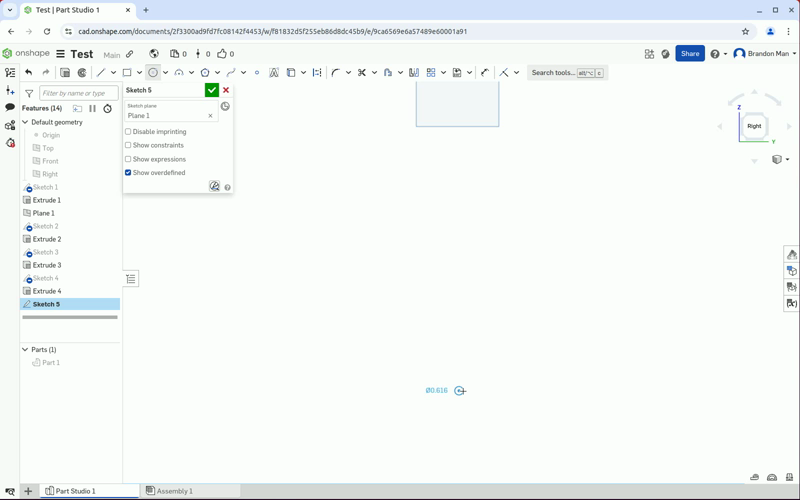
scroll(6)
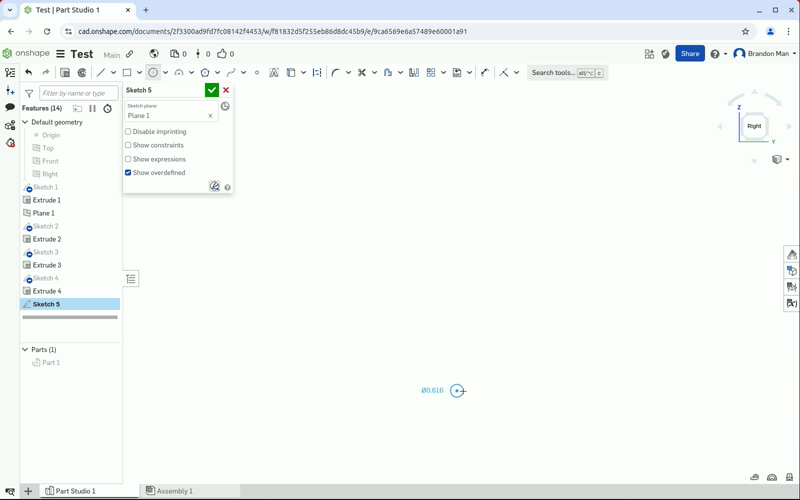
scroll(6)
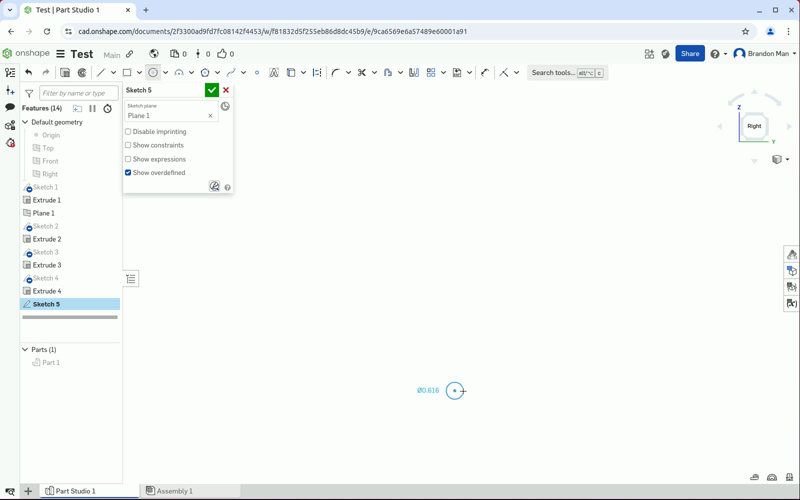
scroll(6)
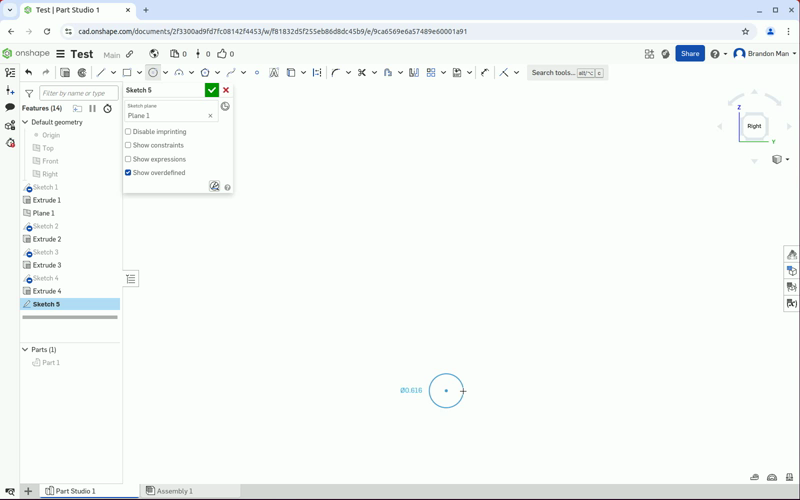
click(463, 390)
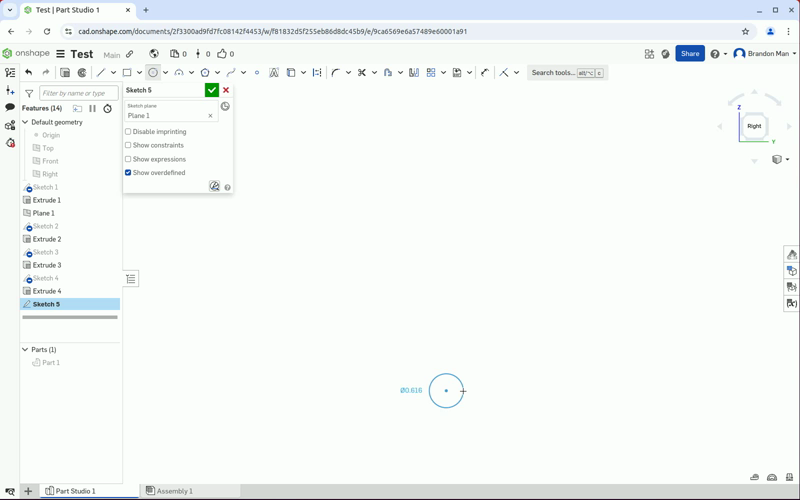
scroll(-6)
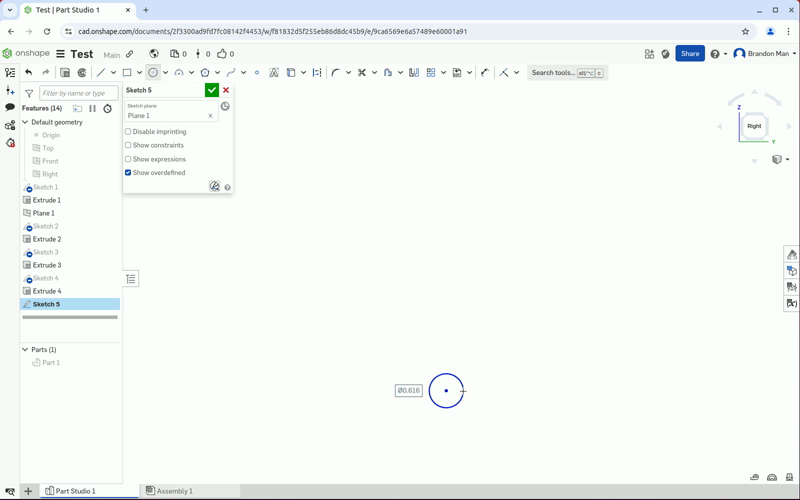
scroll(-6)
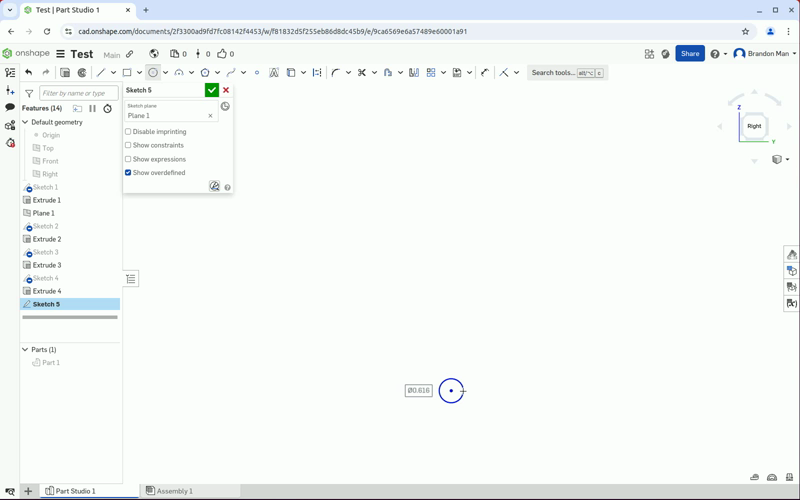
scroll(-6)
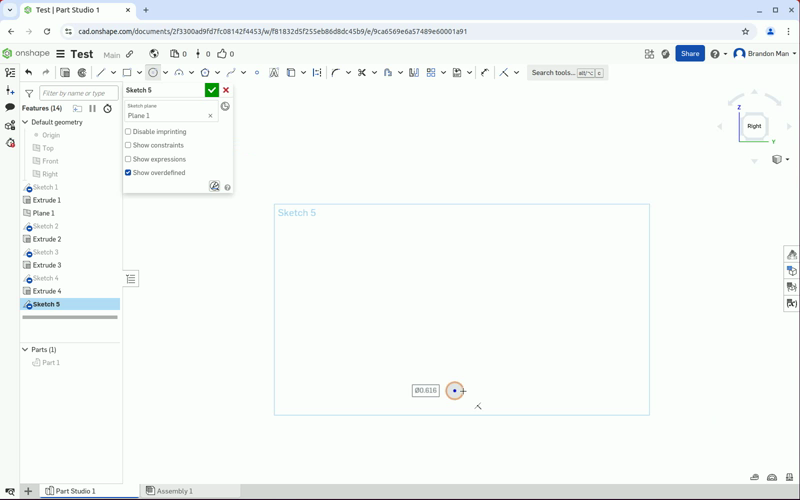
scroll(-6)
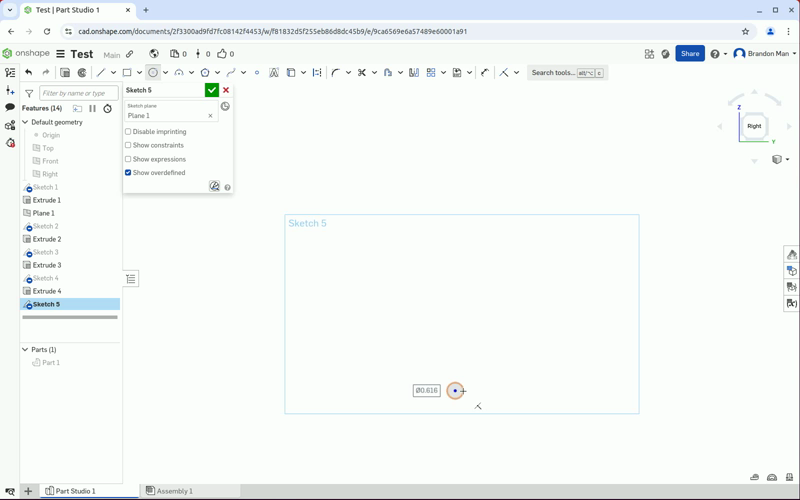
scroll(-6)
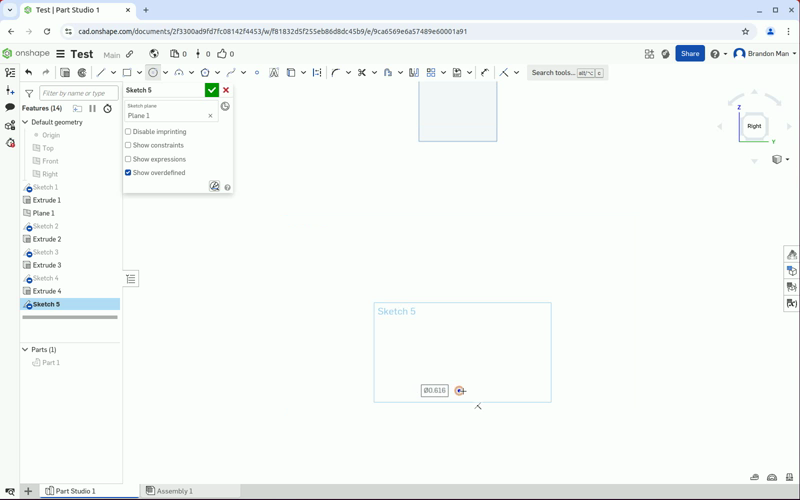
scroll(-6)
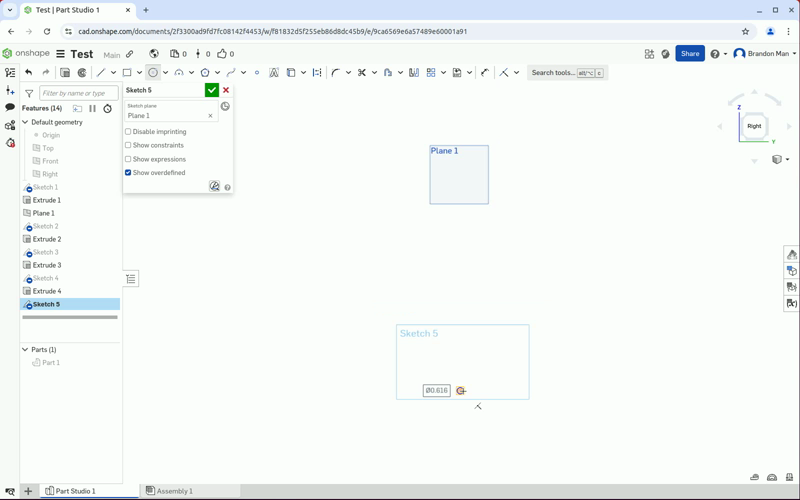
scroll(-6)
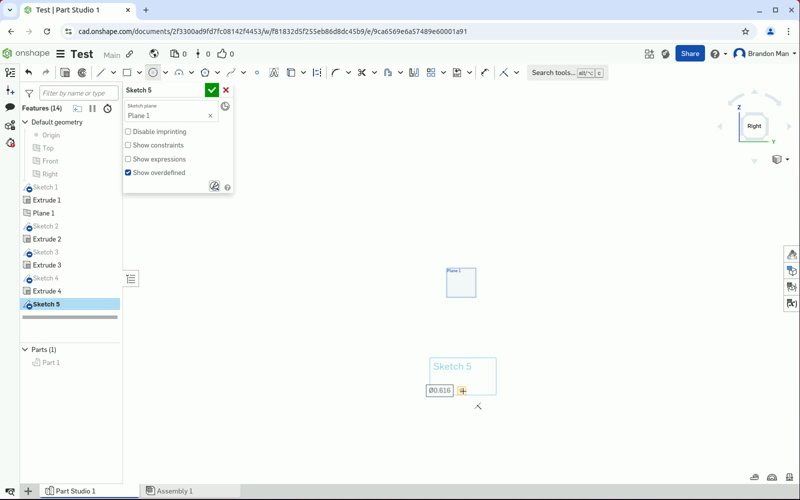
key(esc)
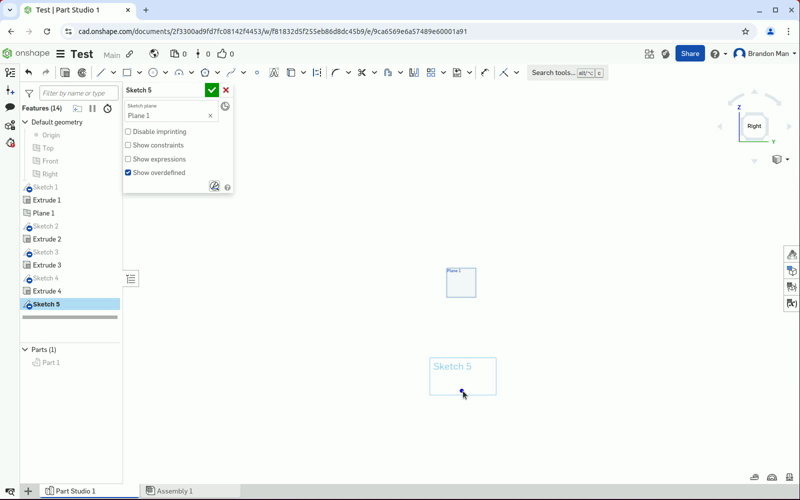
mouse_move(461, 391)
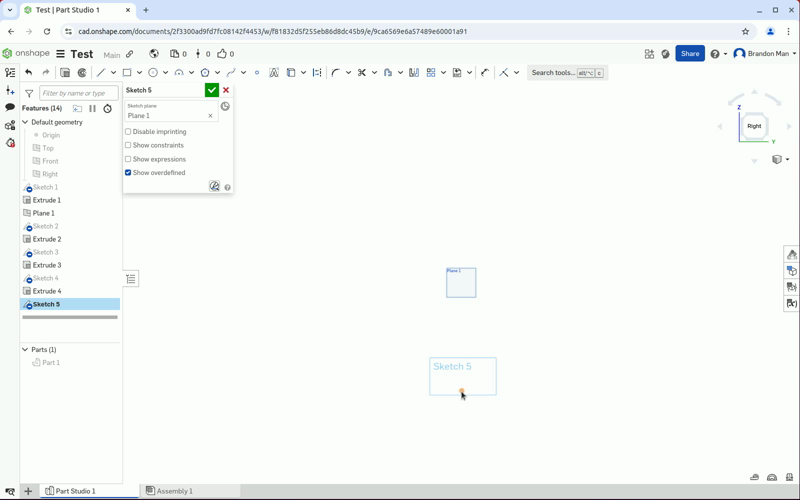
scroll(6)
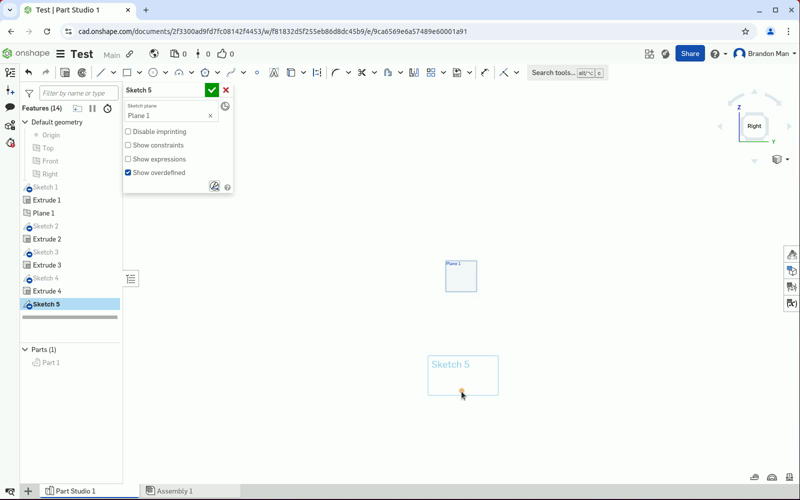
scroll(6)
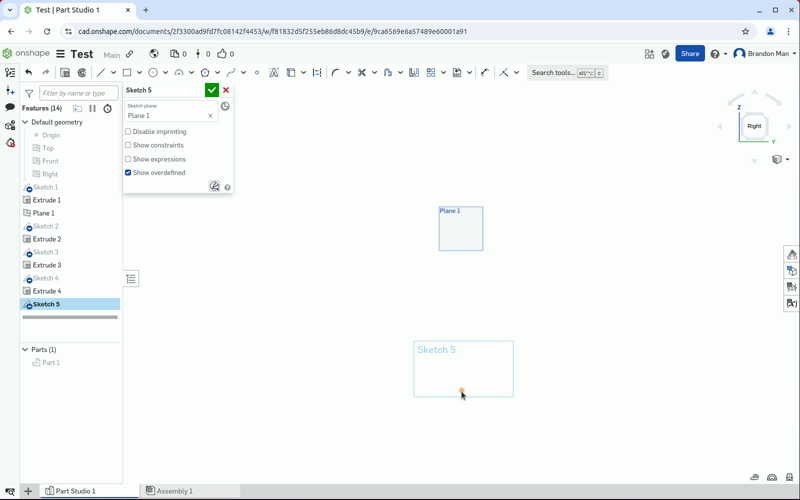
scroll(6)
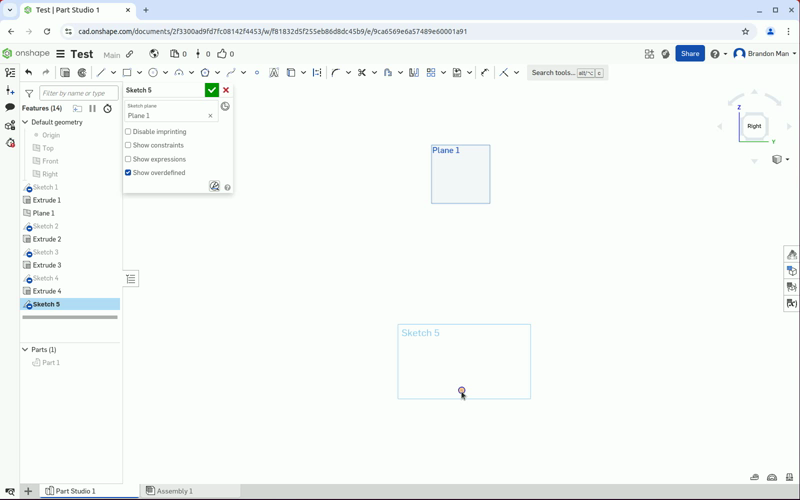
scroll(6)
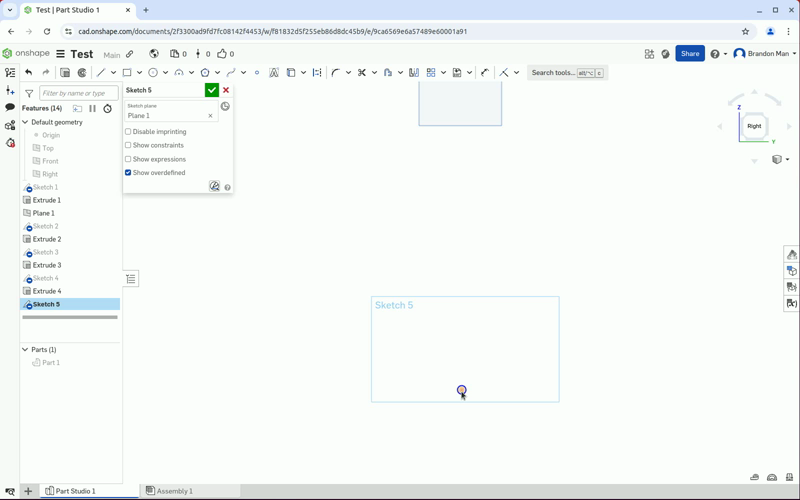
scroll(6)
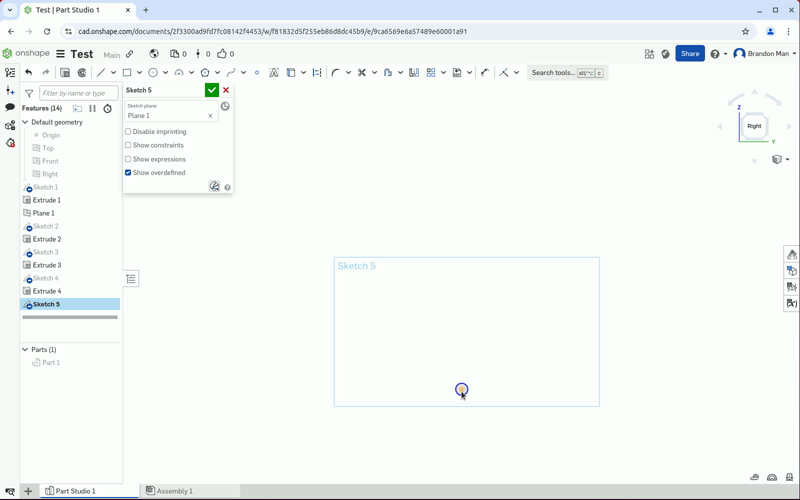
scroll(6)
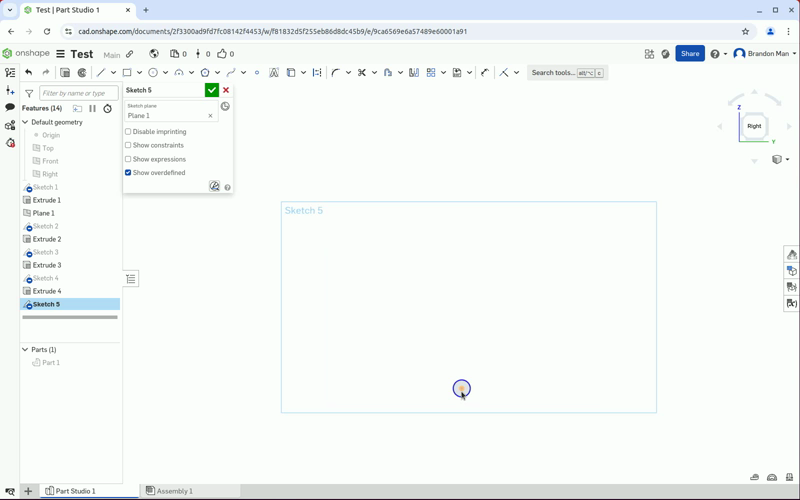
scroll(6)
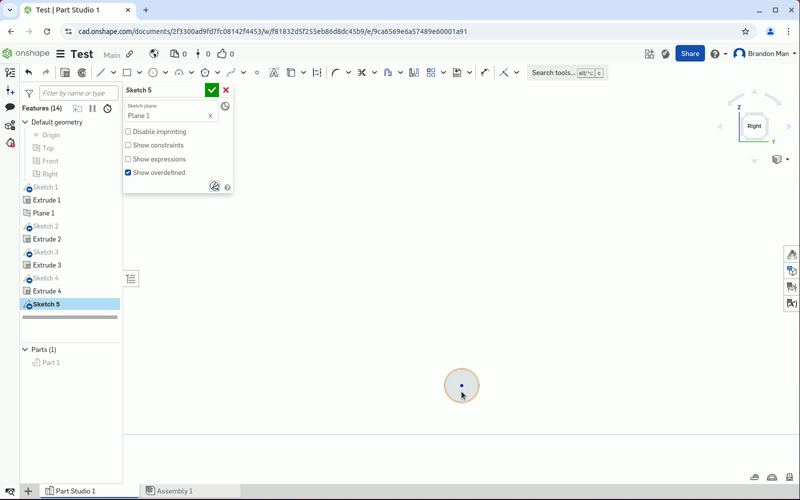
click(461, 391)
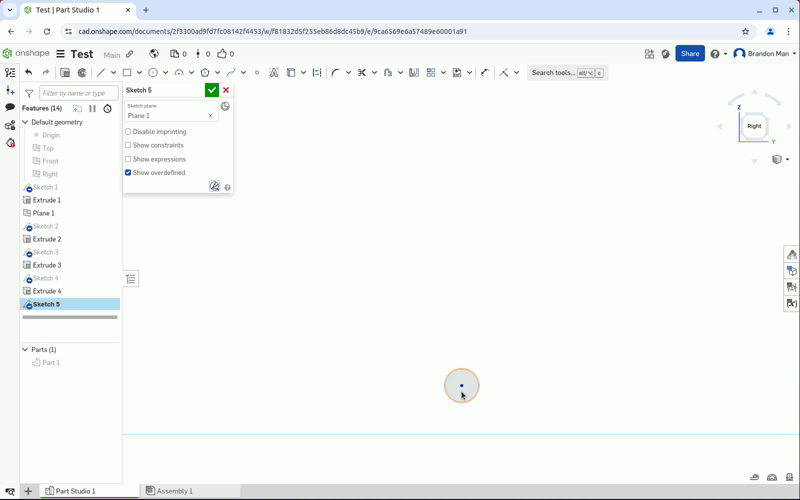
scroll(-6)
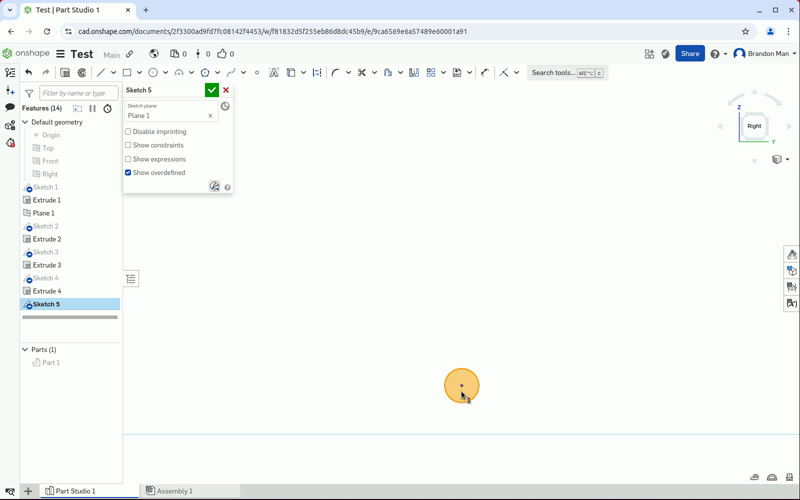
scroll(-6)
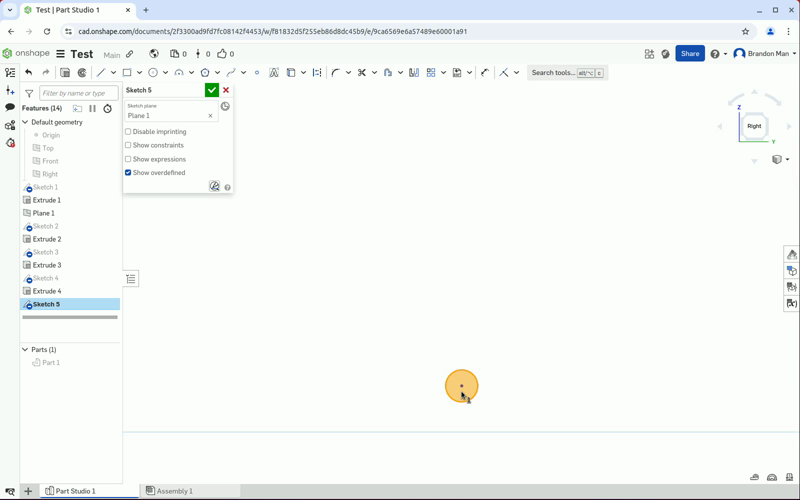
scroll(-6)
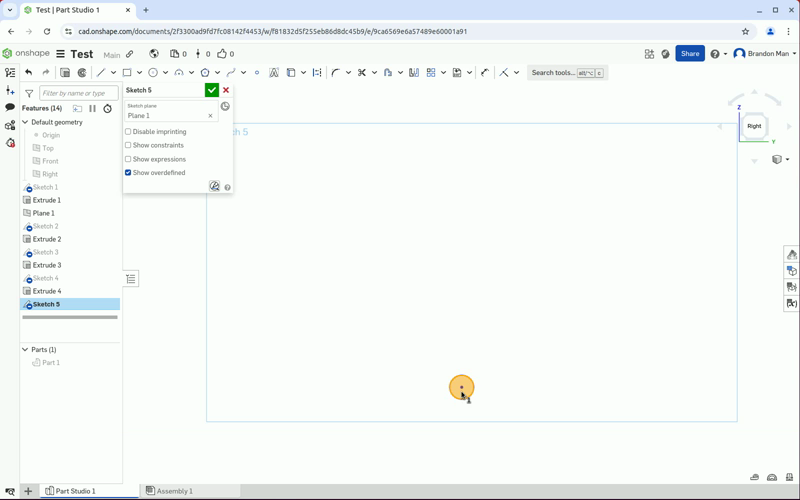
scroll(-6)
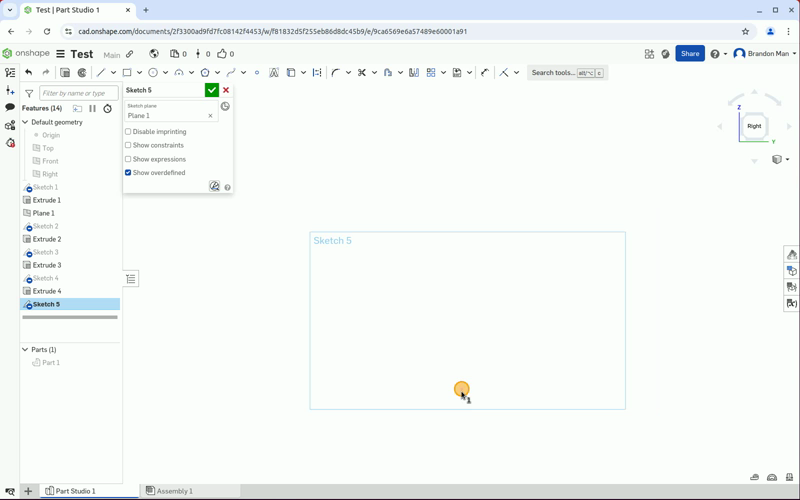
scroll(-6)
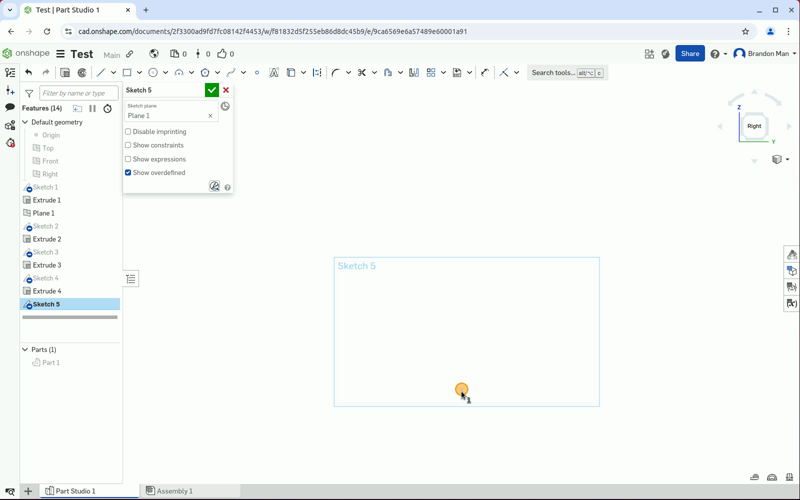
scroll(-6)
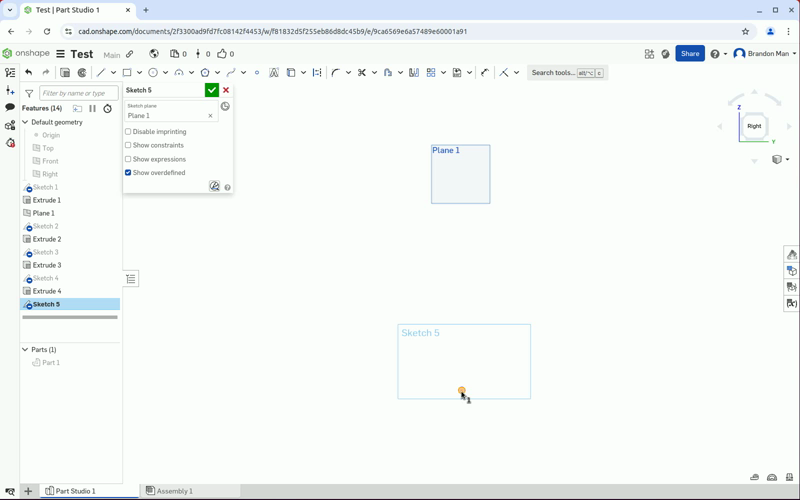
scroll(-6)
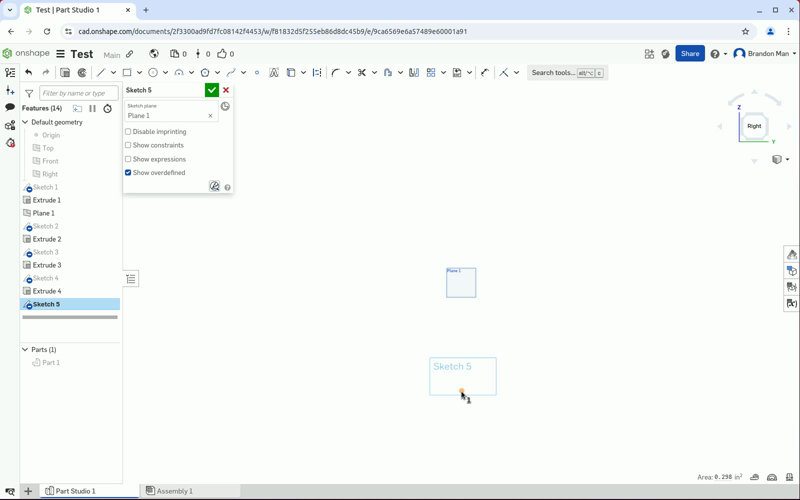
mouse_move(73, 352)
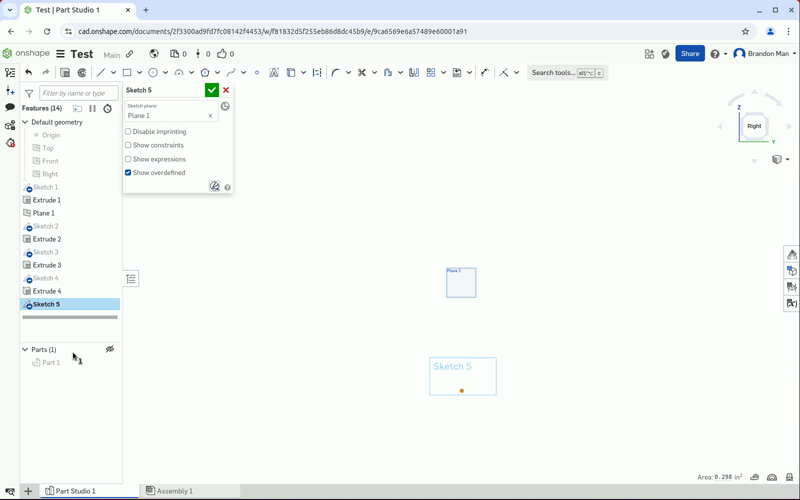
key(shift+y)
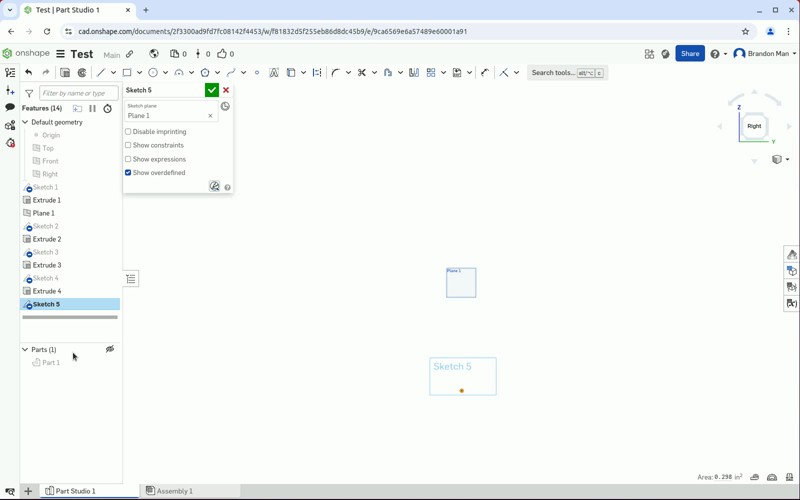
key(shift+e)
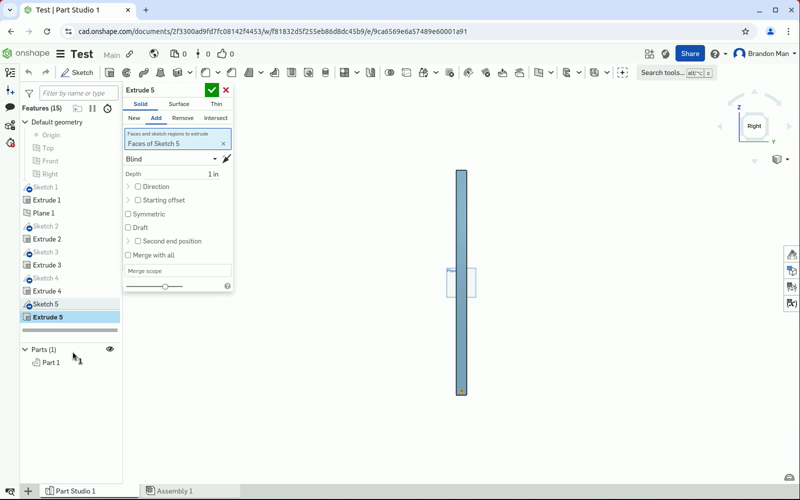
mouse_move(143, 106)
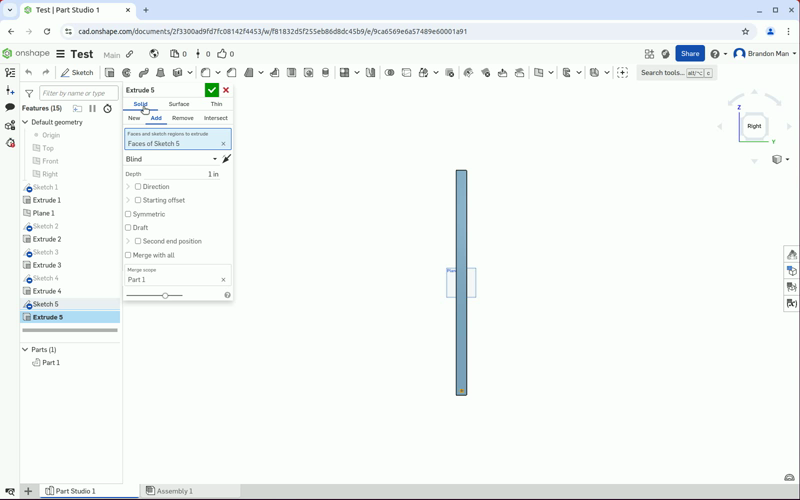
click(143, 106)
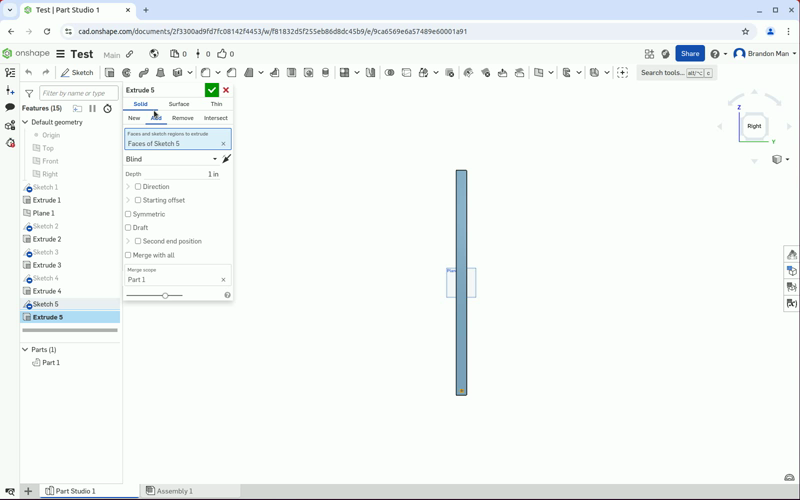
mouse_move(186, 120)
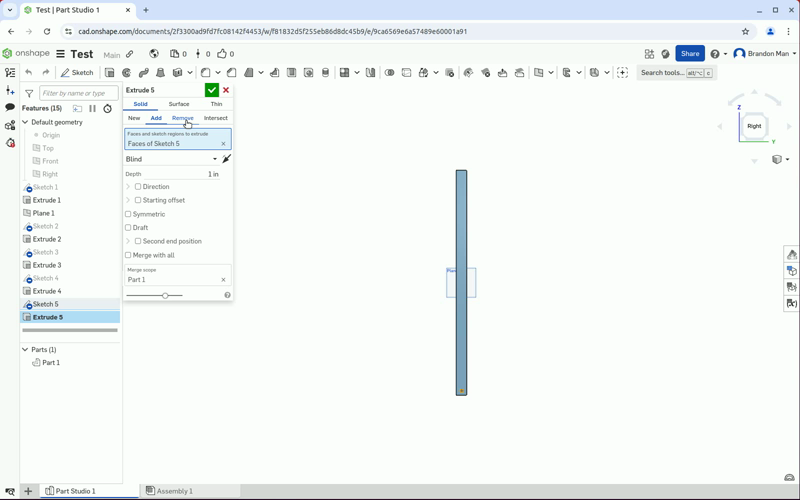
click(186, 120)
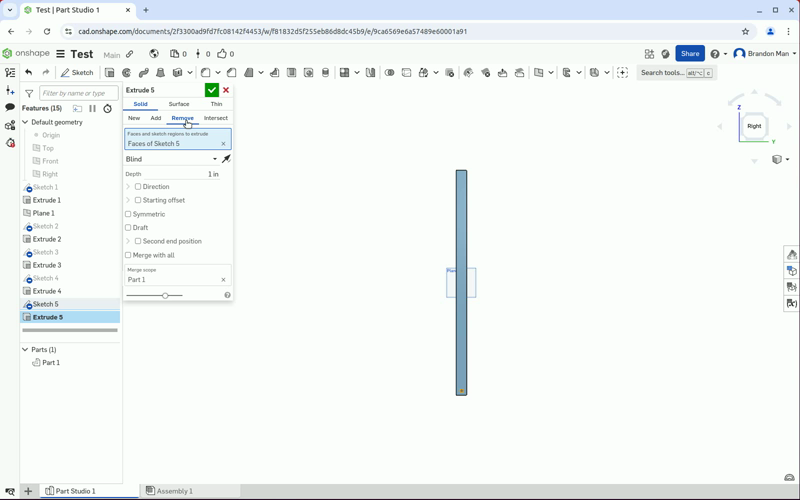
key(tab, 4)
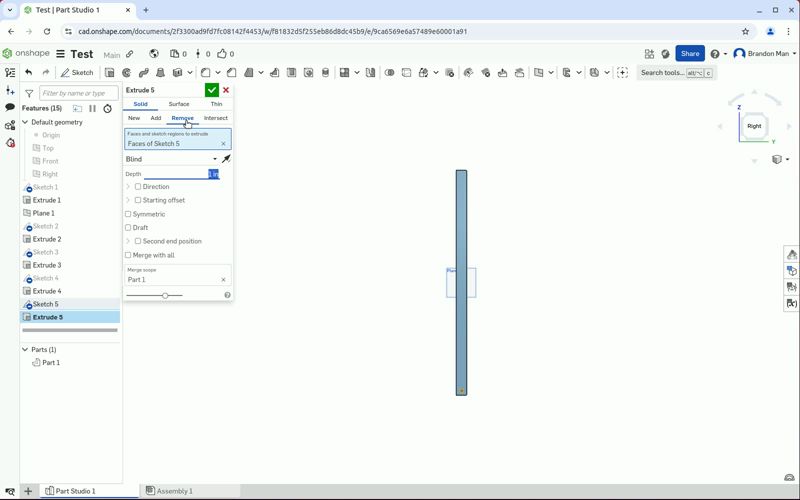
text(5.536)
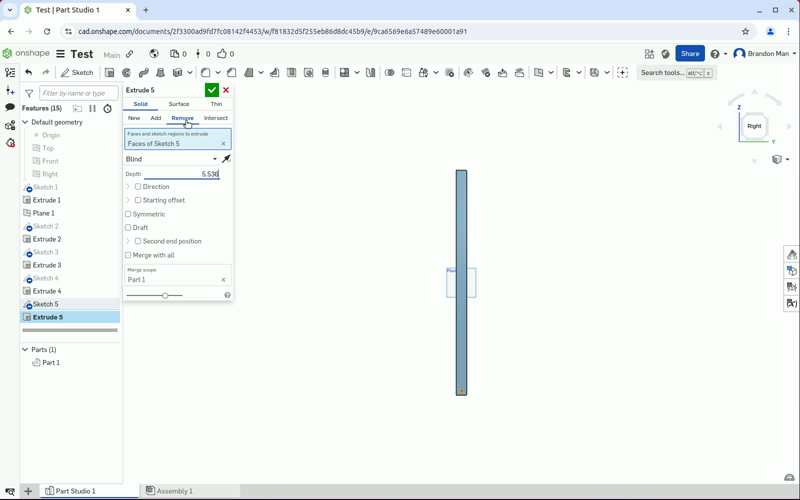
key(tab, 6)
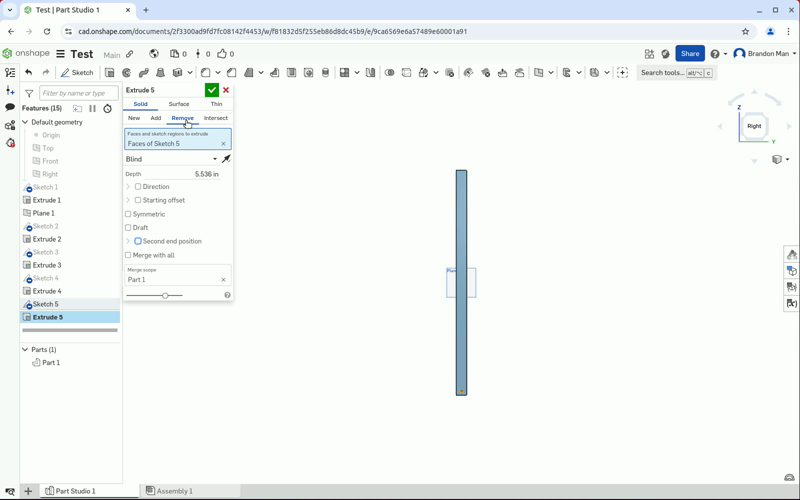
key(space)
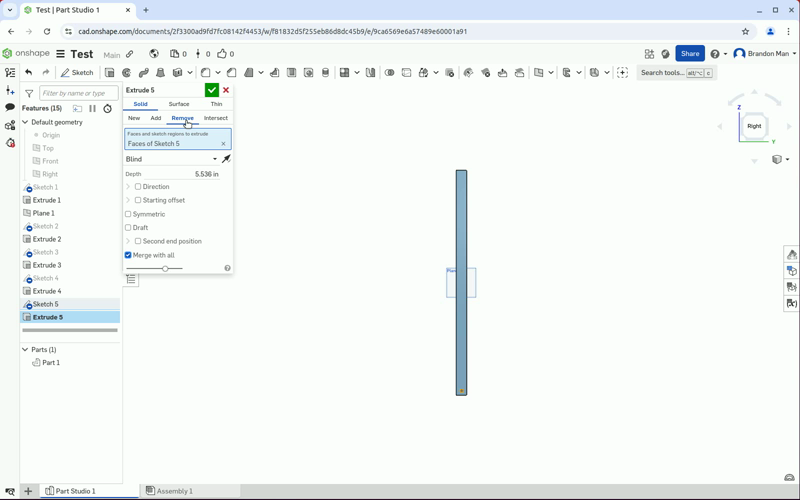
key(enter)
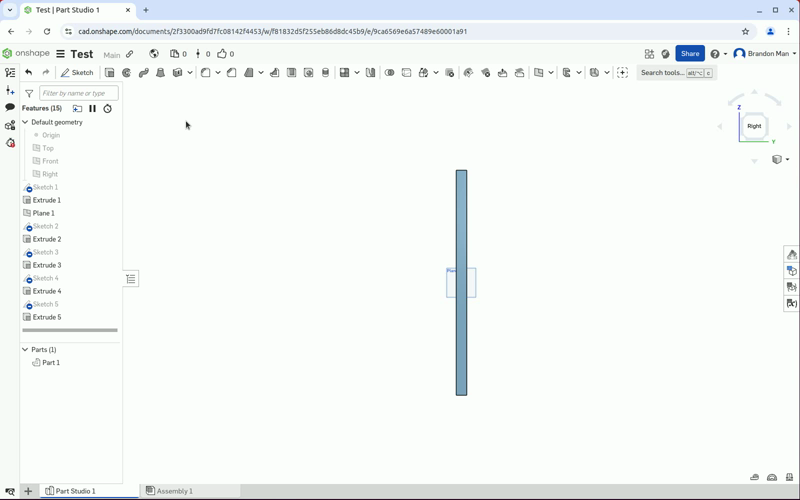
key(shift+h)
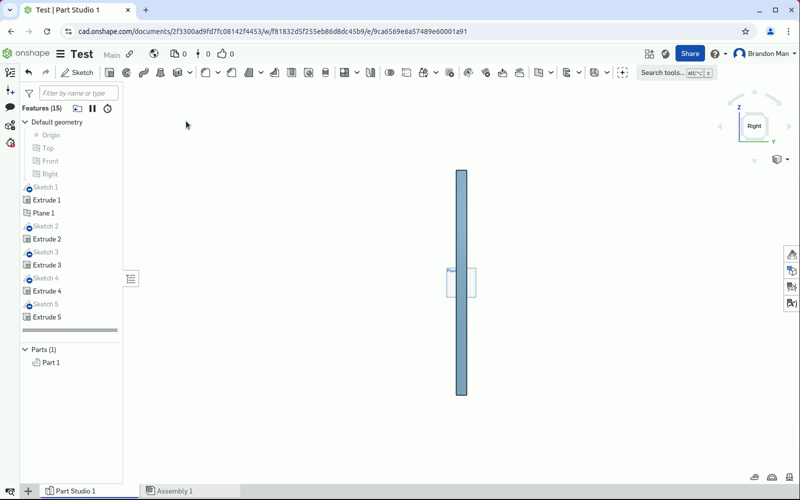
key(shift+h)
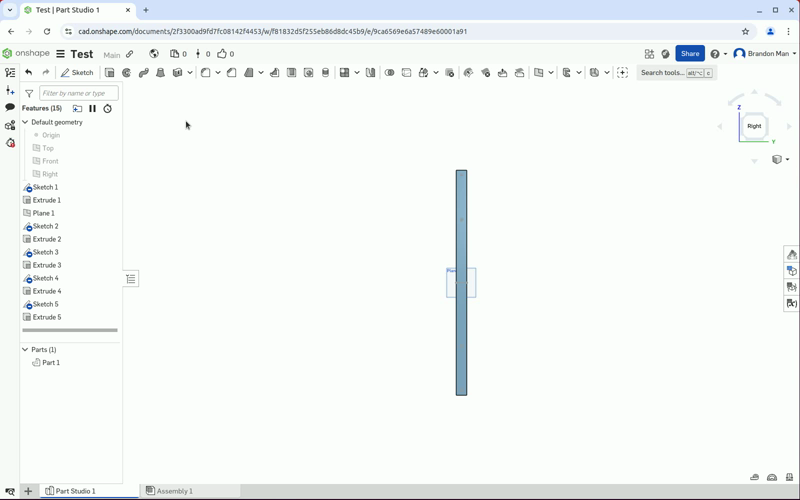
key(shift+7)
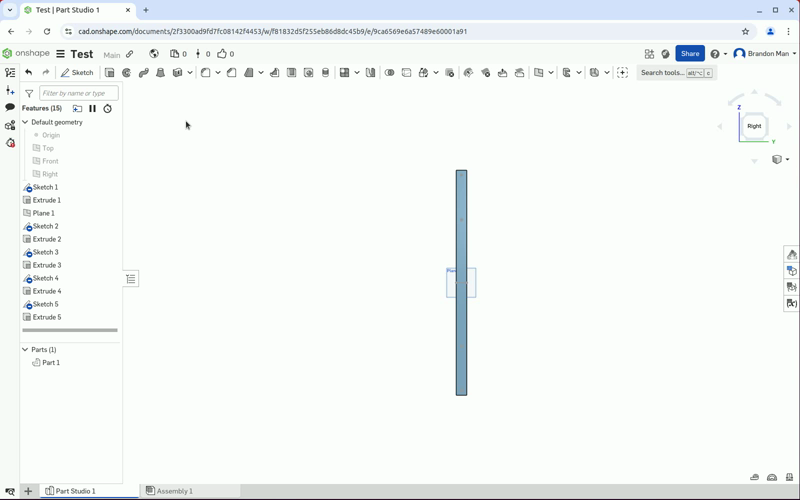
key(right, 2)
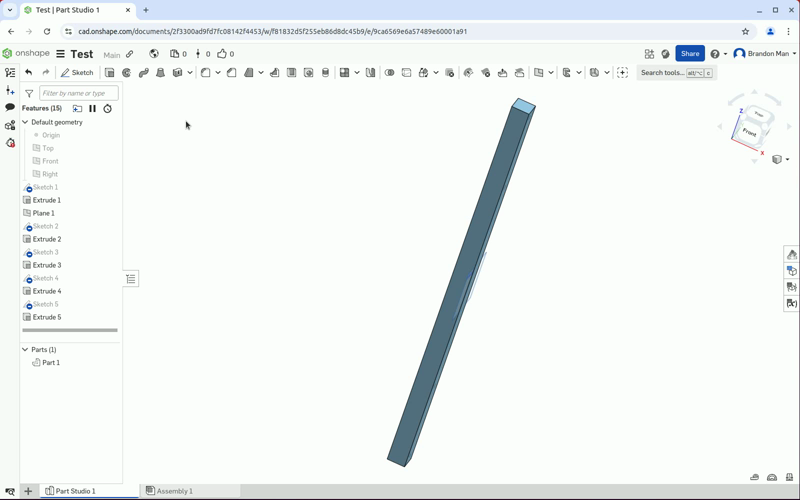
key(down, 2)
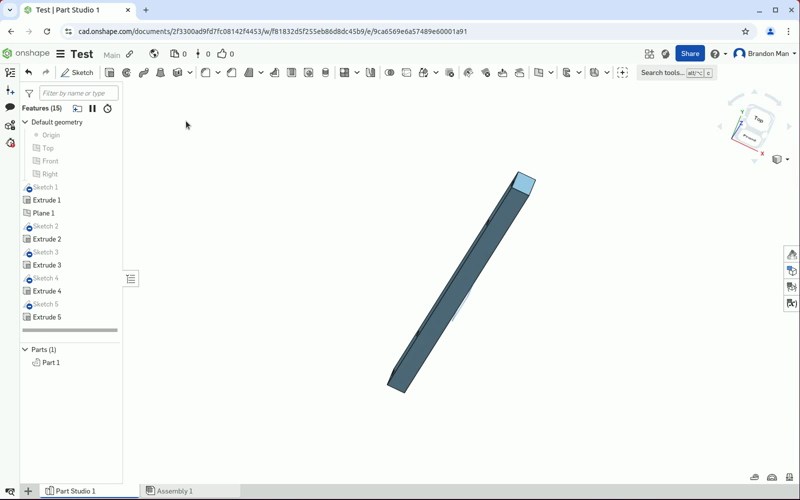
key(up, 2)
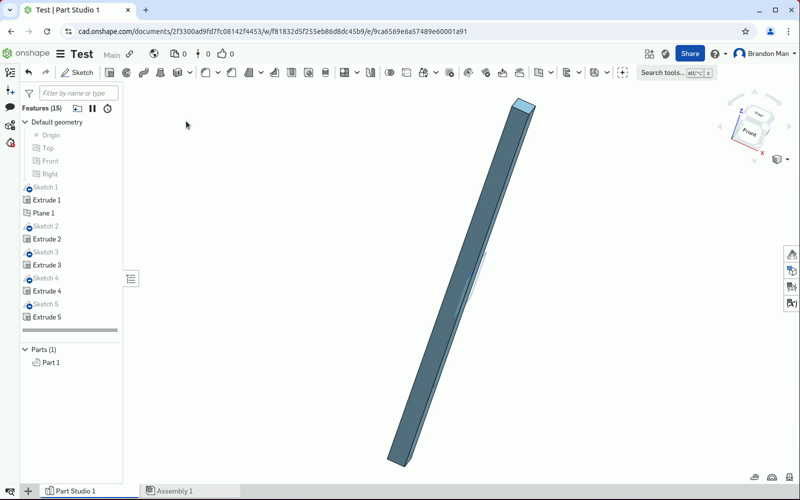
key(left, 2)
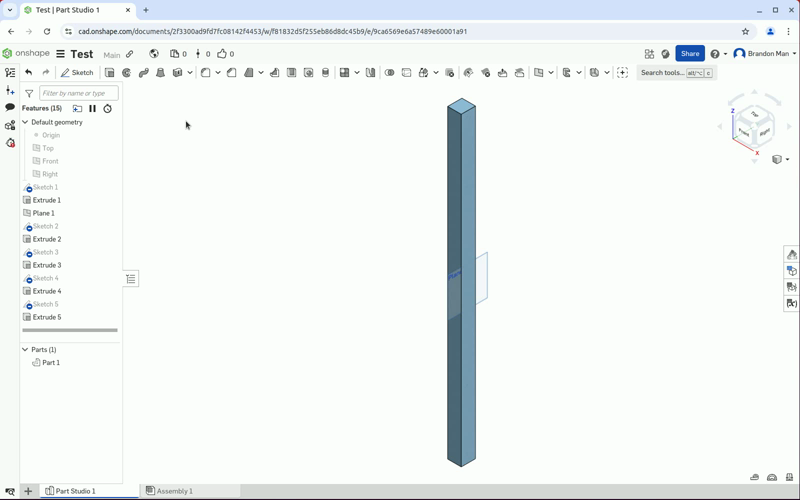
mouse_move(73, 189)
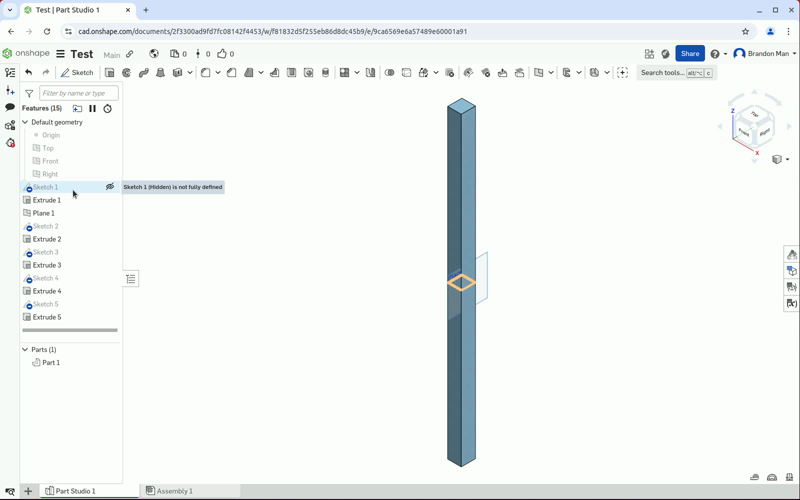
click(73, 189)